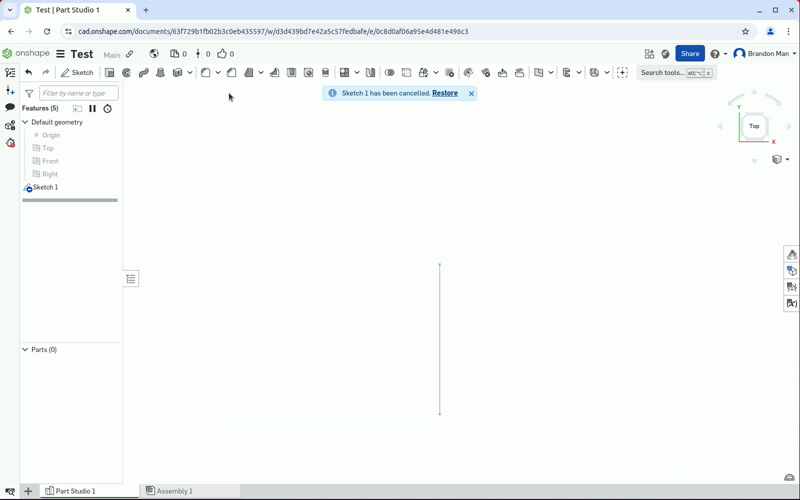
key(shift+h)
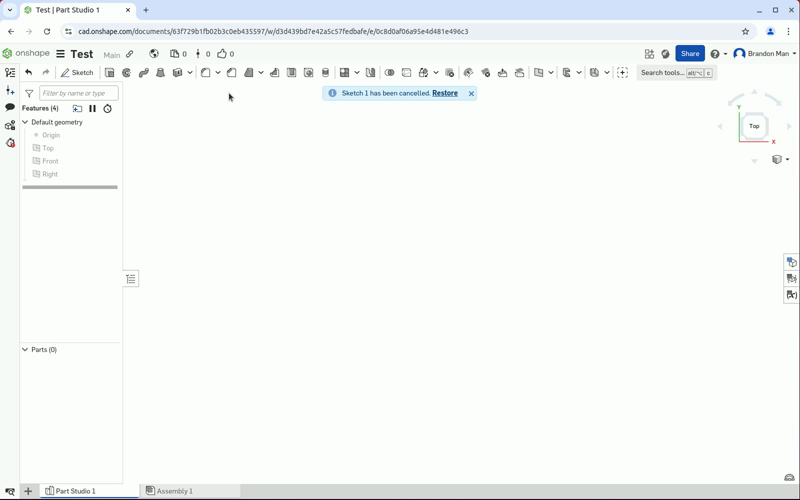
mouse_move(73, 352)
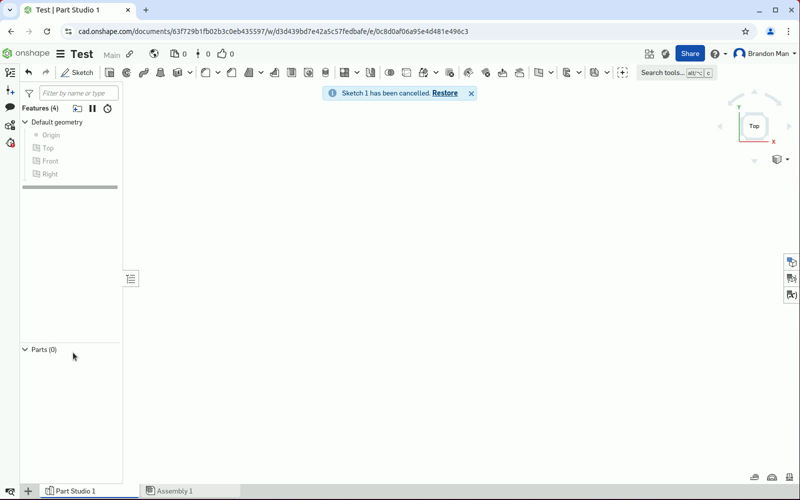
key(y)
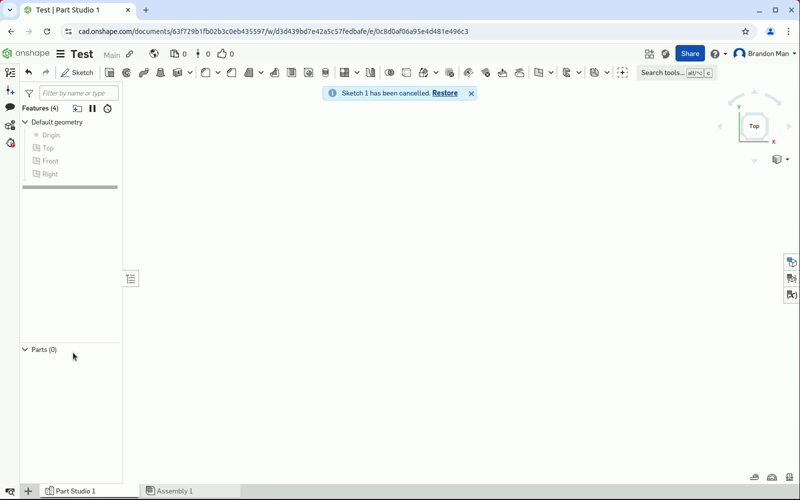
key(shift+p)
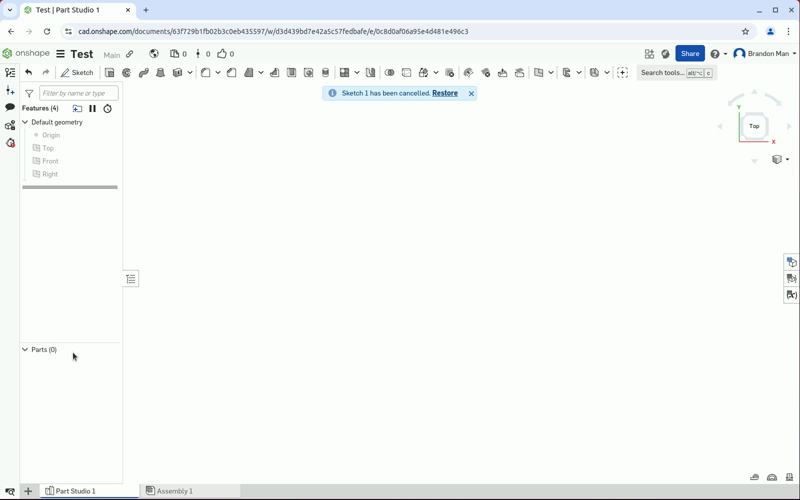
key(space)
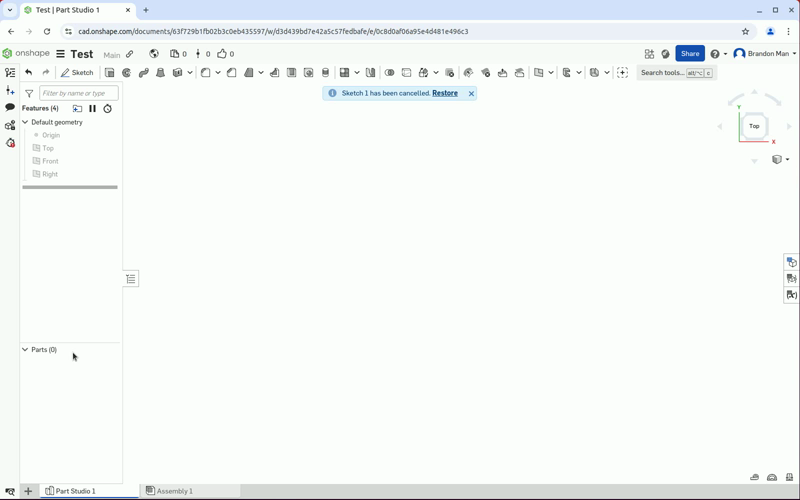
key_down(shift)
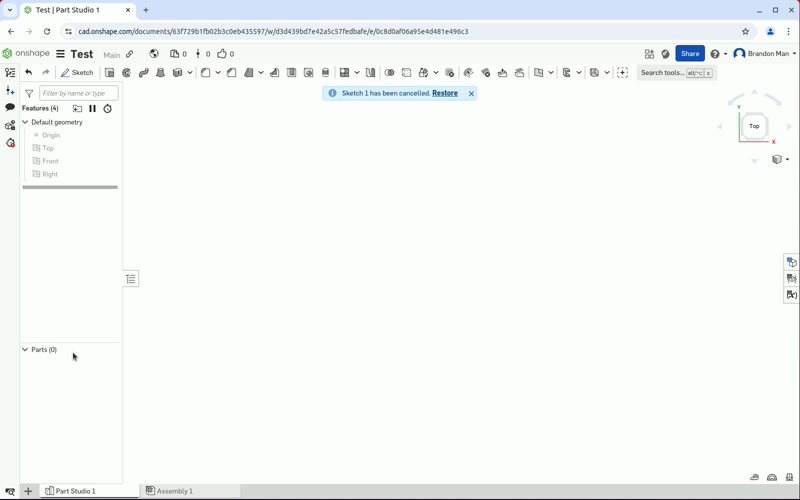
key(up)
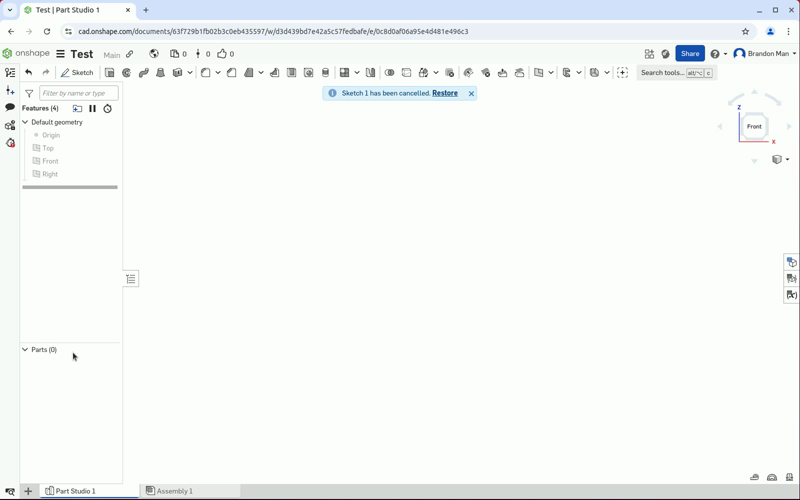
key_up(shift)
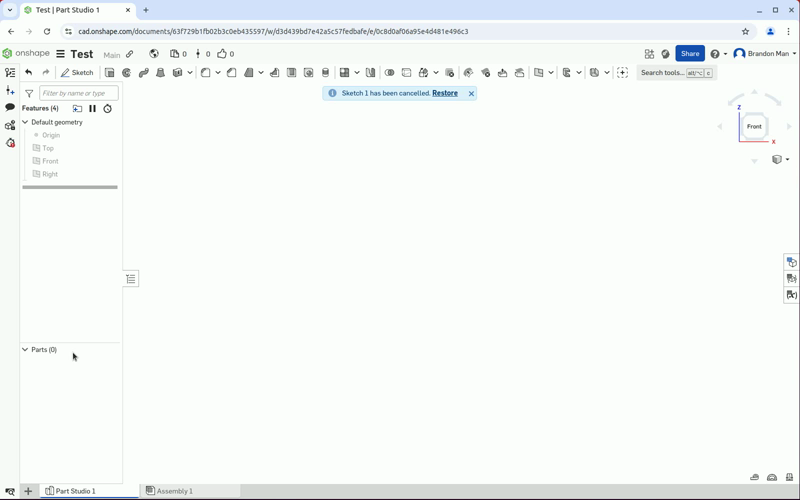
mouse_move(73, 352)
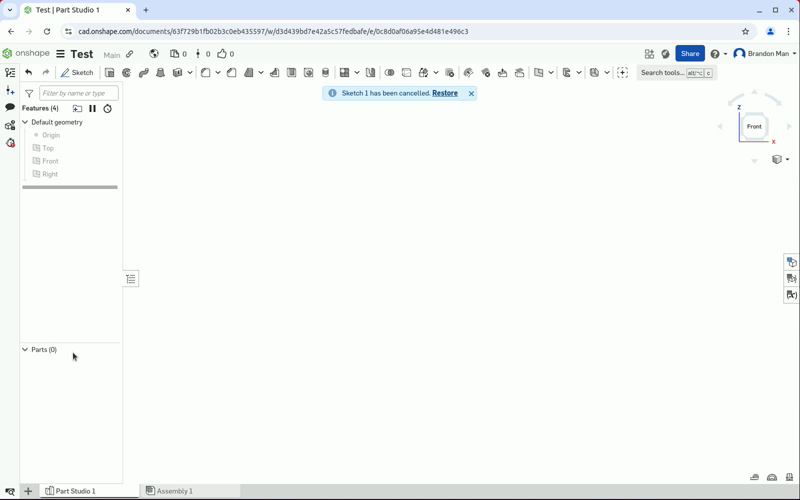
key(shift+y)
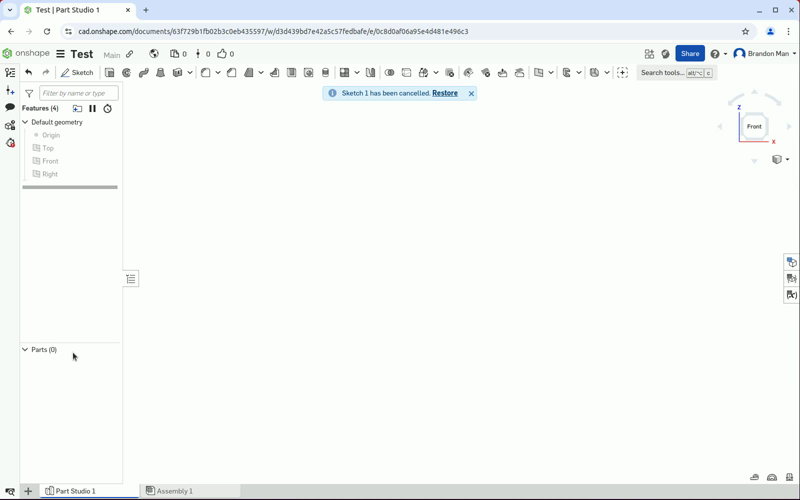
key(shift+s)
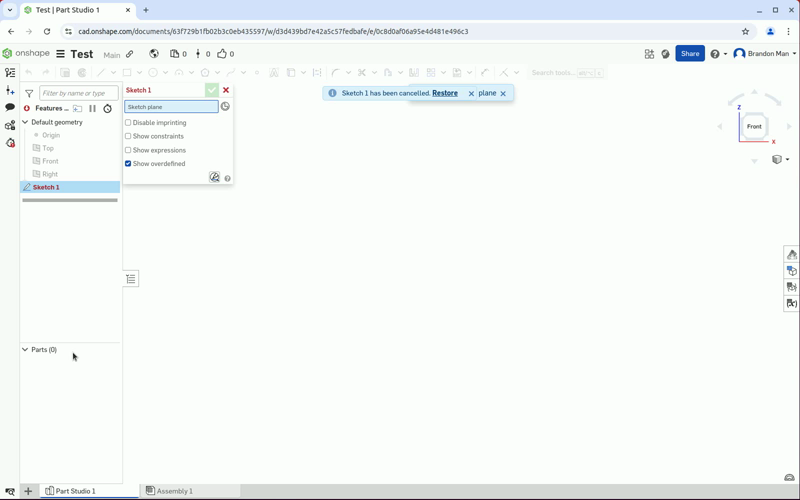
mouse_move(73, 163)
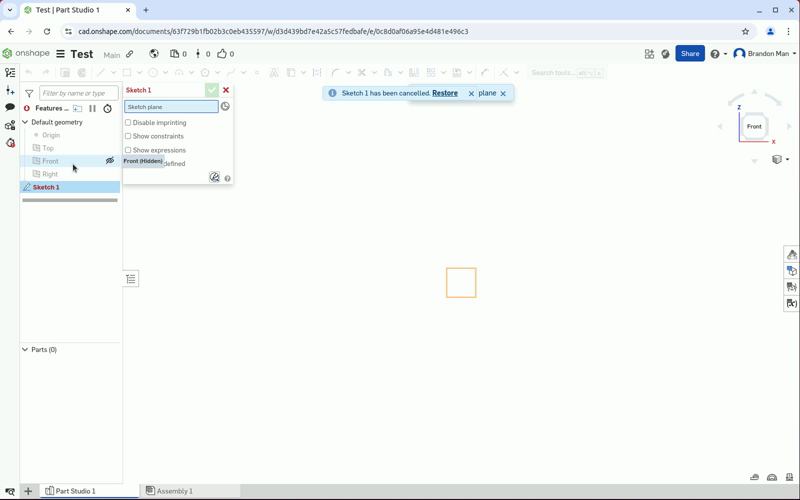
click(73, 163)
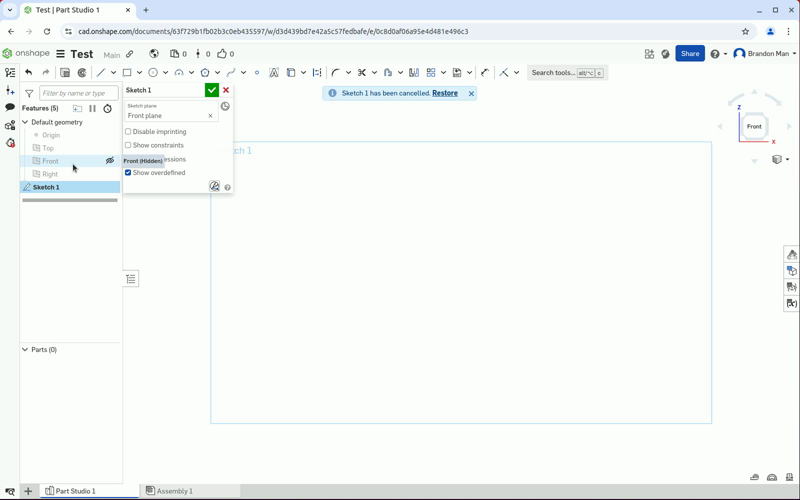
mouse_move(73, 352)
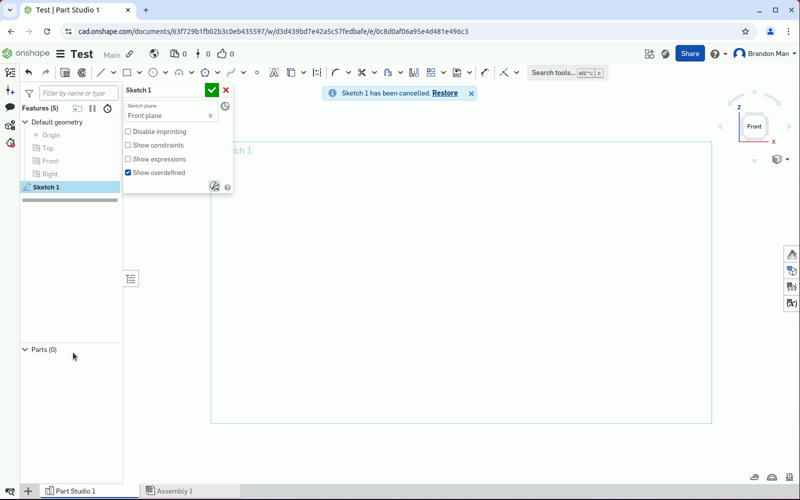
key(y)
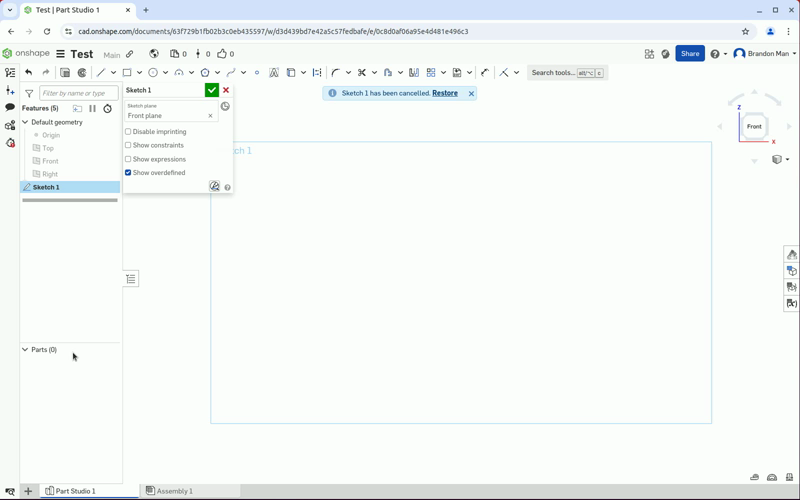
key(c)
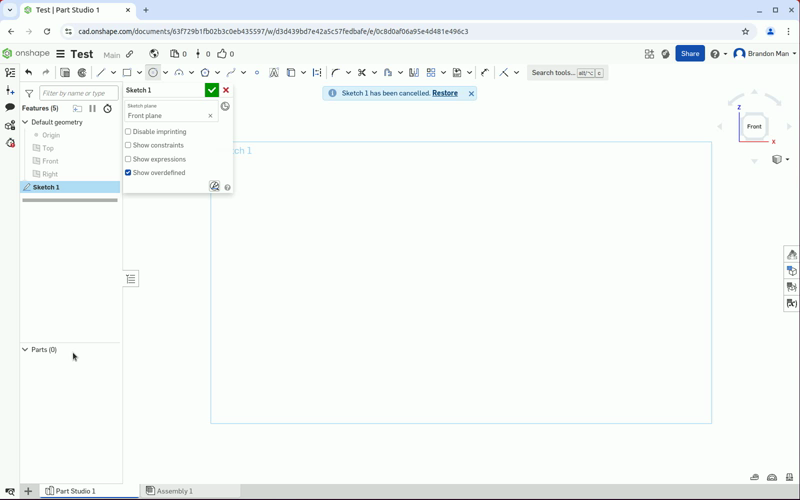
key_down(shift)
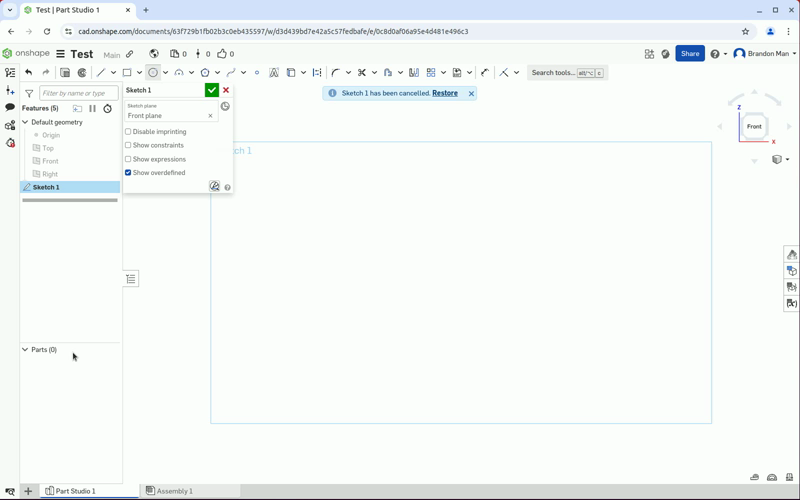
mouse_move(461, 282)
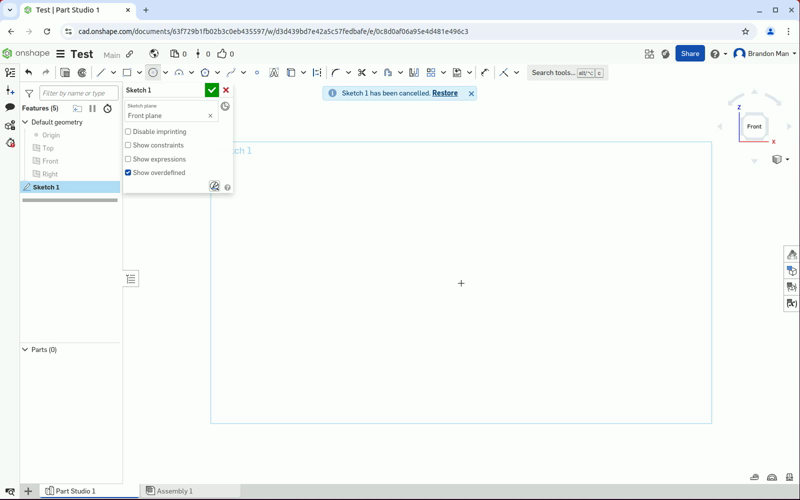
click(461, 282)
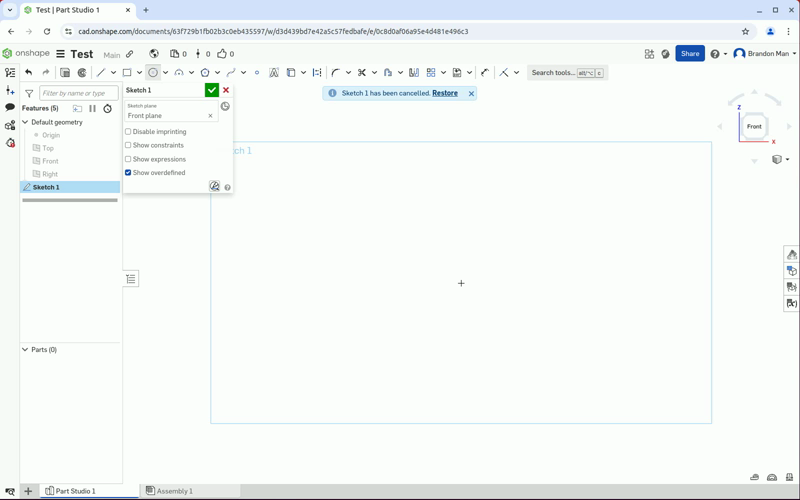
key_up(shift)
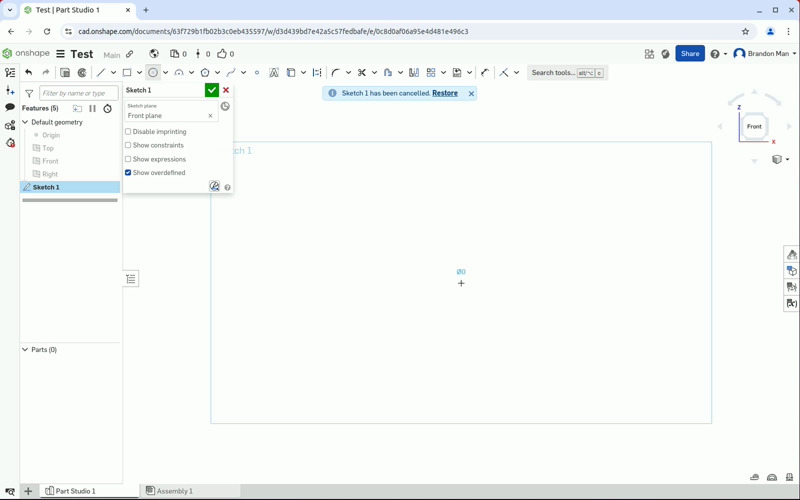
mouse_move(480, 282)
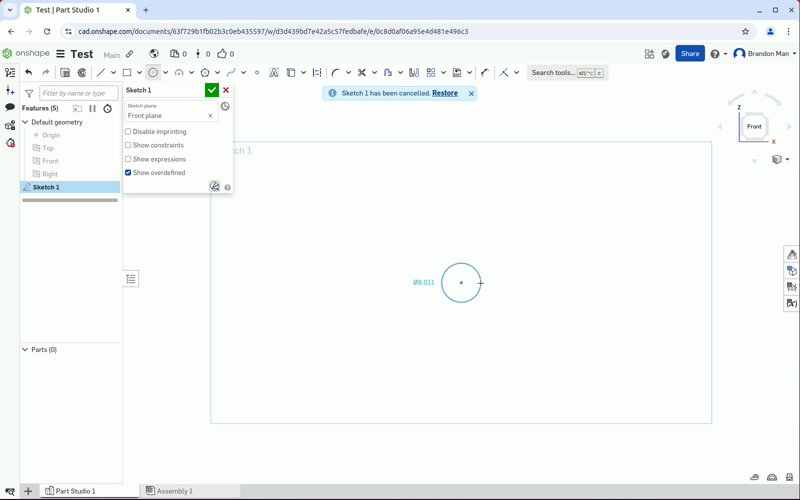
click(480, 282)
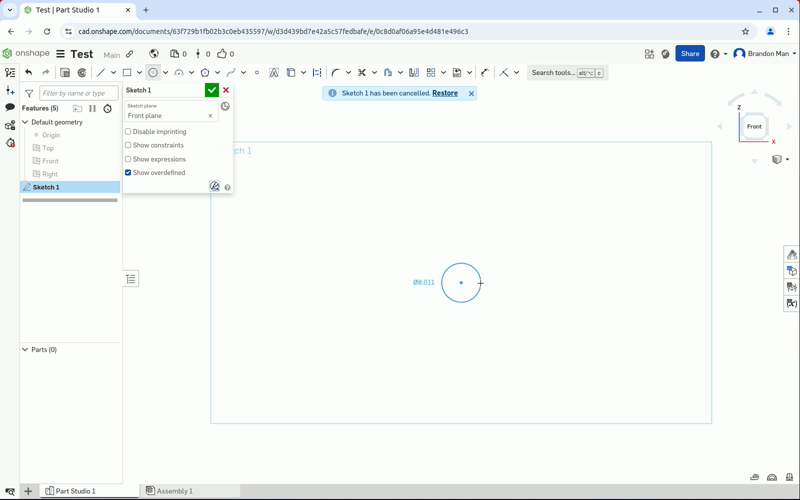
key(esc)
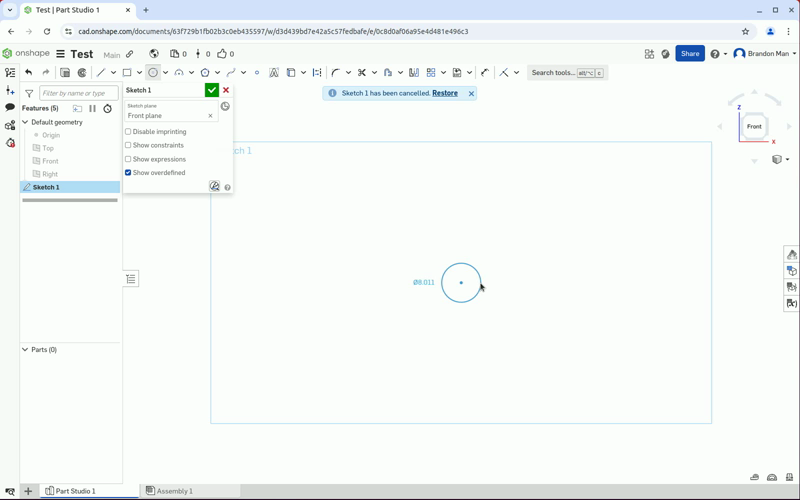
mouse_move(465, 267)
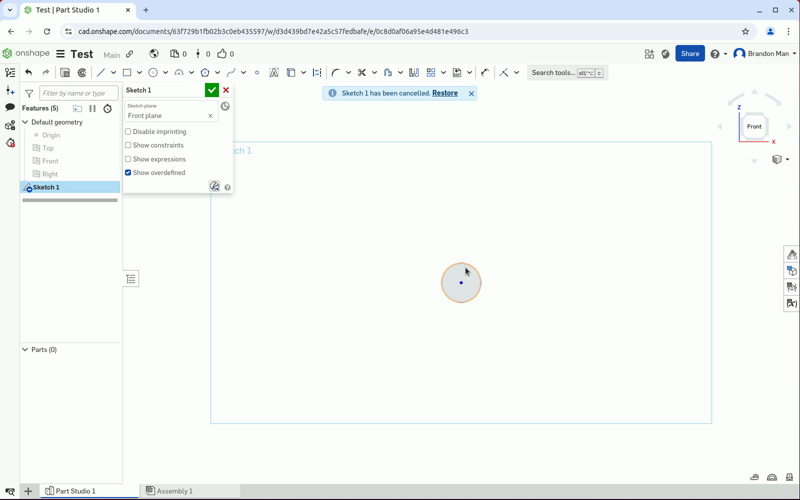
scroll(6)
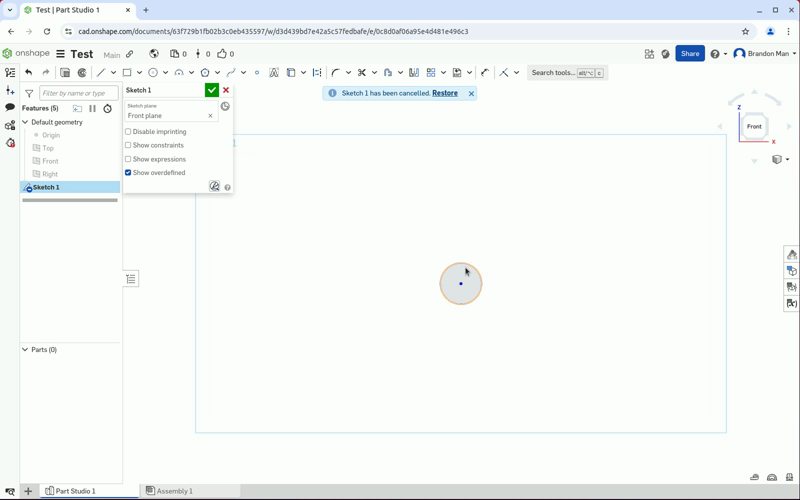
scroll(6)
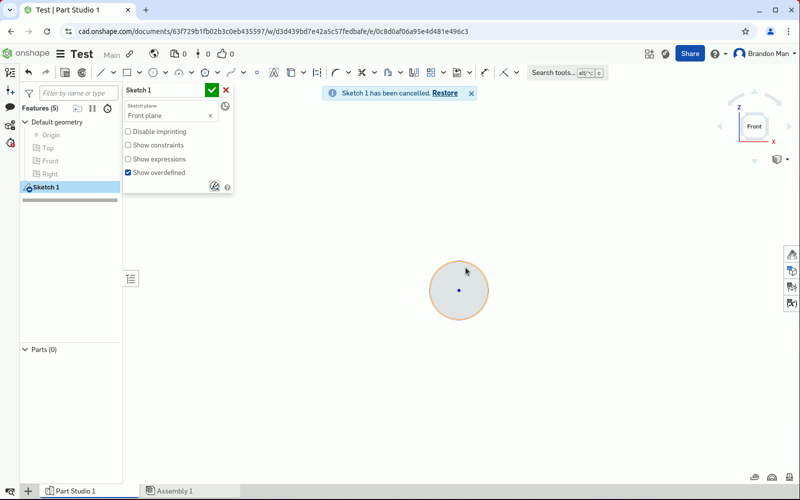
scroll(6)
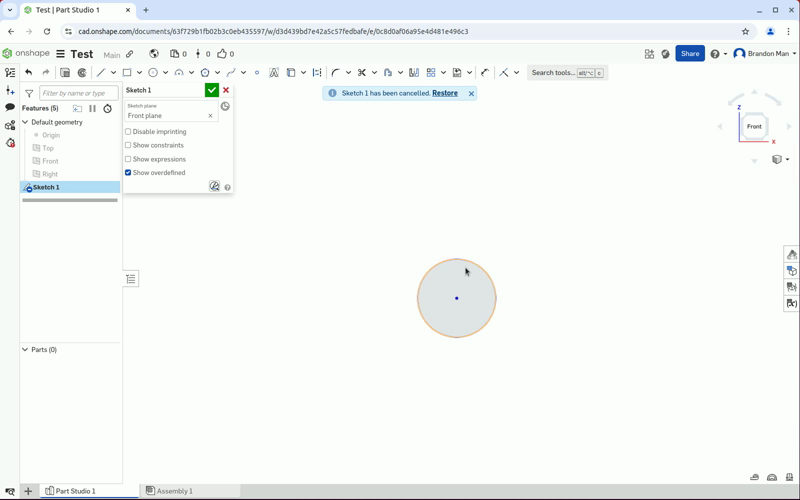
scroll(6)
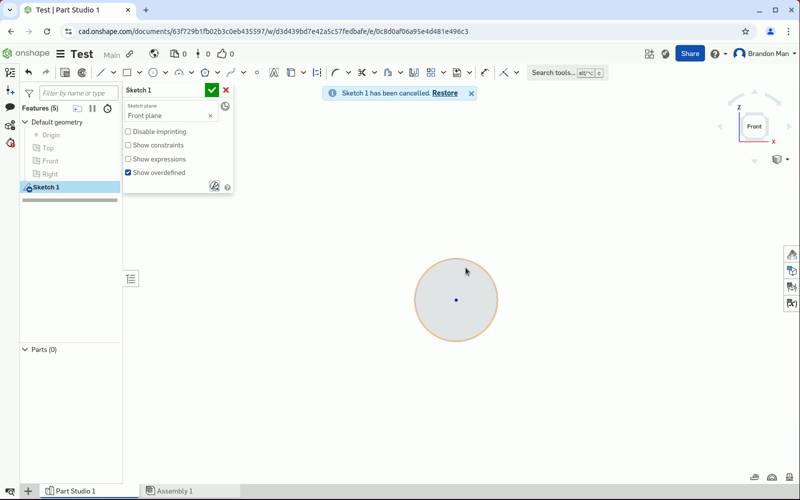
scroll(6)
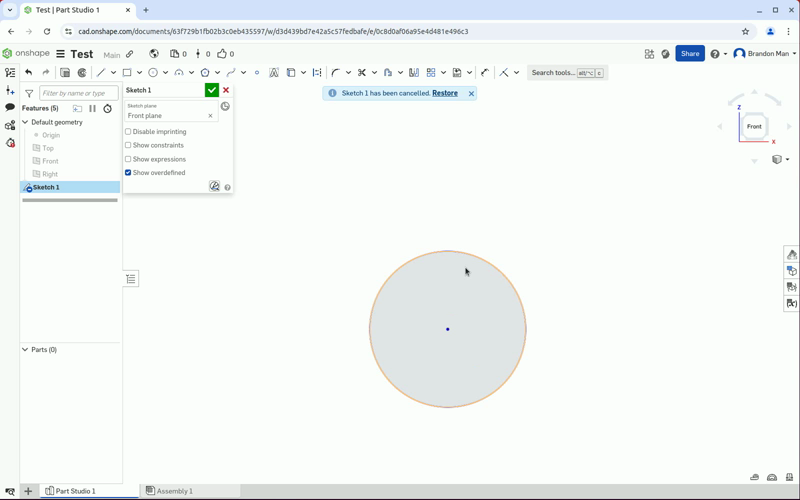
scroll(6)
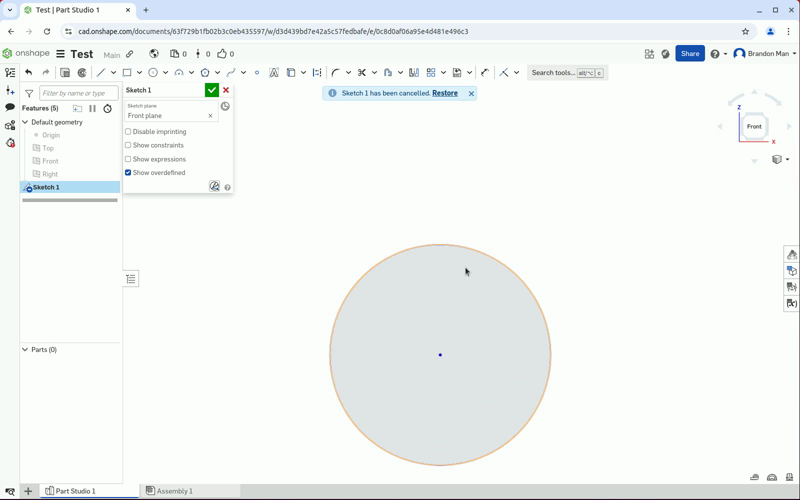
scroll(6)
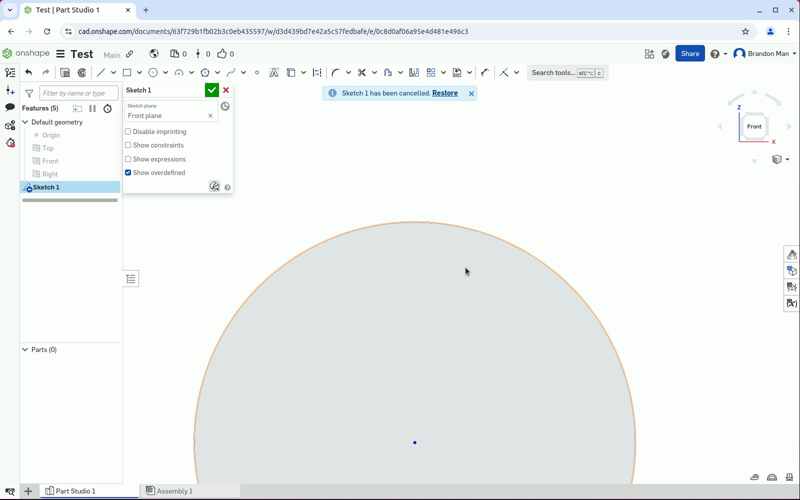
click(465, 267)
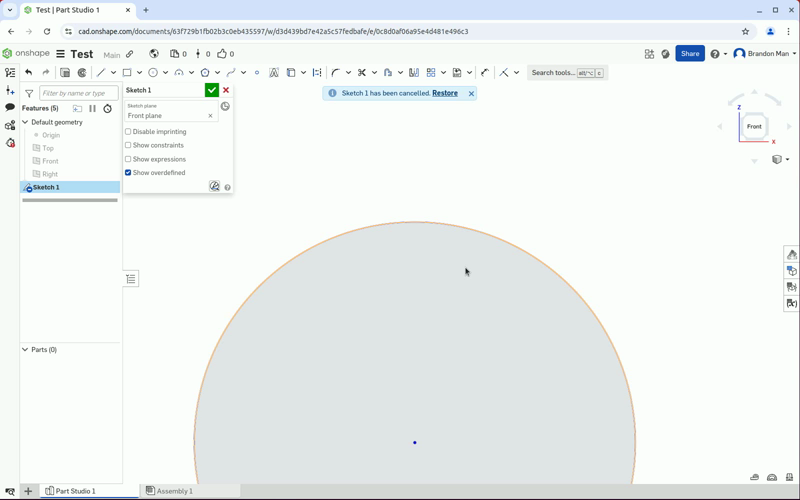
scroll(-6)
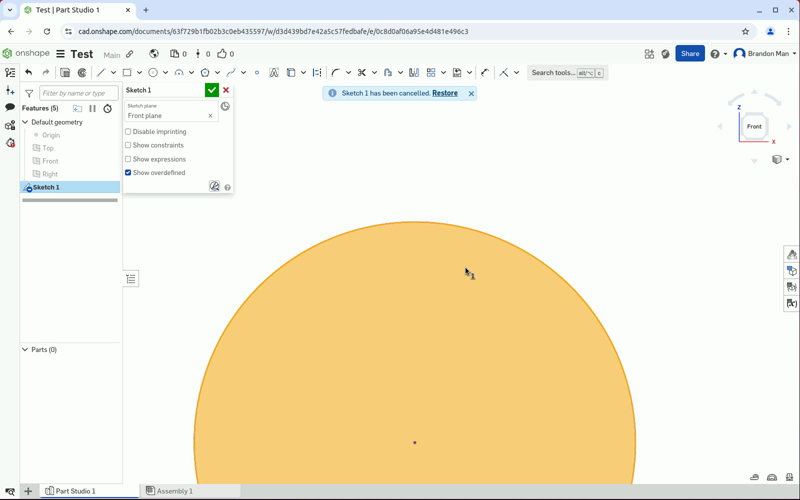
scroll(-6)
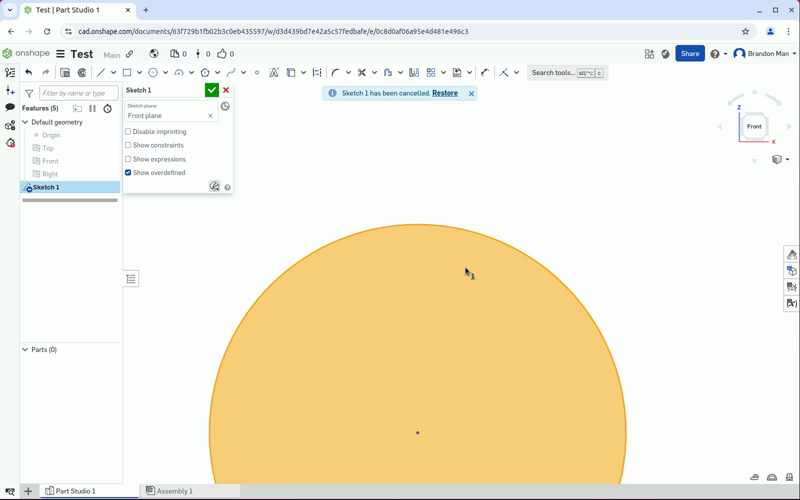
scroll(-6)
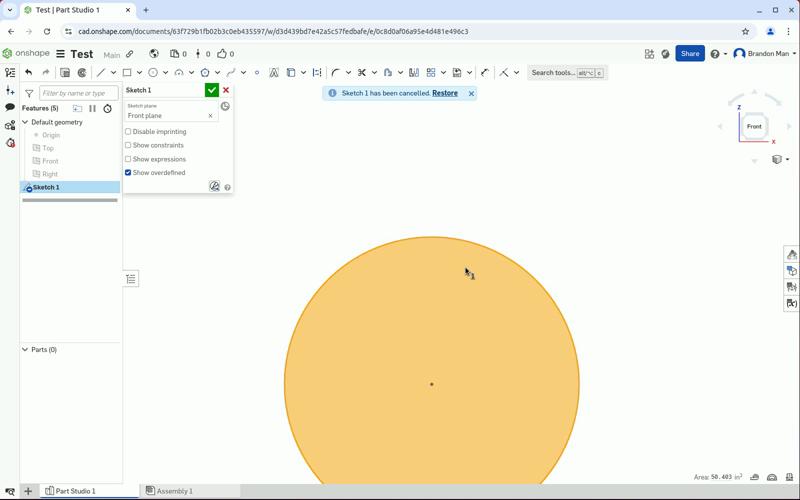
scroll(-6)
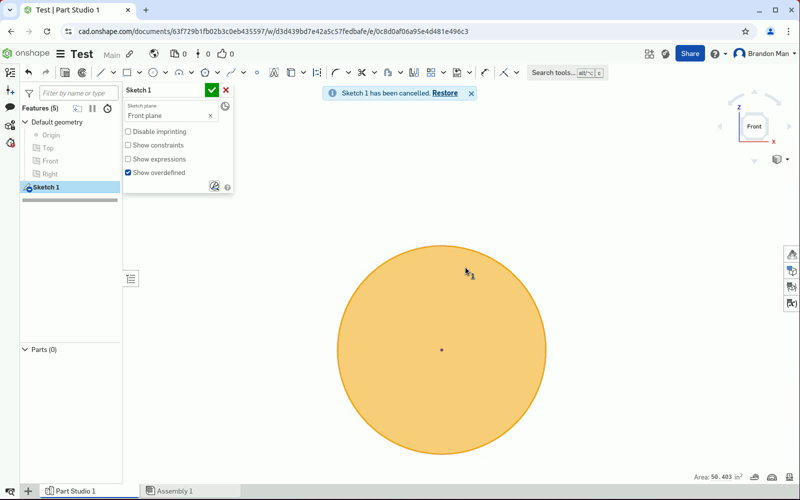
scroll(-6)
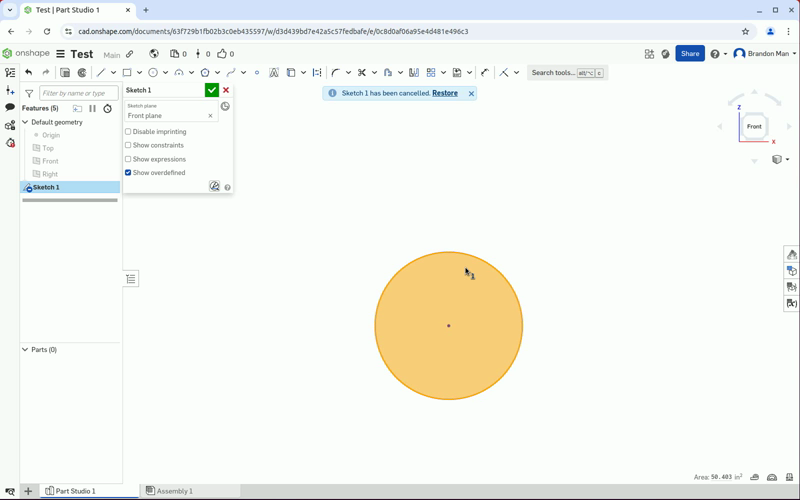
scroll(-6)
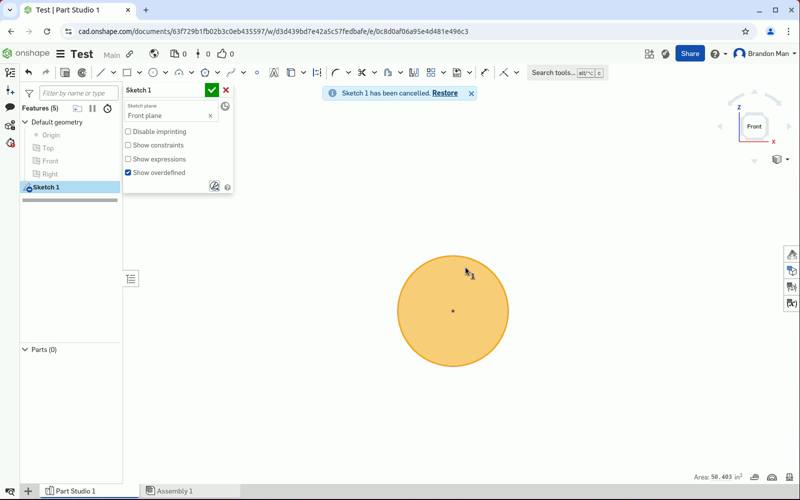
scroll(-6)
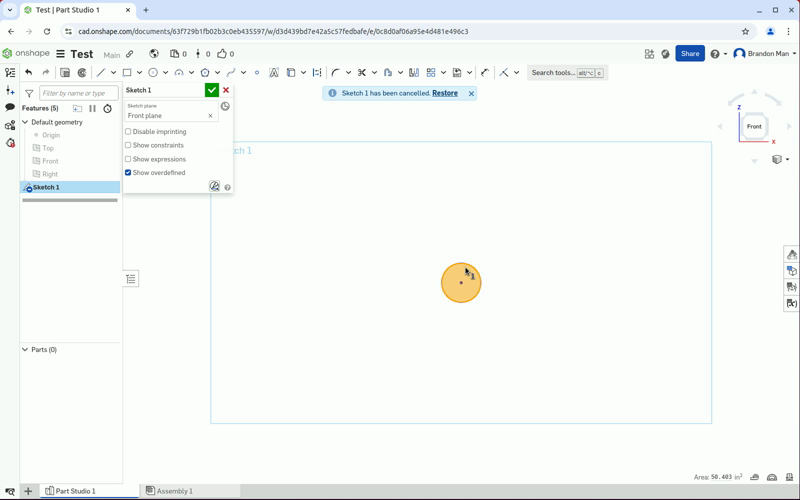
mouse_move(73, 352)
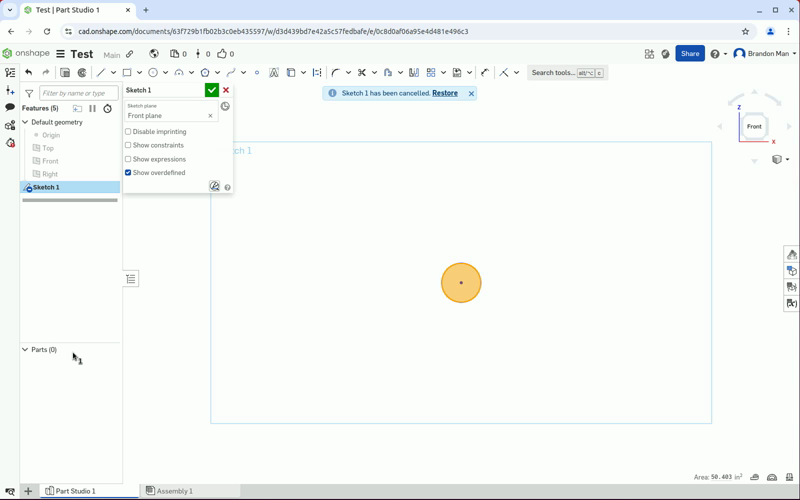
key(shift+y)
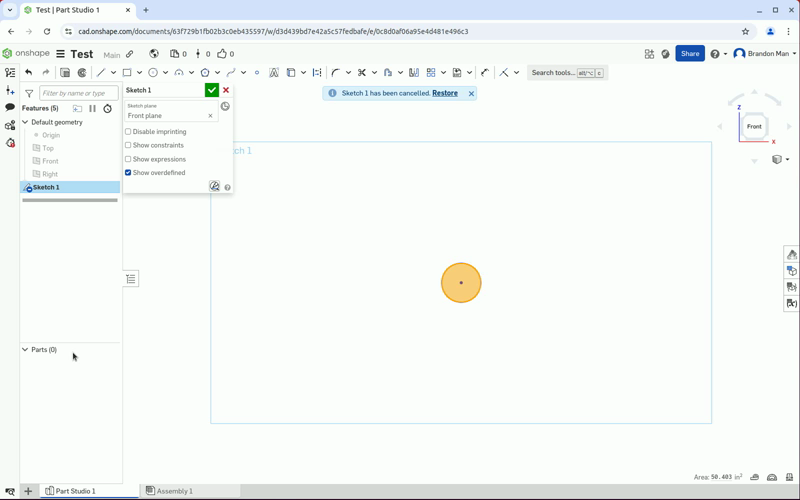
key(shift+e)
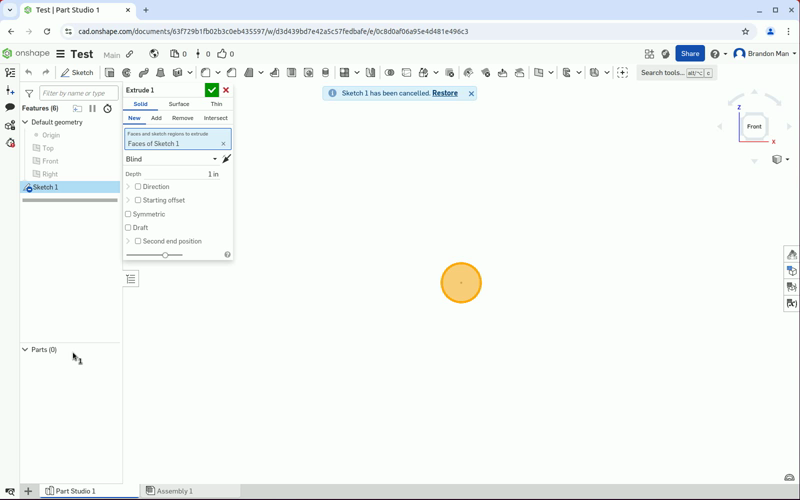
mouse_move(143, 106)
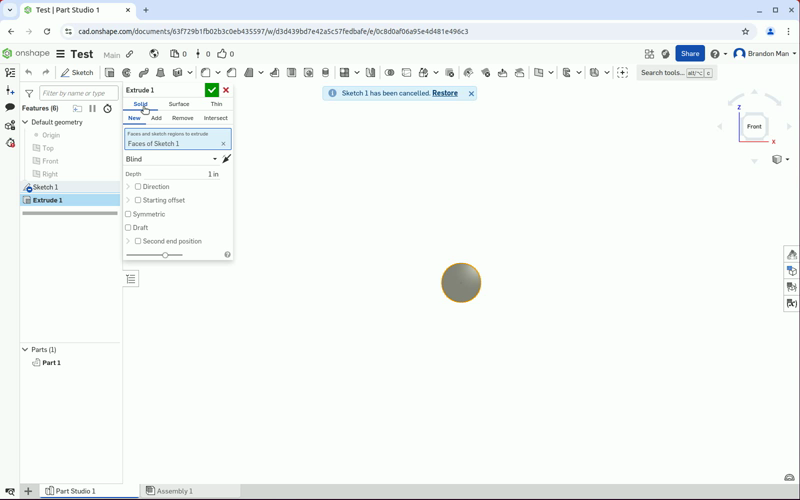
click(143, 106)
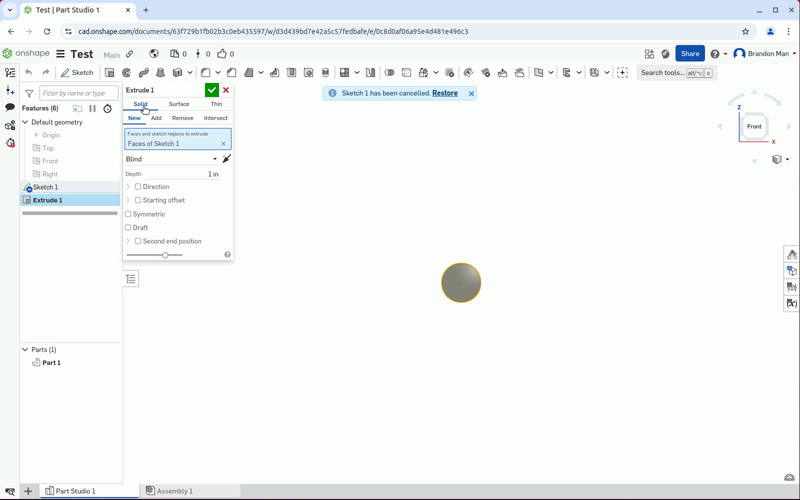
mouse_move(137, 120)
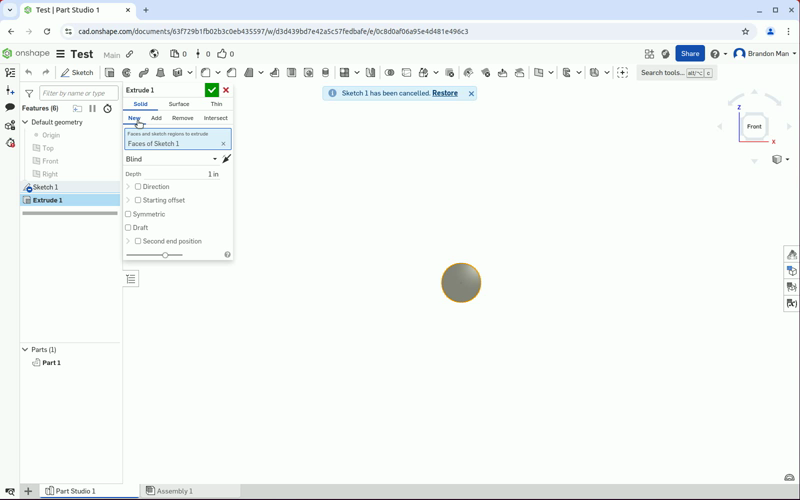
click(137, 120)
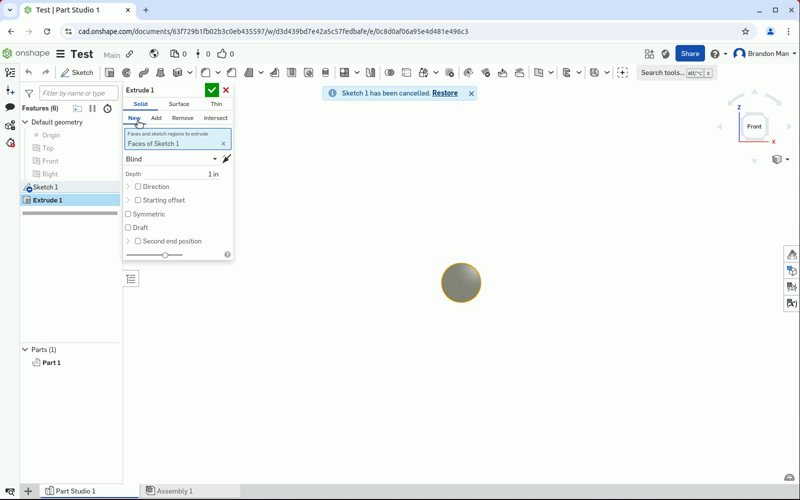
key(tab, 4)
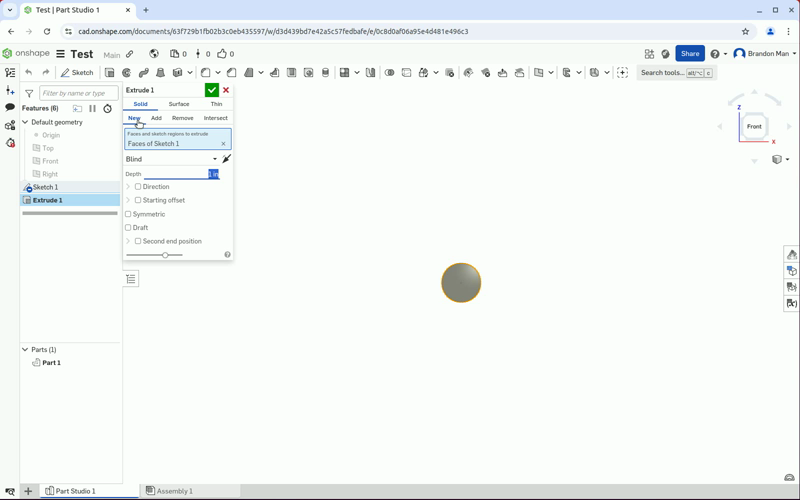
text(5.055)
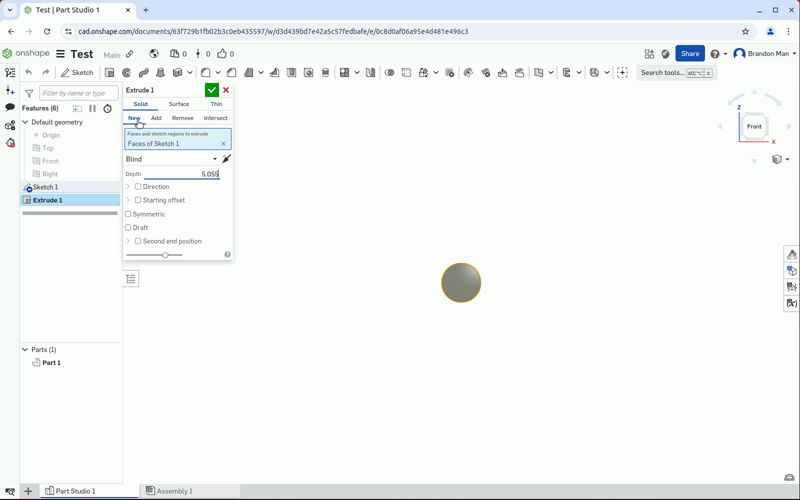
key(enter)
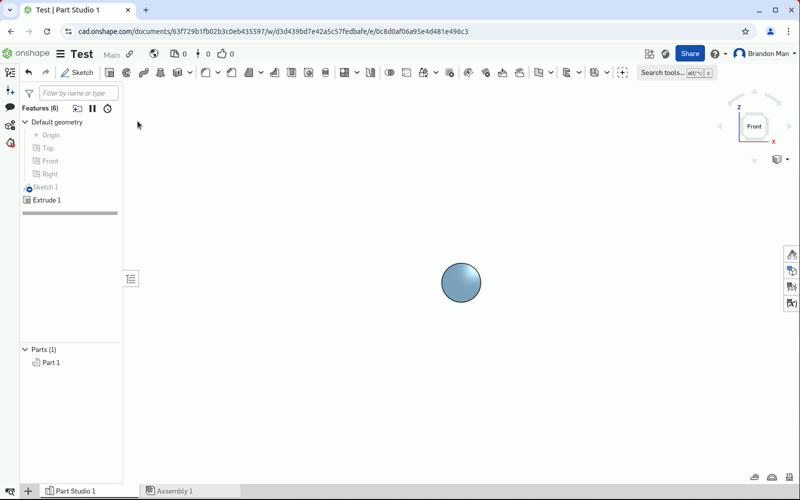
key(shift+h)
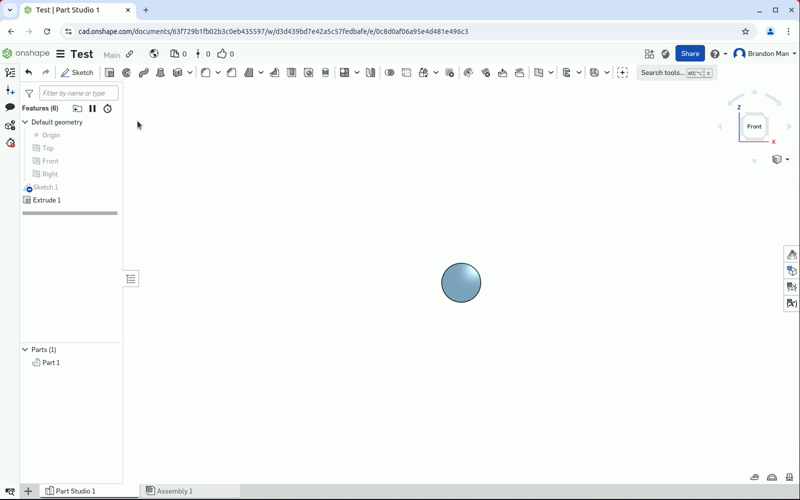
key(shift+h)
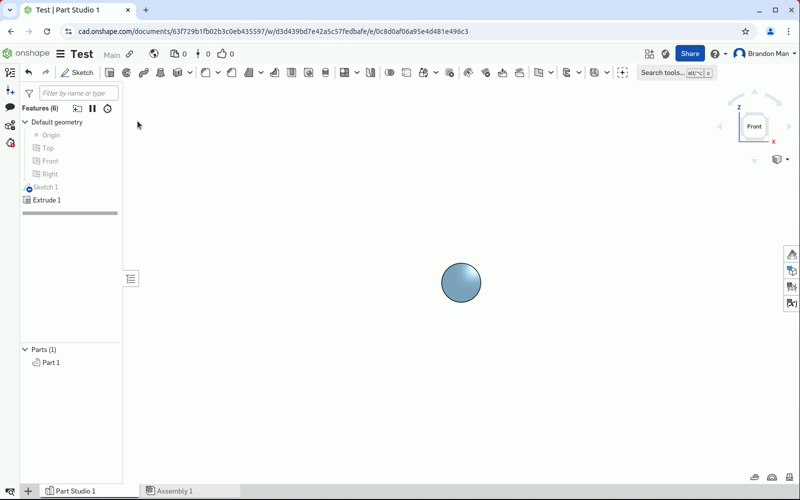
mouse_move(73, 189)
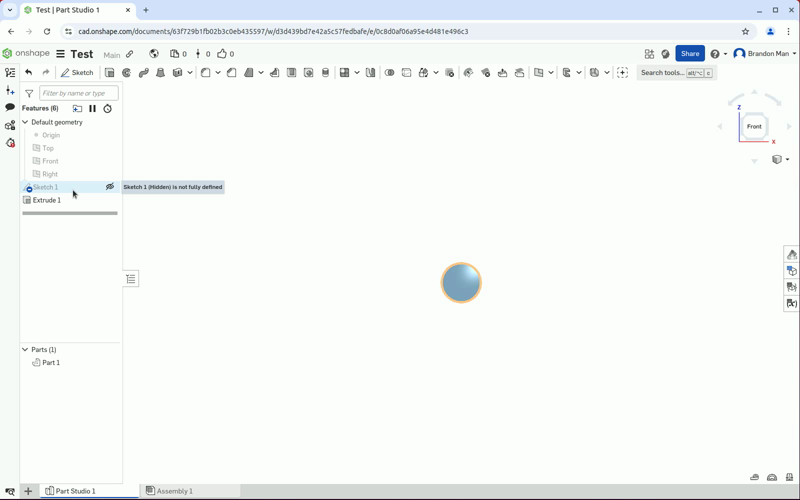
click(73, 189)
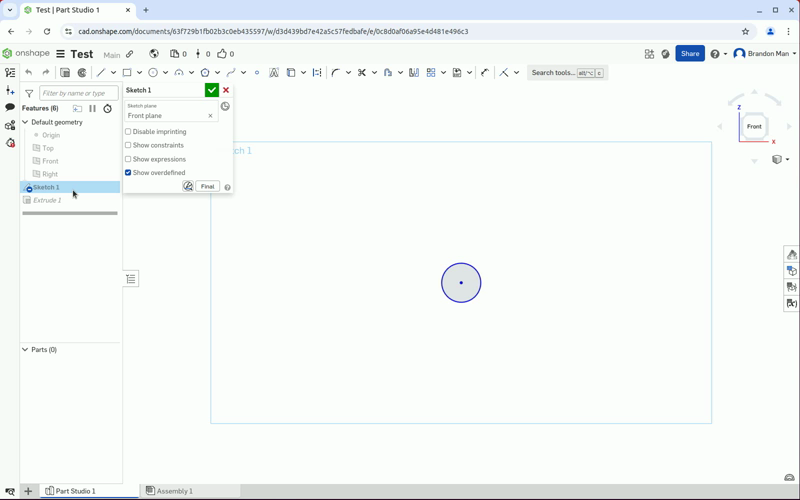
mouse_move(229, 92)
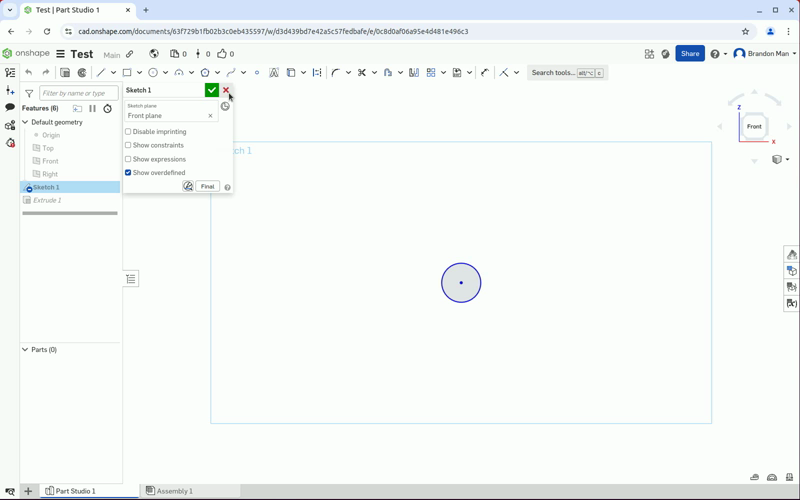
click(229, 92)
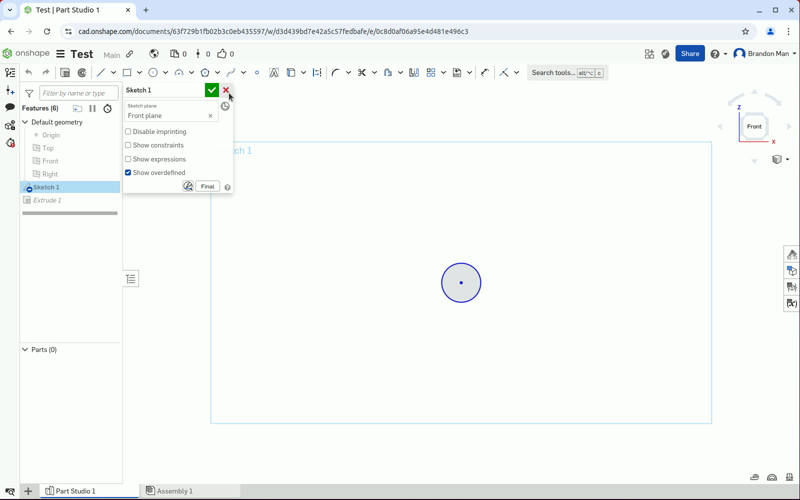
key(shift+s)
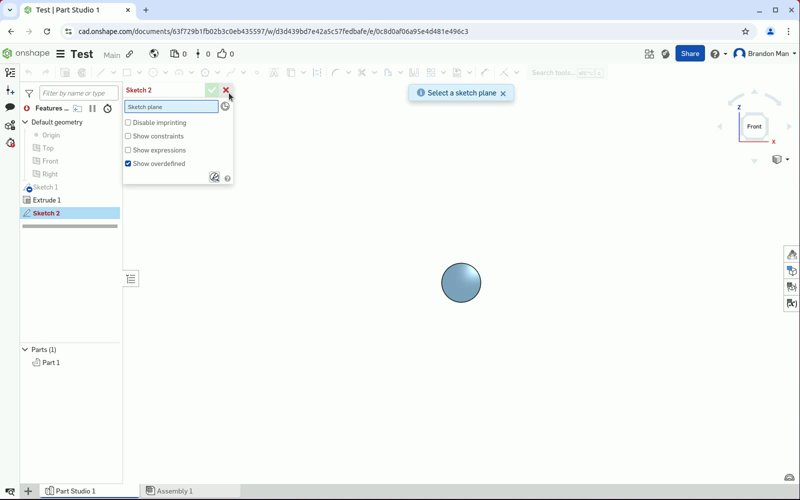
mouse_move(73, 163)
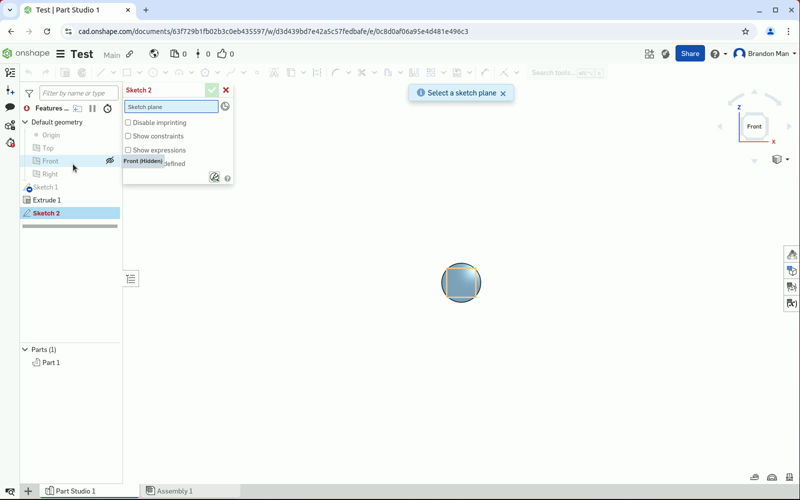
click(73, 163)
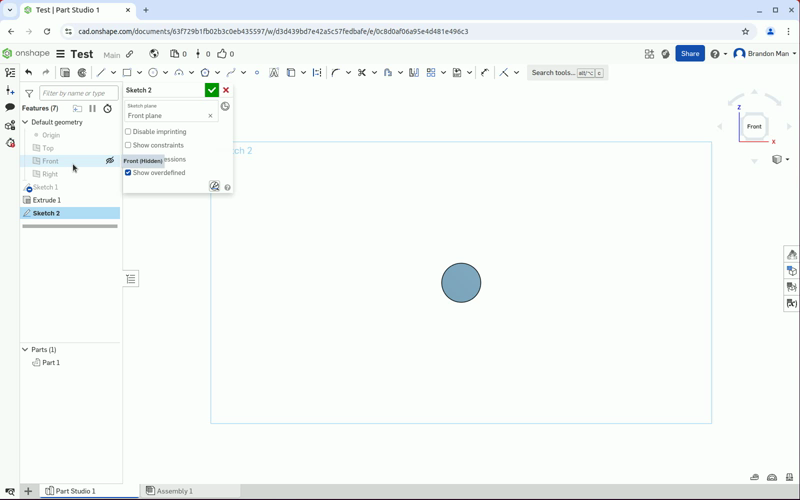
mouse_move(73, 352)
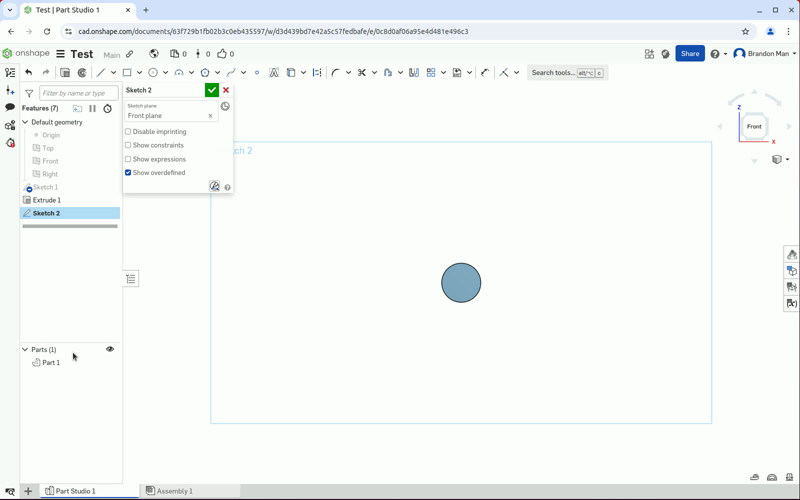
key(y)
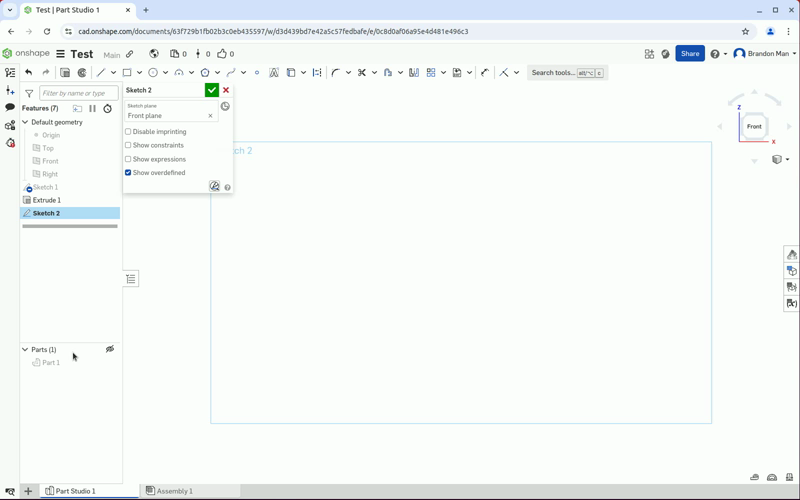
key(c)
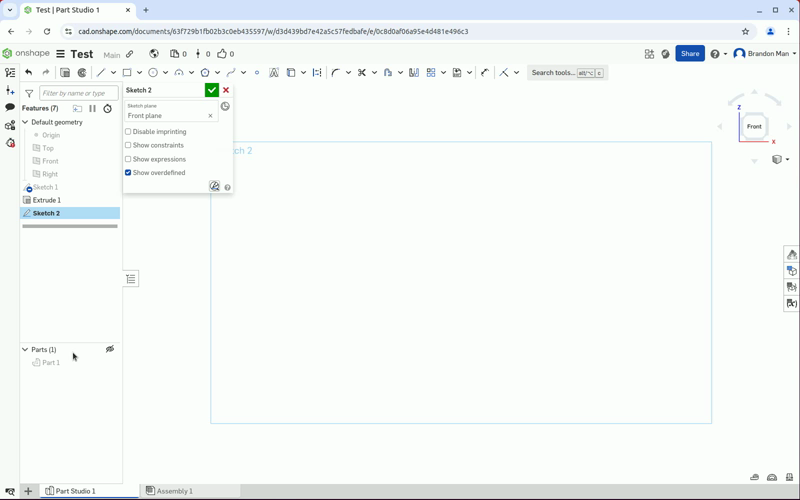
key_down(shift)
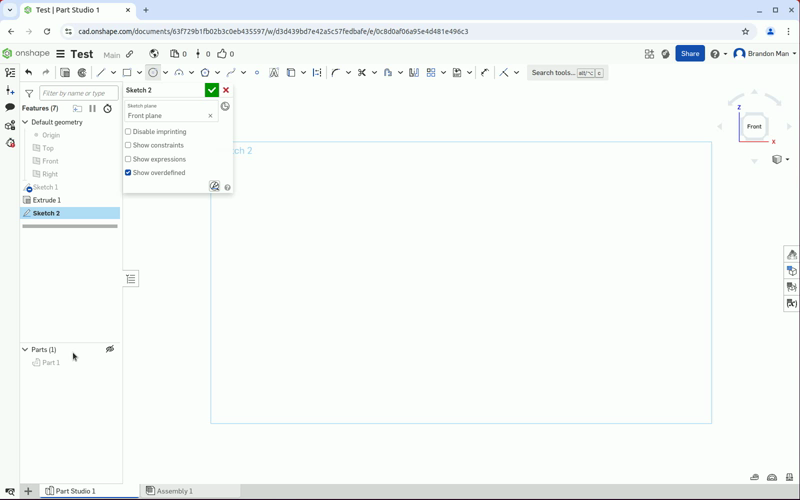
mouse_move(461, 282)
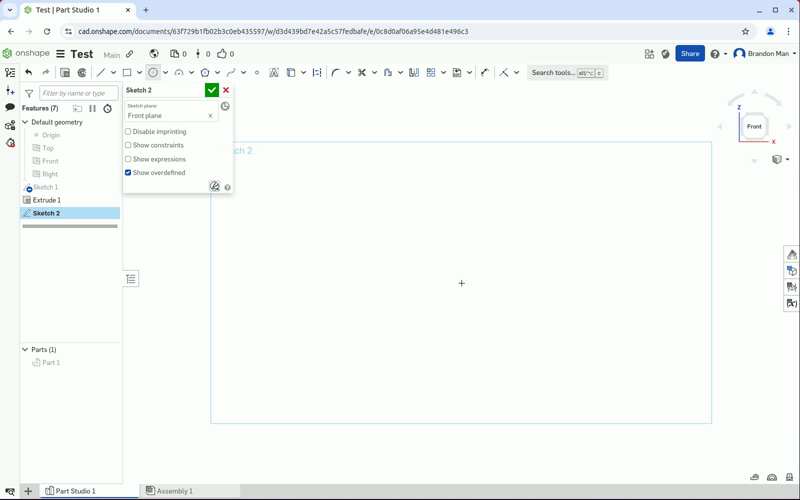
click(461, 282)
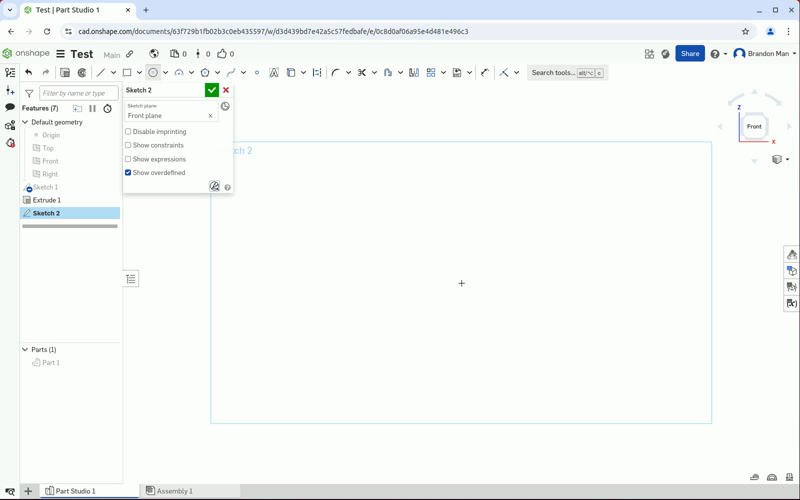
key_up(shift)
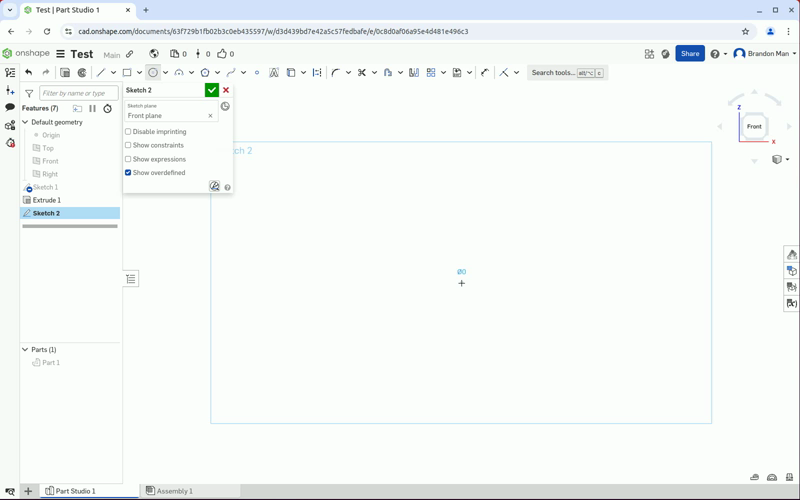
mouse_move(484, 282)
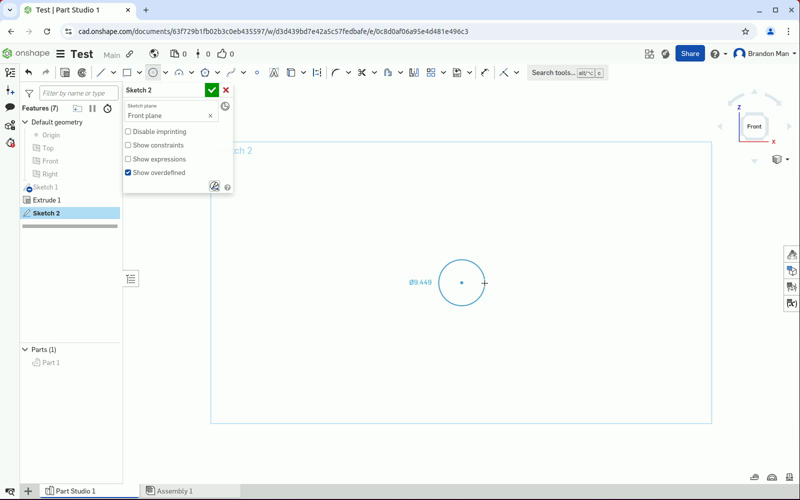
click(484, 282)
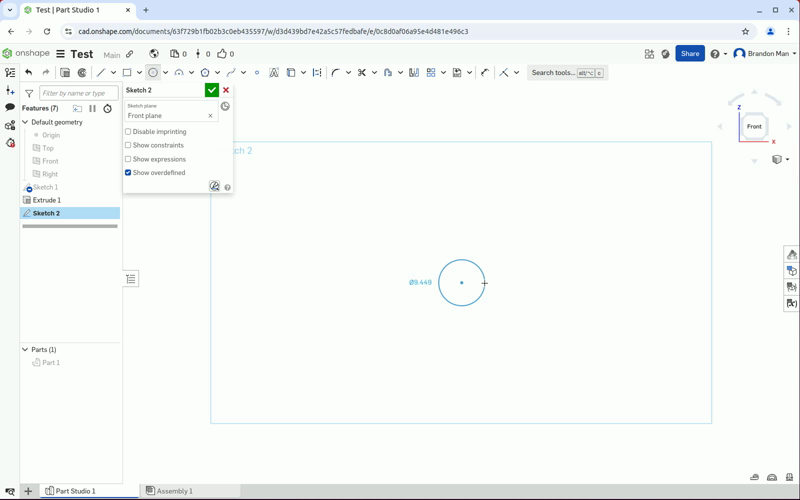
key(esc)
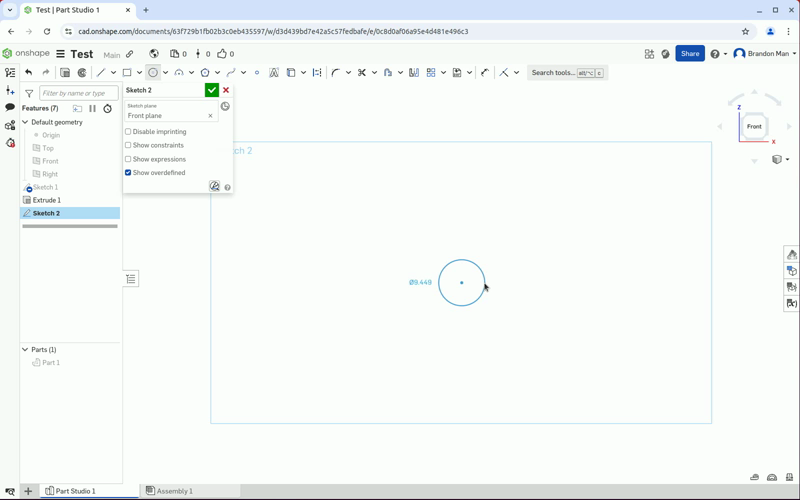
key(c)
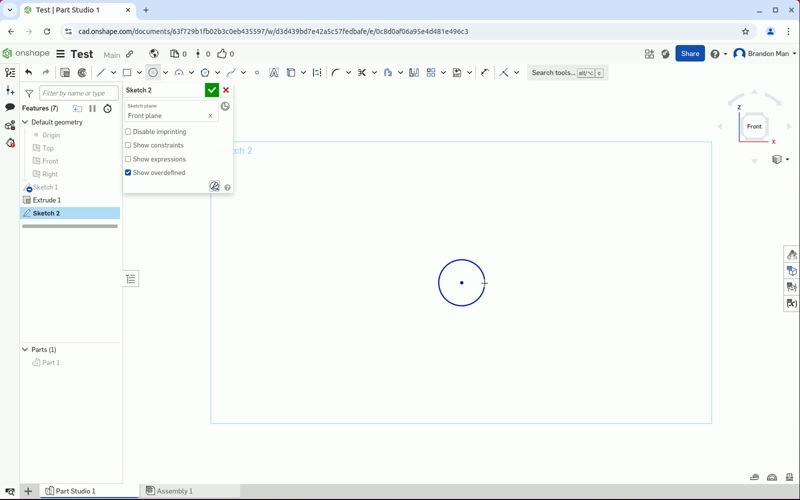
key_down(shift)
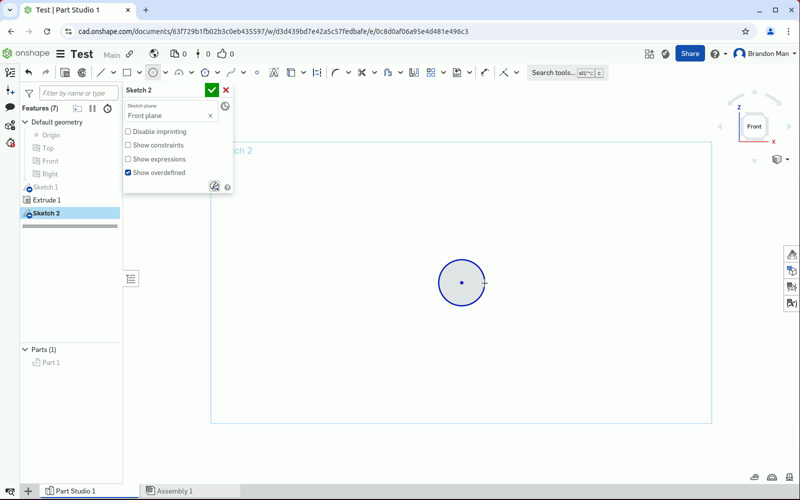
mouse_move(461, 282)
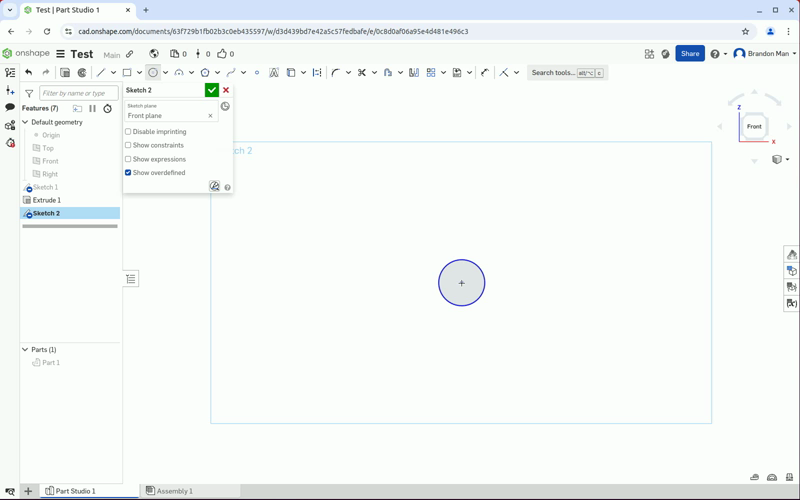
click(461, 282)
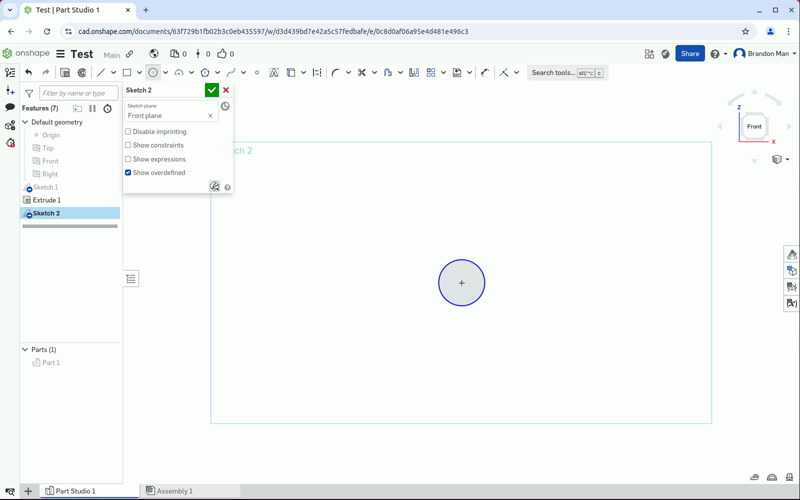
key_up(shift)
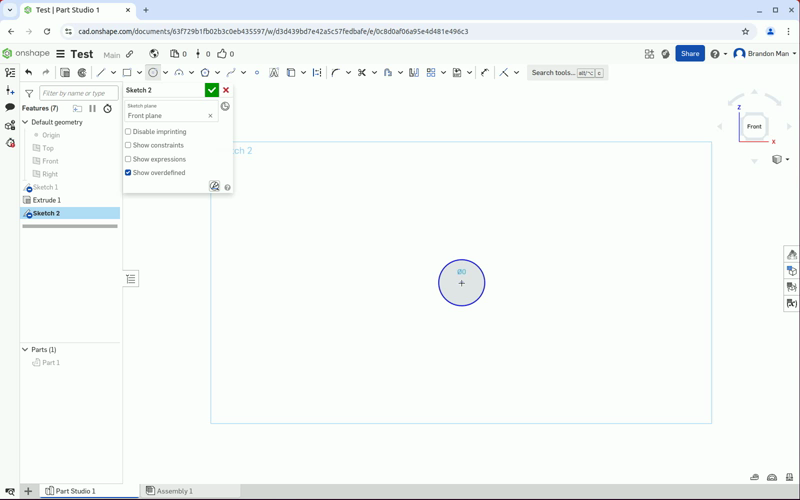
mouse_move(480, 282)
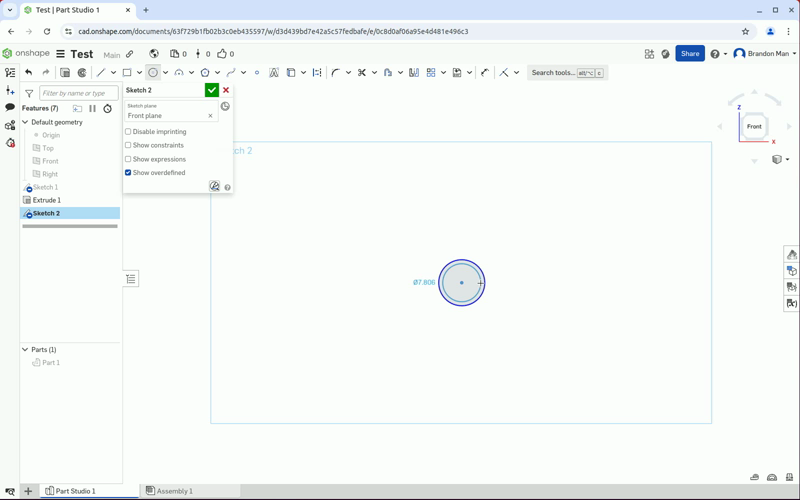
scroll(6)
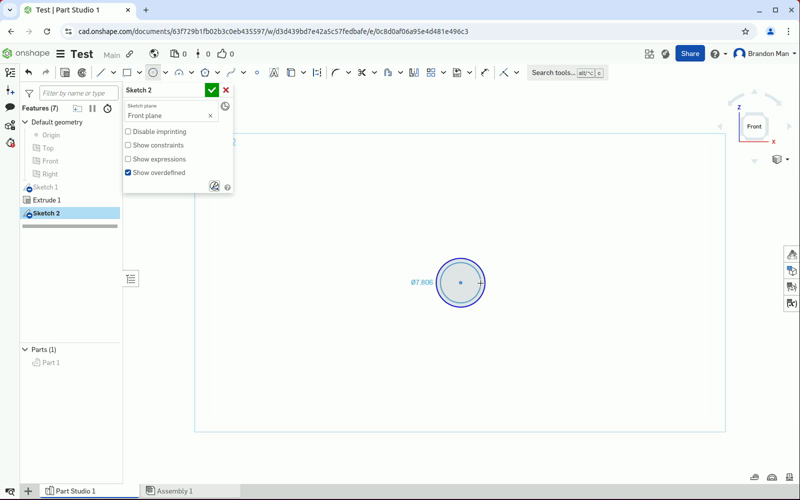
scroll(6)
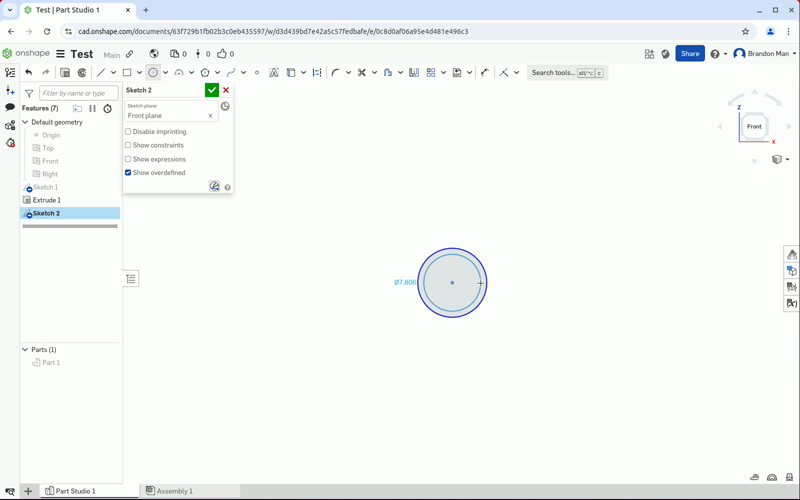
scroll(6)
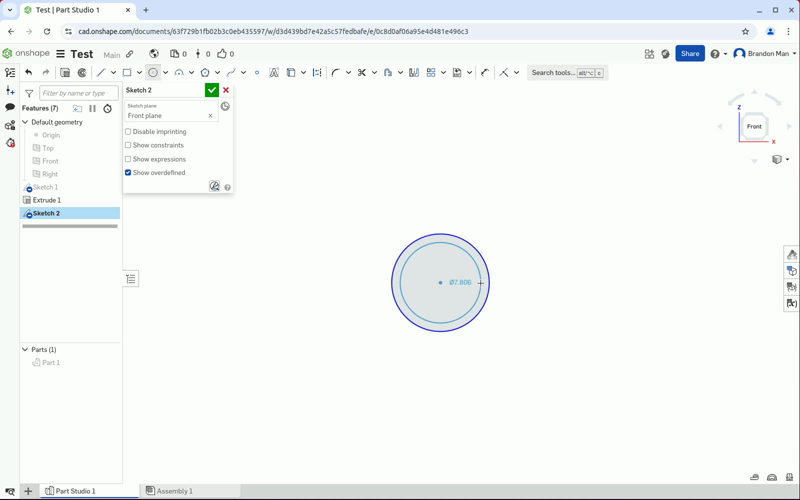
scroll(6)
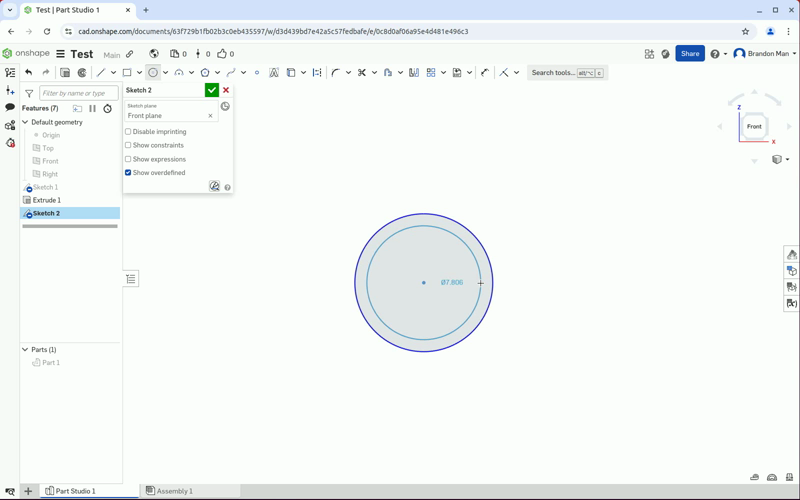
scroll(6)
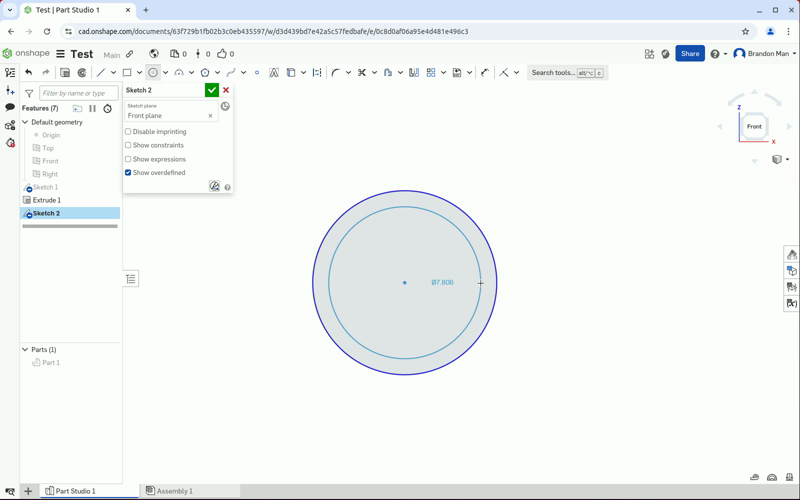
scroll(6)
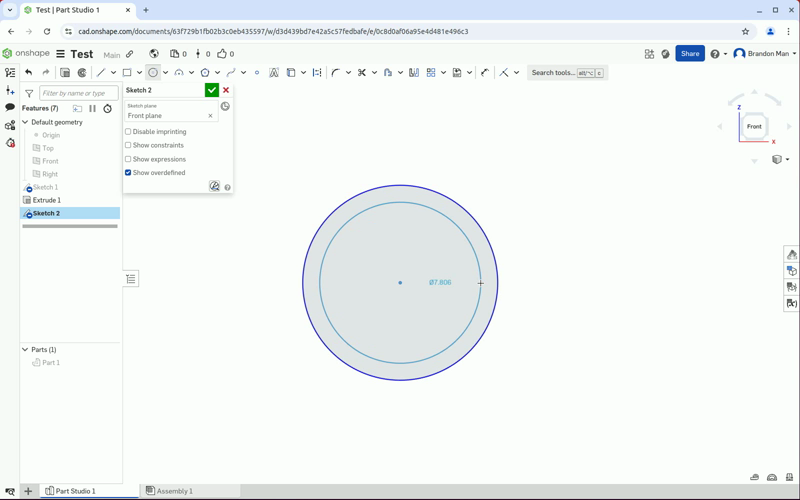
scroll(6)
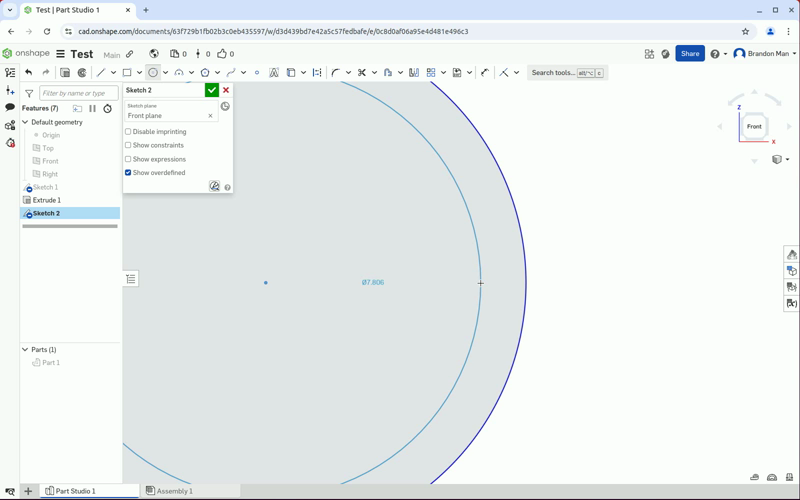
click(480, 282)
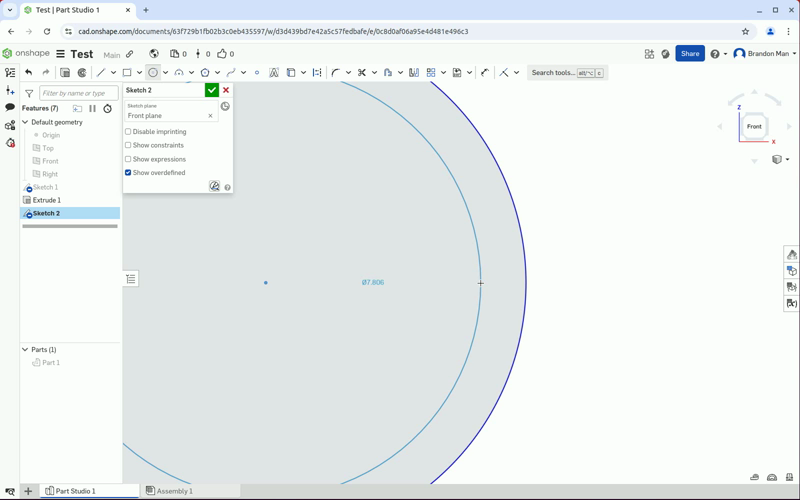
scroll(-6)
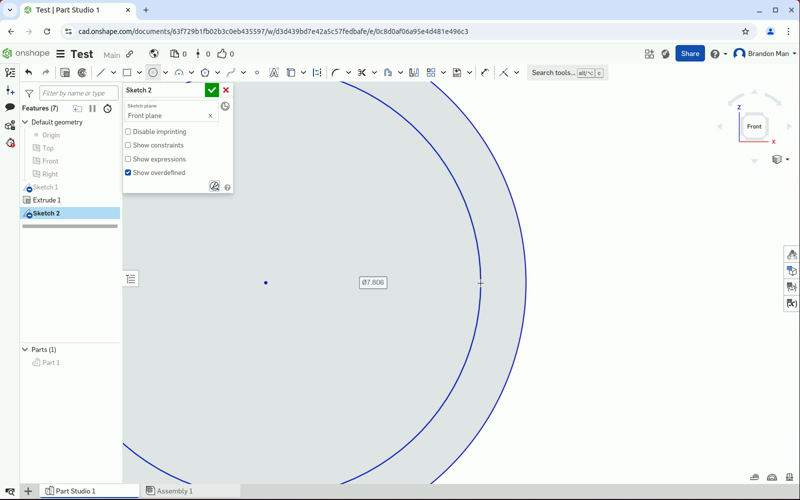
scroll(-6)
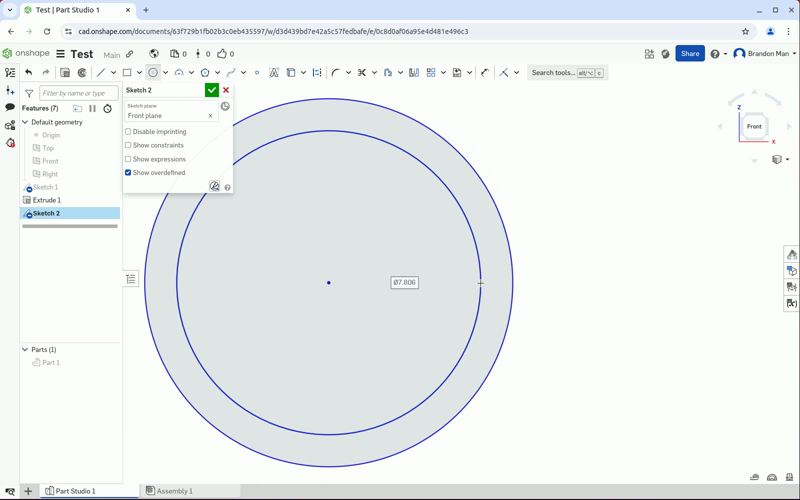
scroll(-6)
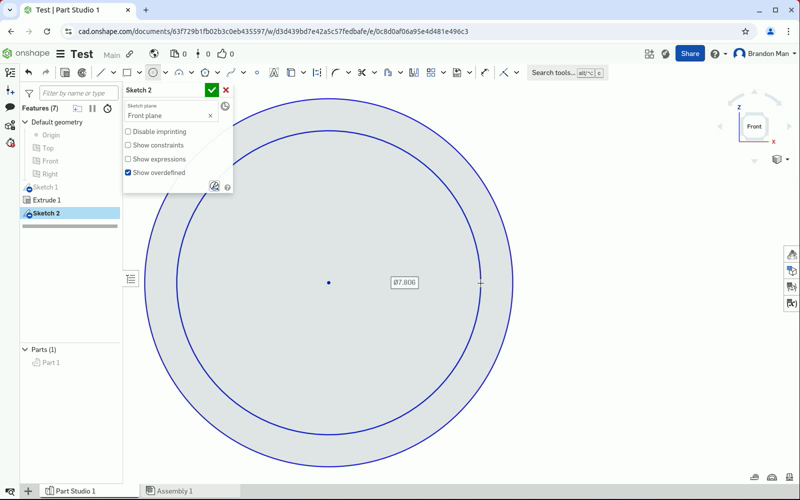
scroll(-6)
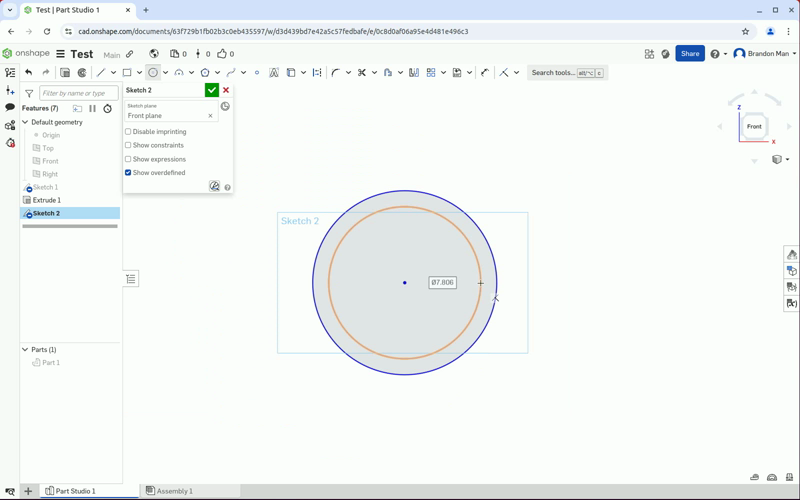
scroll(-6)
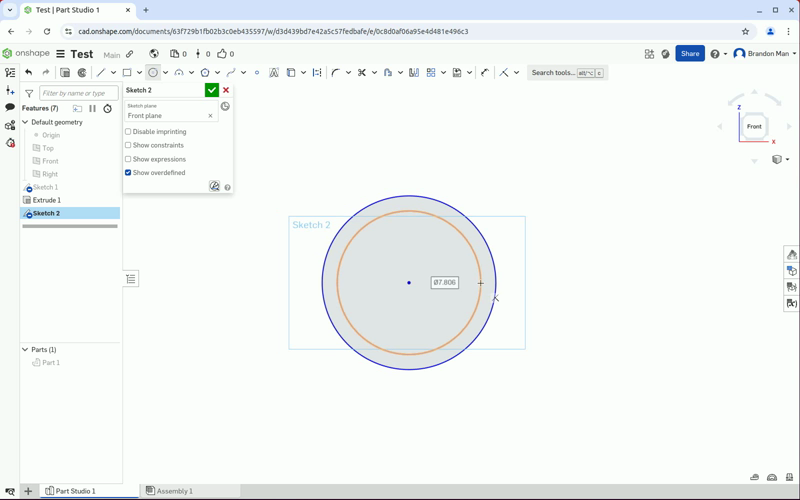
scroll(-6)
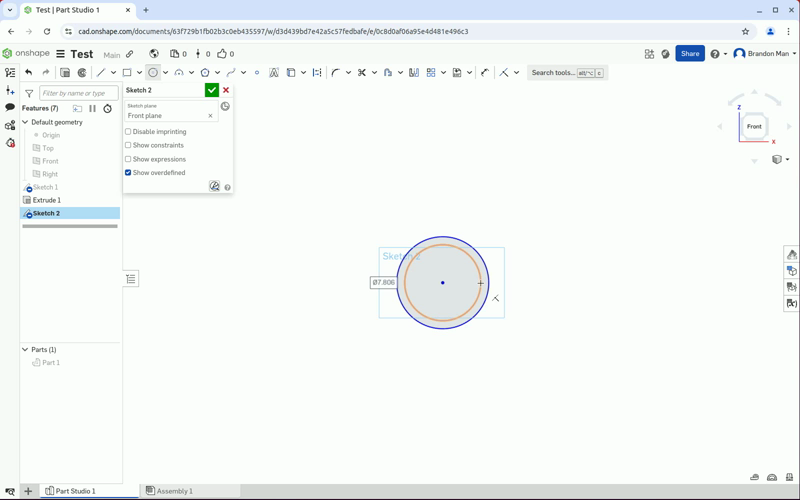
scroll(-6)
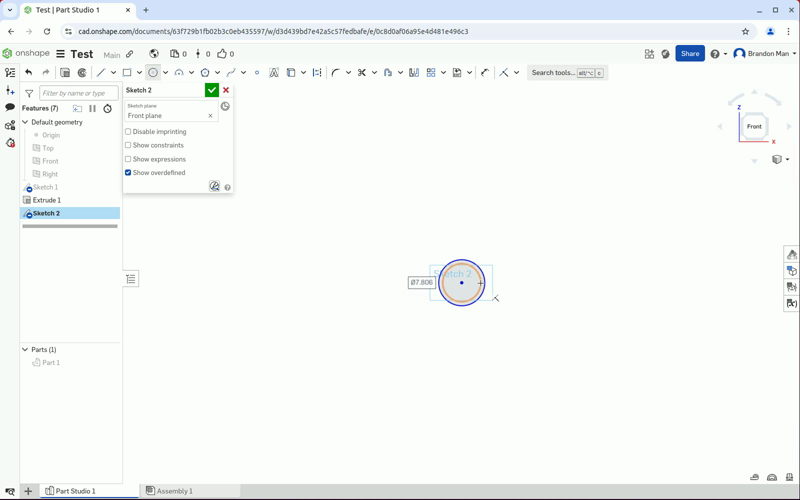
key(esc)
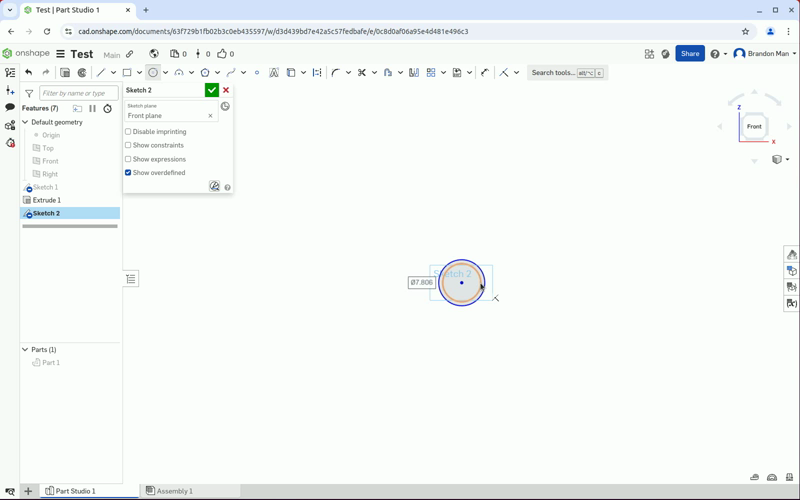
mouse_move(481, 294)
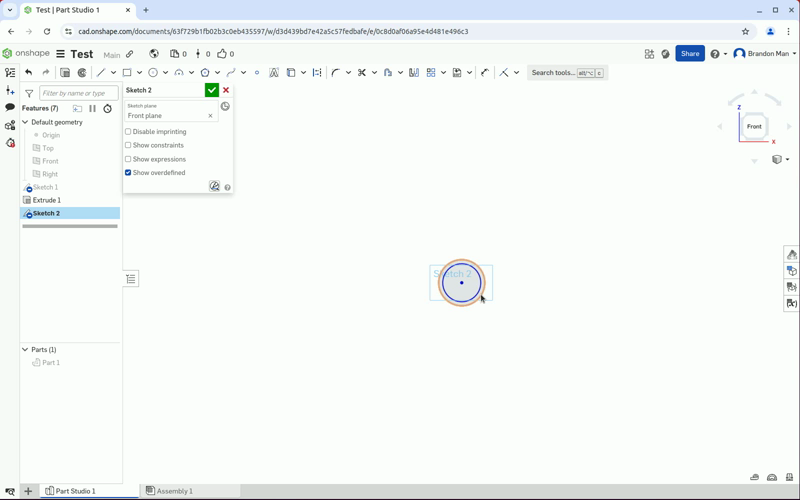
scroll(6)
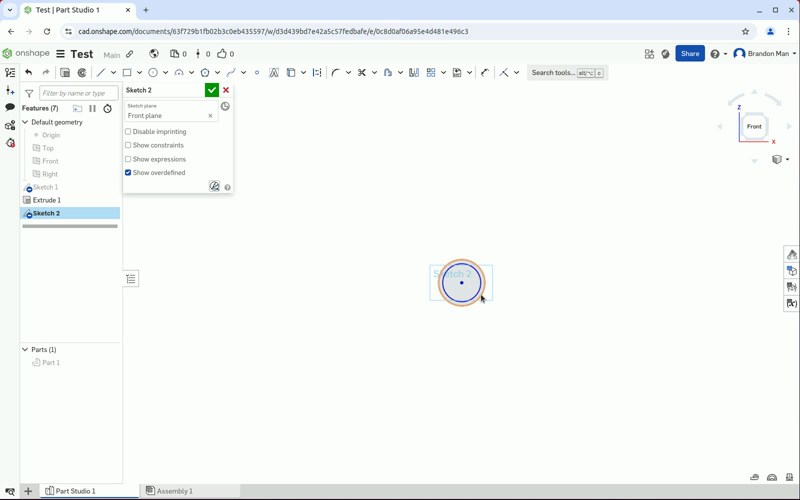
scroll(6)
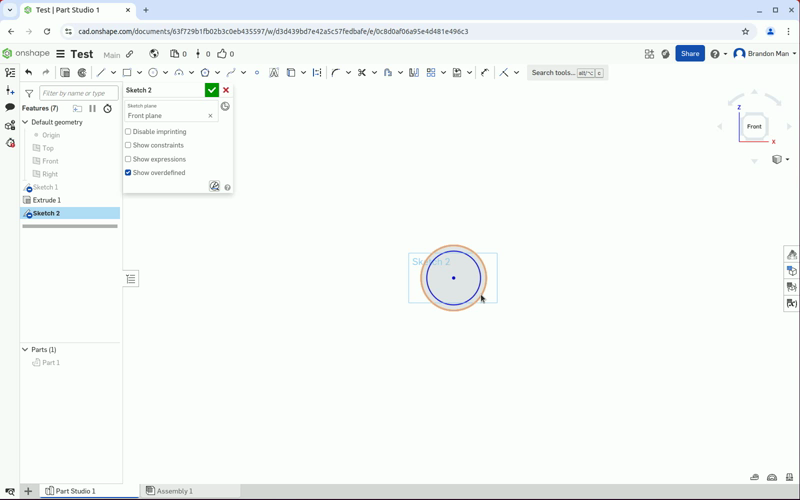
scroll(6)
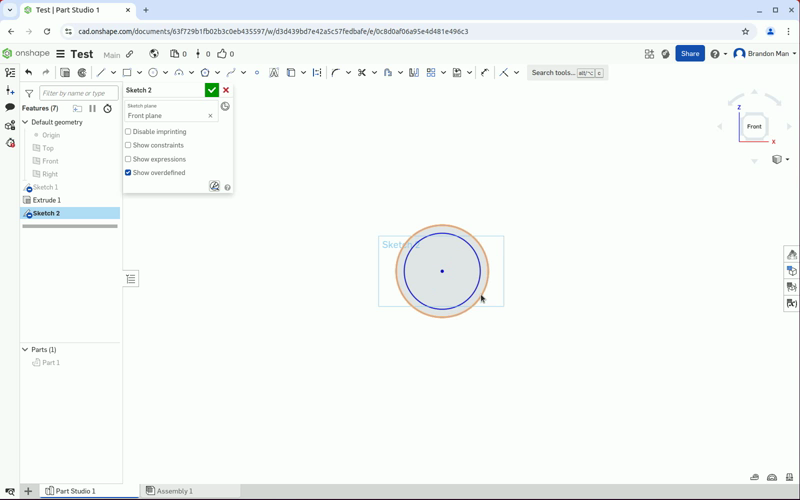
scroll(6)
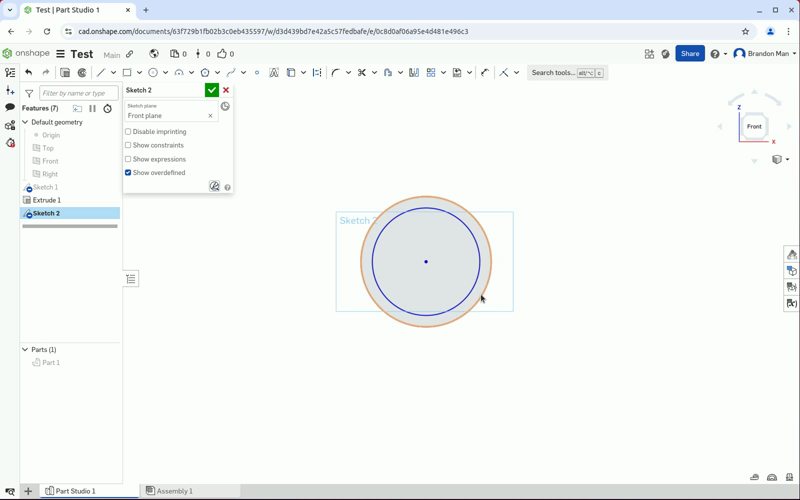
scroll(6)
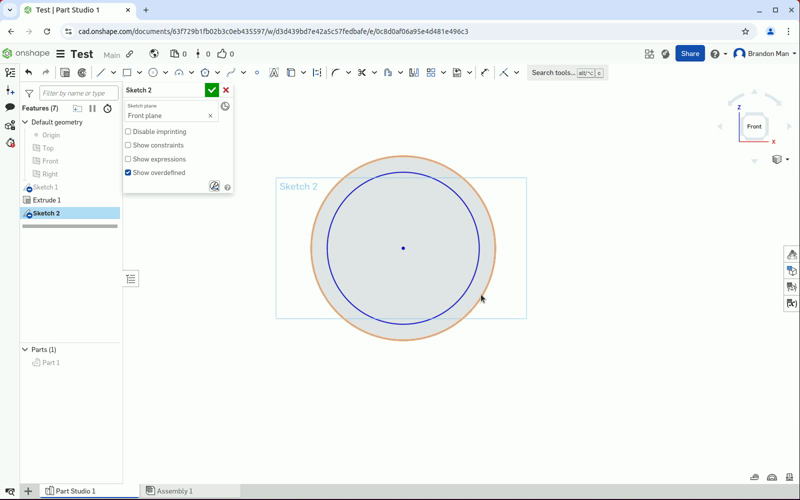
scroll(6)
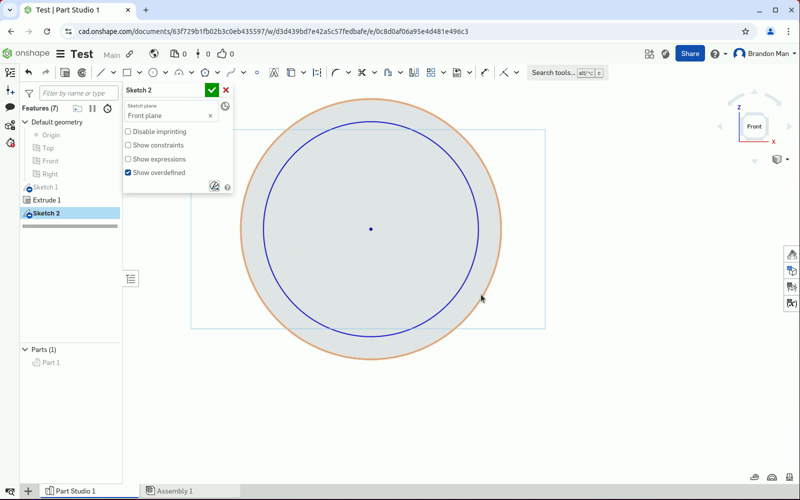
scroll(6)
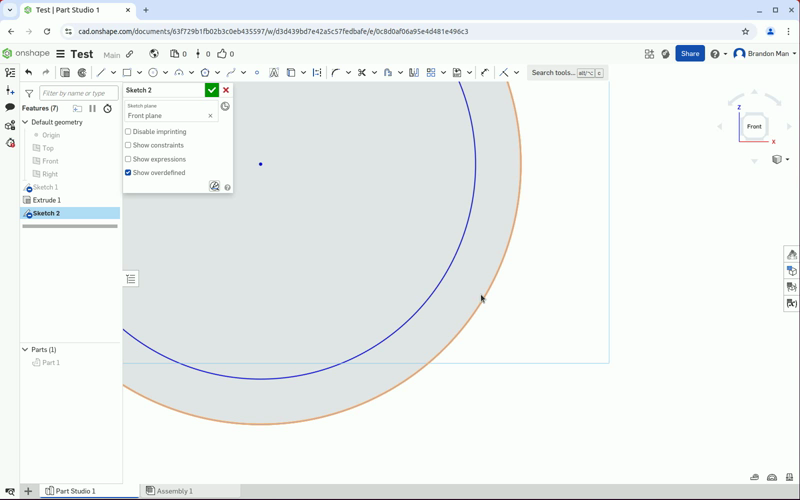
click(481, 294)
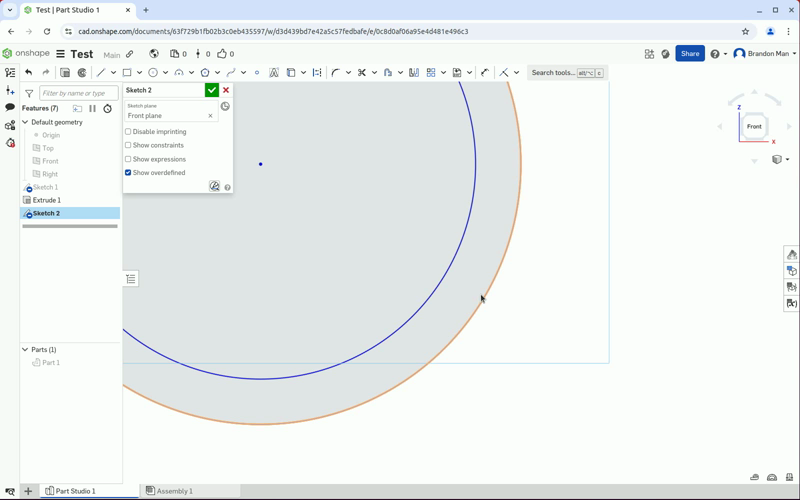
scroll(-6)
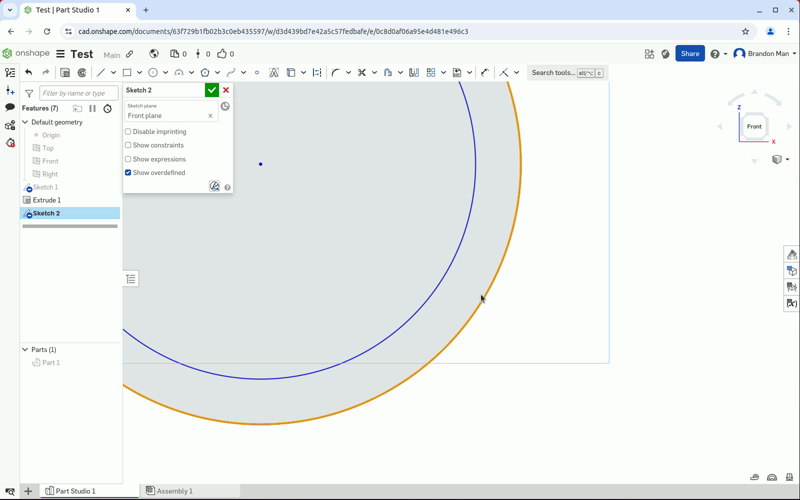
scroll(-6)
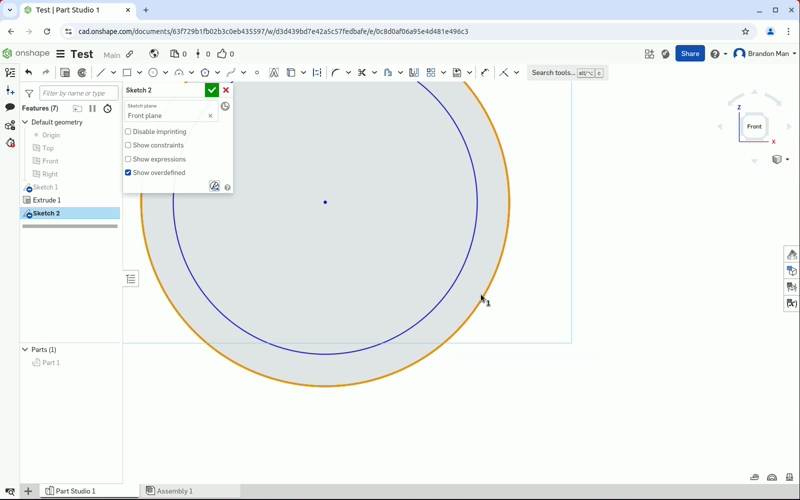
scroll(-6)
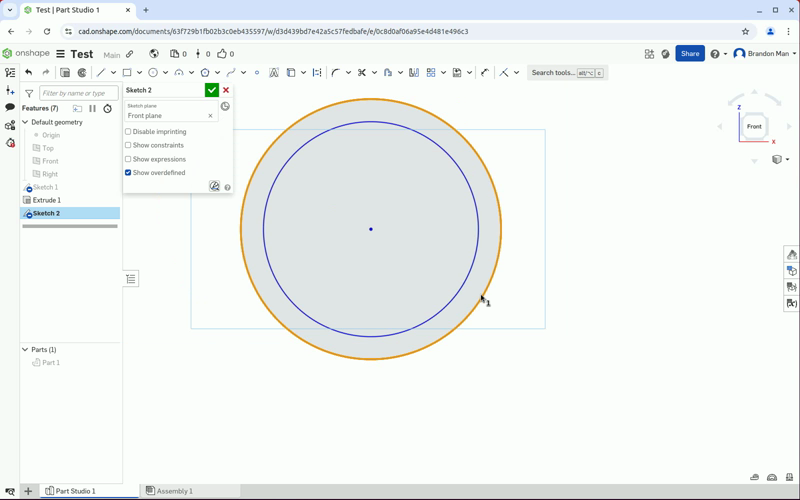
scroll(-6)
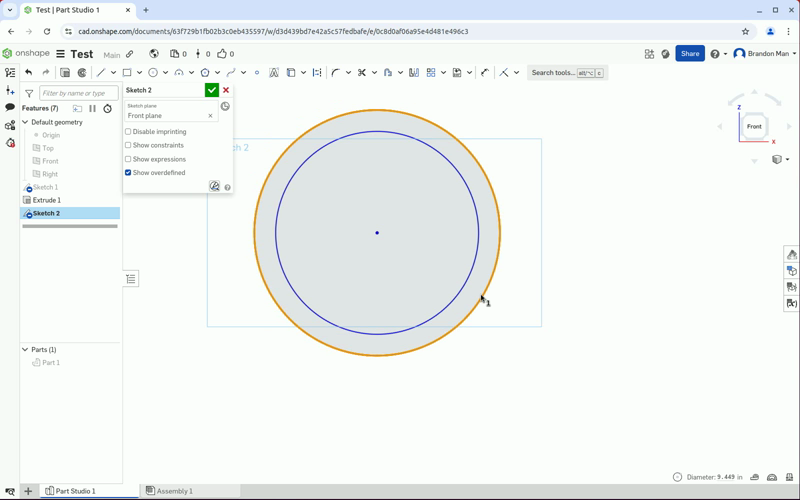
scroll(-6)
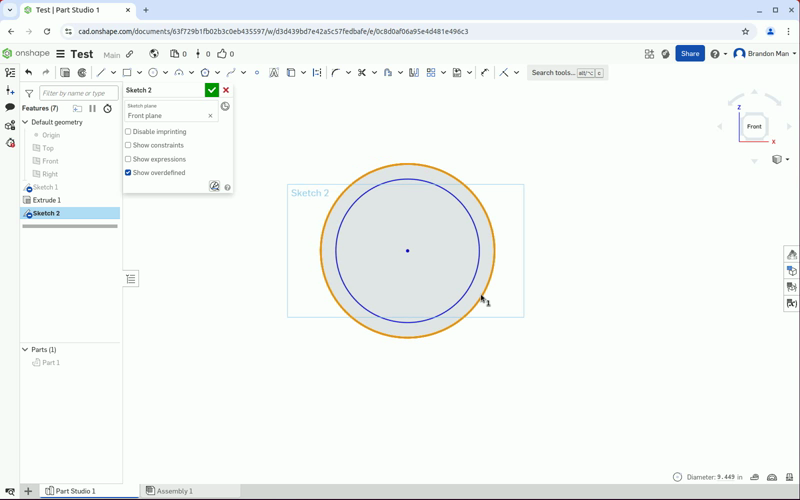
scroll(-6)
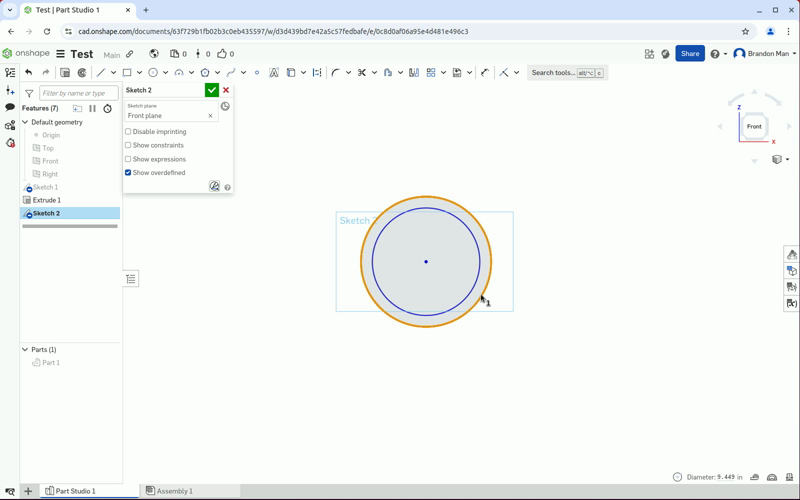
scroll(-6)
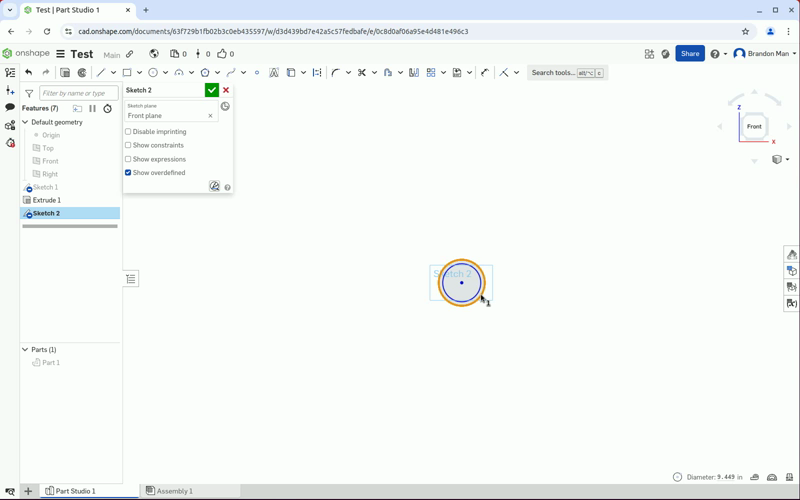
mouse_move(73, 352)
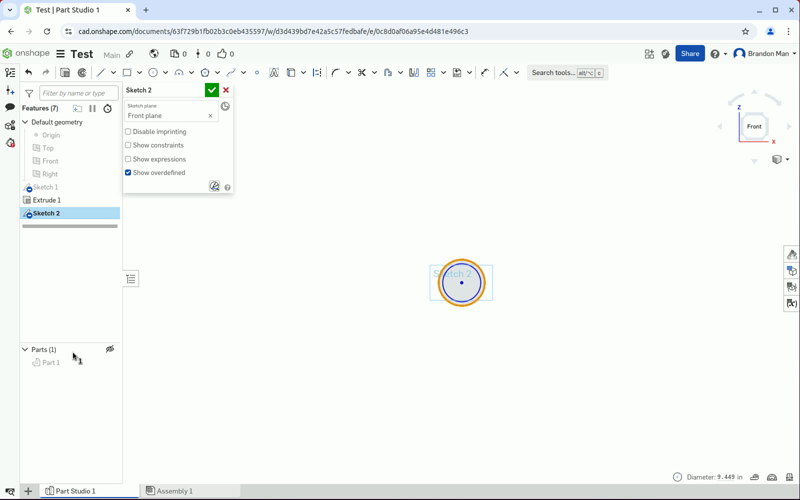
key(shift+y)
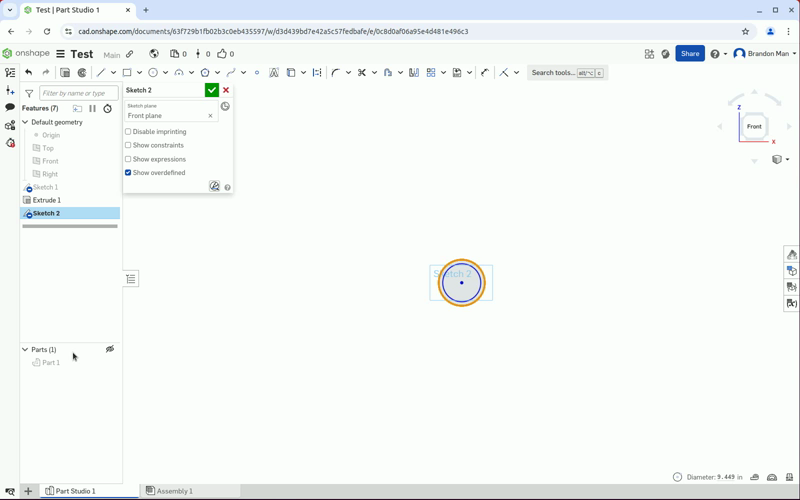
key(shift+e)
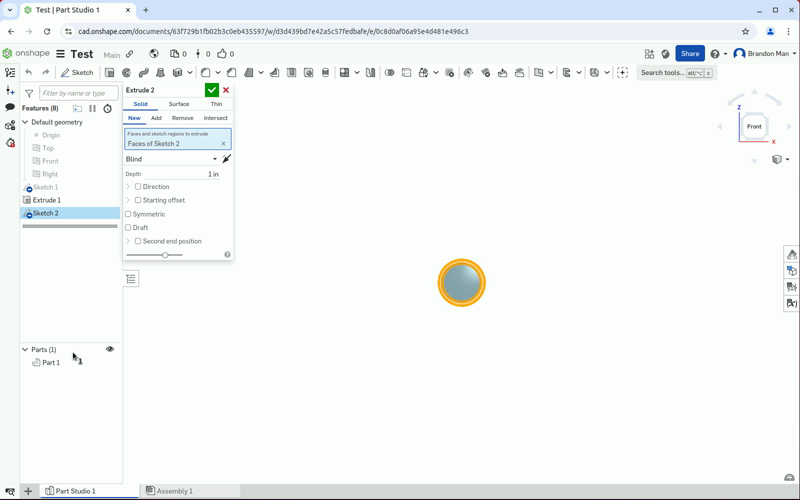
mouse_move(143, 106)
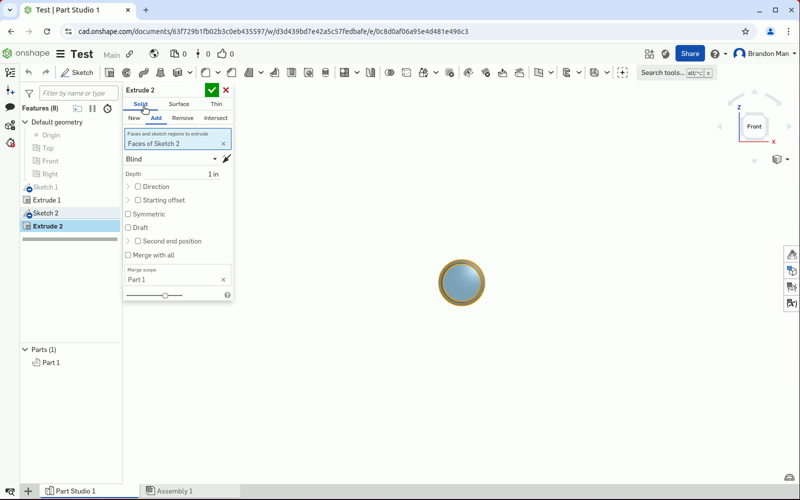
click(143, 106)
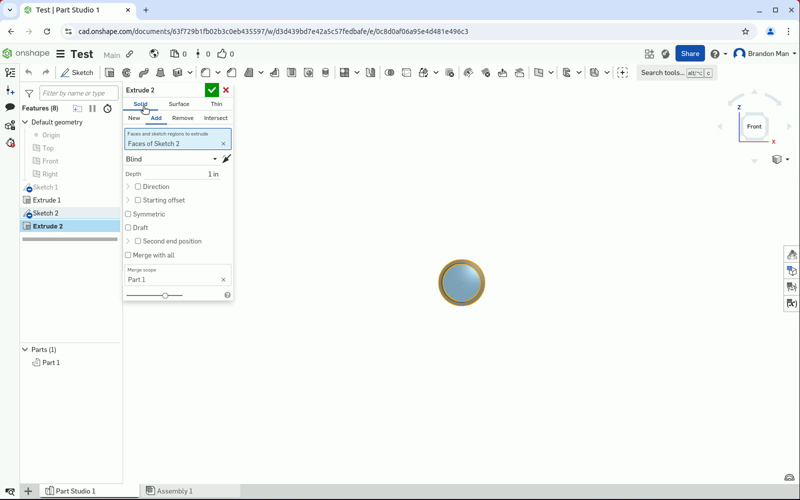
mouse_move(137, 120)
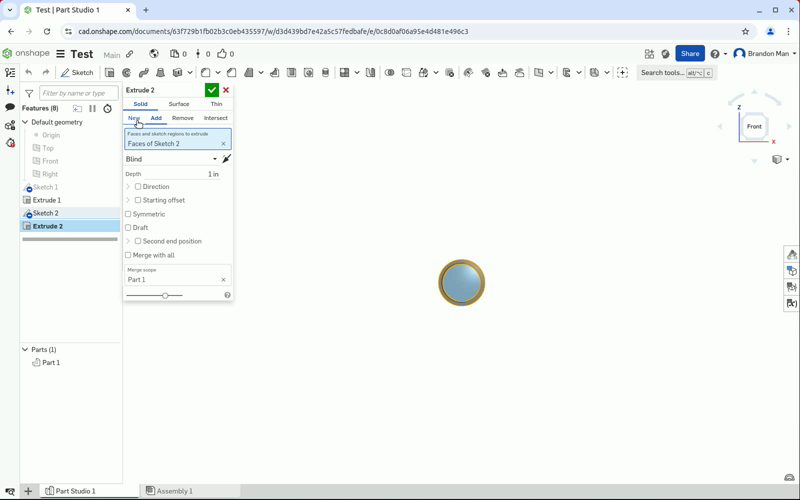
click(137, 120)
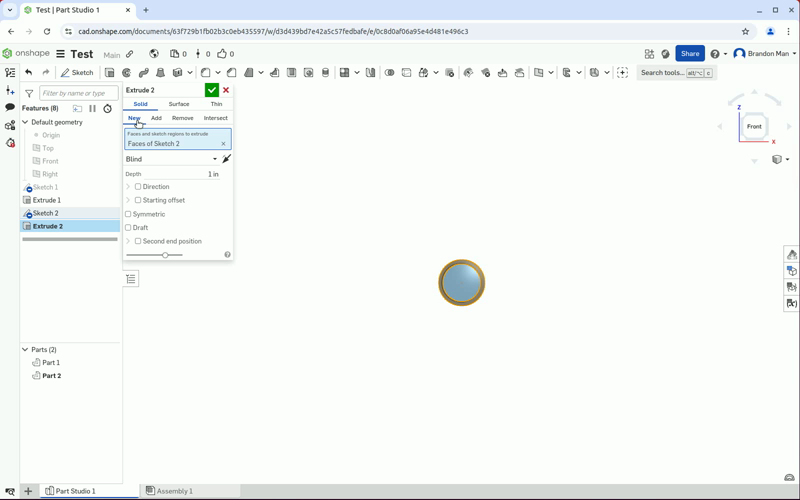
key(tab, 4)
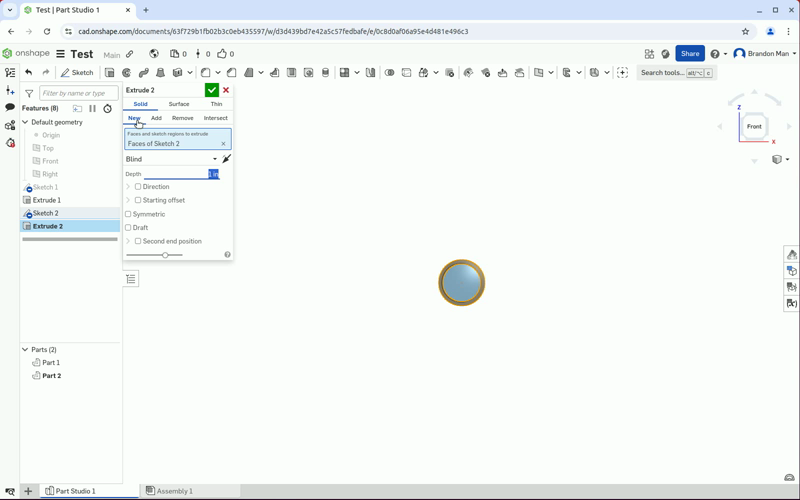
text(5.055)
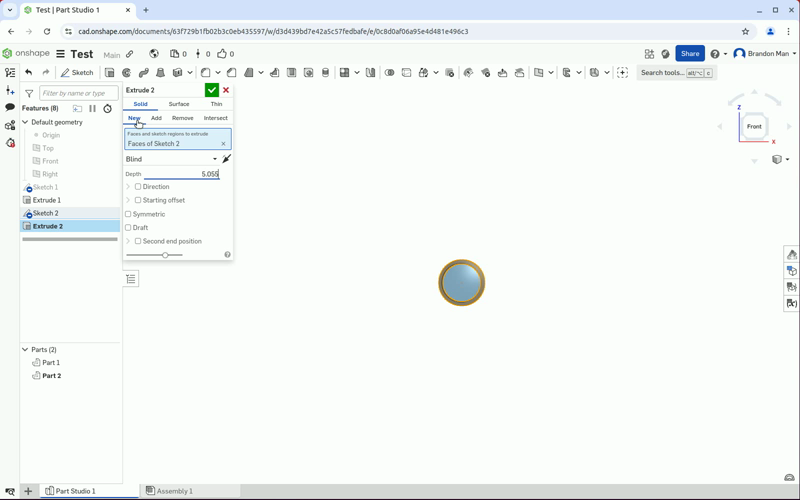
key(enter)
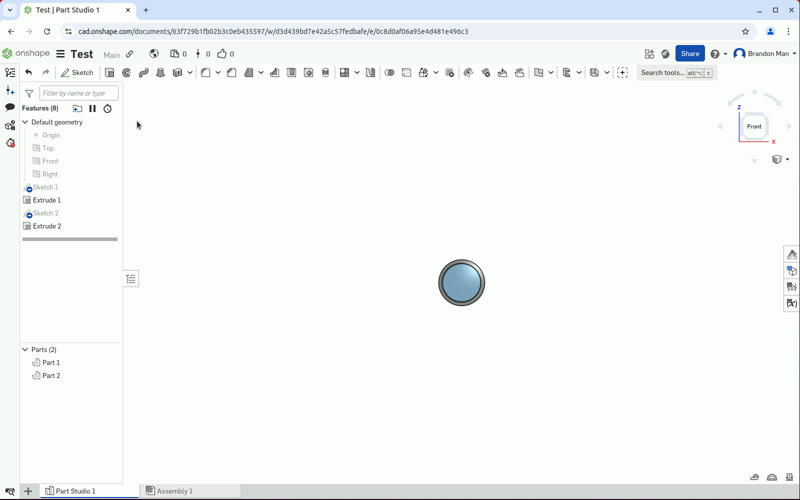
key(shift+h)
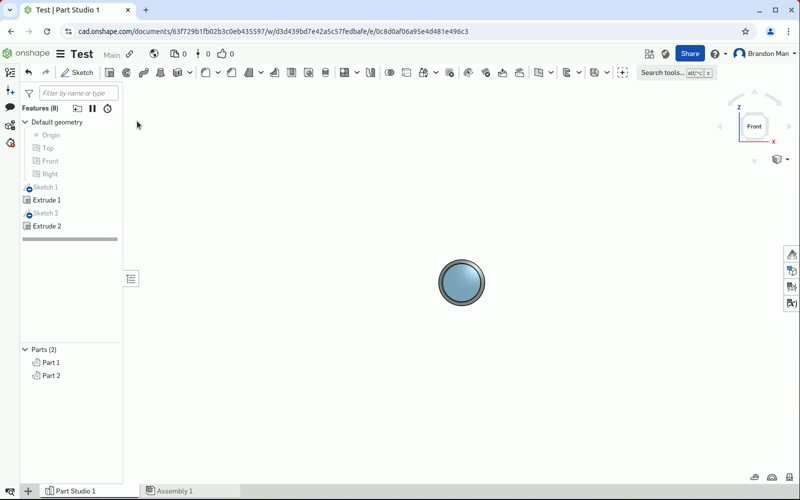
key(shift+h)
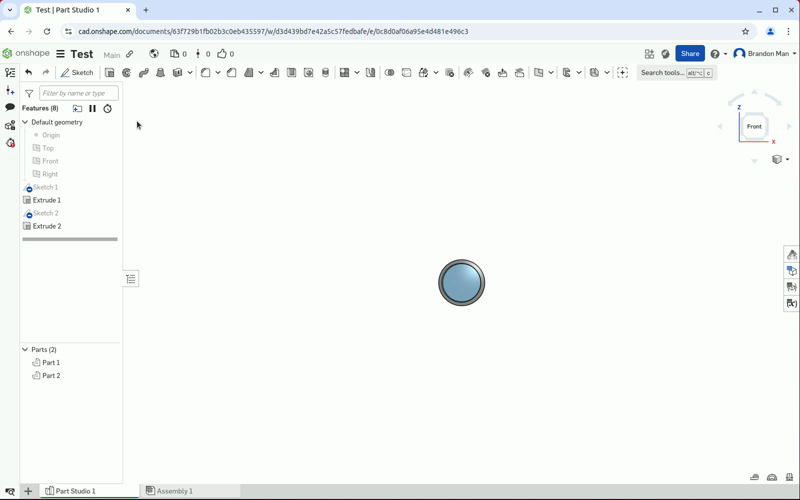
mouse_move(73, 189)
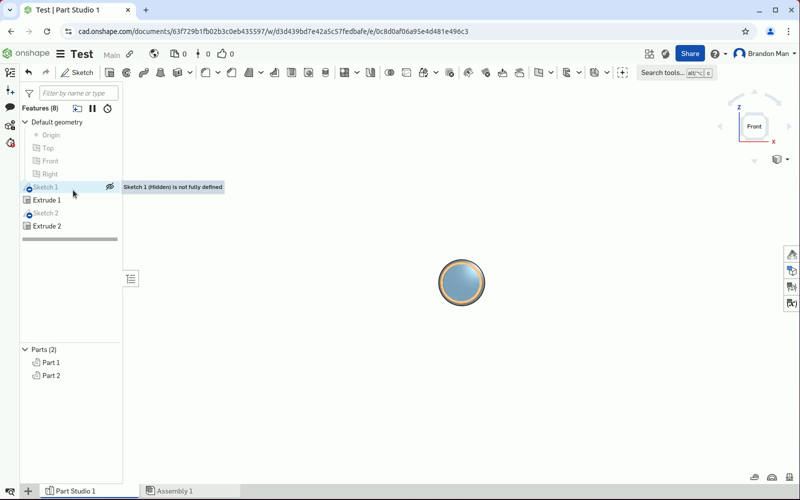
click(73, 189)
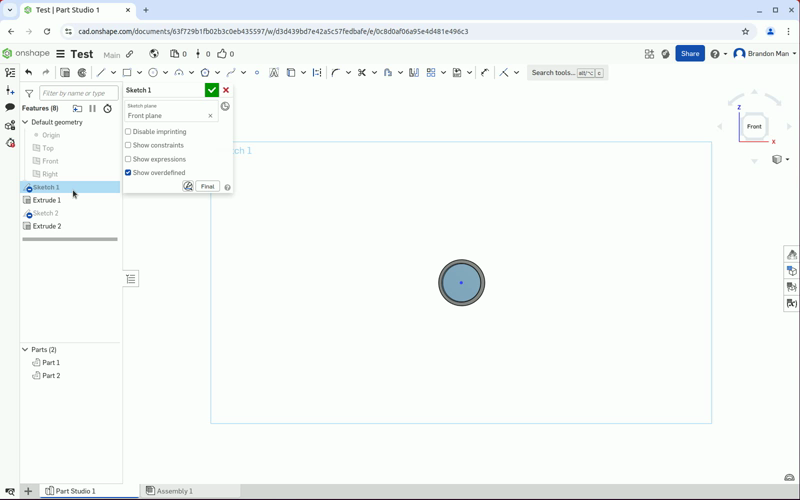
mouse_move(229, 92)
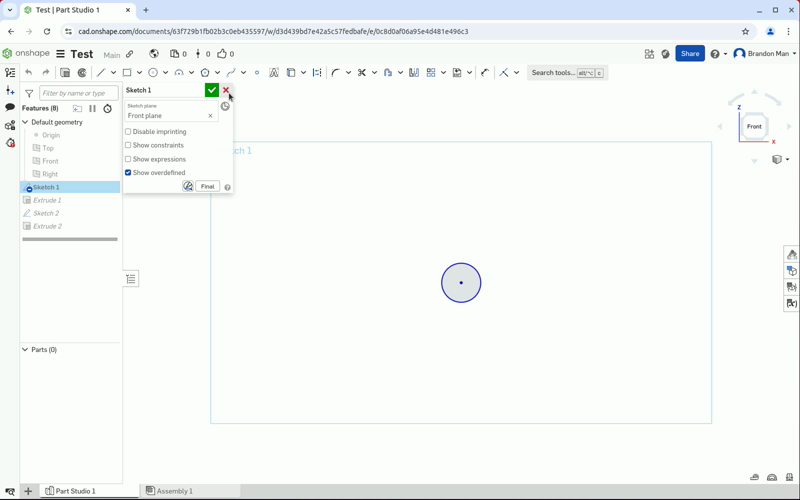
click(229, 92)
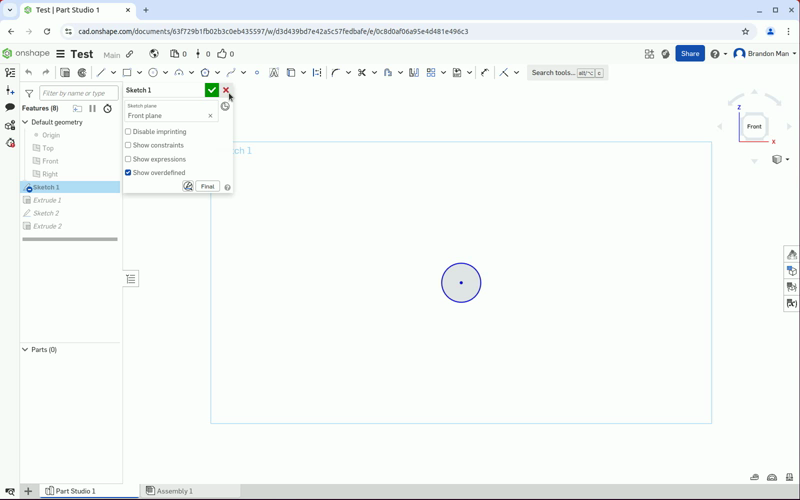
key(shift+s)
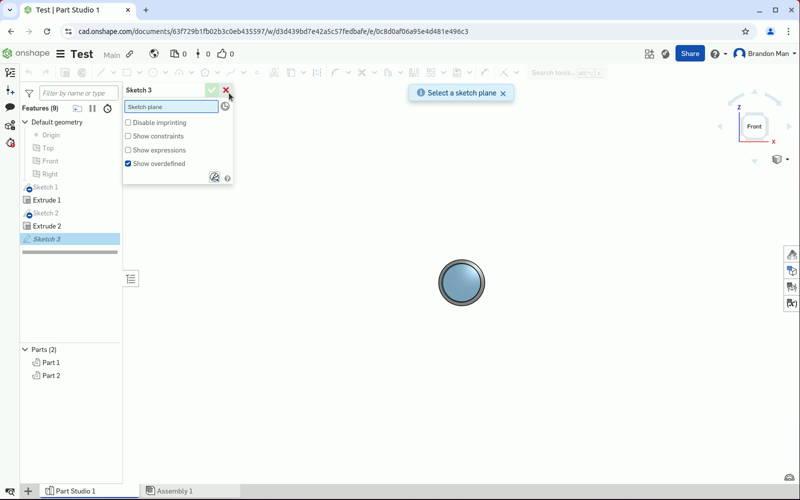
mouse_move(73, 163)
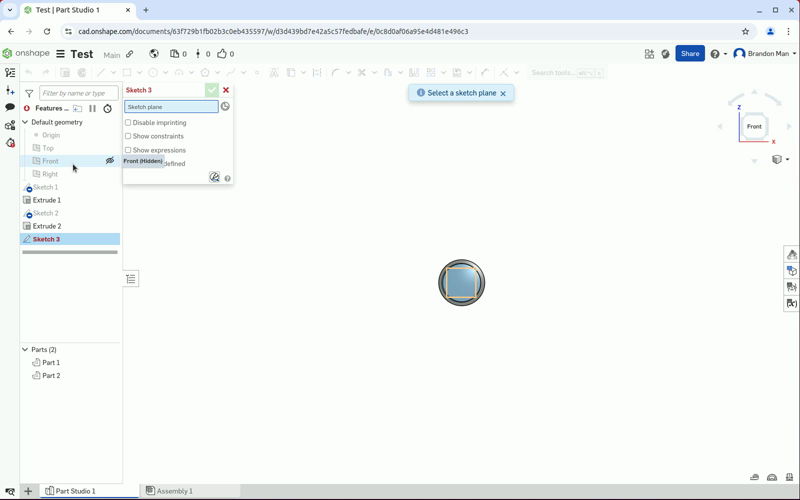
click(73, 163)
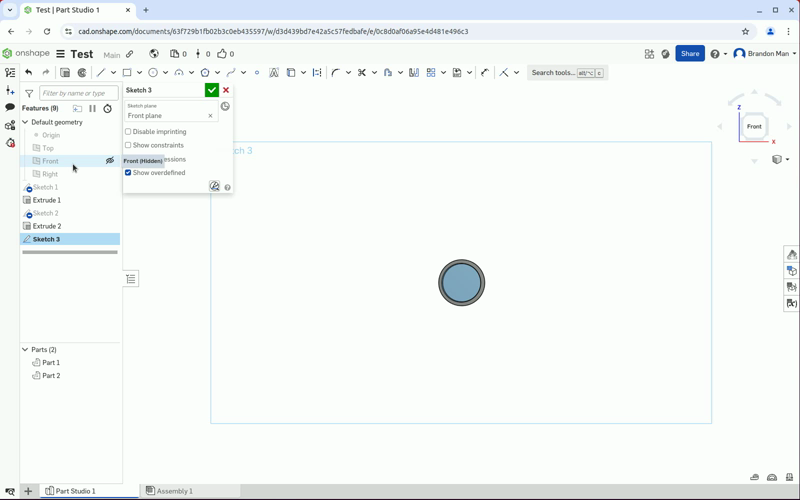
mouse_move(73, 352)
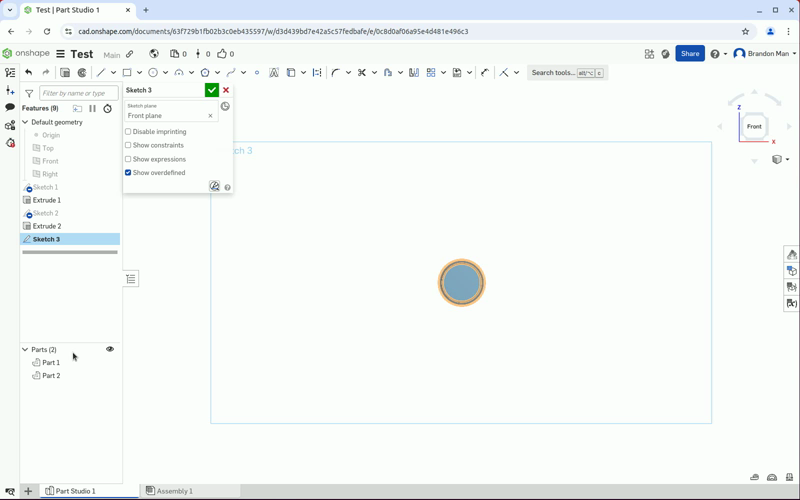
key(y)
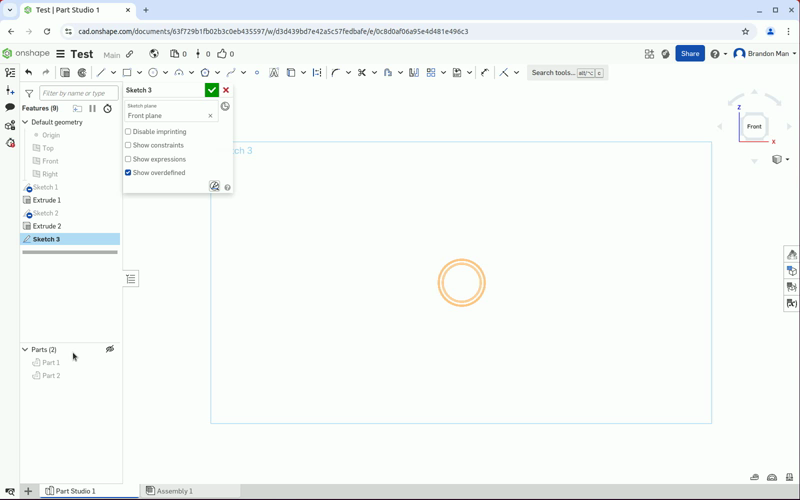
key(l)
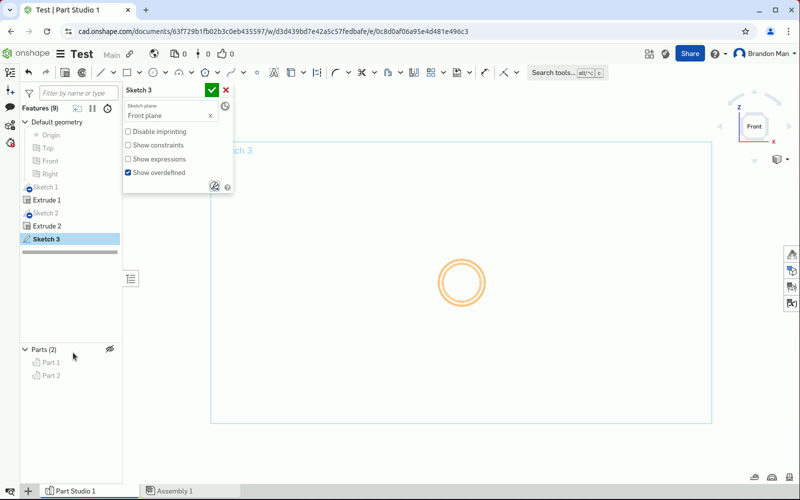
key_down(shift)
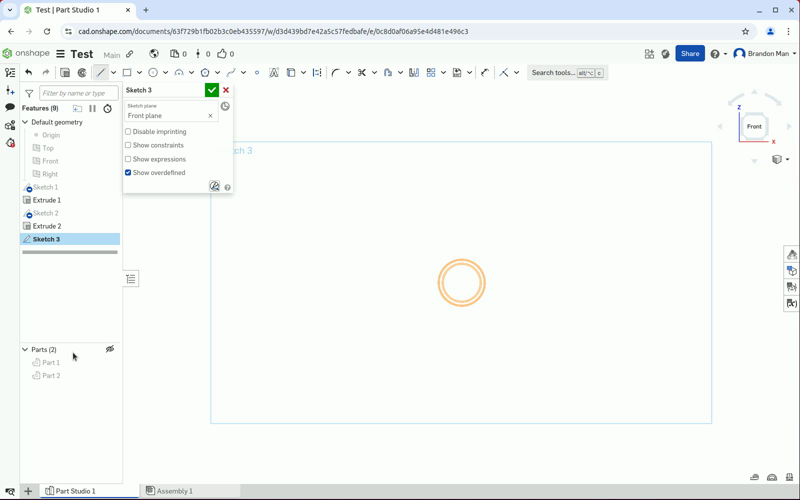
mouse_move(460, 305)
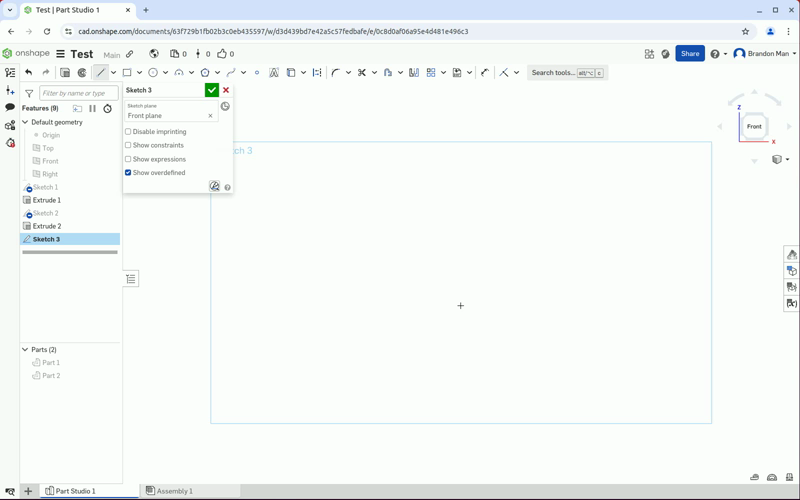
click(460, 305)
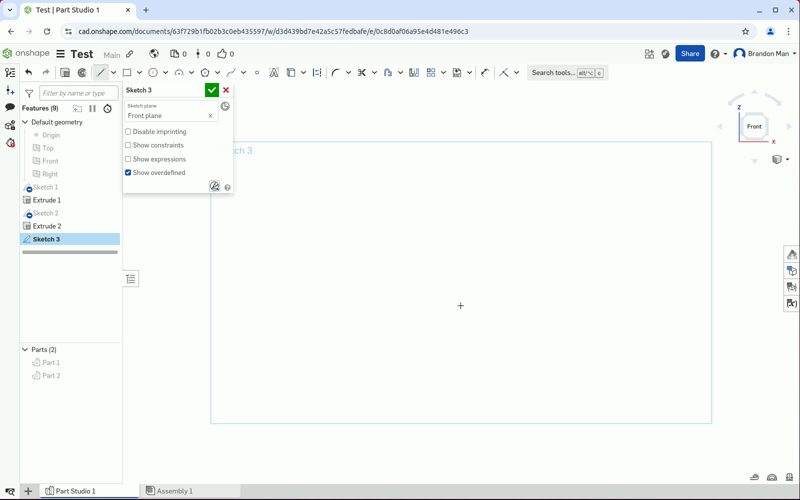
key_up(shift)
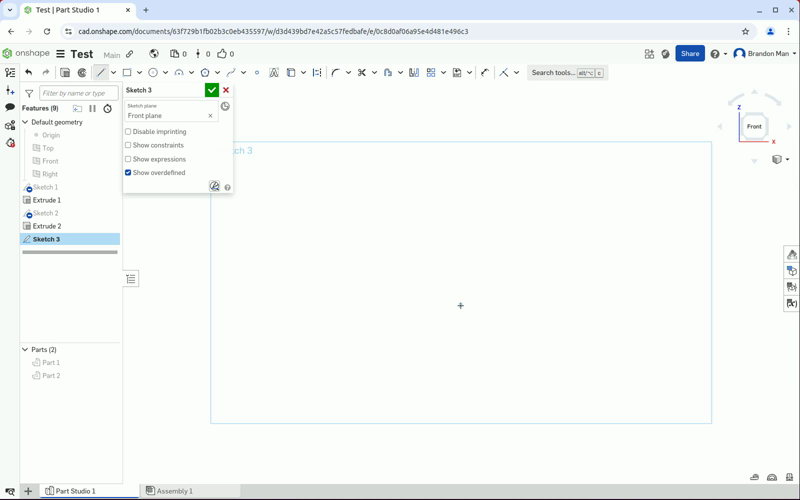
key_down(shift)
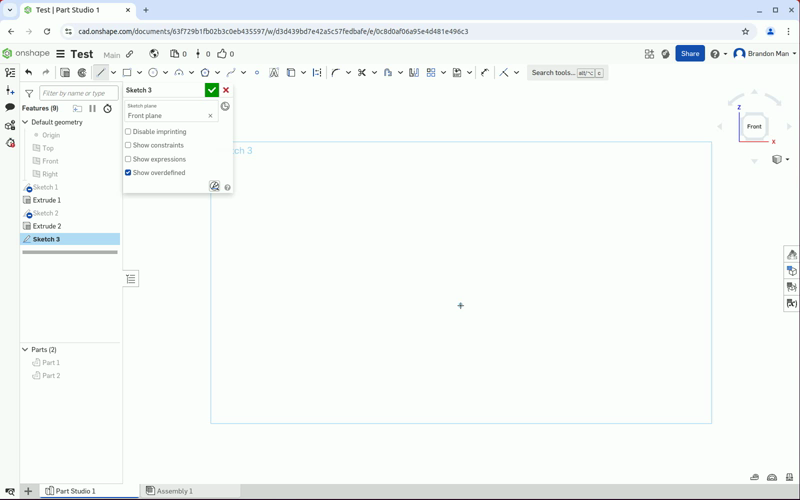
mouse_move(490, 305)
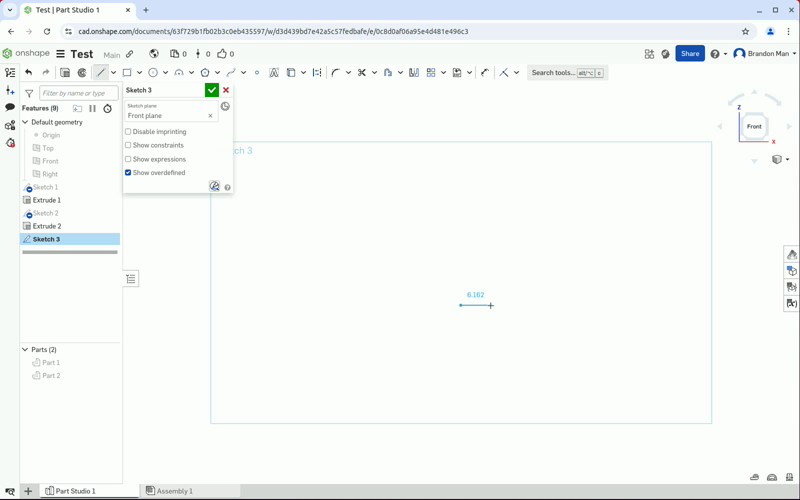
mouse_move(495, 339)
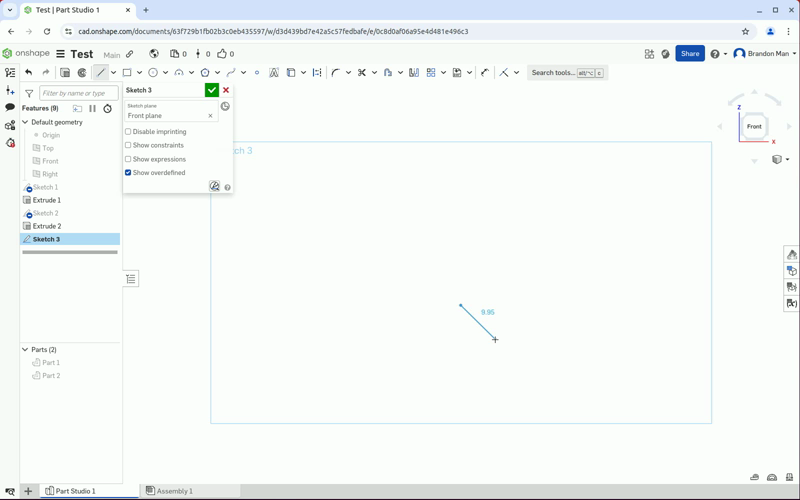
click(495, 339)
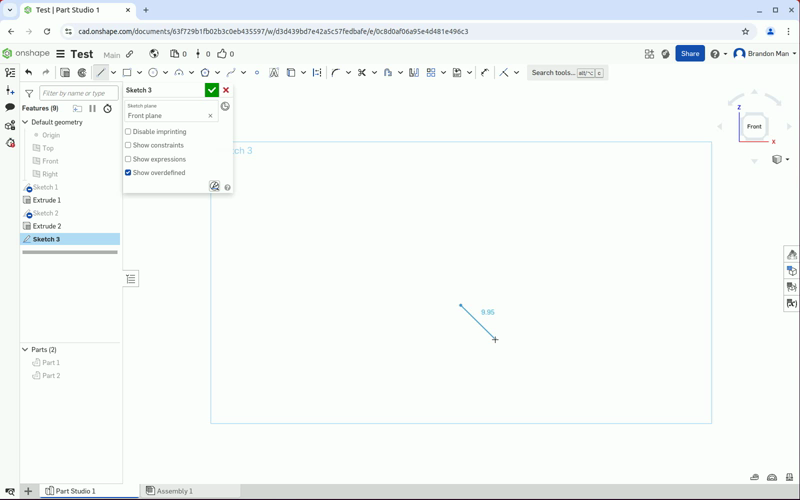
key_up(shift)
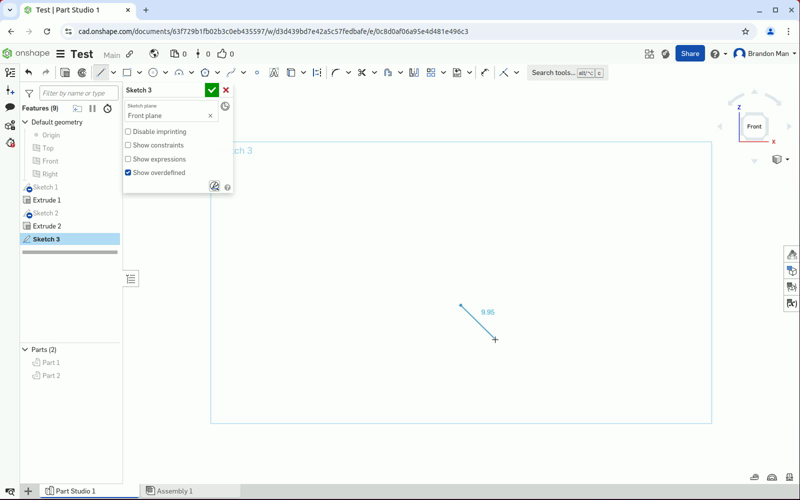
key_down(shift)
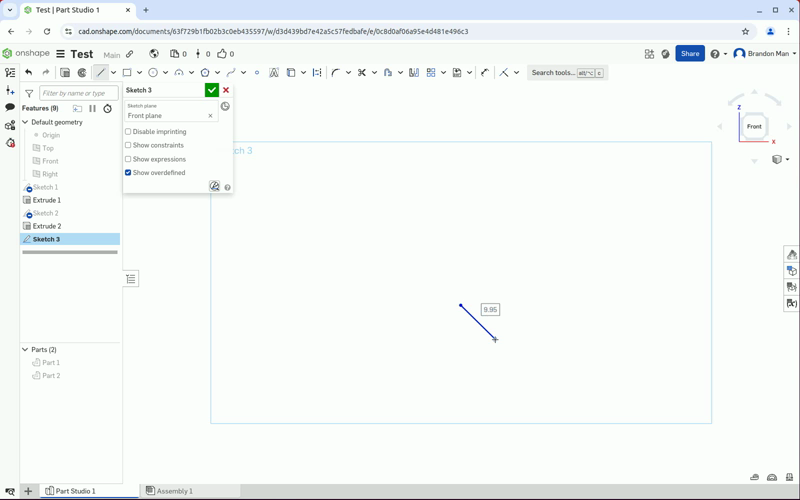
mouse_move(525, 339)
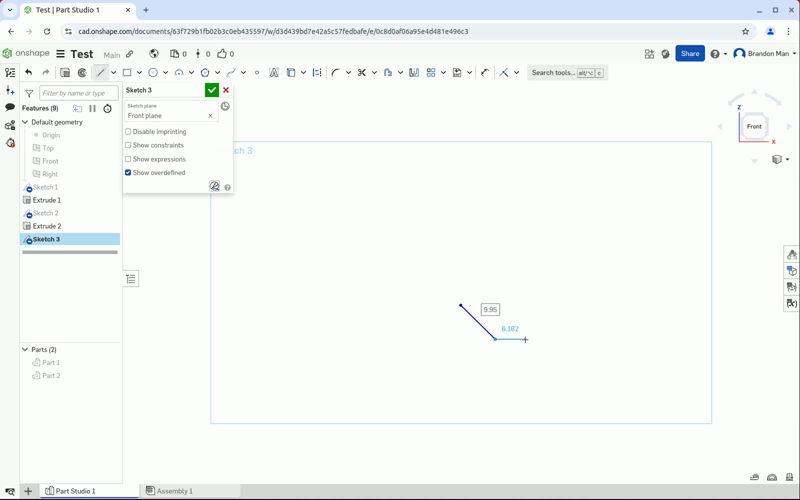
mouse_move(505, 350)
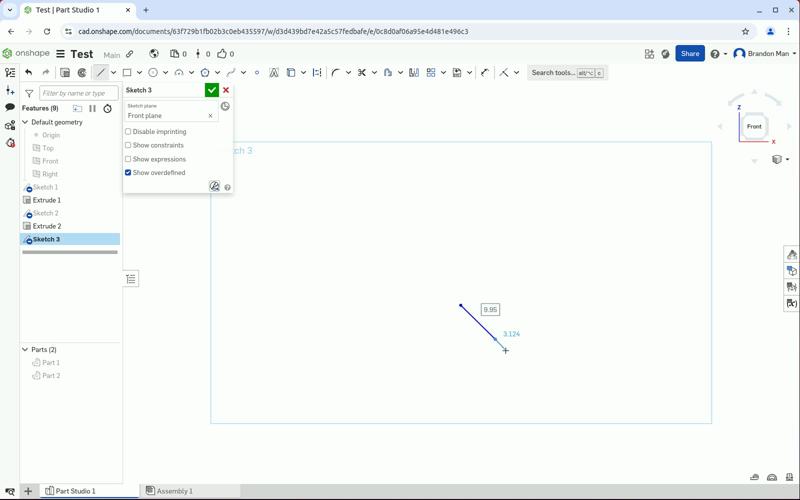
click(505, 350)
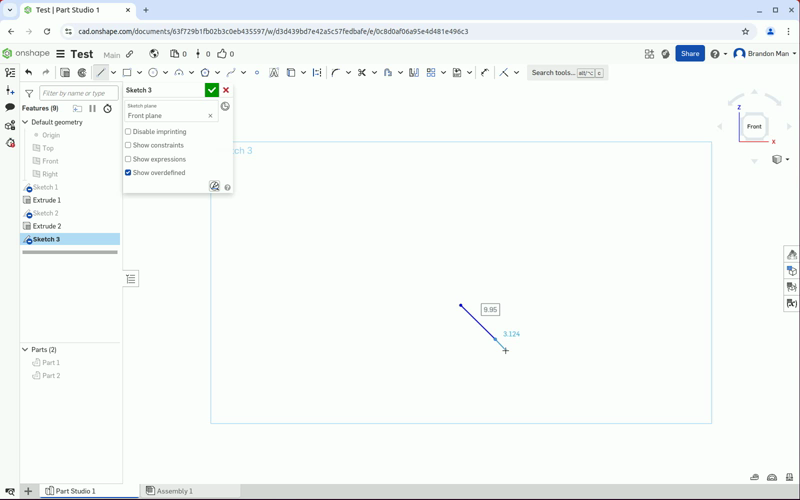
key_up(shift)
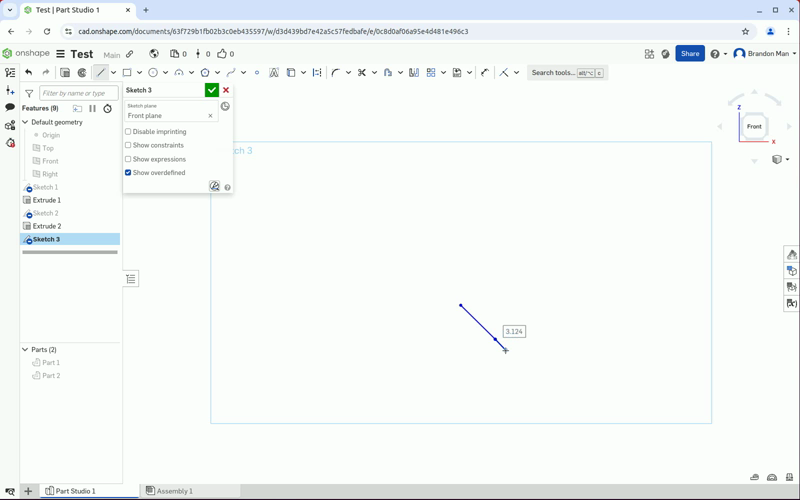
key_down(shift)
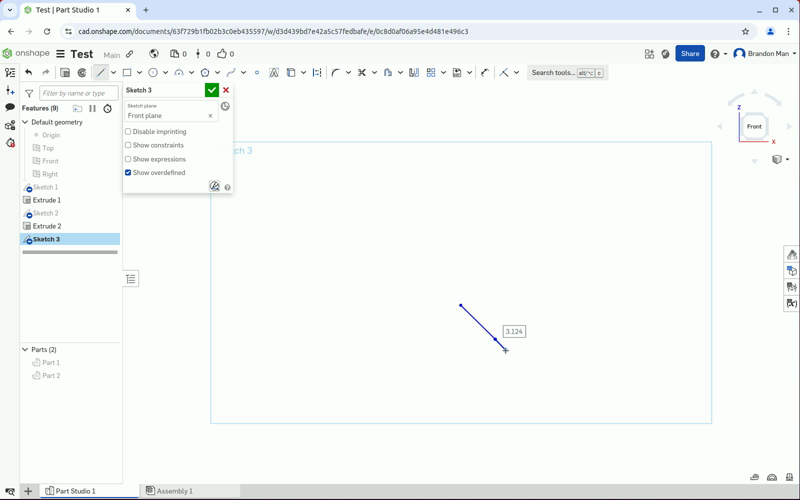
mouse_move(548, 392)
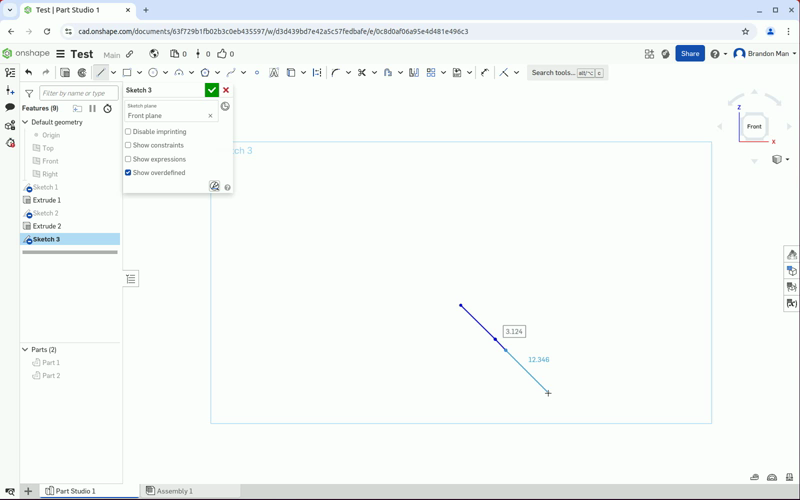
click(548, 392)
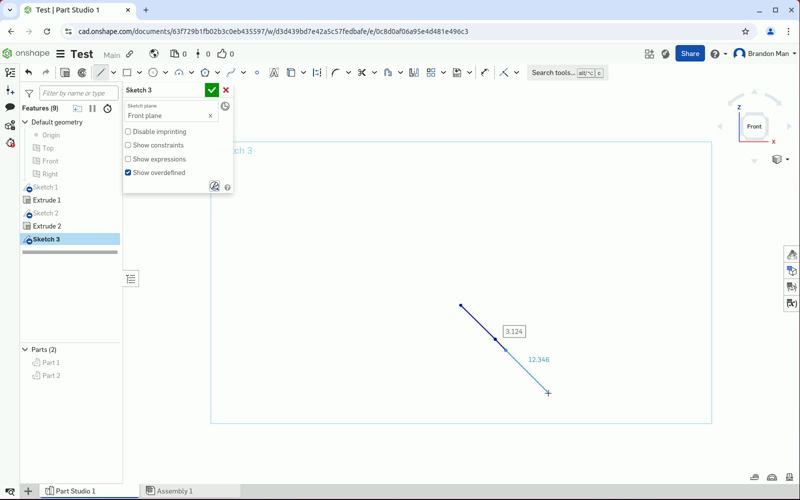
key_up(shift)
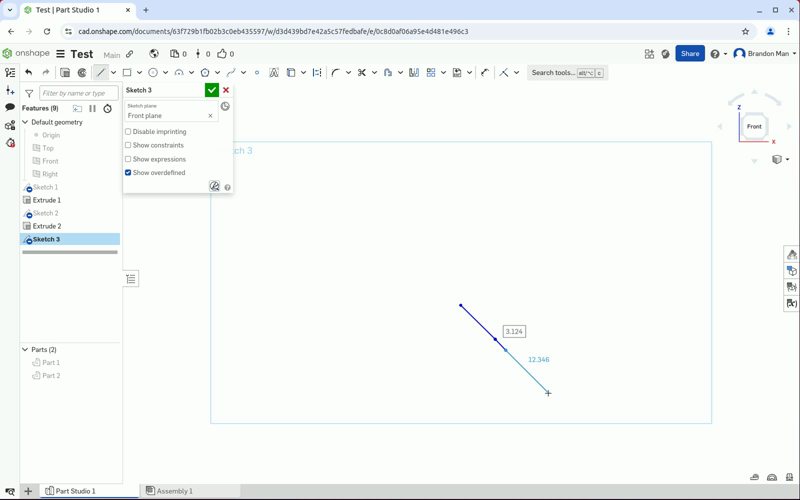
key_down(shift)
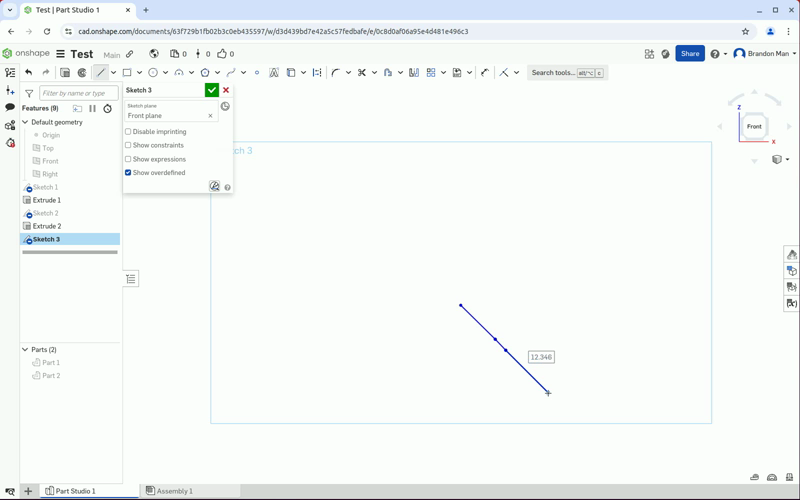
mouse_move(578, 392)
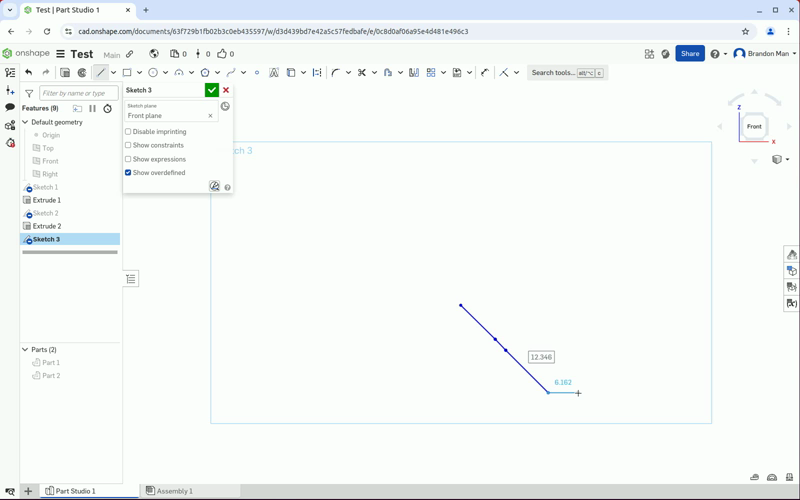
mouse_move(564, 395)
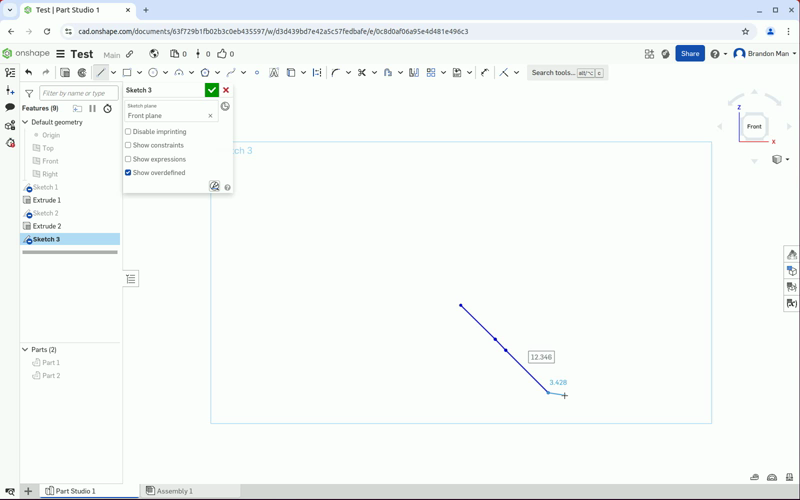
click(564, 395)
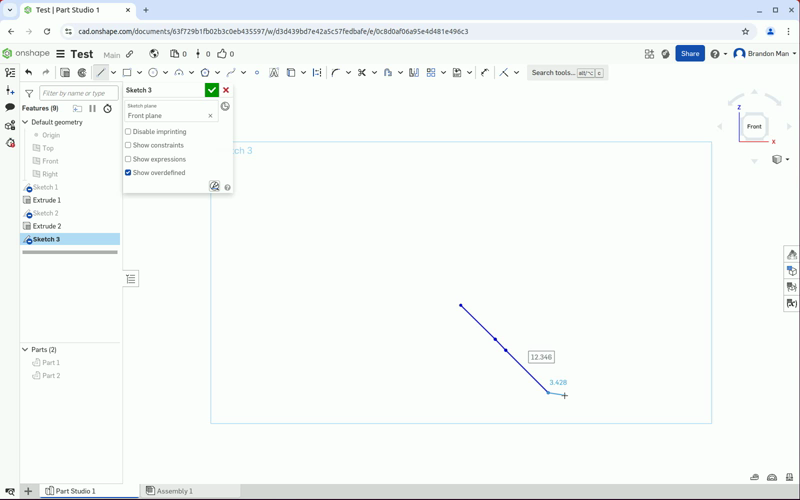
key_up(shift)
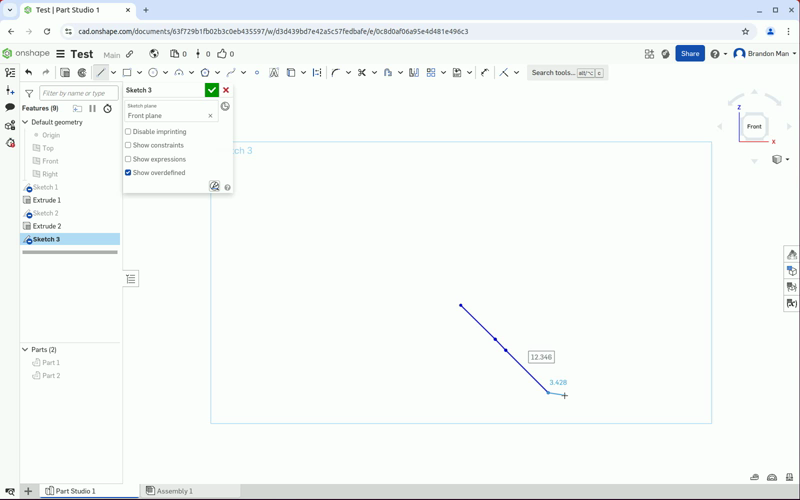
key_down(shift)
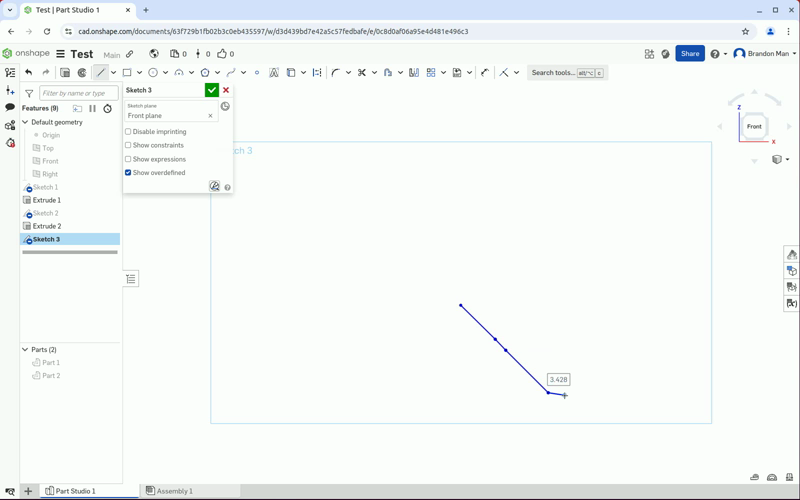
mouse_move(589, 395)
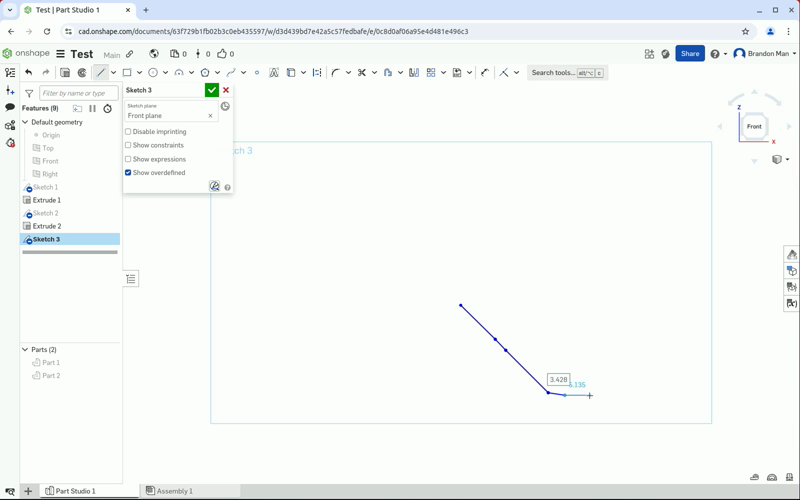
mouse_move(573, 385)
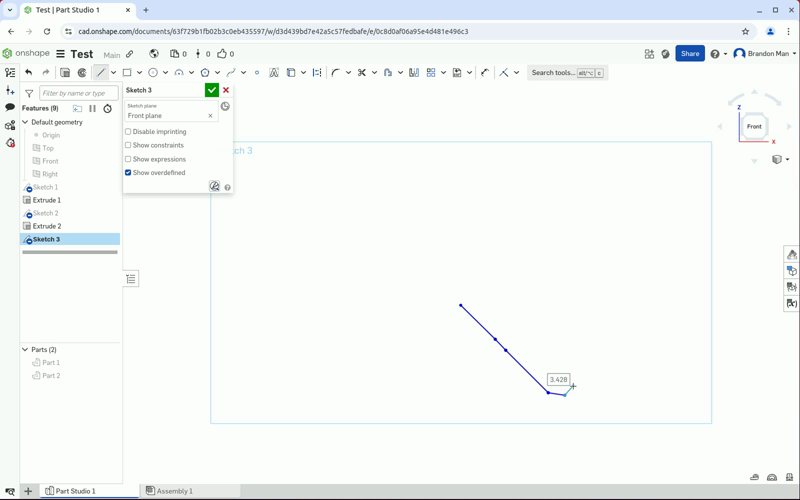
click(573, 385)
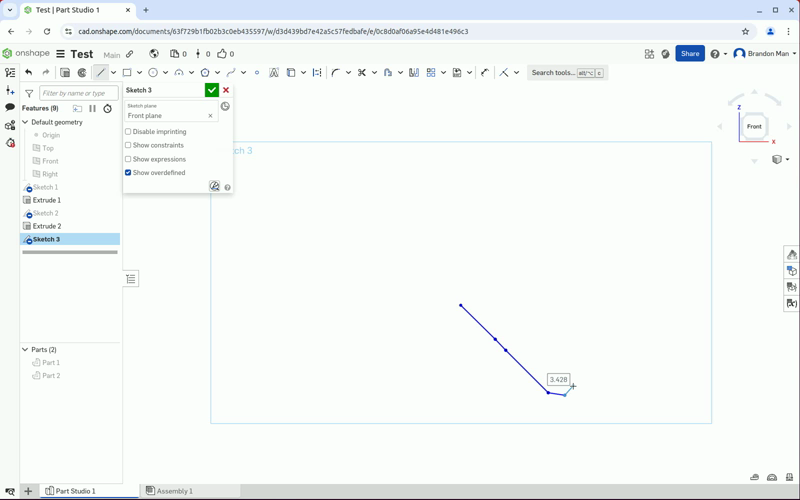
key_up(shift)
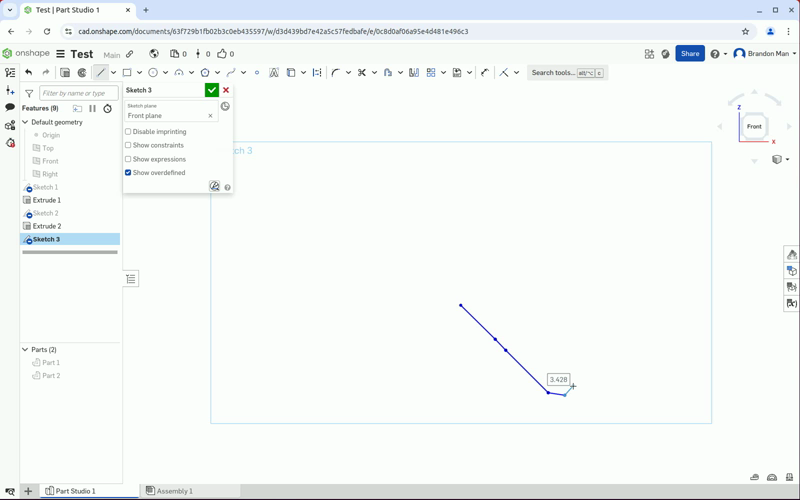
key_down(shift)
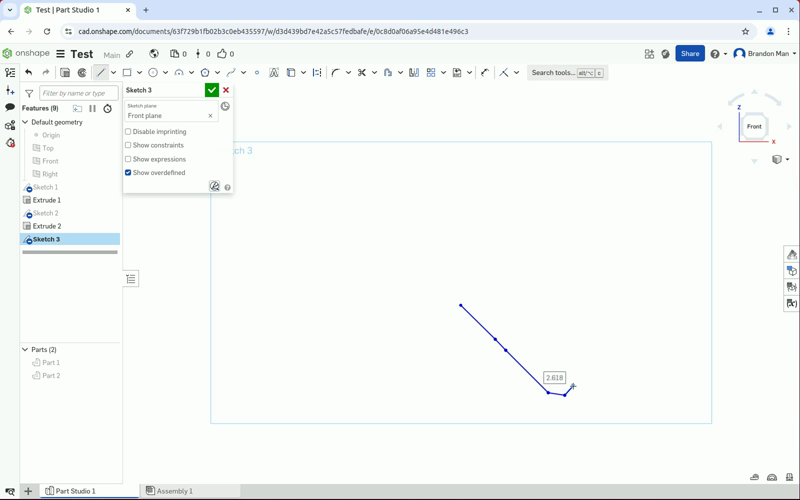
mouse_move(589, 385)
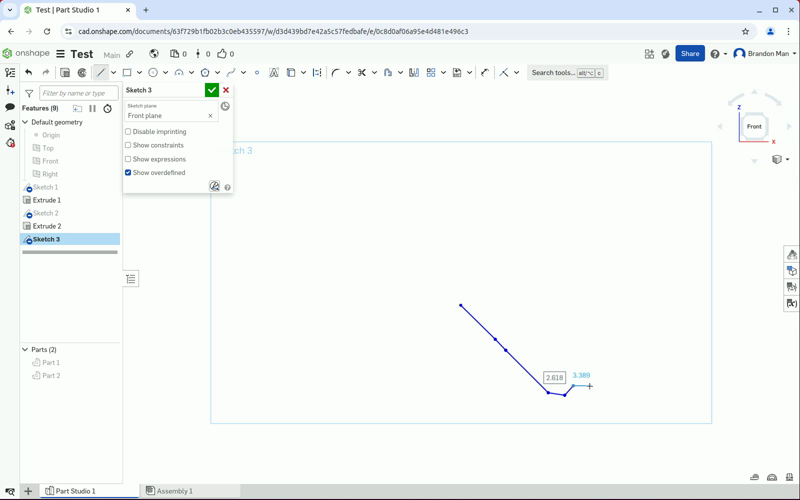
mouse_move(570, 370)
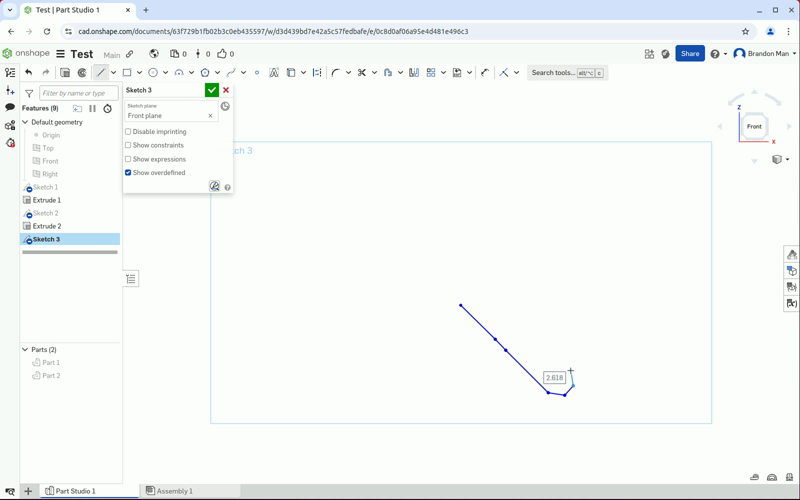
click(570, 370)
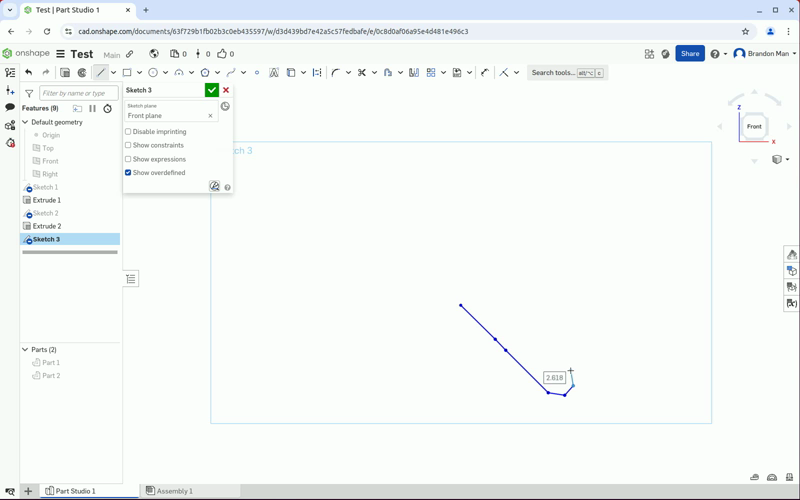
key_up(shift)
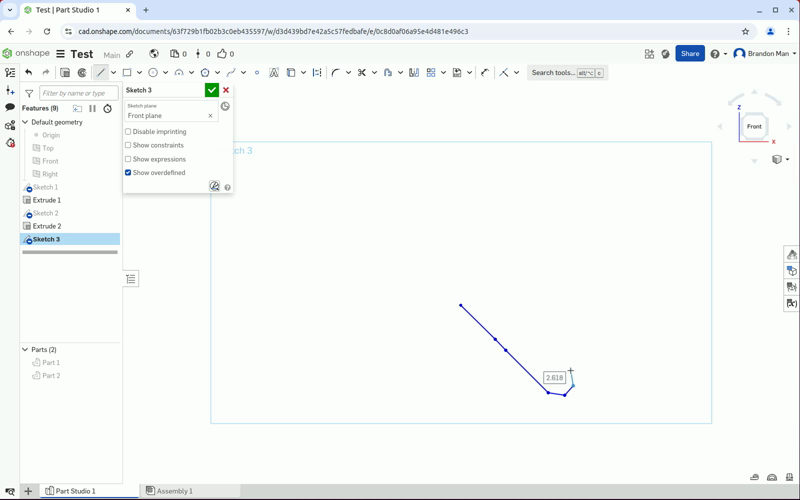
key_down(shift)
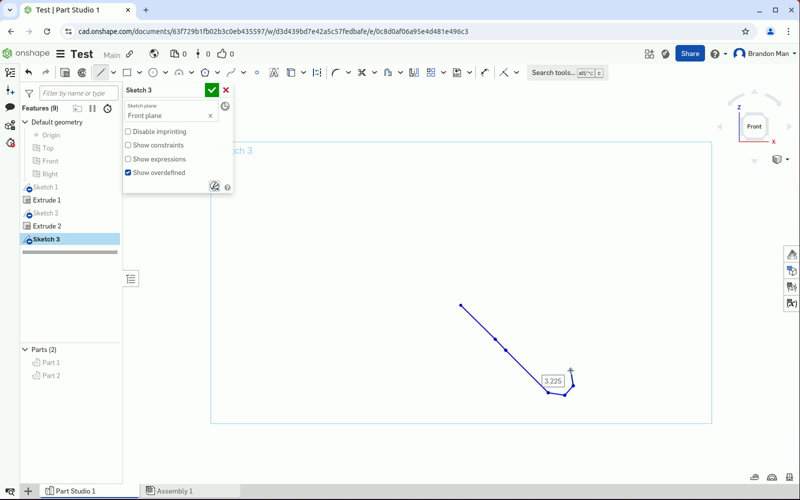
mouse_move(483, 282)
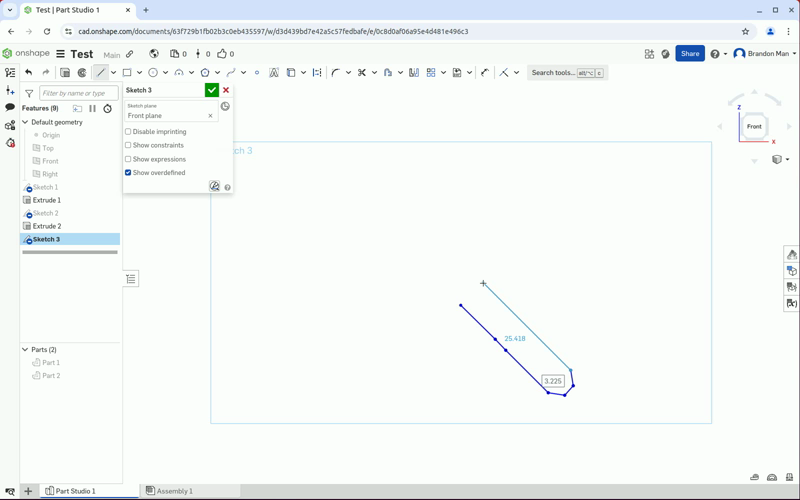
click(483, 282)
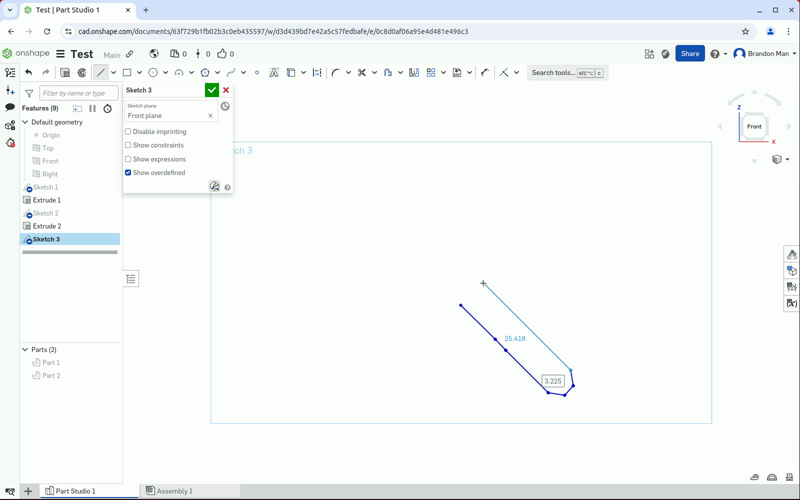
key_up(shift)
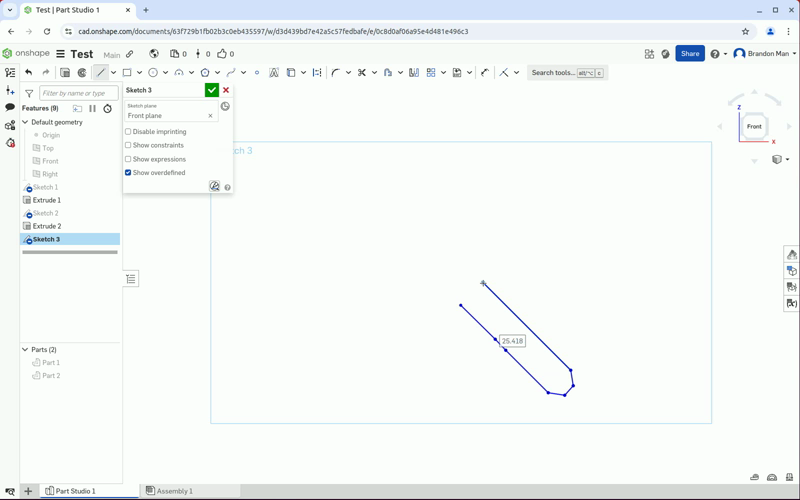
key(esc)
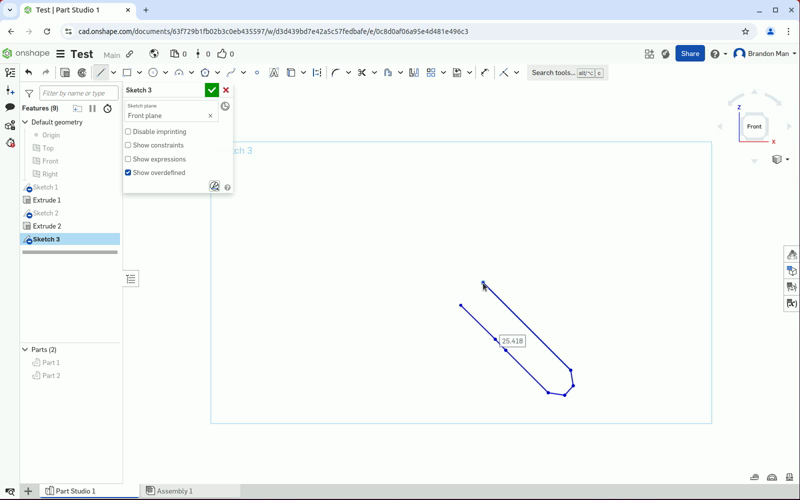
key(a)
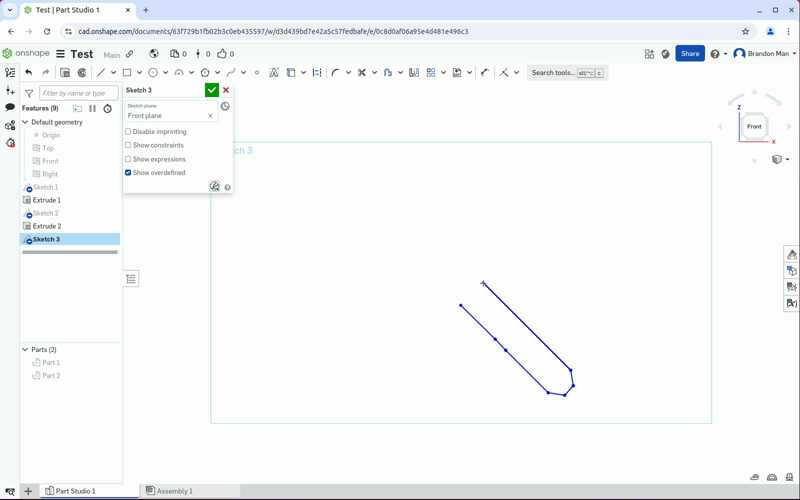
mouse_move(483, 282)
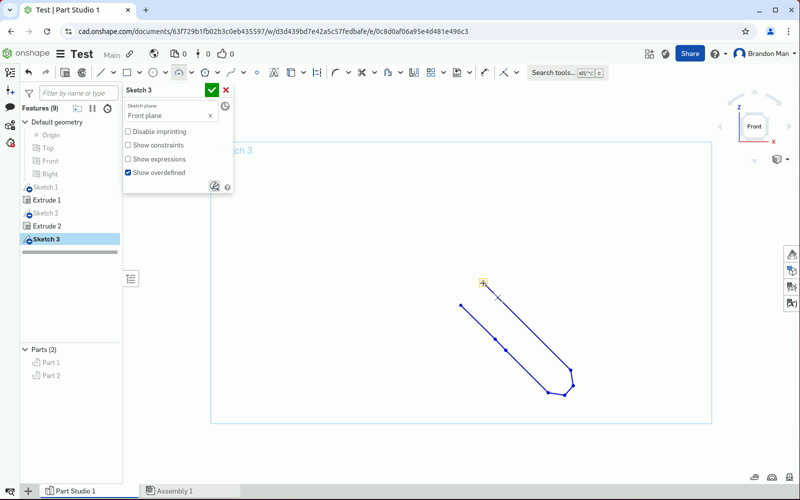
click(483, 282)
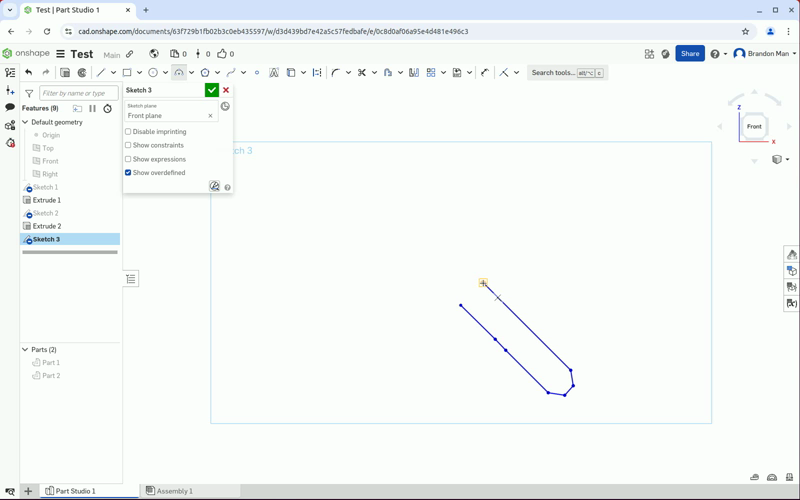
mouse_move(460, 305)
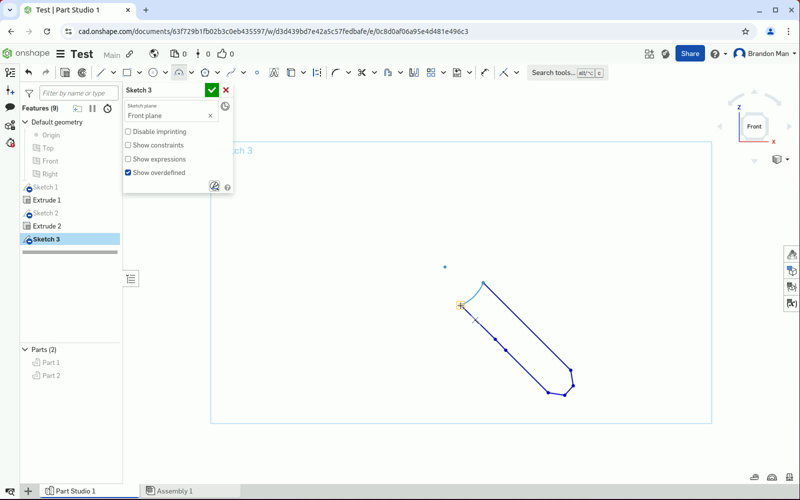
click(460, 305)
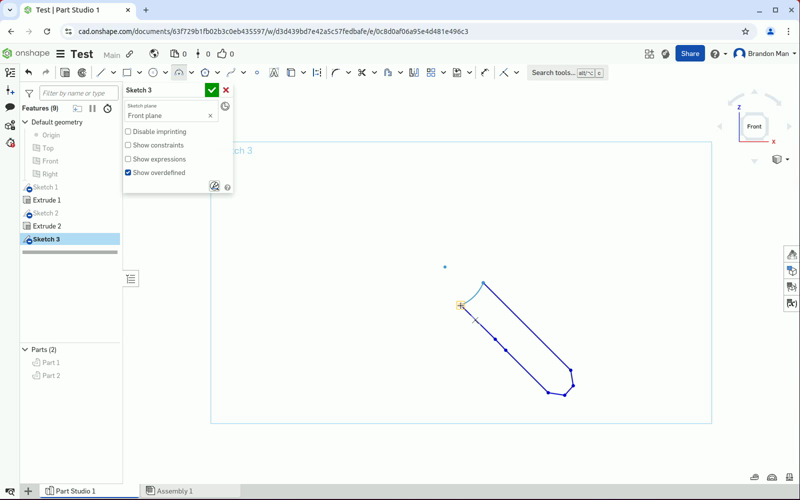
key_down(shift)
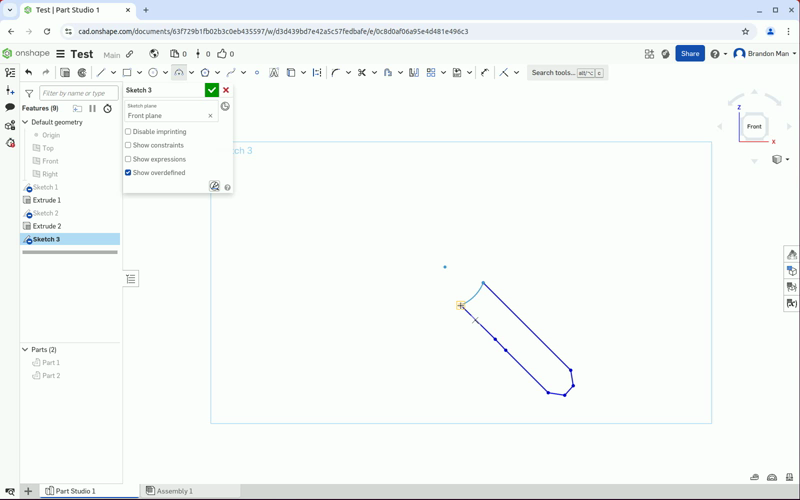
mouse_move(476, 298)
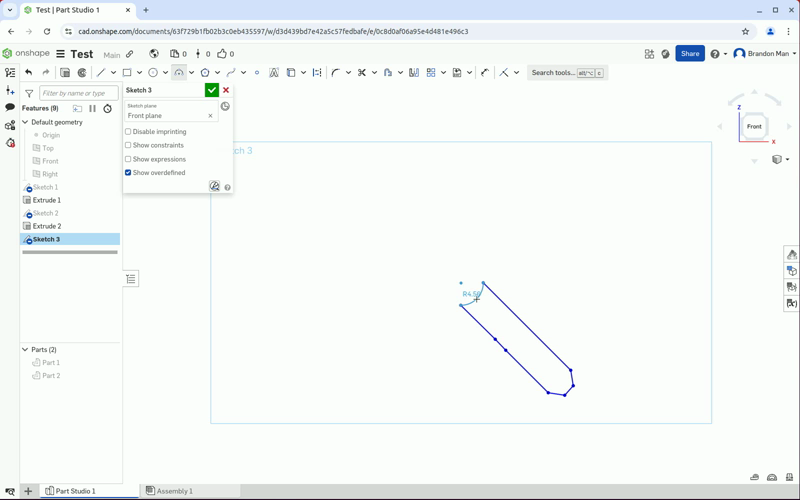
click(476, 298)
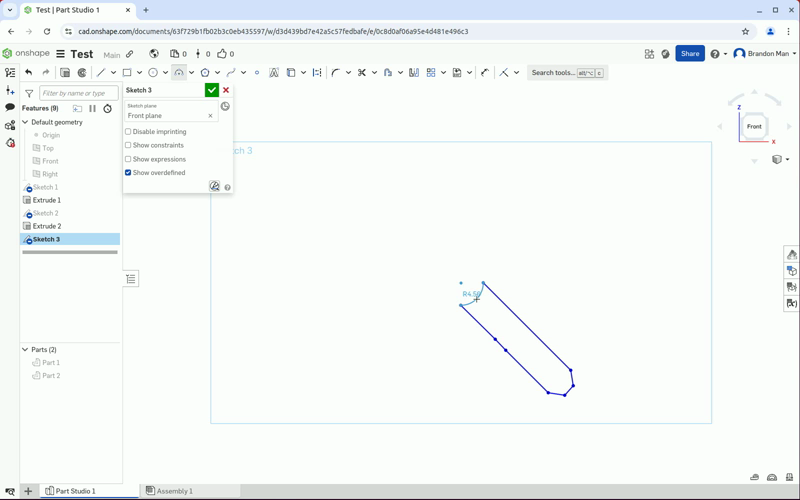
key_up(shift)
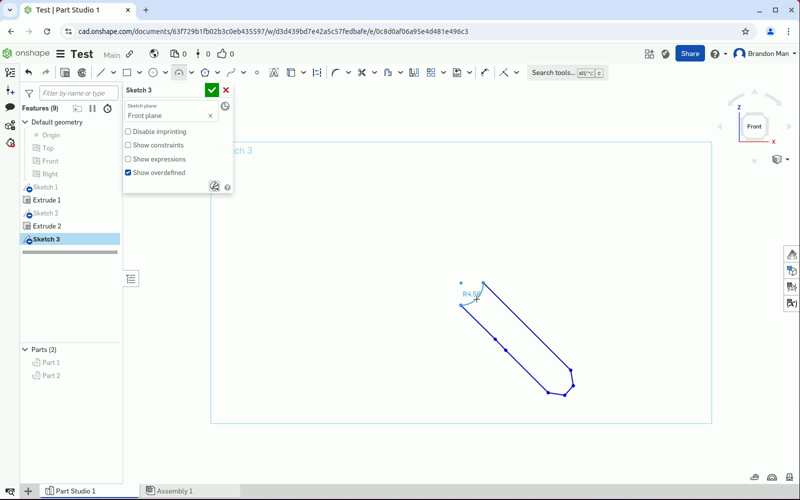
key(esc)
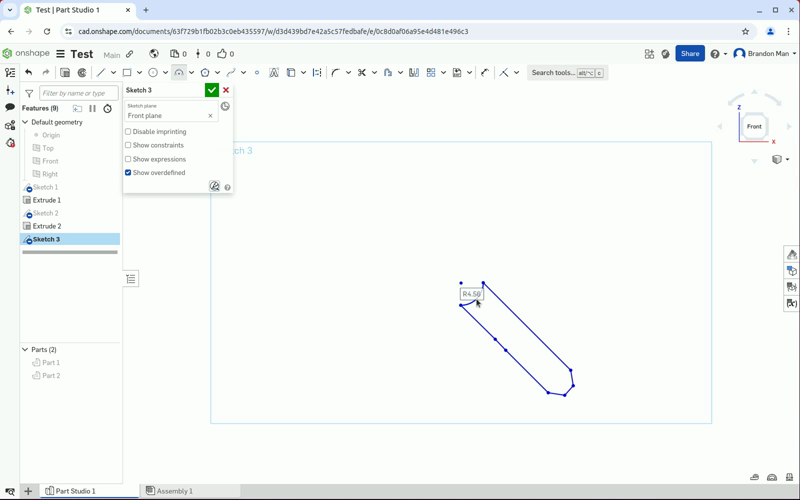
key(c)
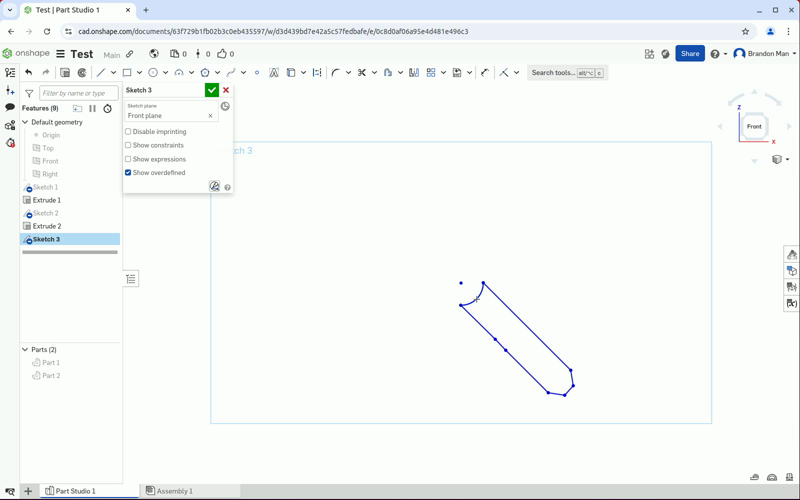
key_down(shift)
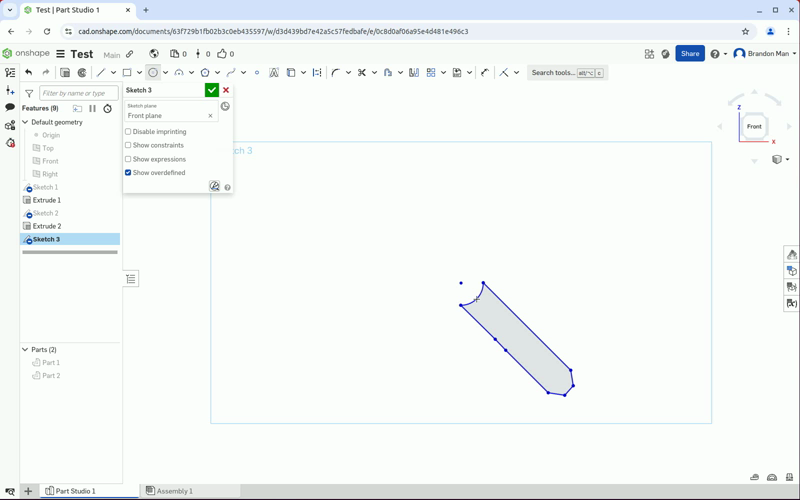
mouse_move(558, 379)
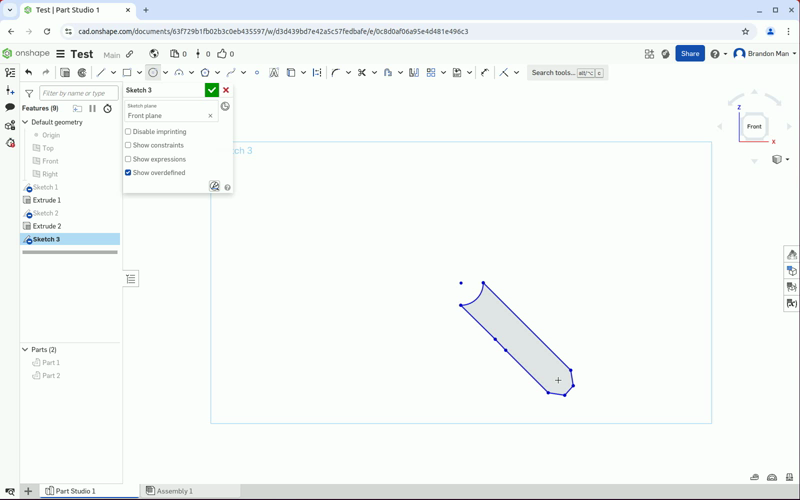
click(558, 379)
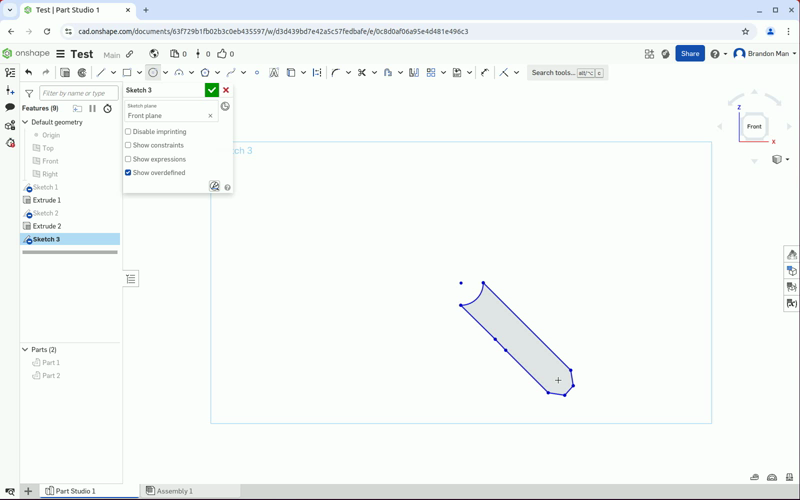
key_up(shift)
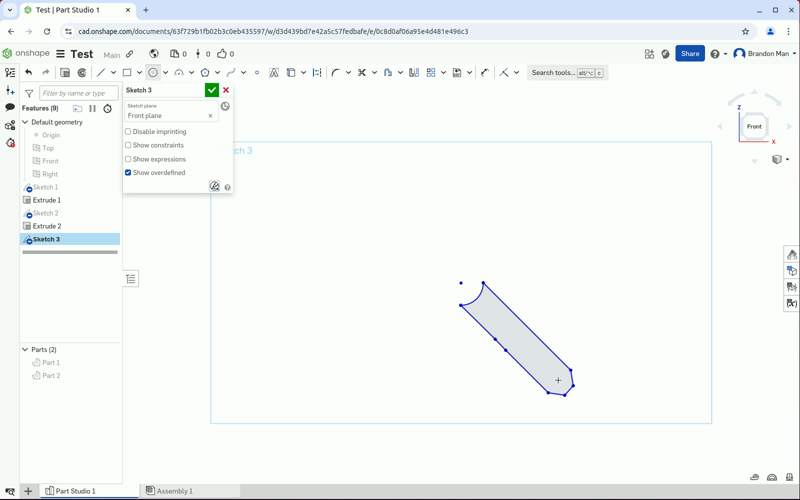
mouse_move(562, 379)
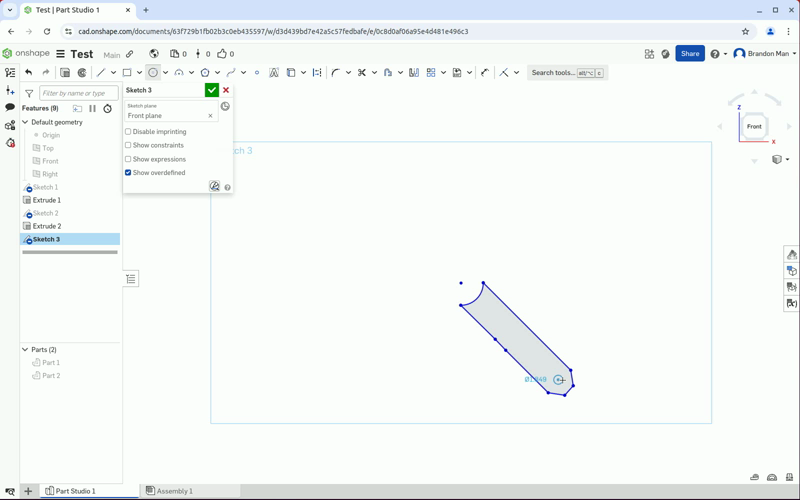
click(562, 379)
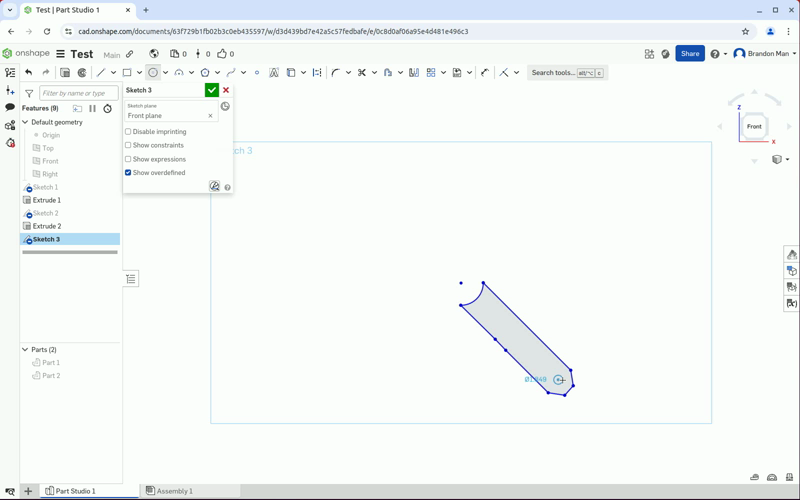
key(esc)
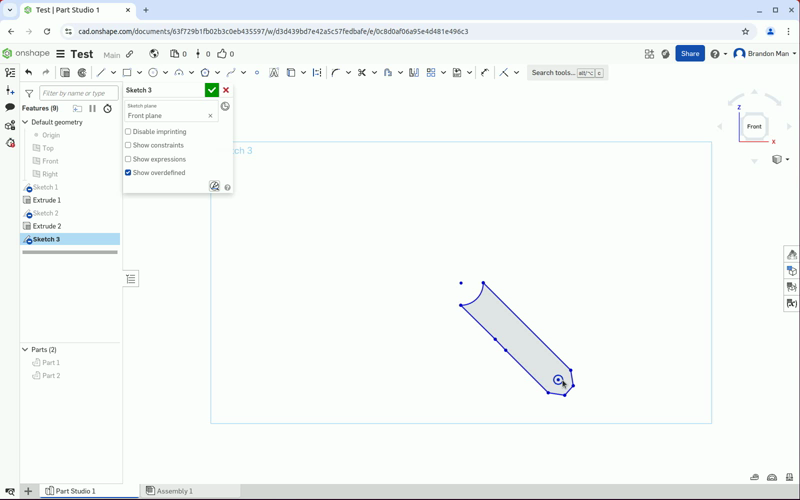
mouse_move(540, 357)
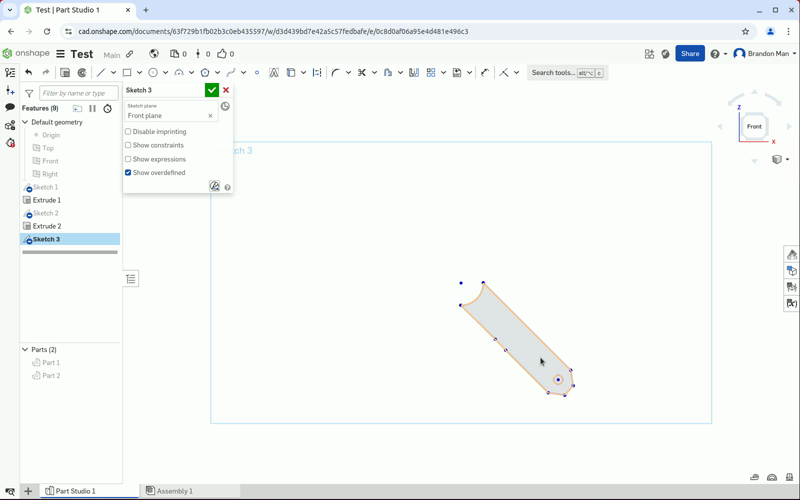
click(540, 357)
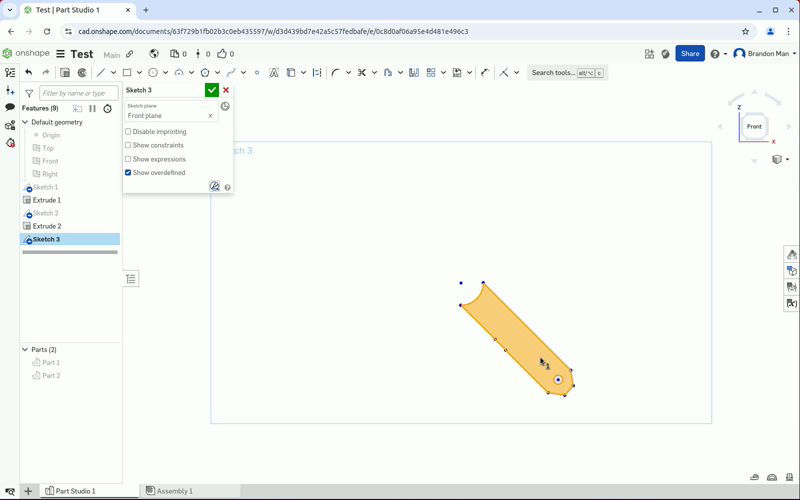
mouse_move(73, 352)
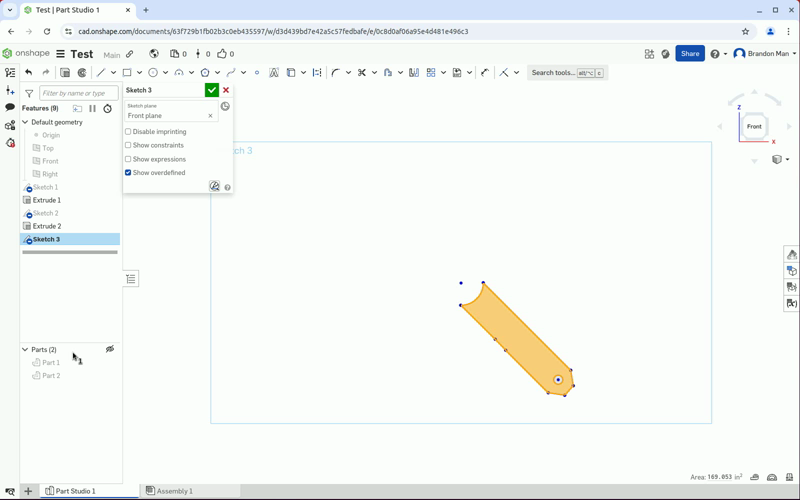
key(shift+y)
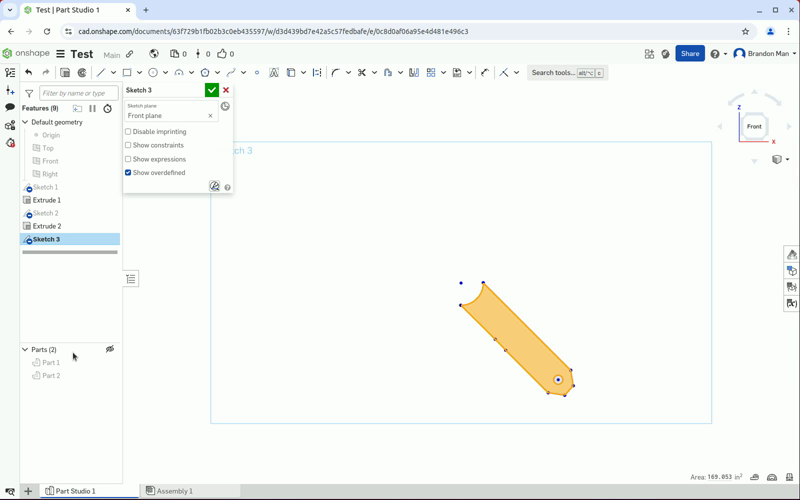
key(shift+e)
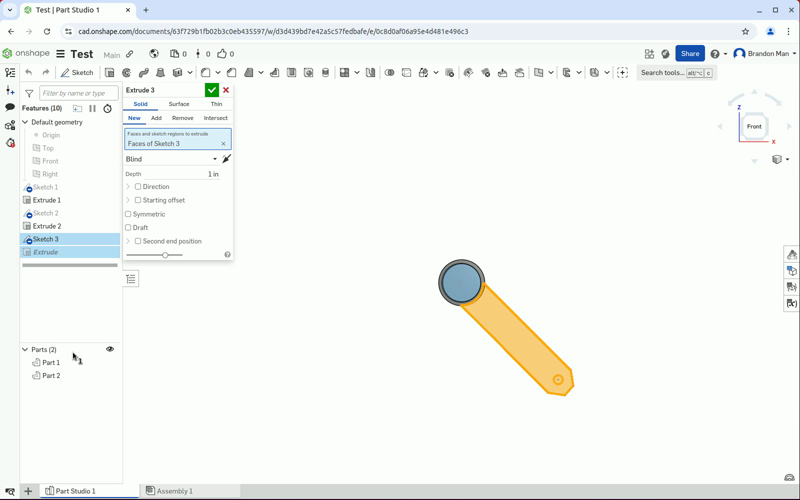
mouse_move(143, 106)
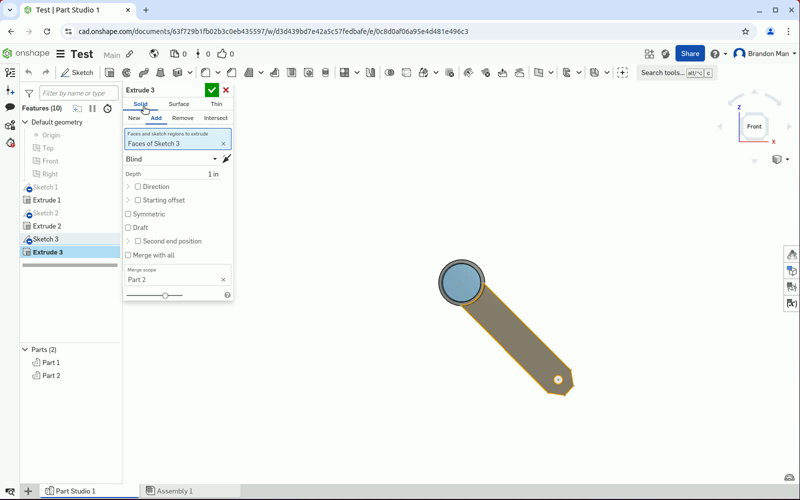
click(143, 106)
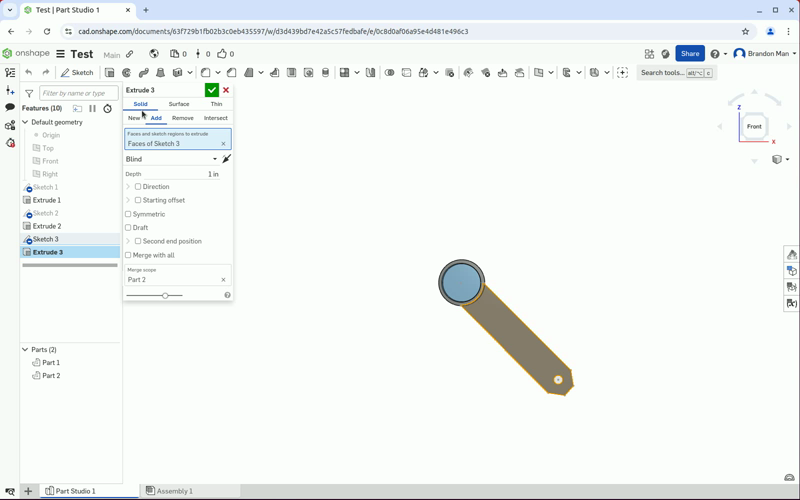
mouse_move(137, 120)
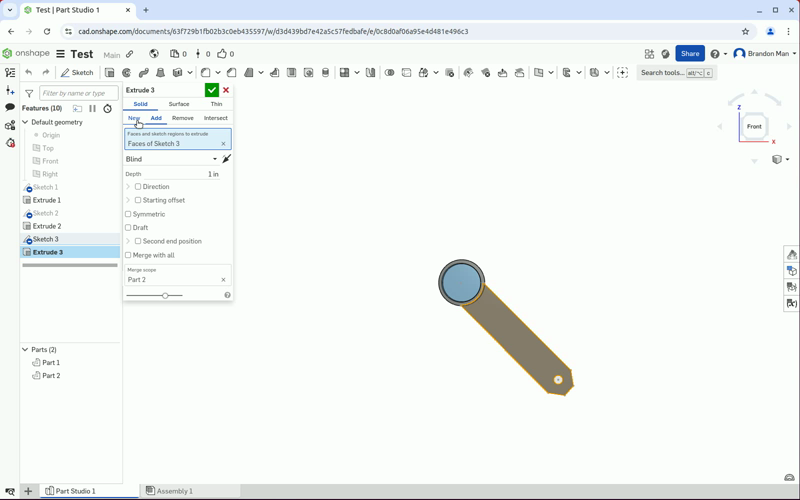
click(137, 120)
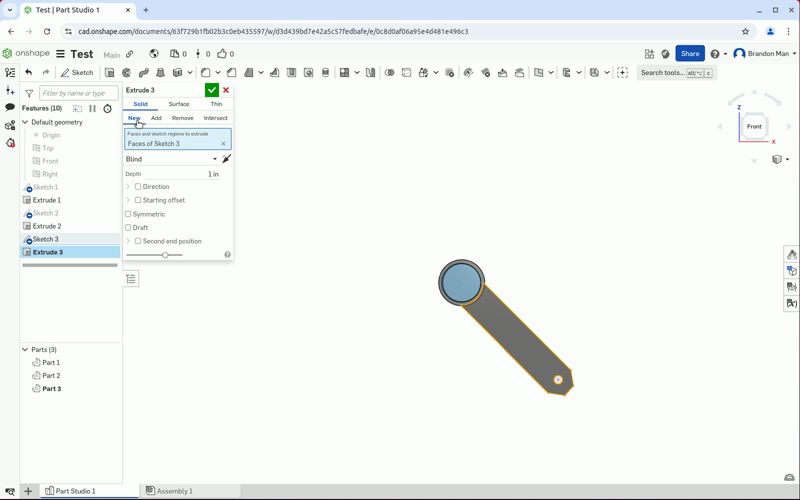
key(tab, 4)
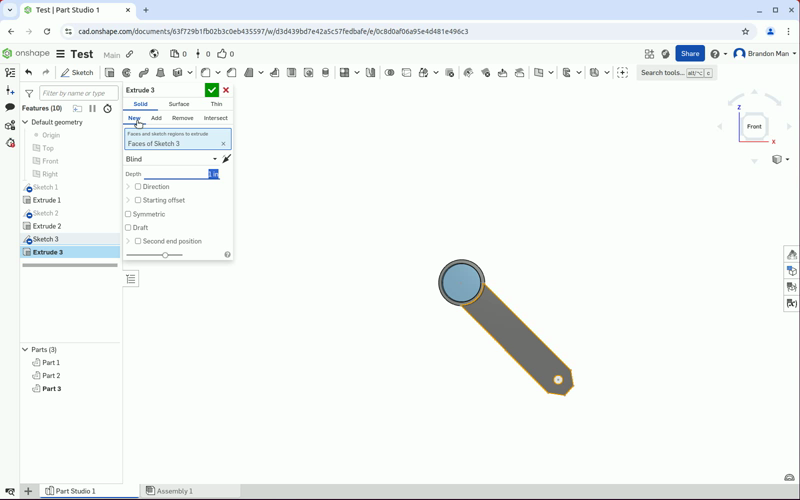
text(5.055)
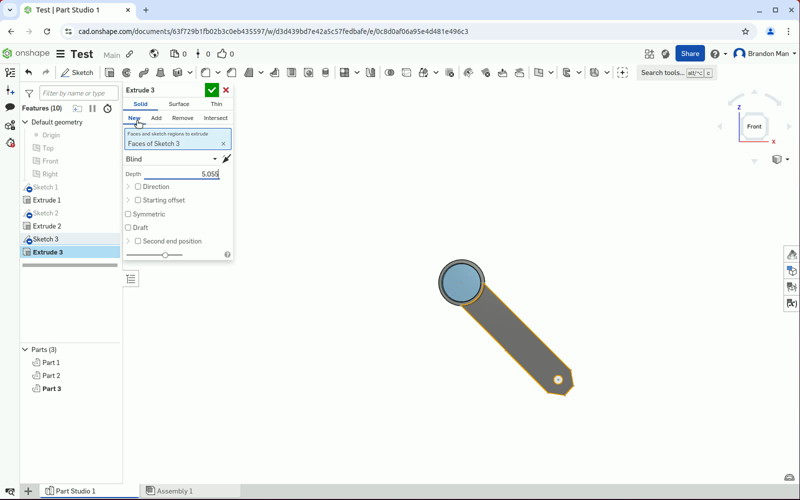
key(enter)
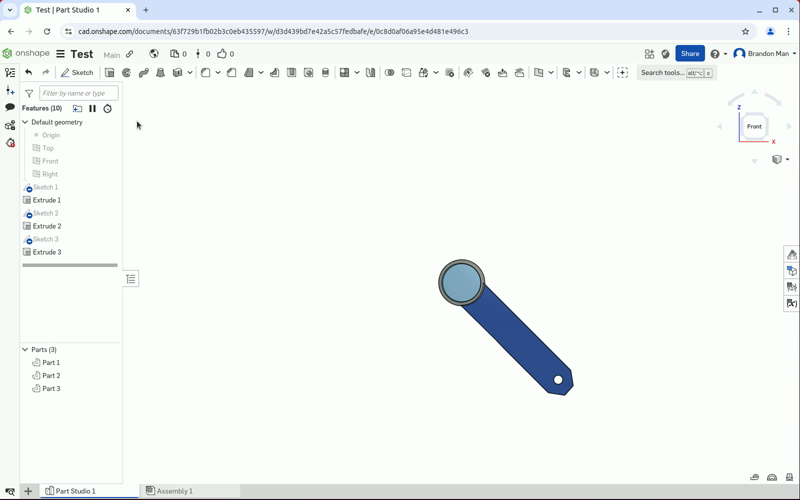
key(shift+h)
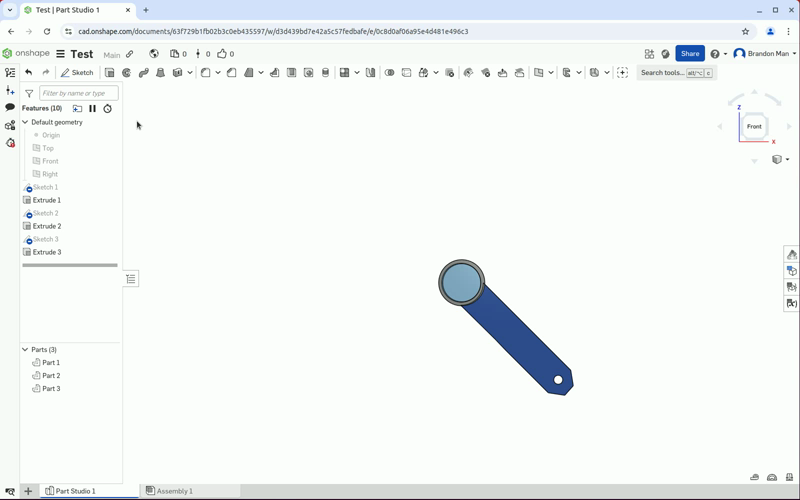
key(shift+h)
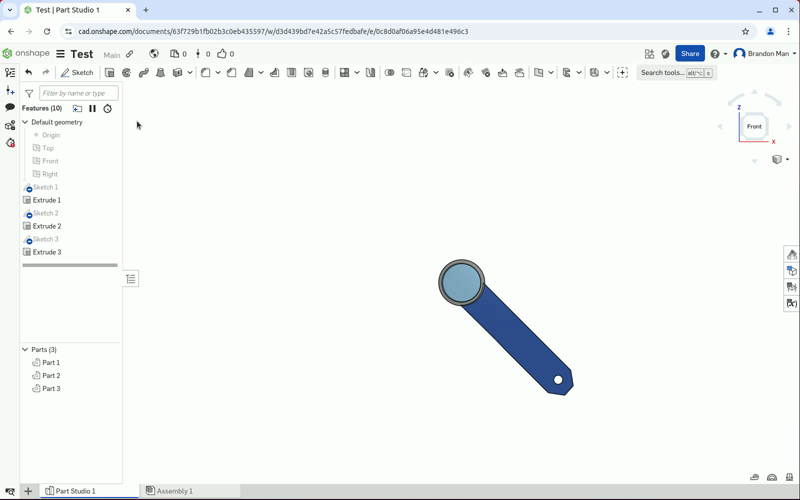
mouse_move(73, 189)
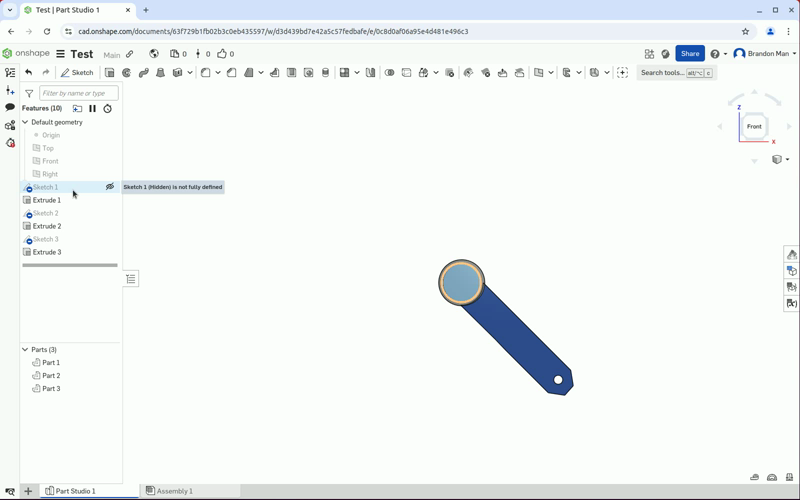
click(73, 189)
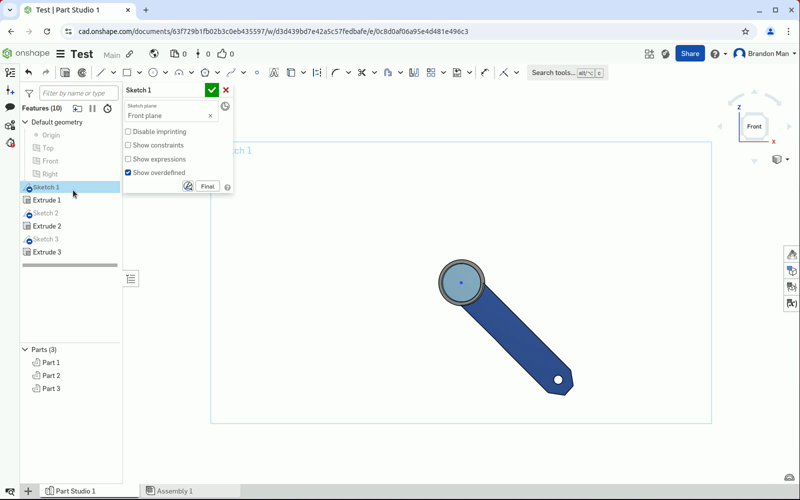
mouse_move(229, 92)
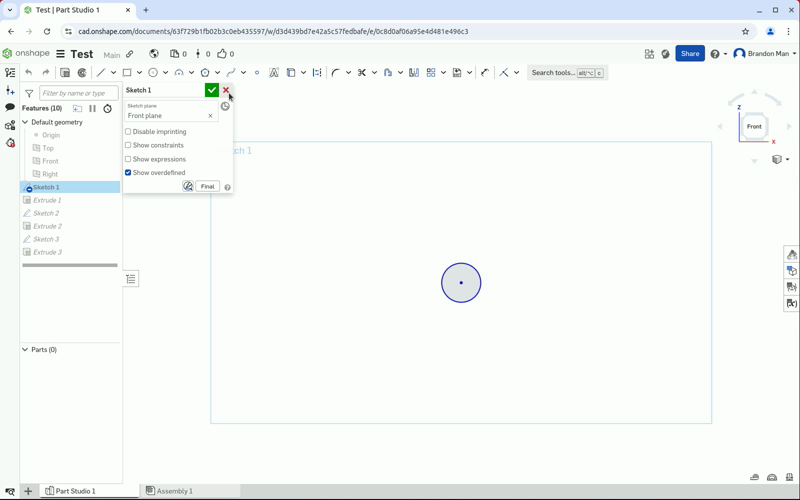
click(229, 92)
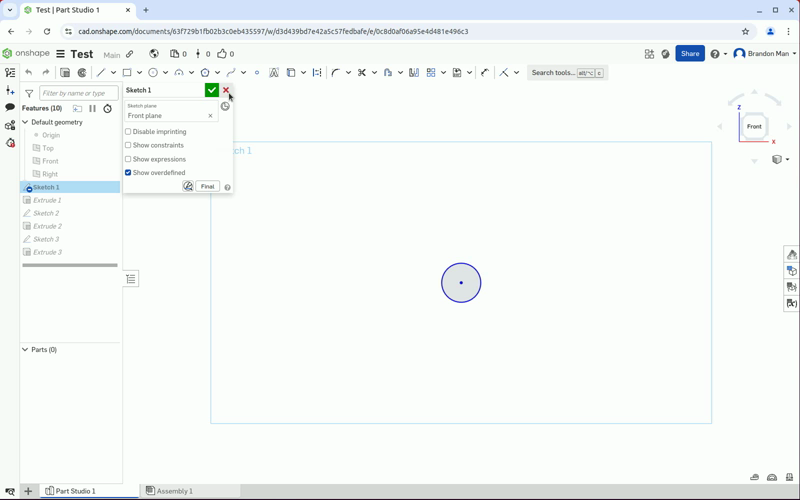
key(shift+s)
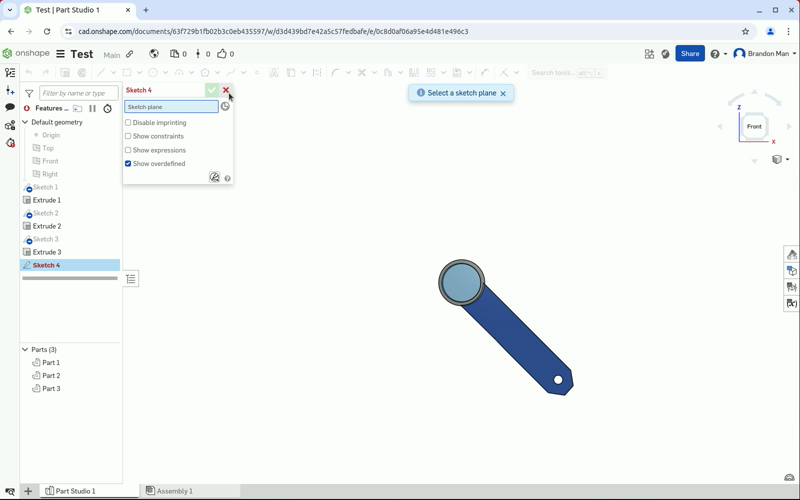
mouse_move(73, 163)
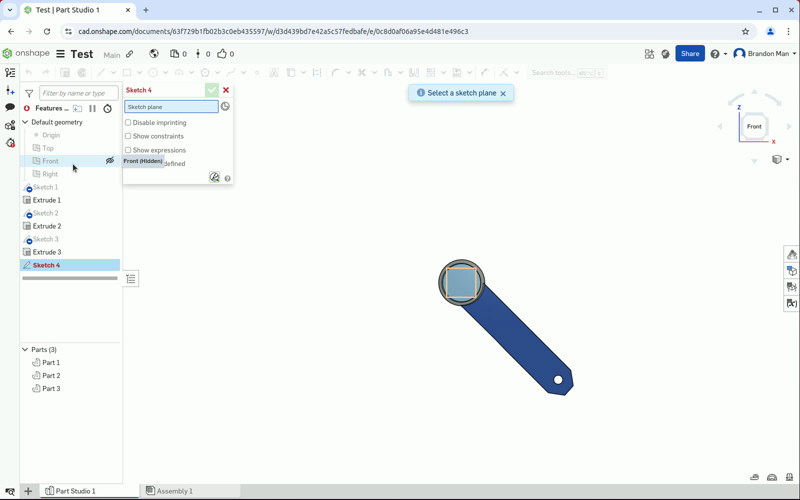
click(73, 163)
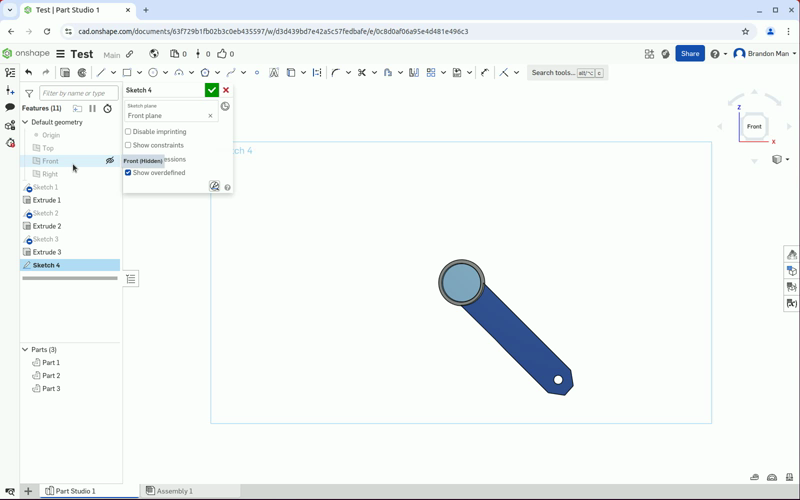
mouse_move(73, 352)
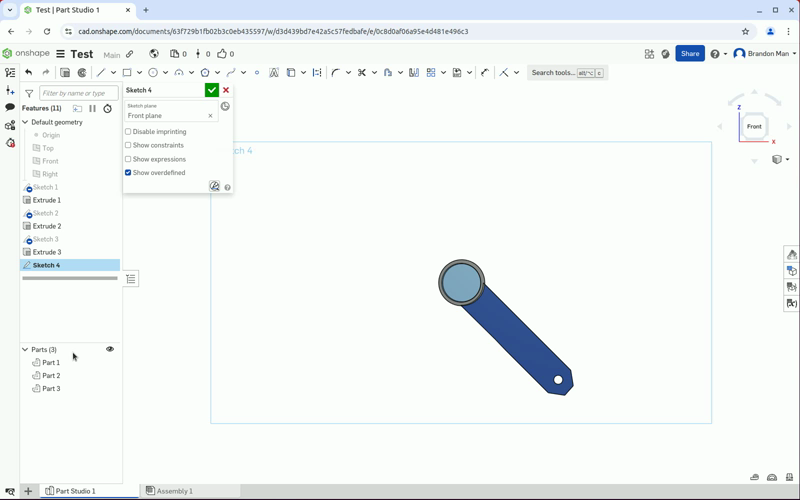
key(y)
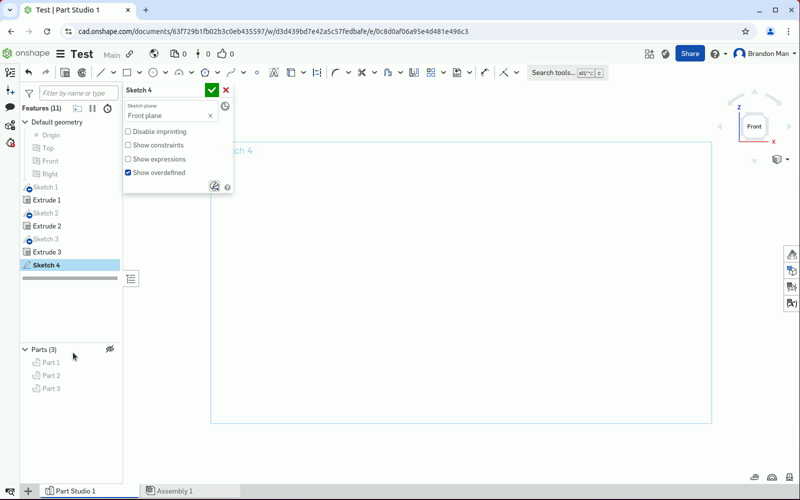
key(l)
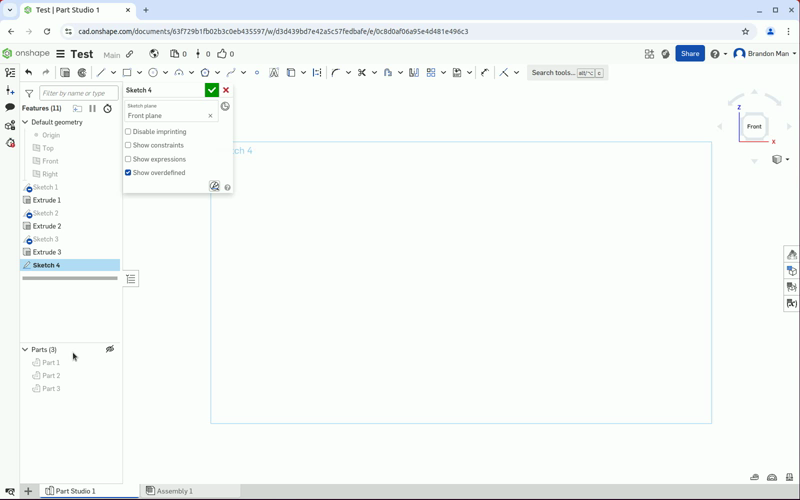
key_down(shift)
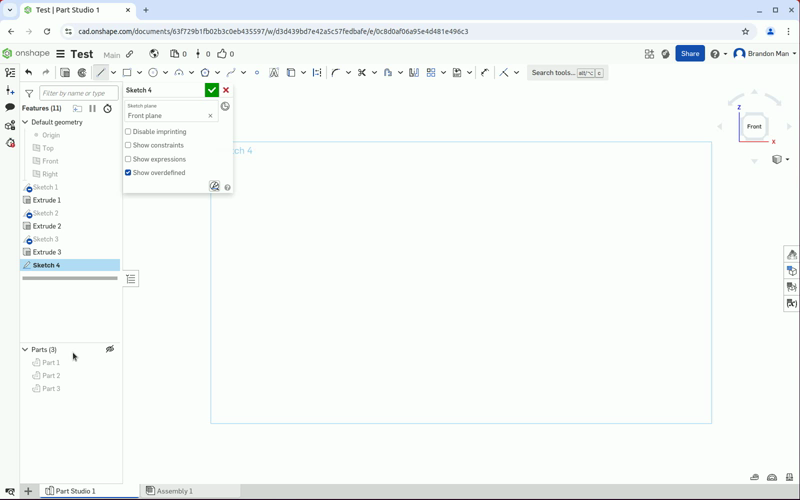
mouse_move(487, 346)
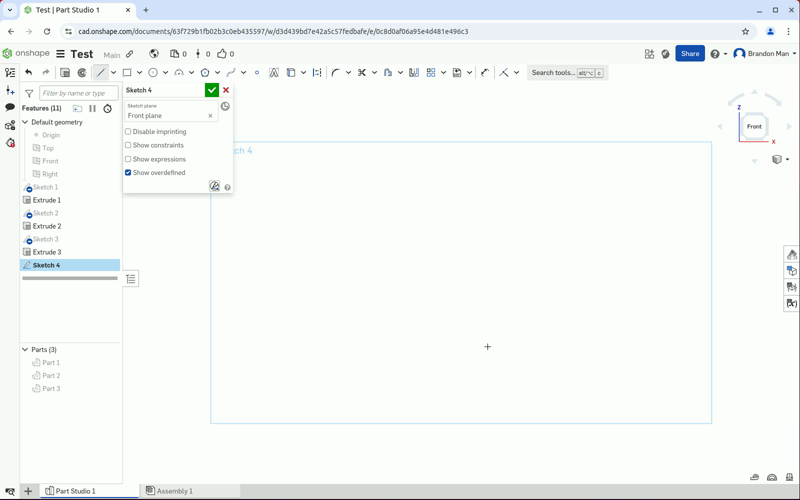
click(487, 346)
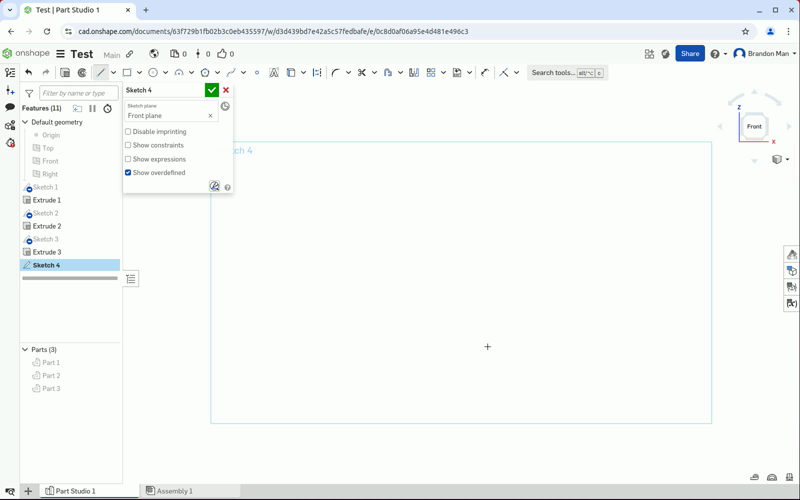
key_up(shift)
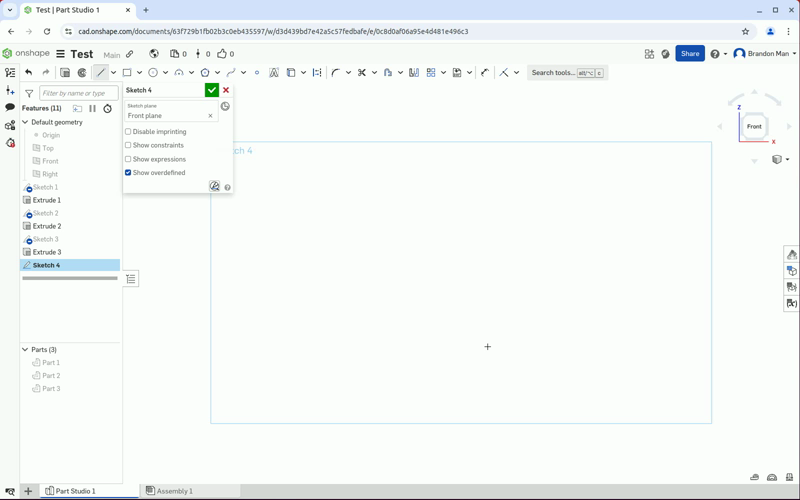
key_down(shift)
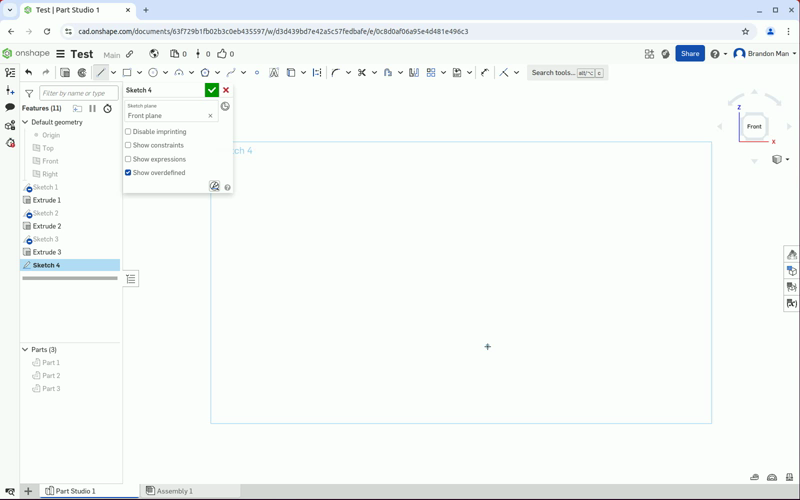
mouse_move(517, 346)
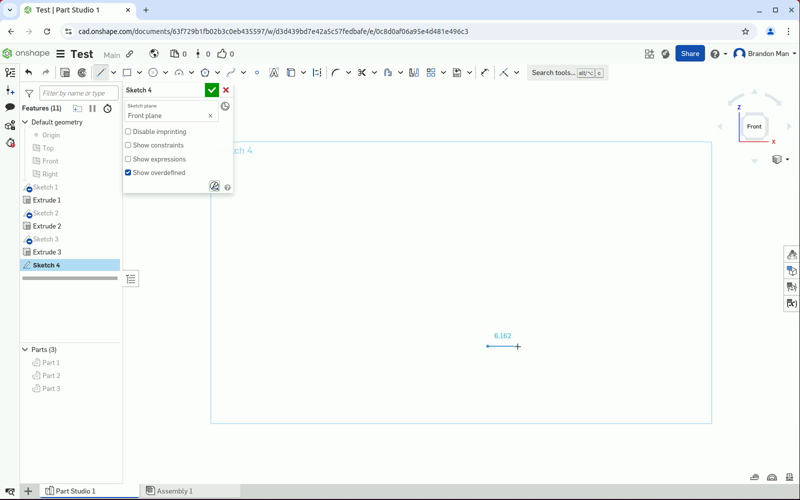
mouse_move(499, 357)
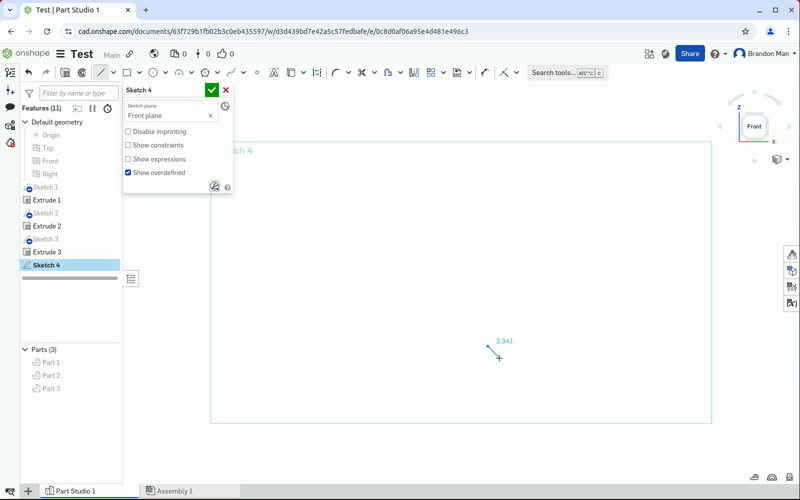
click(499, 357)
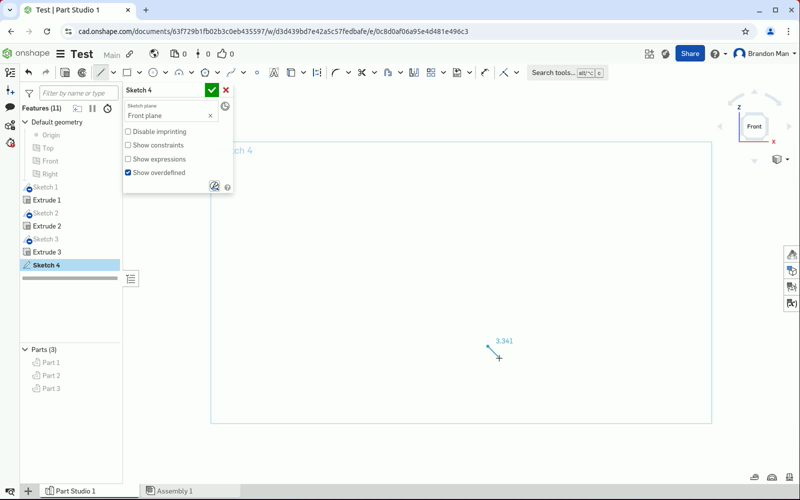
key_up(shift)
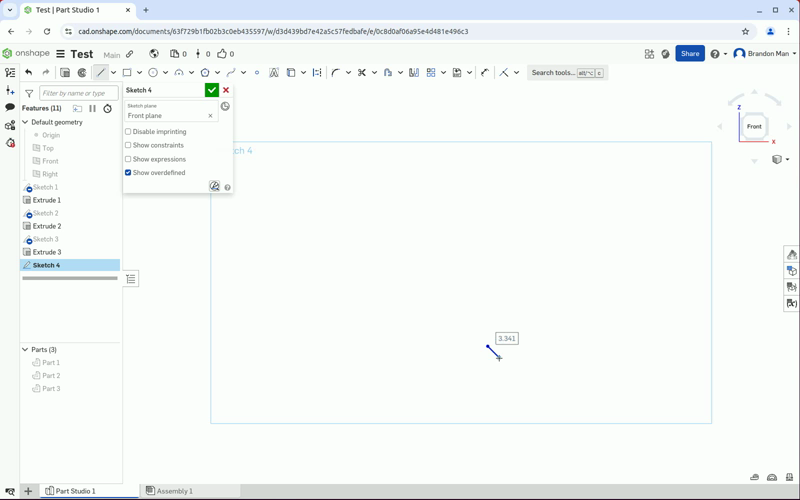
key_down(shift)
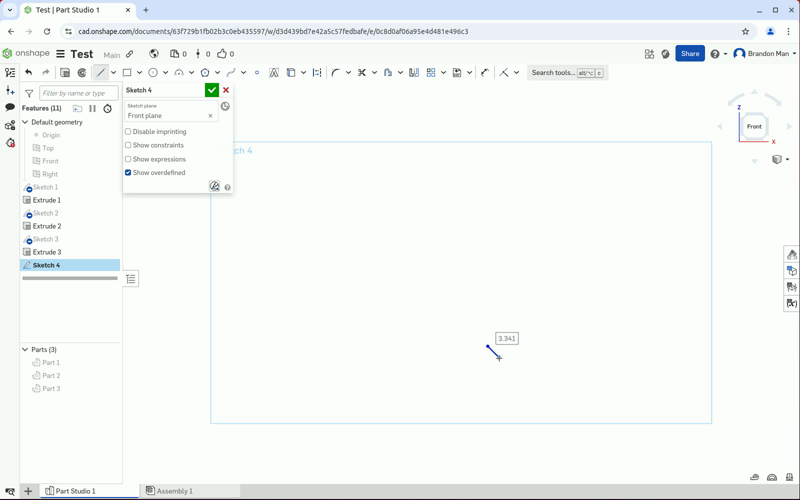
mouse_move(529, 357)
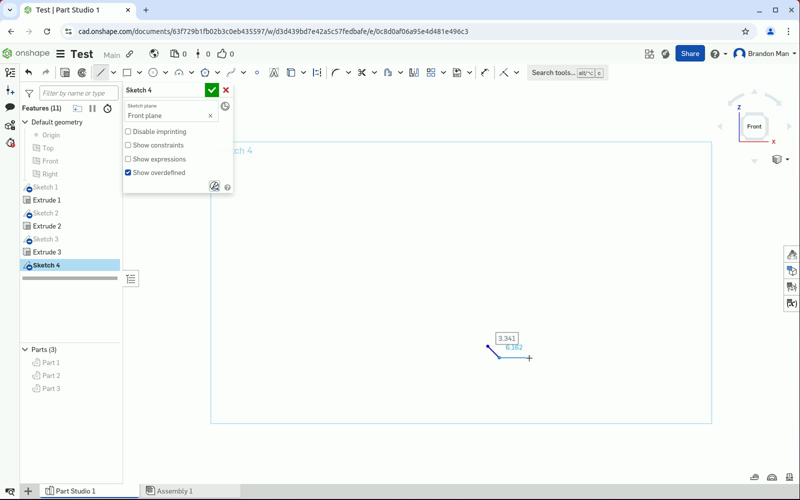
mouse_move(506, 351)
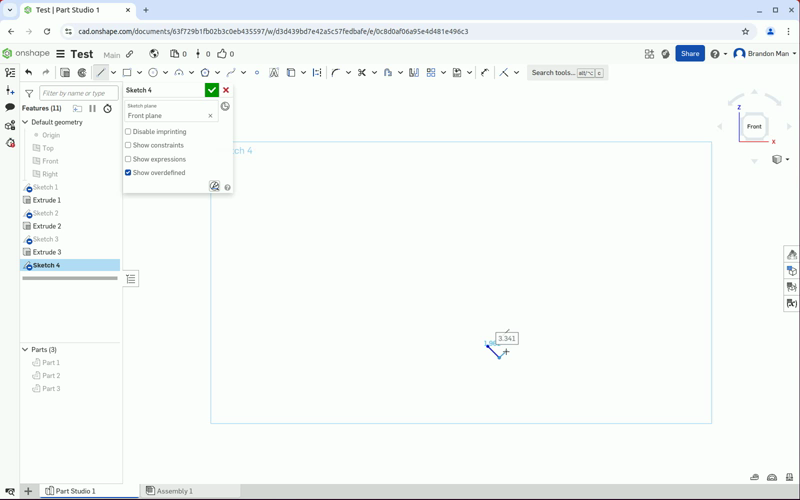
click(506, 351)
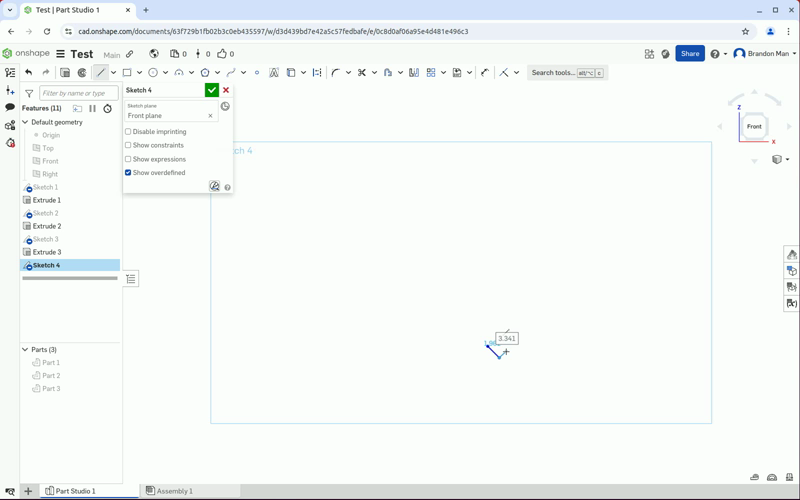
key_up(shift)
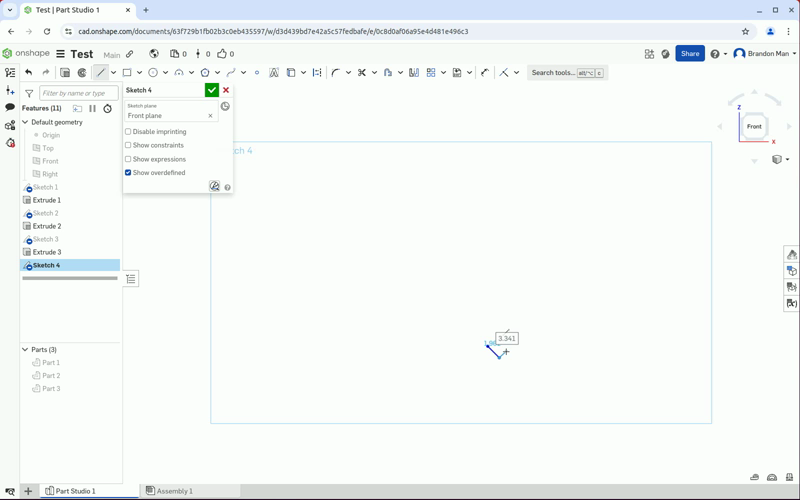
key_down(shift)
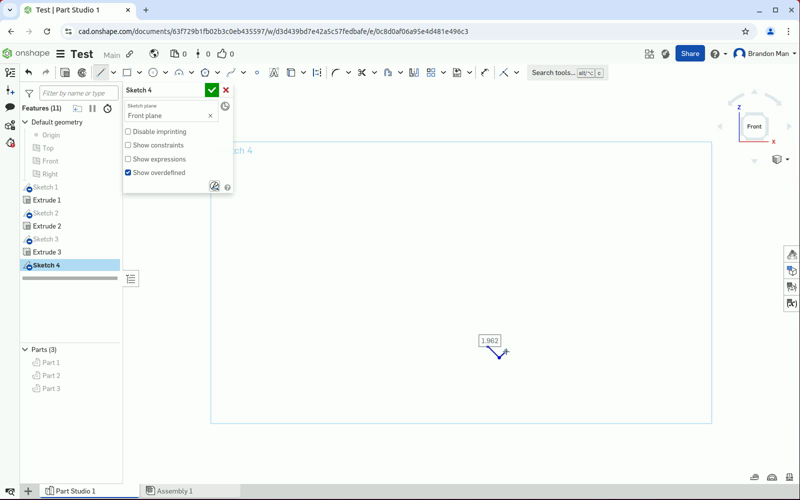
mouse_move(536, 351)
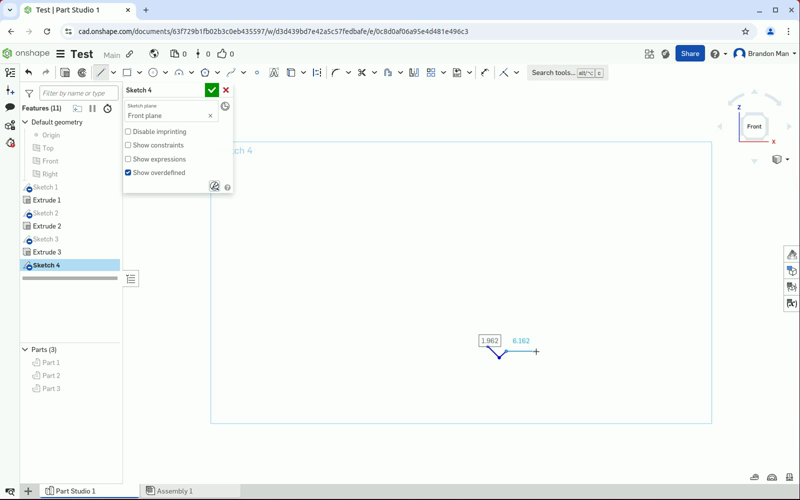
mouse_move(494, 339)
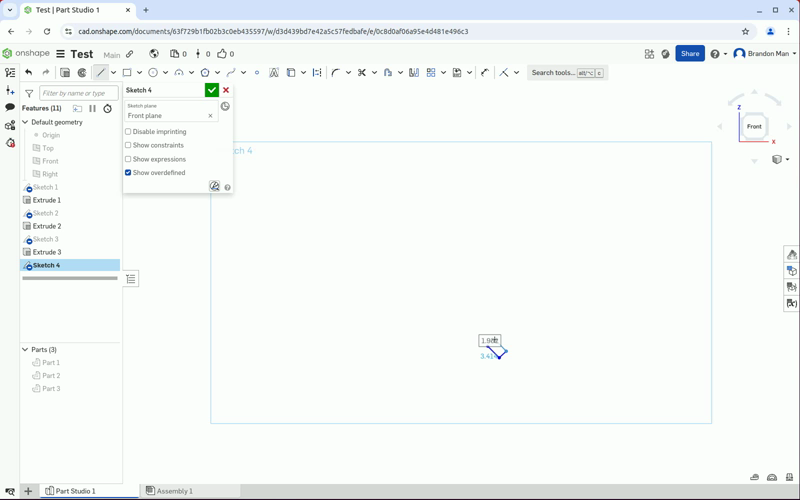
click(494, 339)
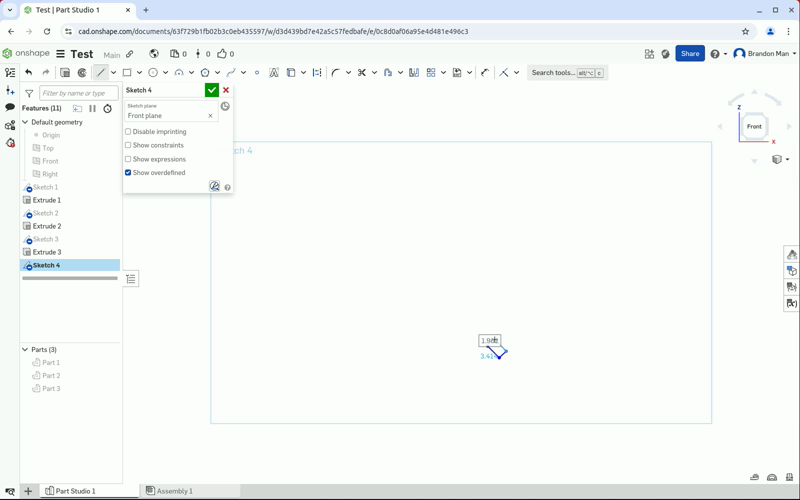
key_up(shift)
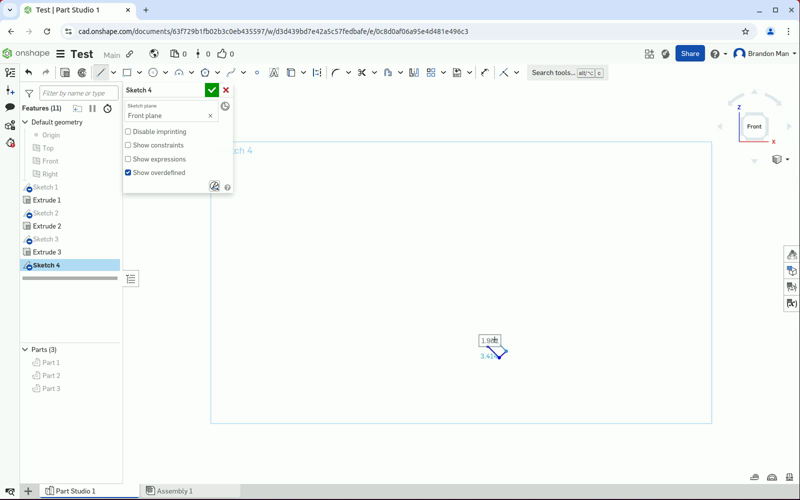
mouse_move(524, 339)
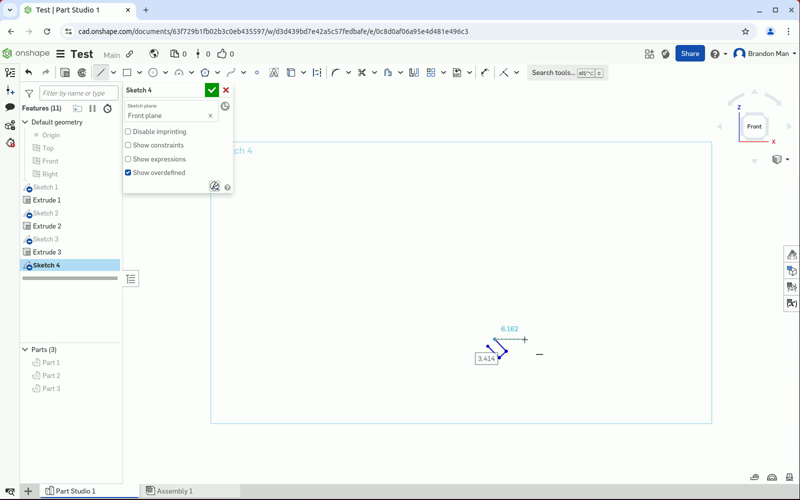
key_down(shift)
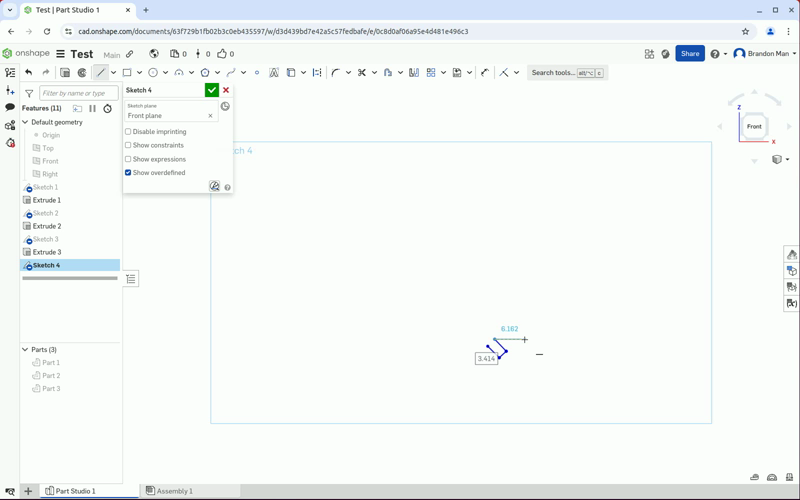
mouse_move(487, 346)
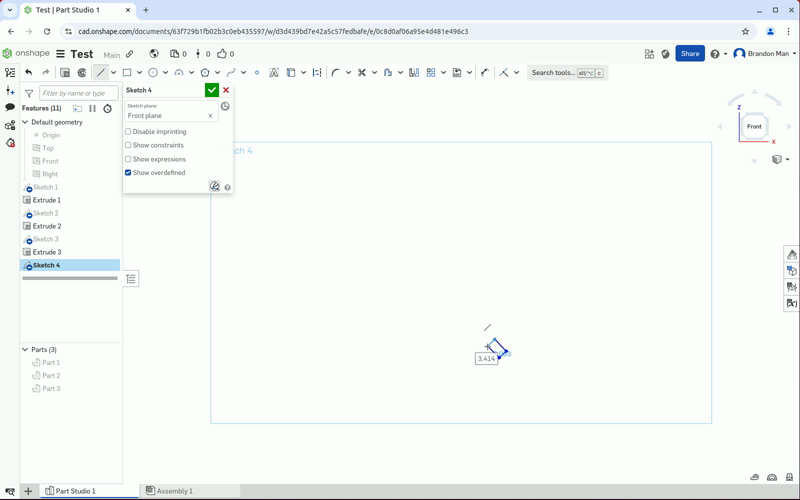
key_up(shift)
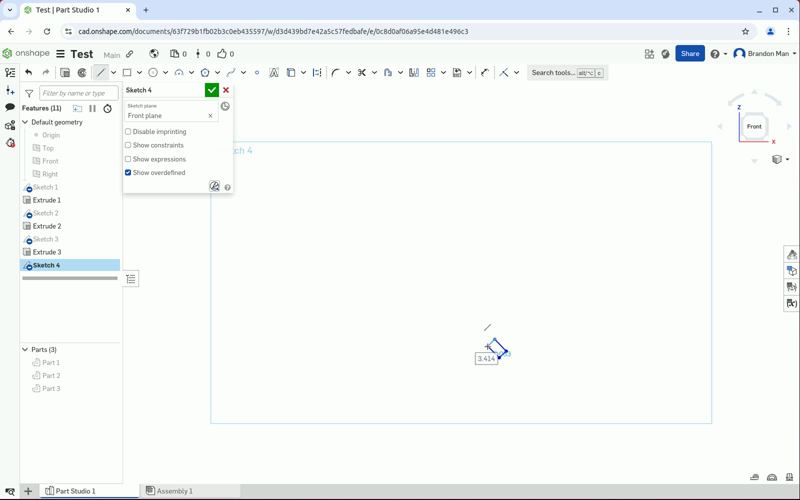
click(487, 346)
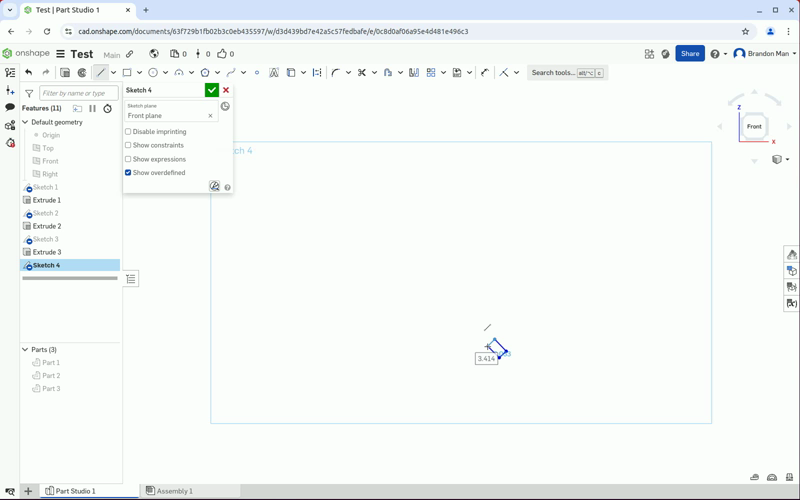
key(esc)
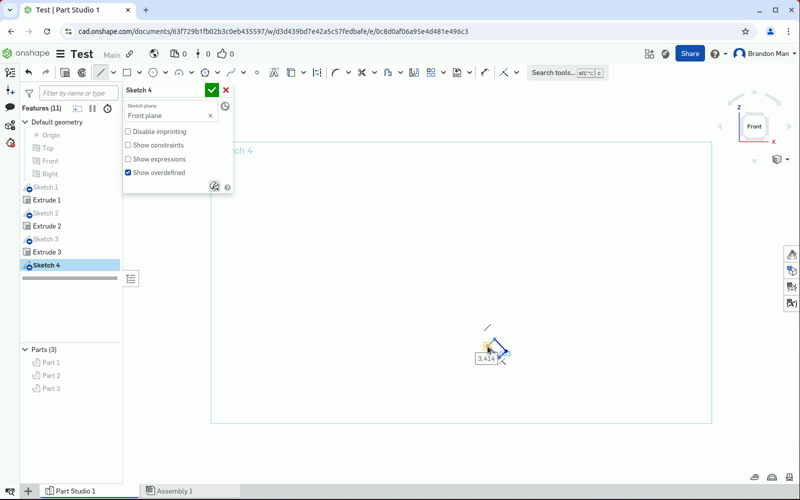
mouse_move(503, 352)
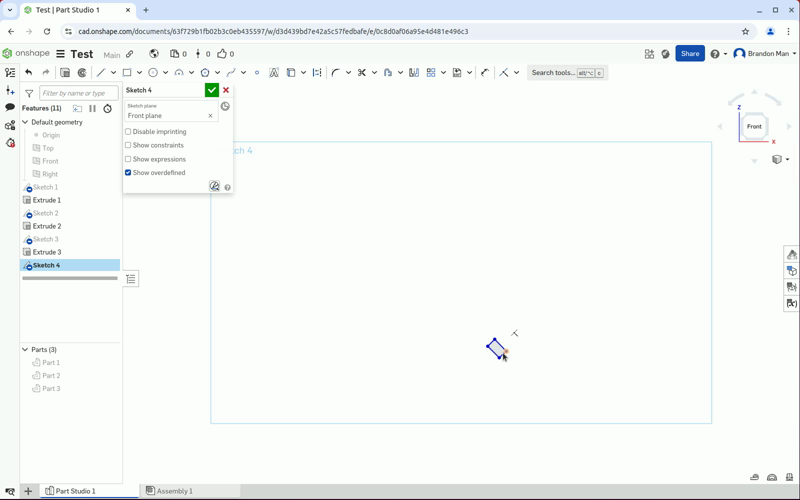
scroll(6)
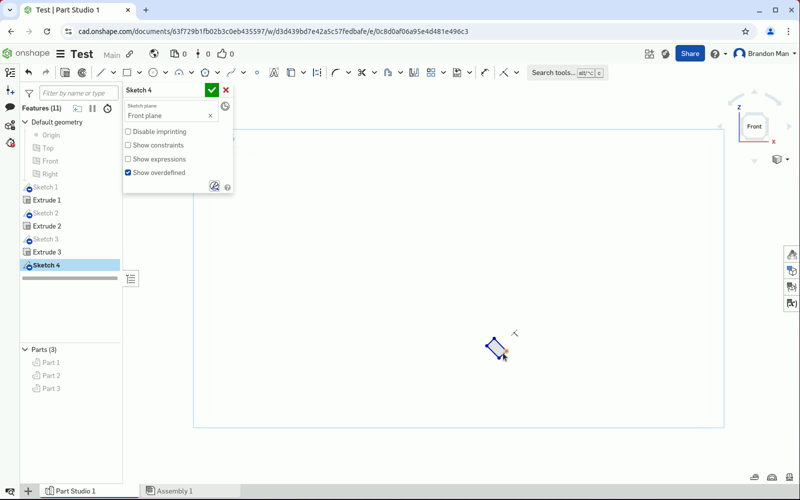
scroll(6)
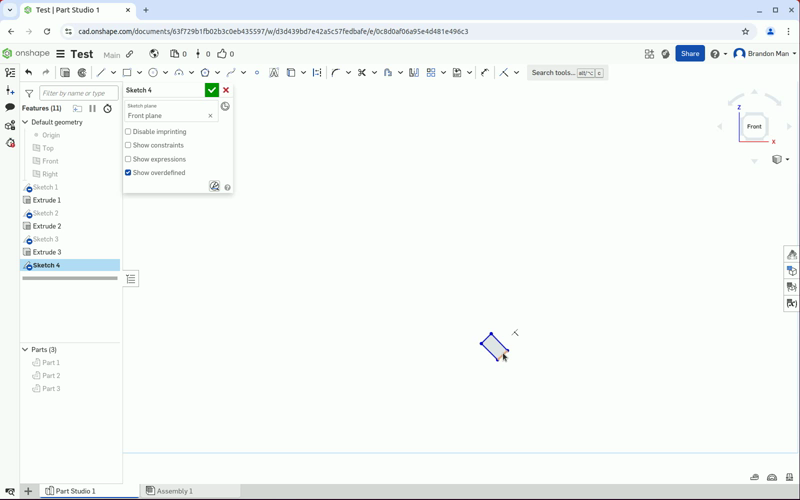
scroll(6)
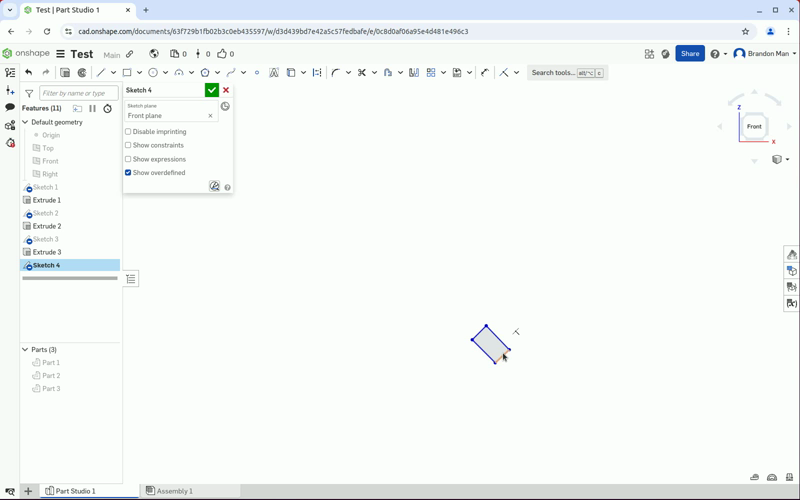
scroll(6)
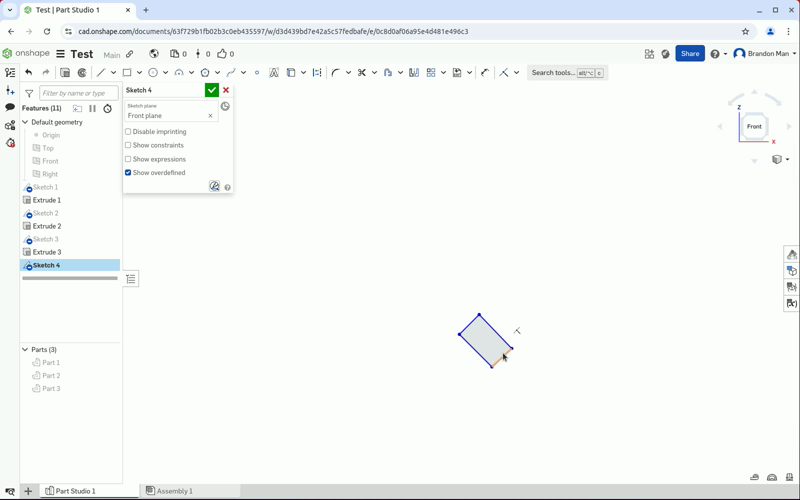
scroll(6)
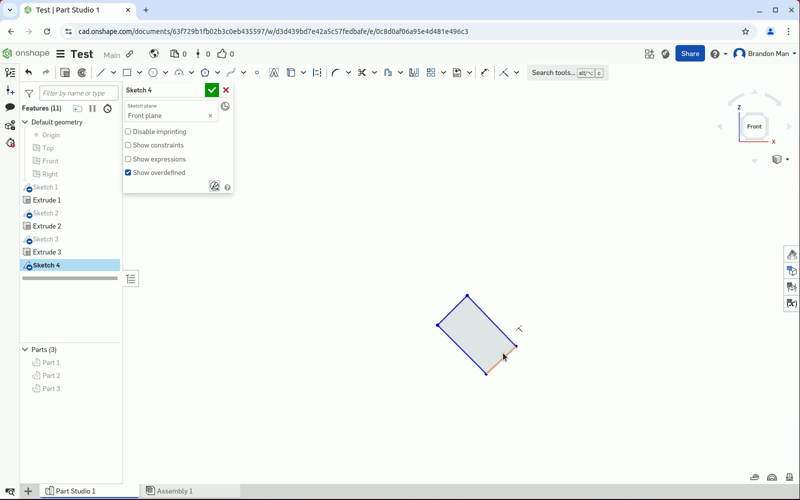
scroll(6)
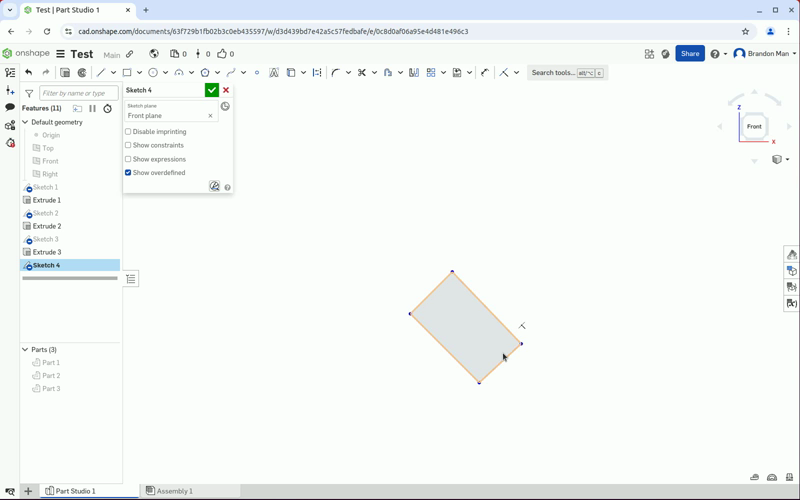
scroll(6)
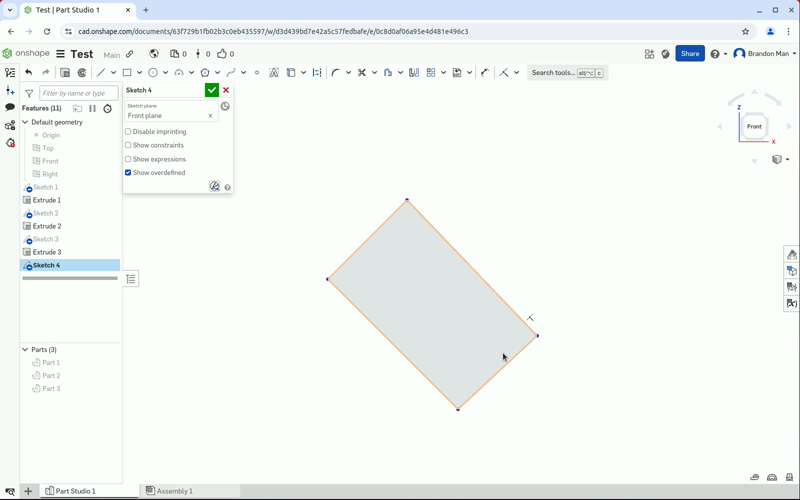
click(503, 352)
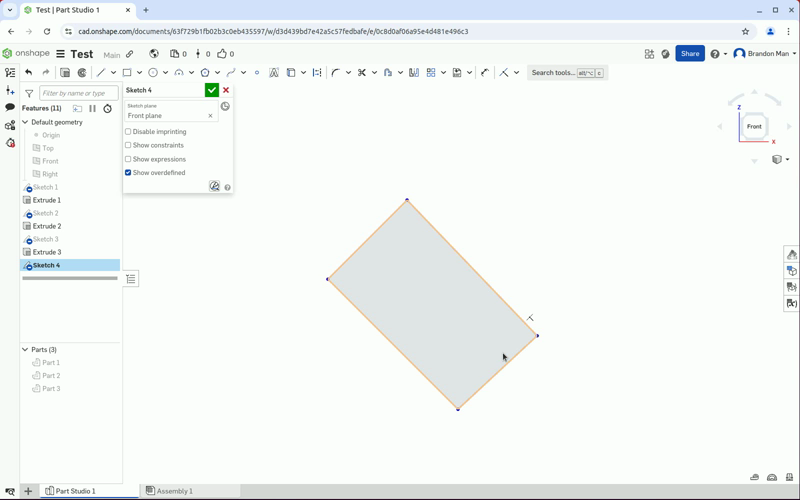
scroll(-6)
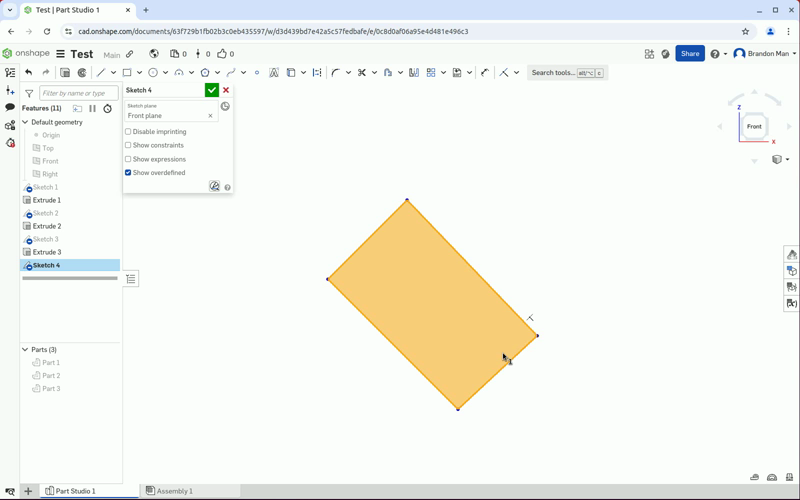
scroll(-6)
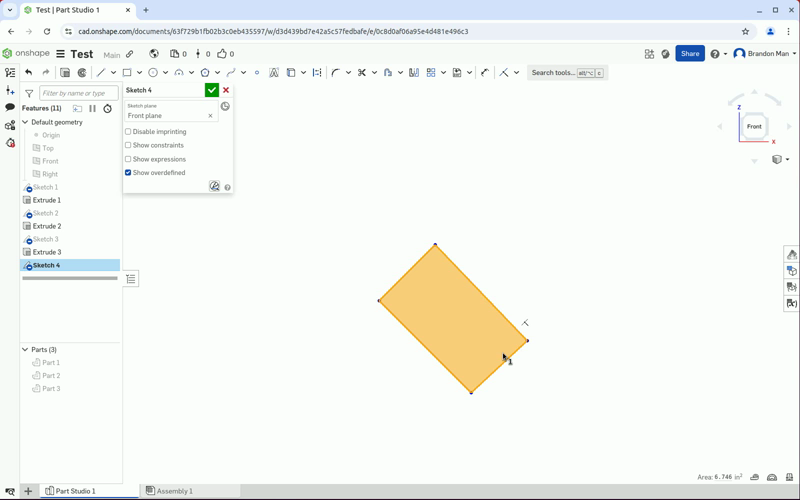
scroll(-6)
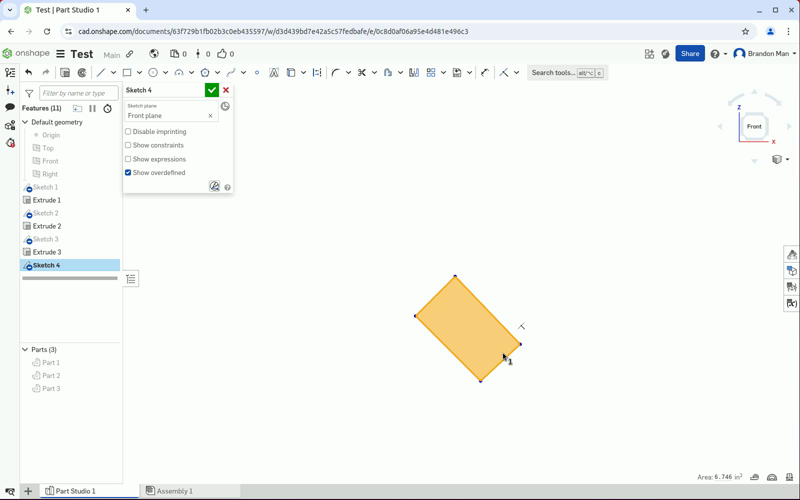
scroll(-6)
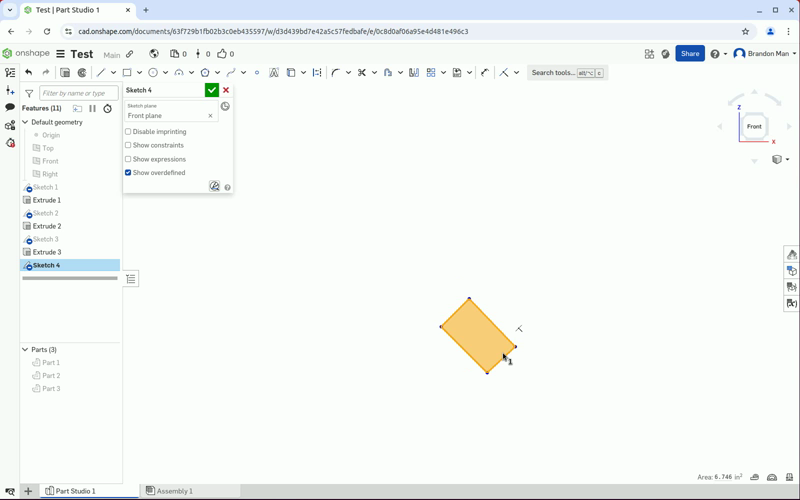
scroll(-6)
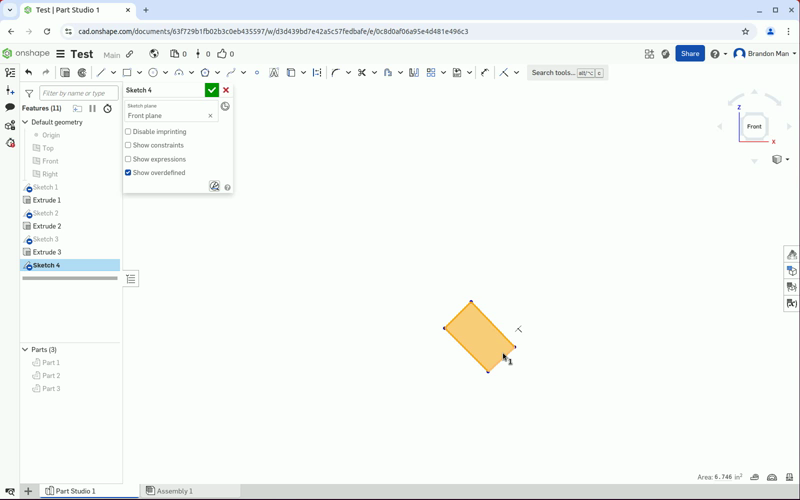
scroll(-6)
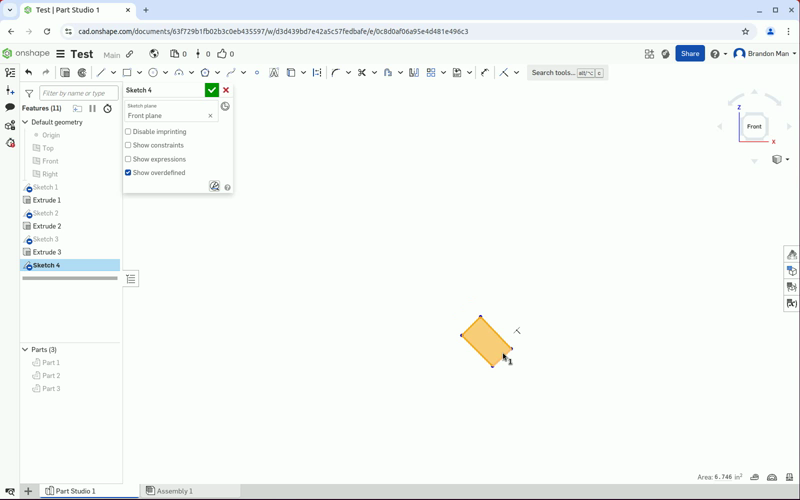
scroll(-6)
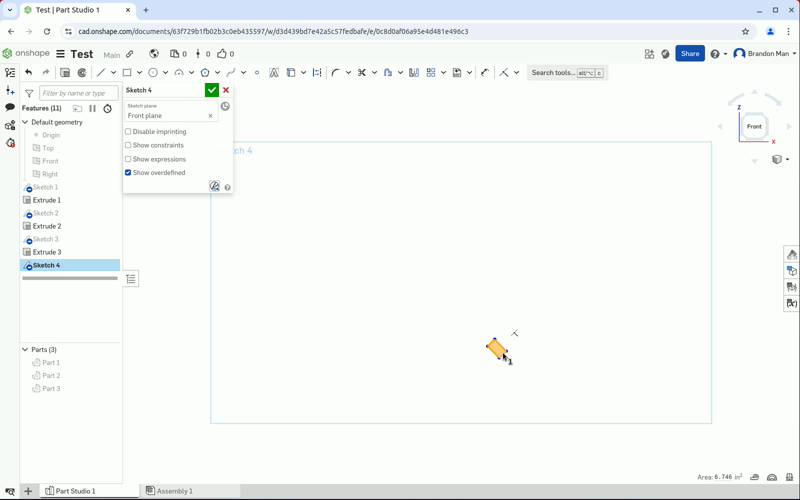
mouse_move(73, 352)
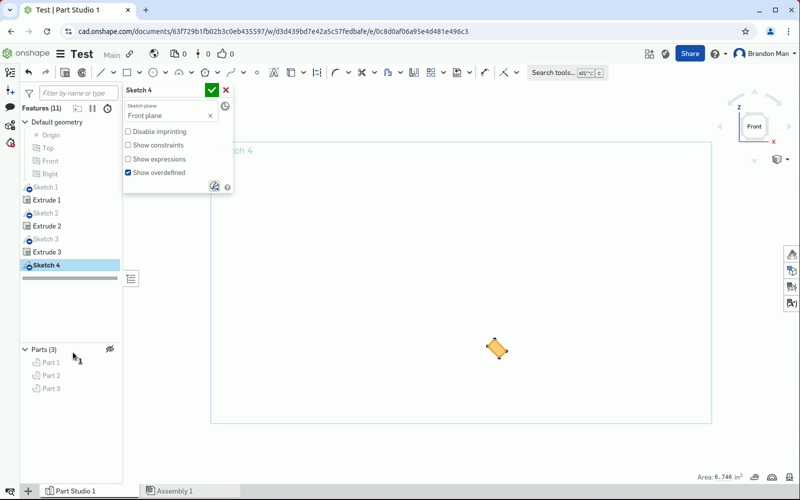
key(shift+y)
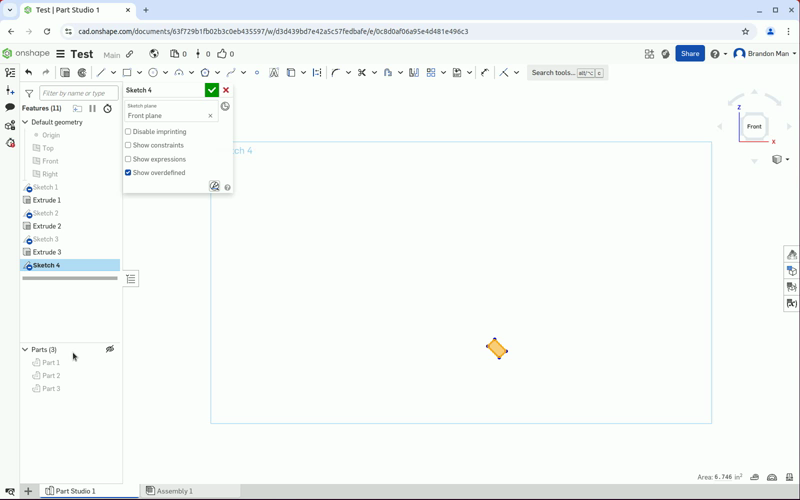
key(shift+e)
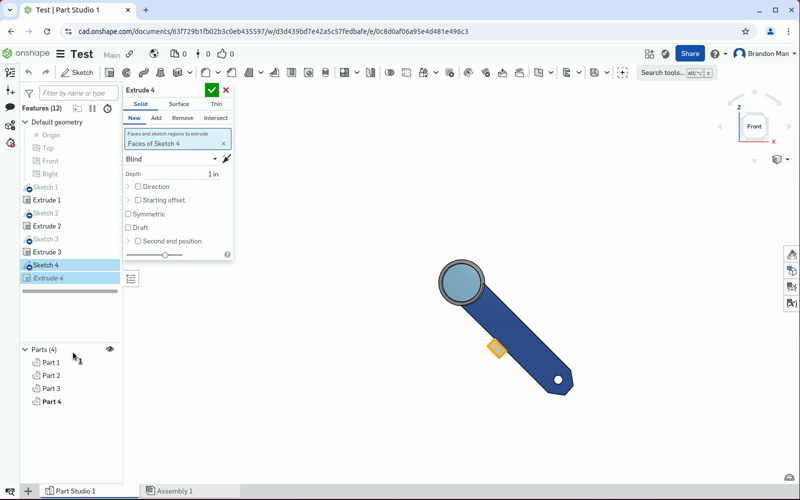
mouse_move(143, 106)
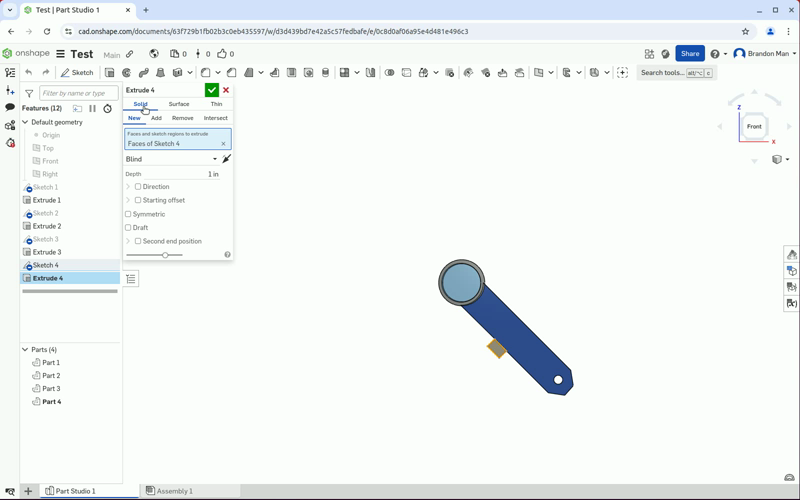
click(143, 106)
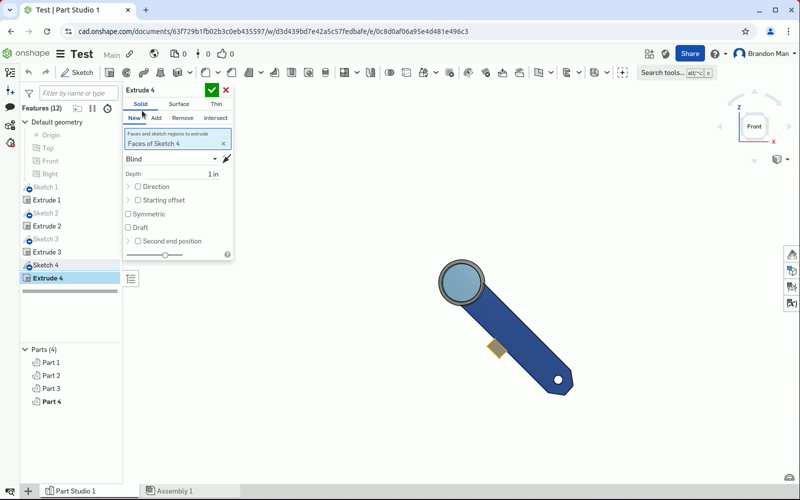
mouse_move(137, 120)
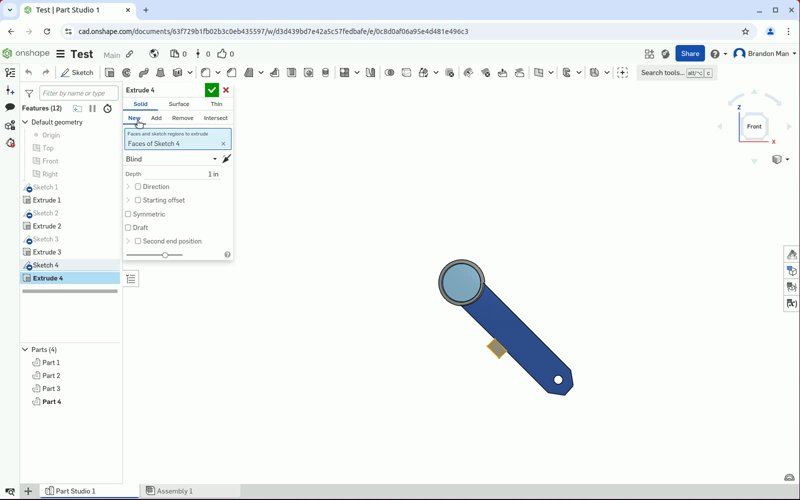
click(137, 120)
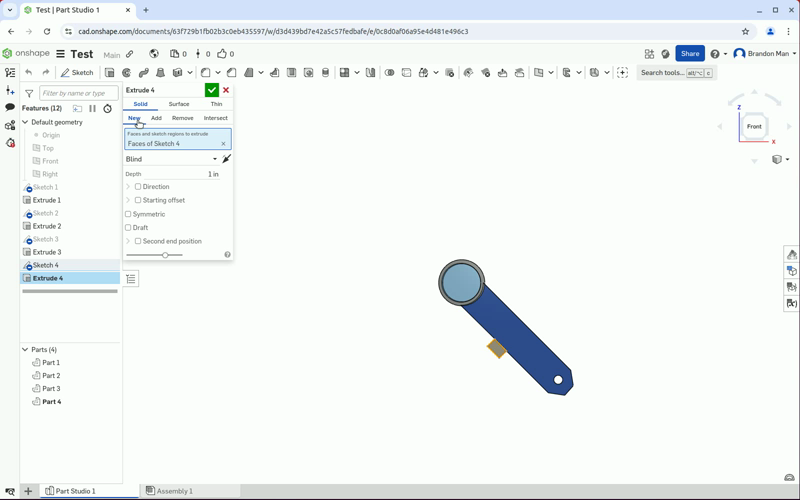
key(tab, 4)
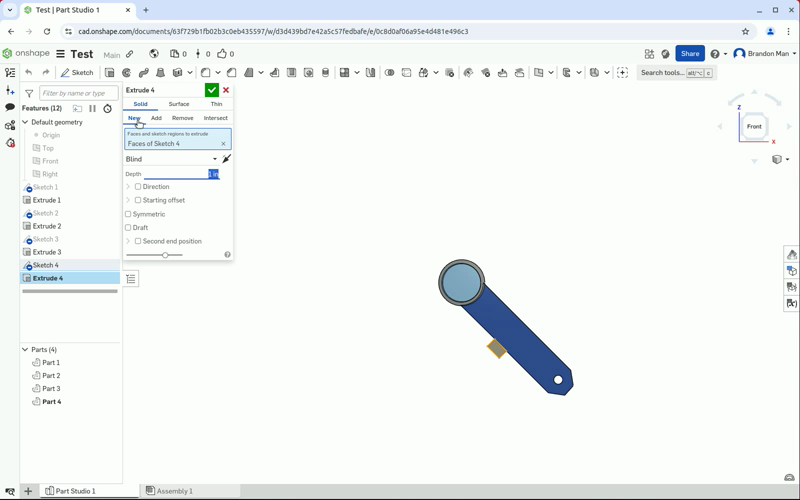
text(5.055)
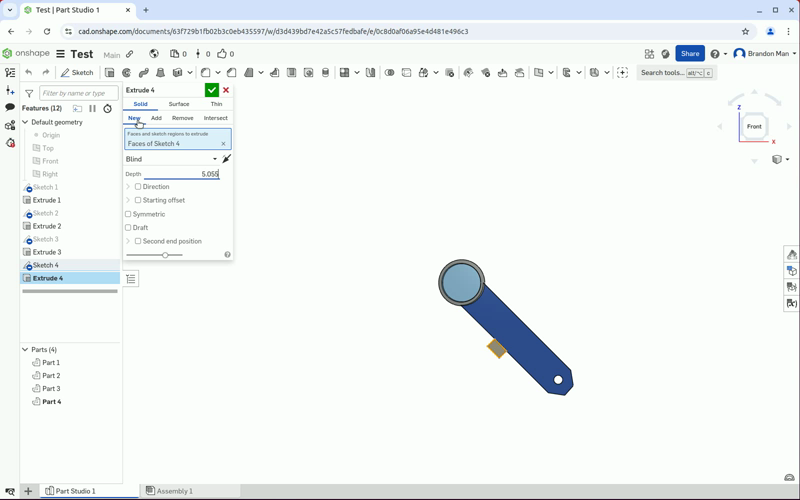
key(enter)
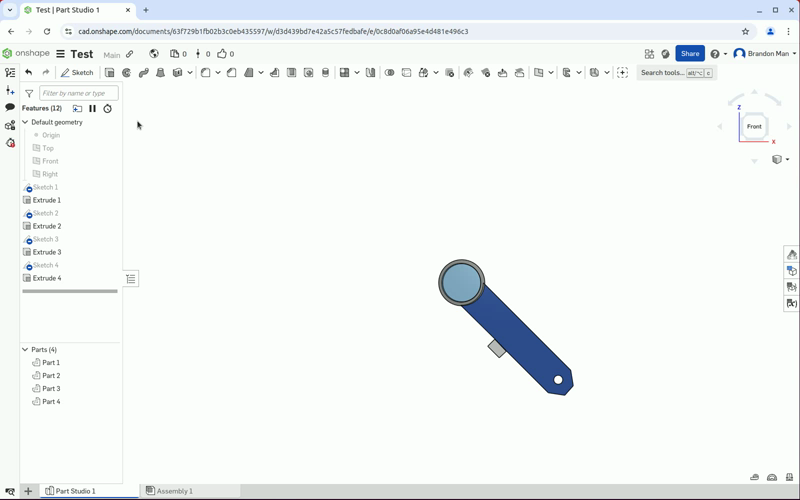
key(shift+h)
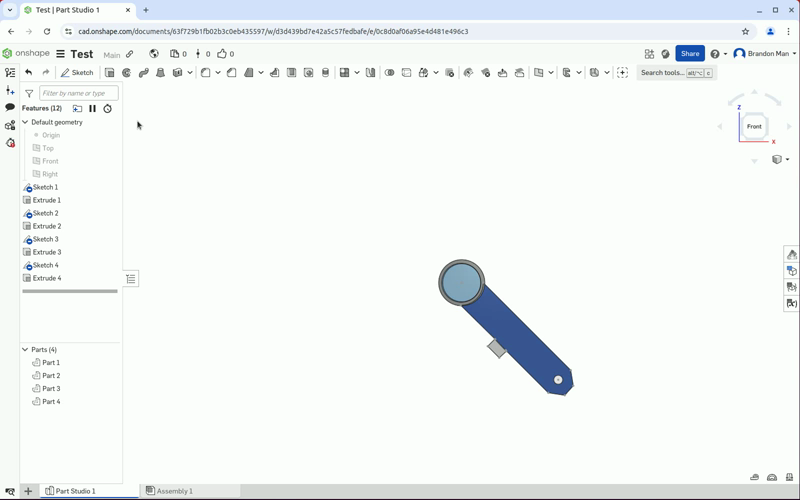
key(shift+h)
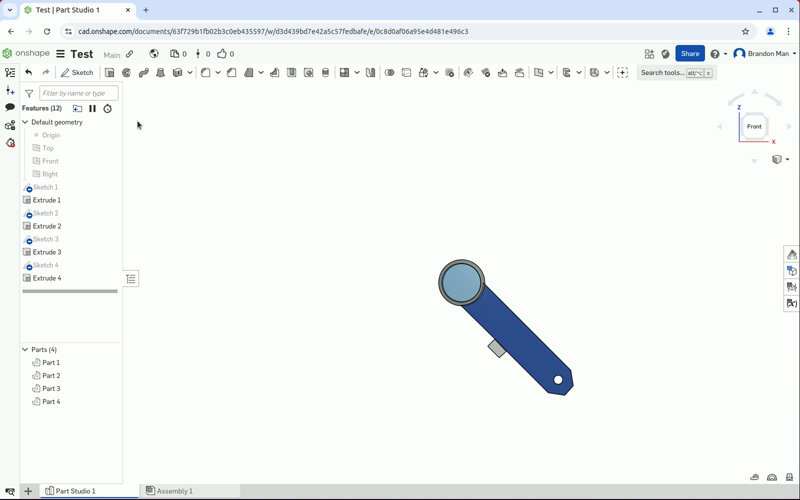
mouse_move(73, 189)
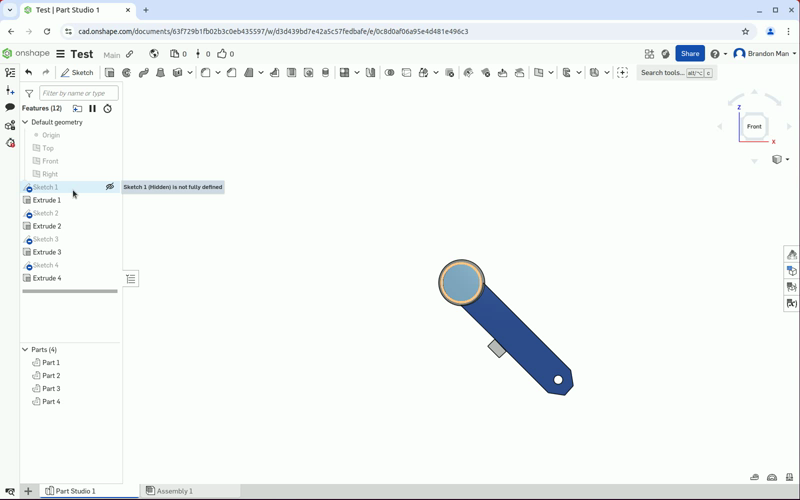
click(73, 189)
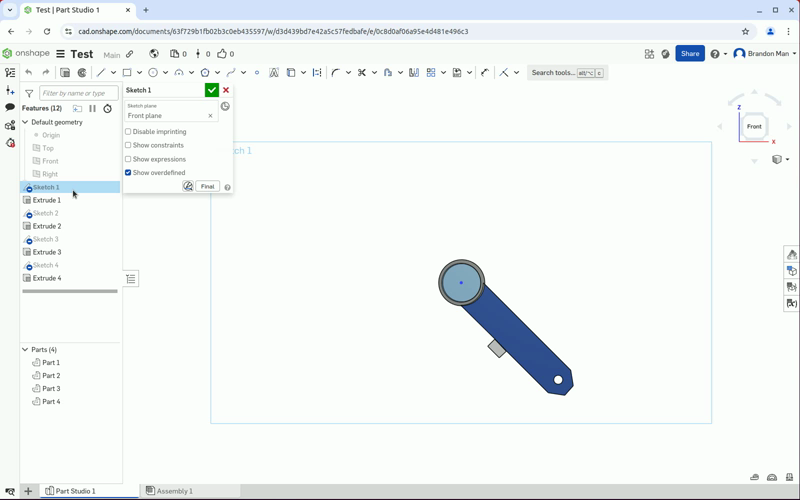
mouse_move(229, 92)
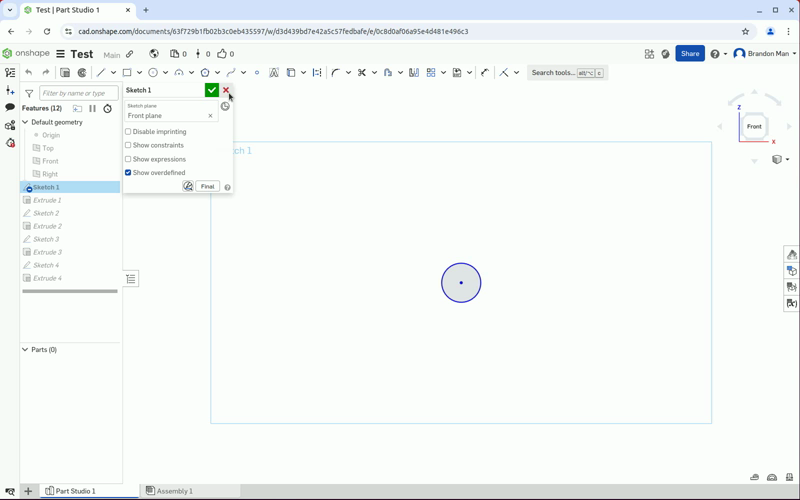
click(229, 92)
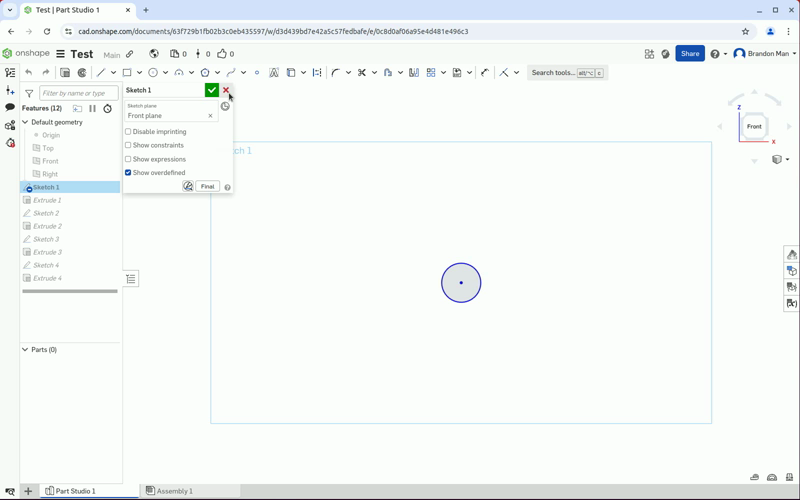
key(shift+s)
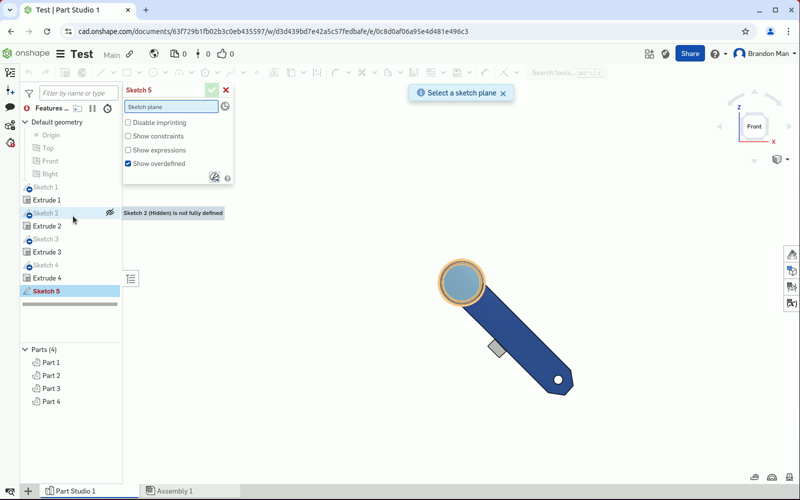
scroll(3)
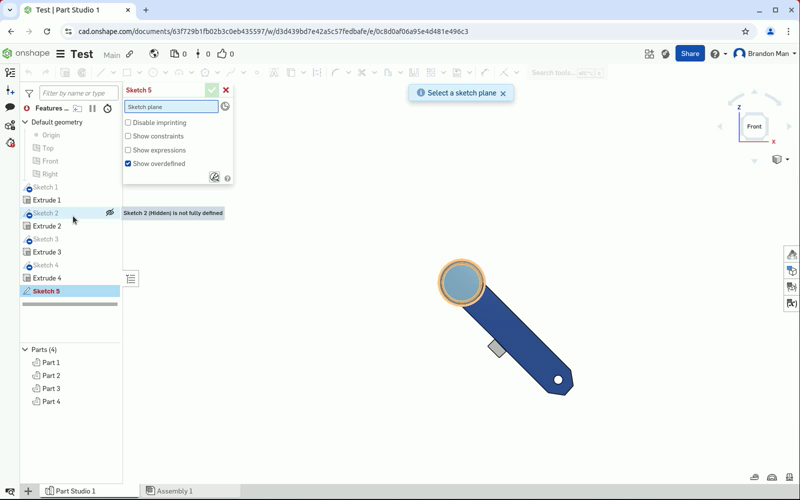
mouse_move(73, 163)
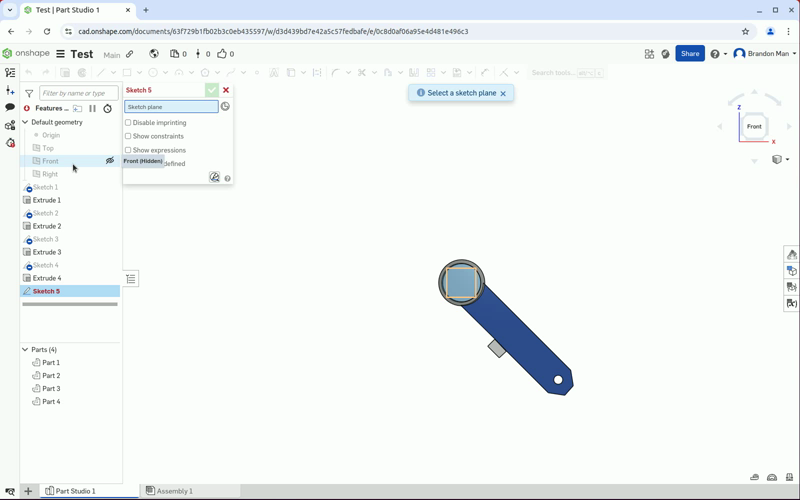
click(73, 163)
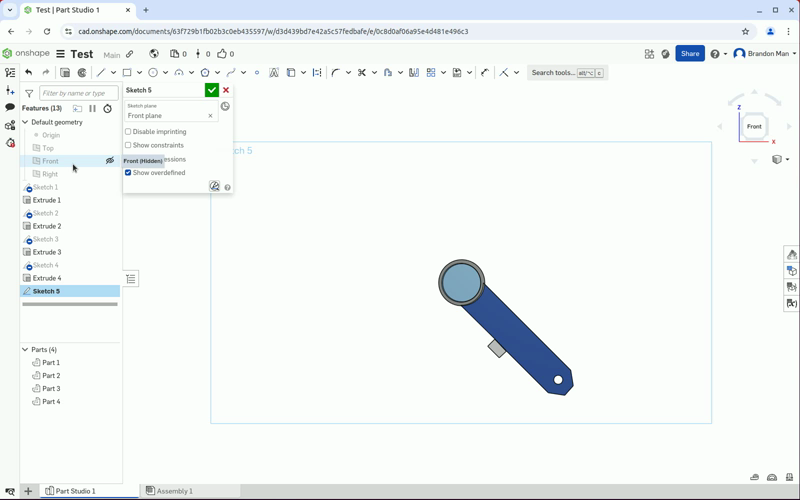
mouse_move(73, 352)
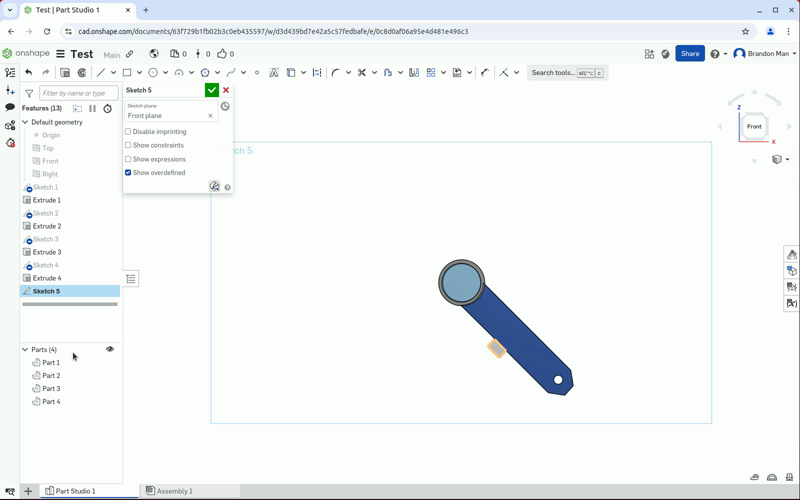
key(y)
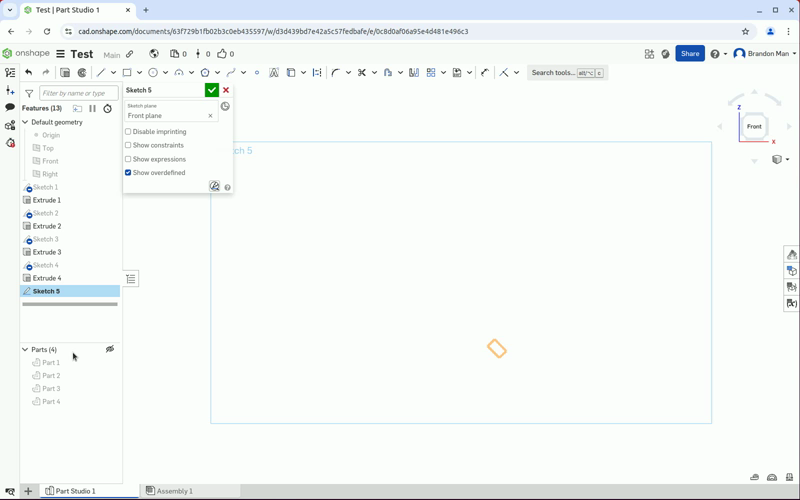
key(c)
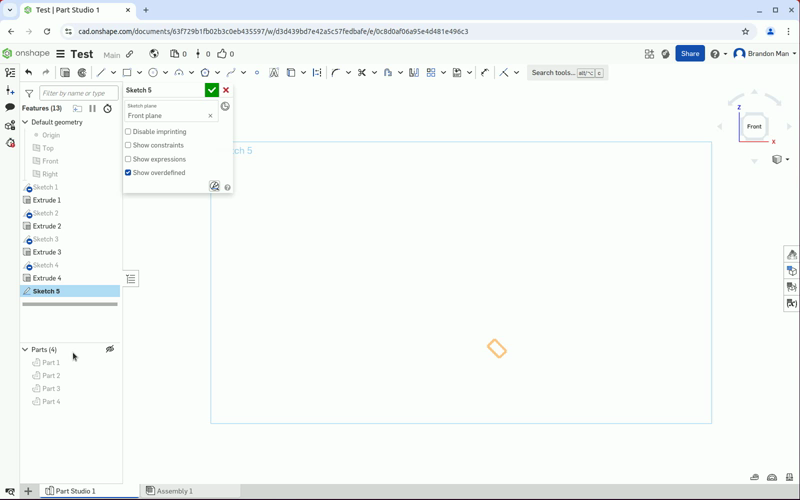
key_down(shift)
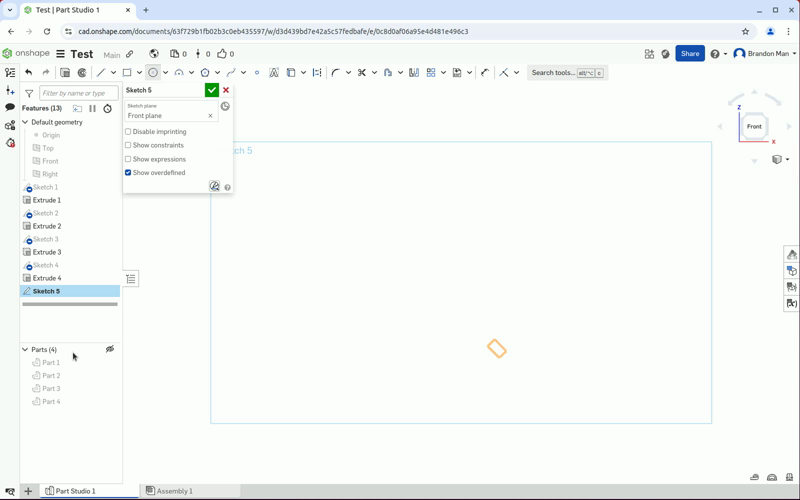
mouse_move(461, 282)
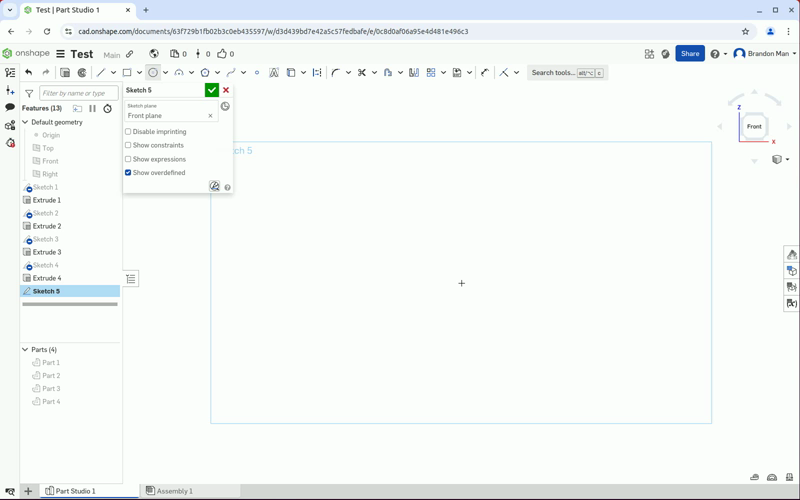
click(461, 282)
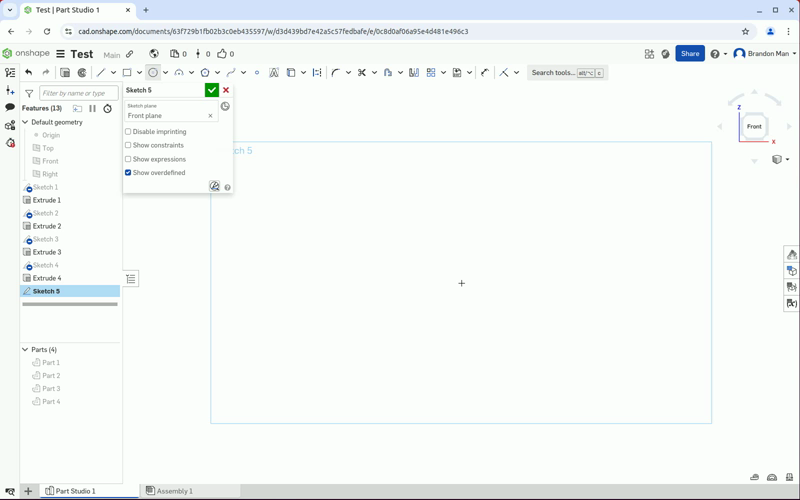
key_up(shift)
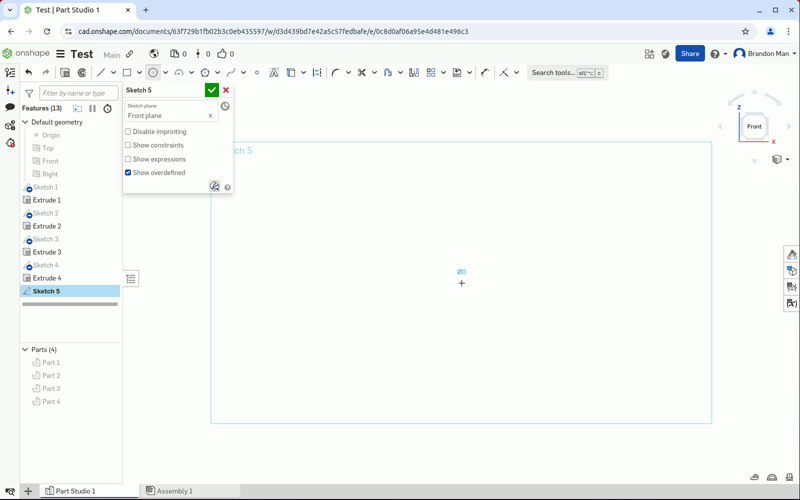
mouse_move(484, 282)
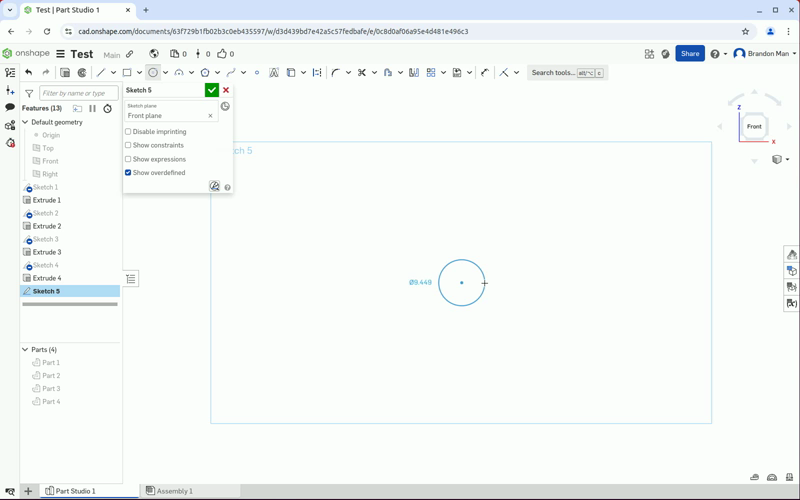
click(484, 282)
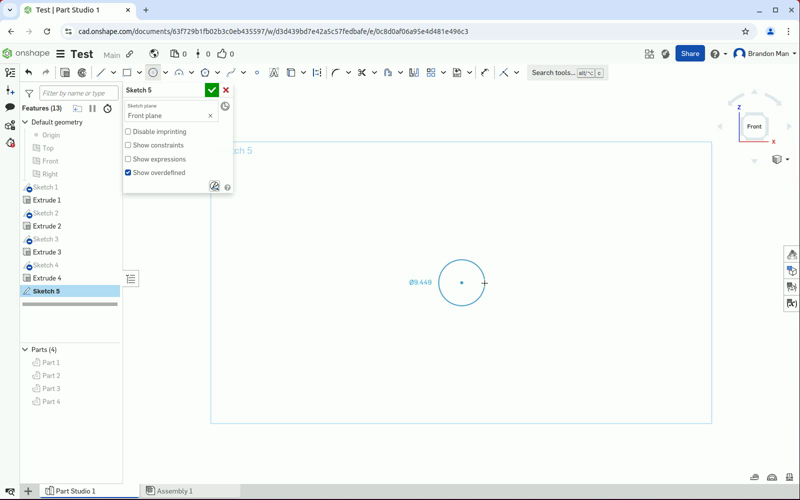
key(esc)
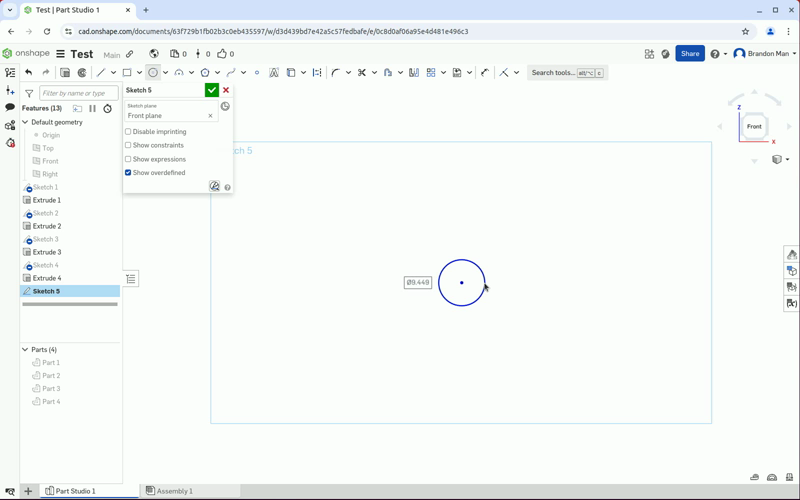
key(c)
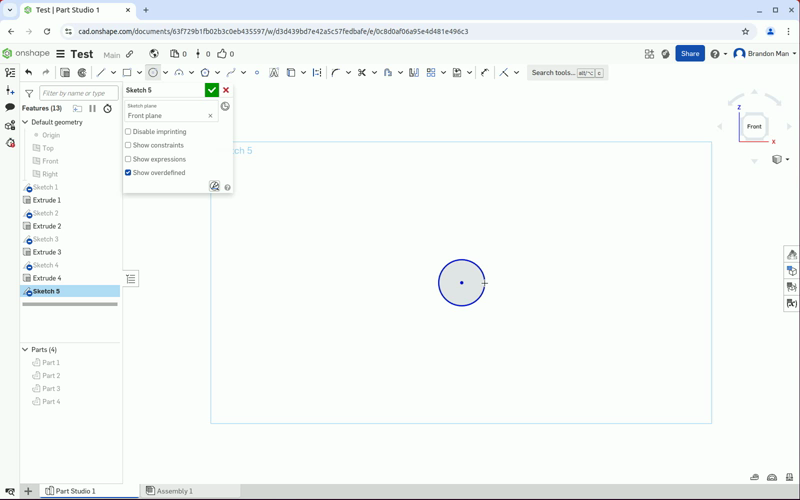
key_down(shift)
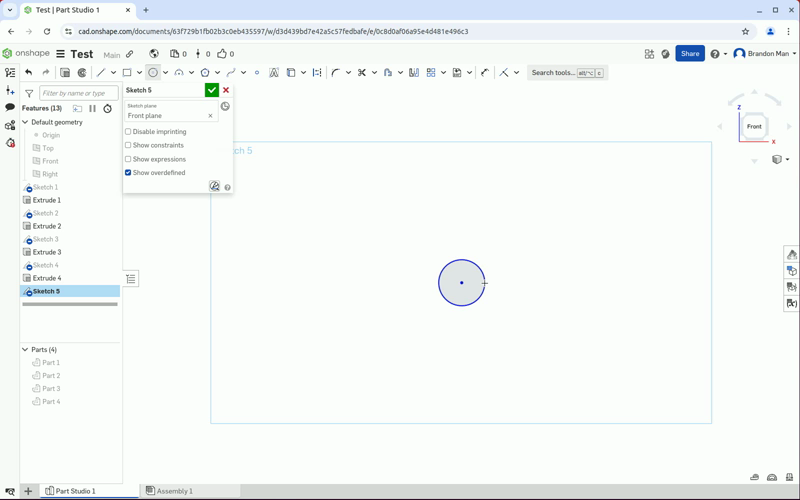
mouse_move(461, 282)
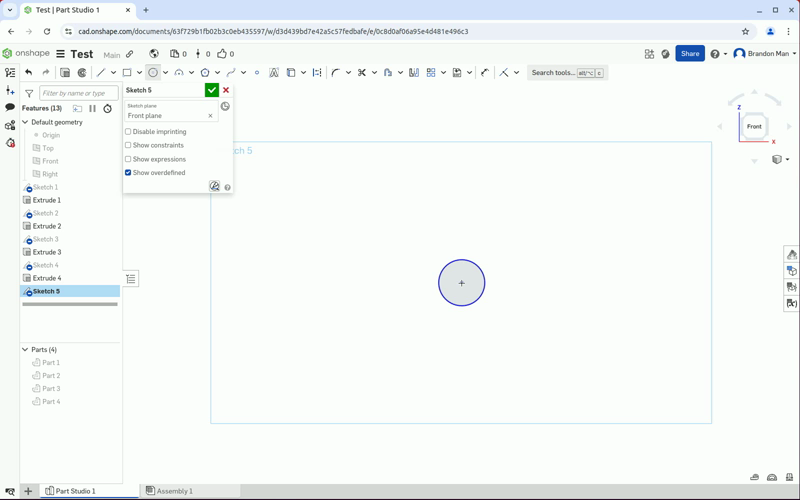
click(461, 282)
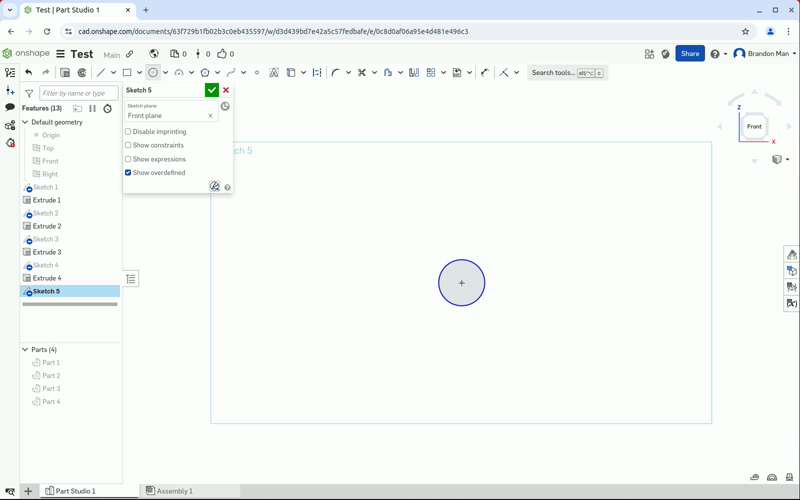
key_up(shift)
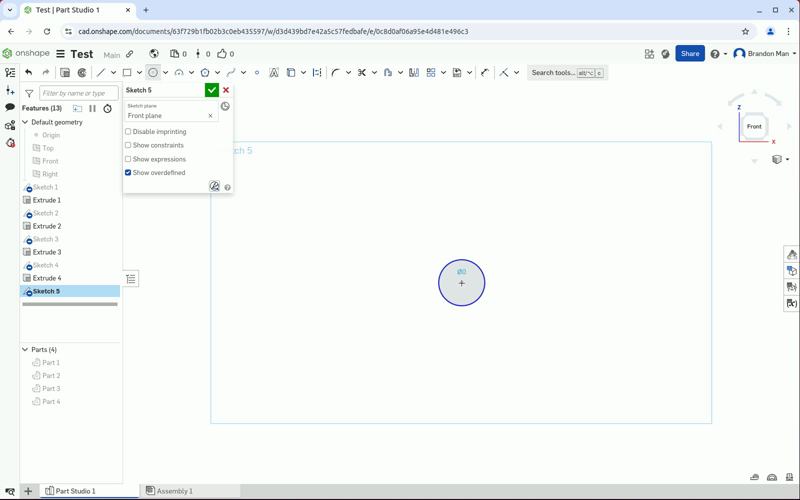
mouse_move(480, 282)
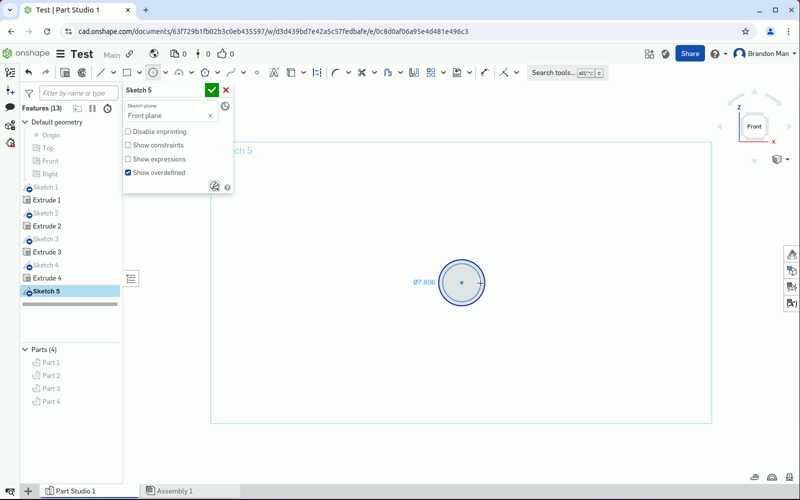
scroll(6)
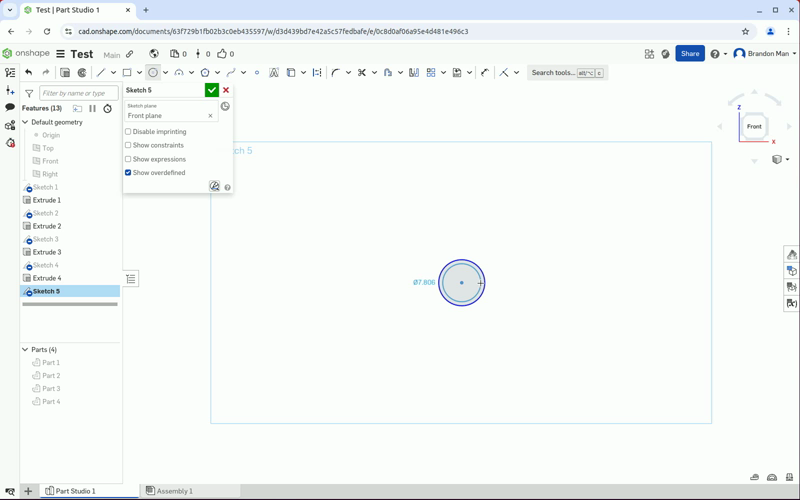
scroll(6)
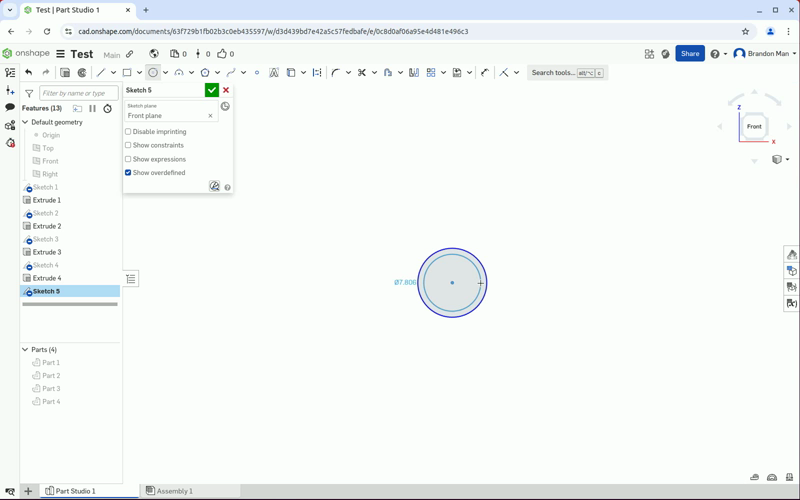
scroll(6)
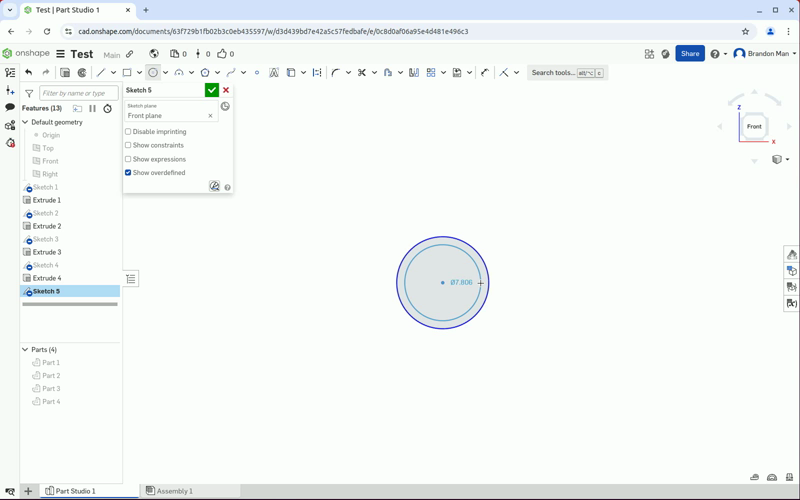
scroll(6)
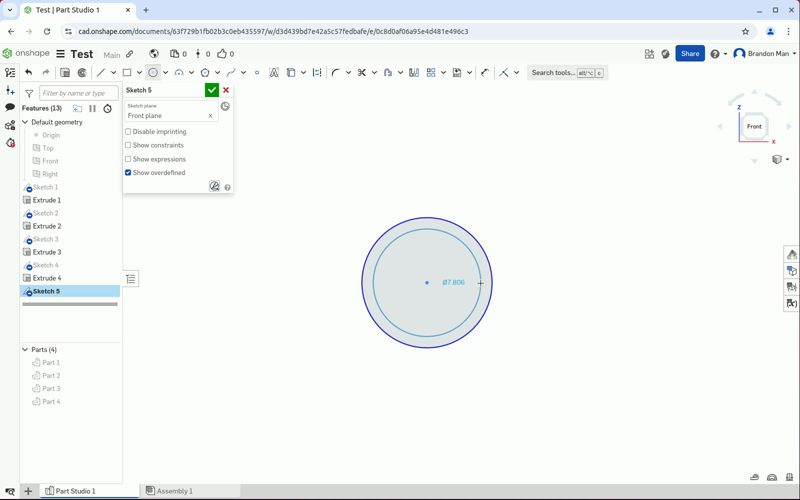
scroll(6)
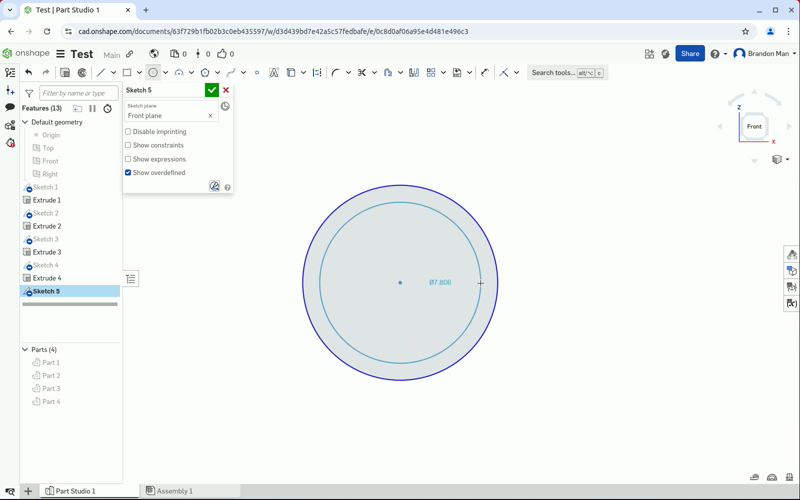
scroll(6)
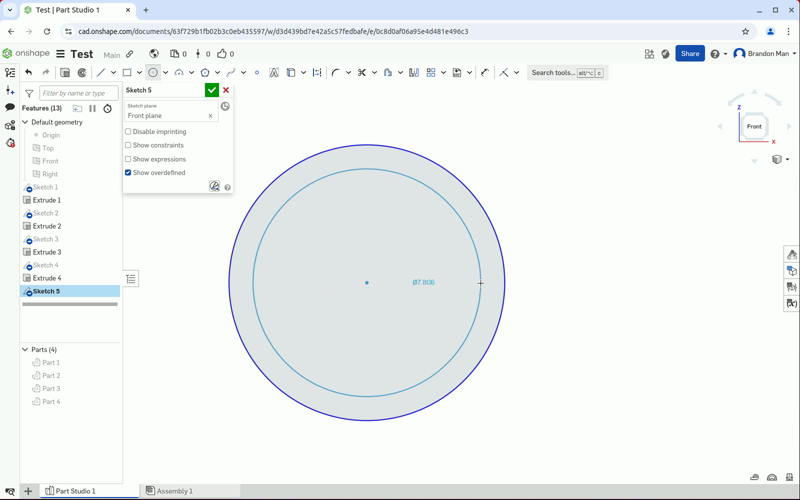
scroll(6)
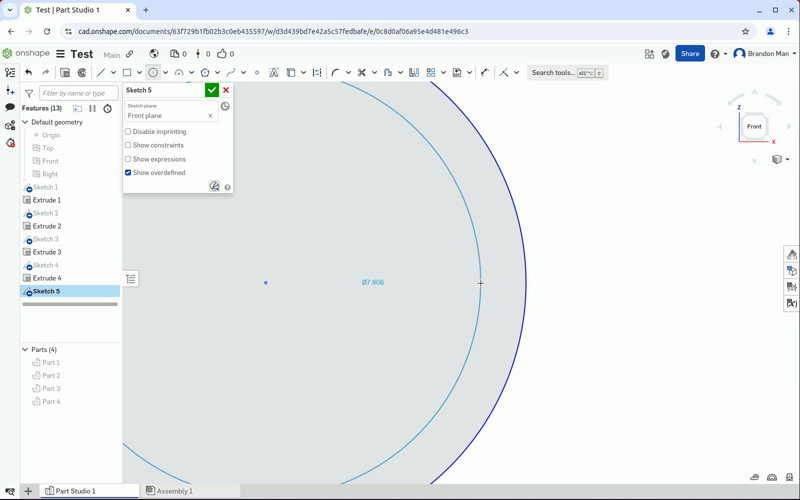
click(480, 282)
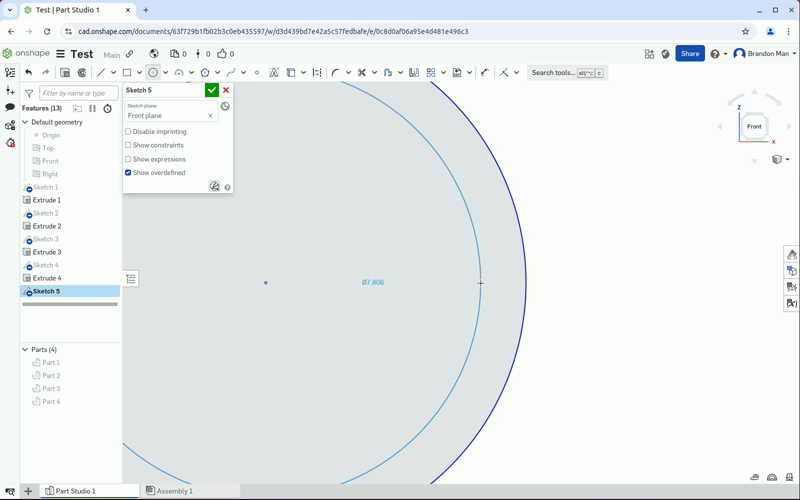
scroll(-6)
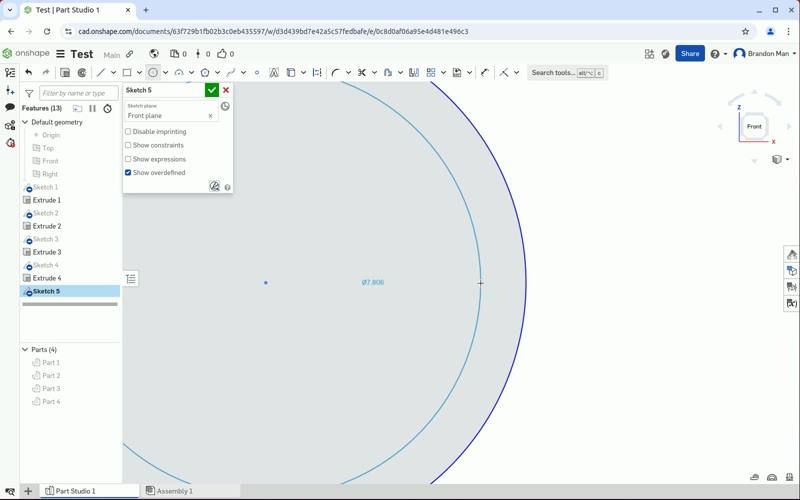
scroll(-6)
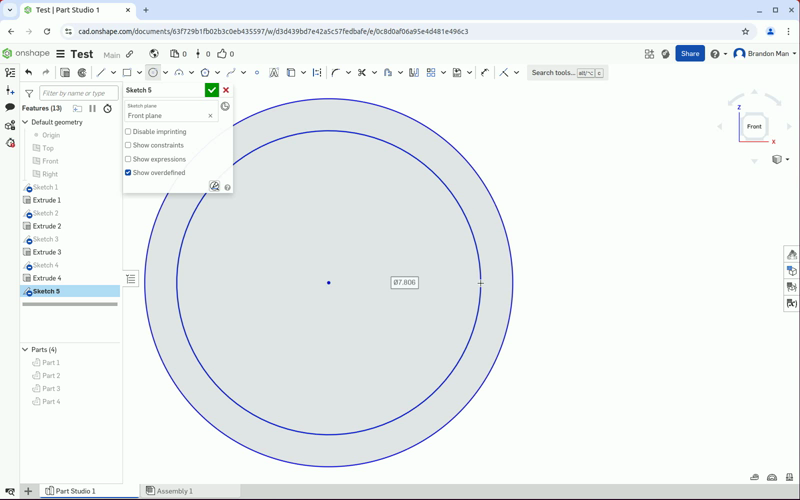
scroll(-6)
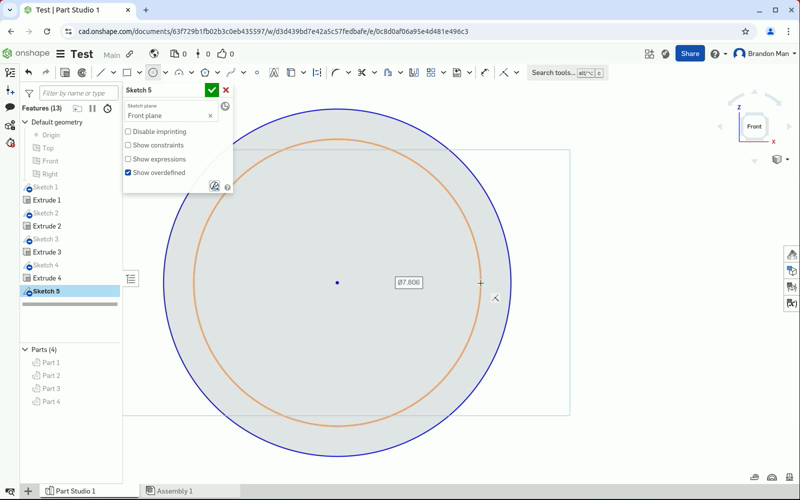
scroll(-6)
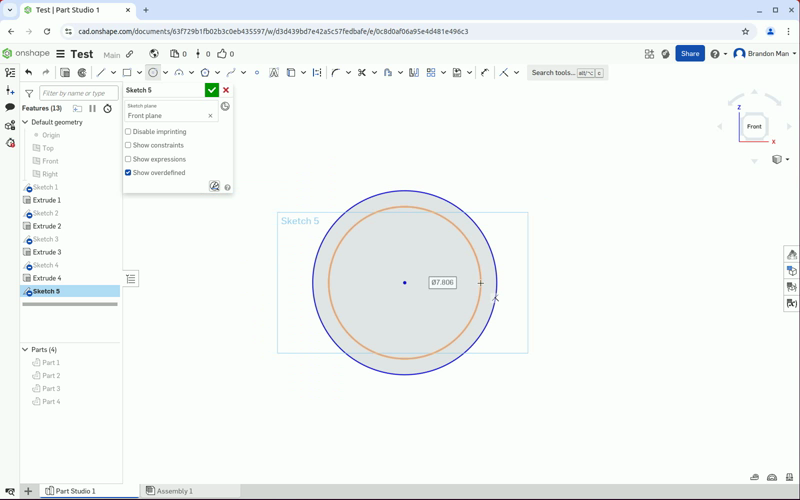
scroll(-6)
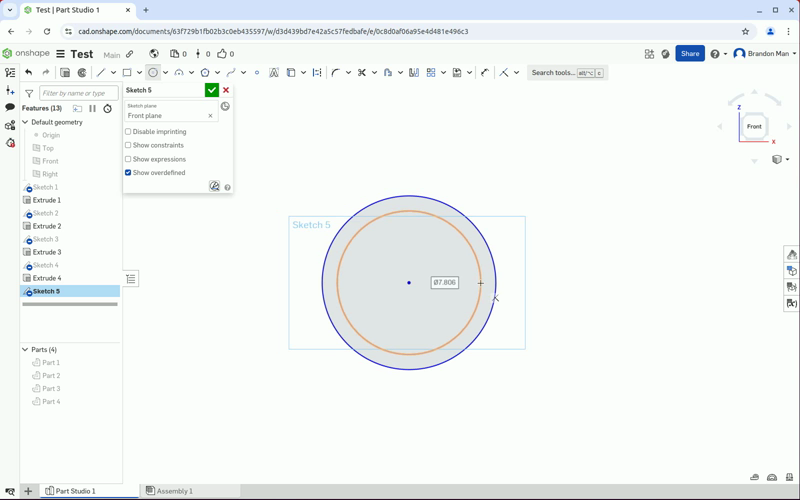
scroll(-6)
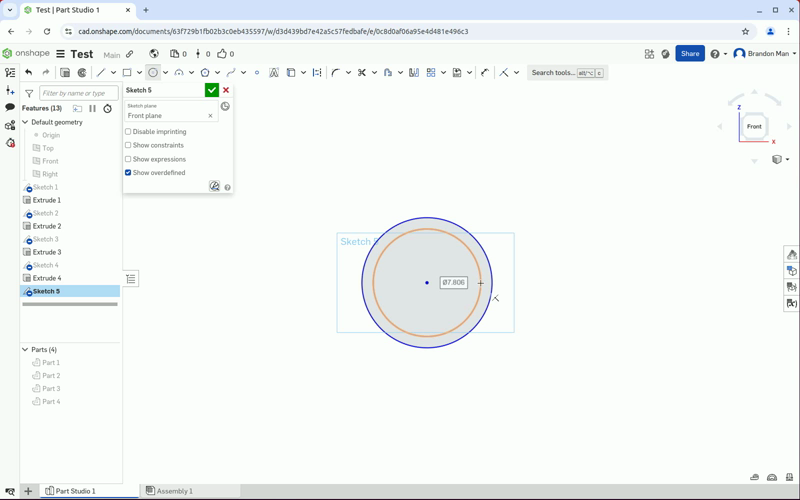
scroll(-6)
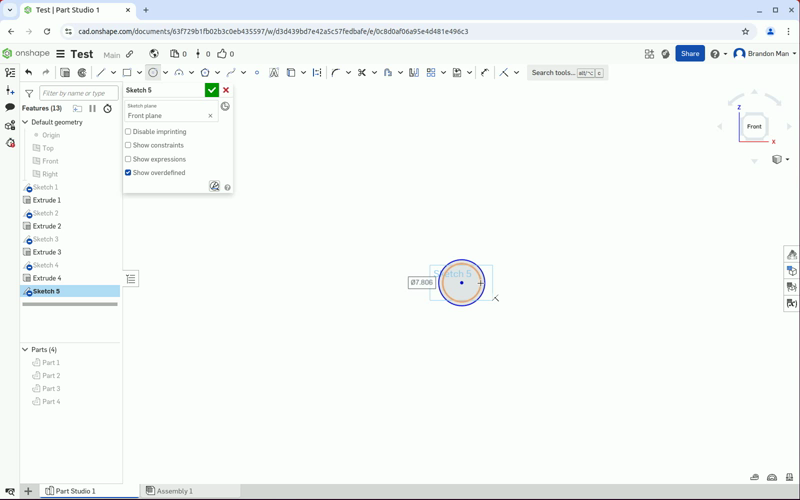
key(esc)
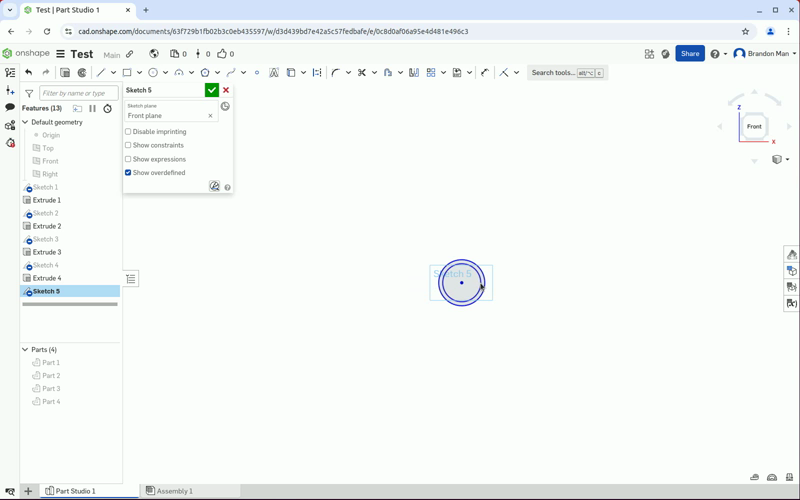
mouse_move(481, 291)
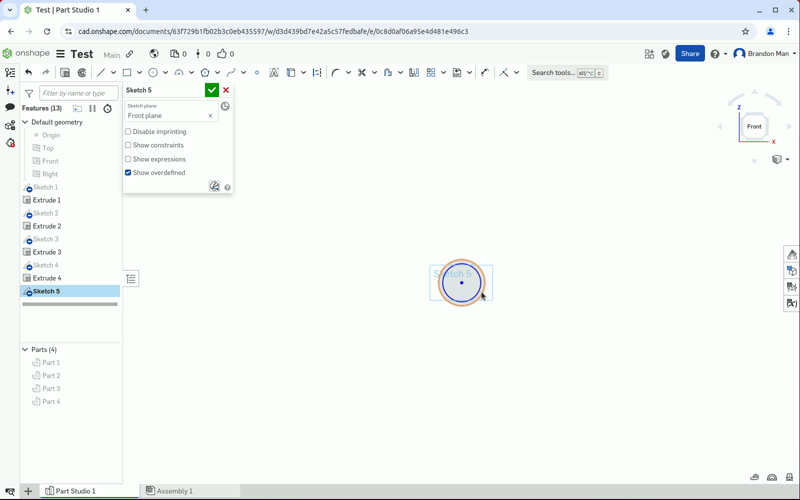
scroll(6)
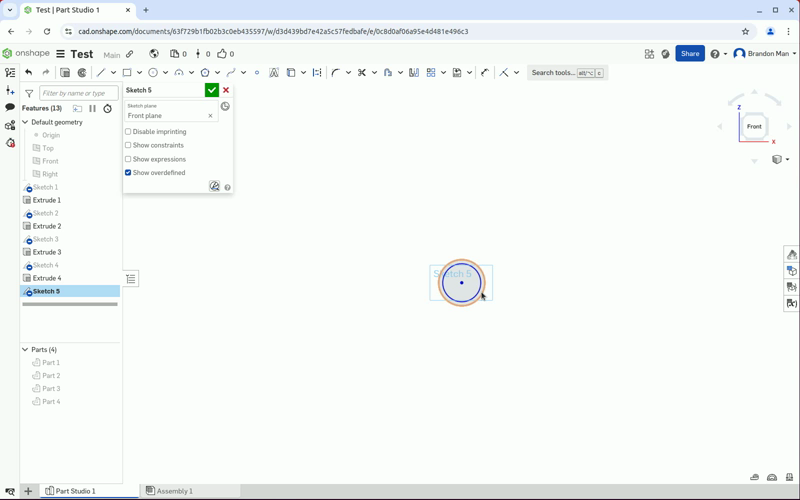
scroll(6)
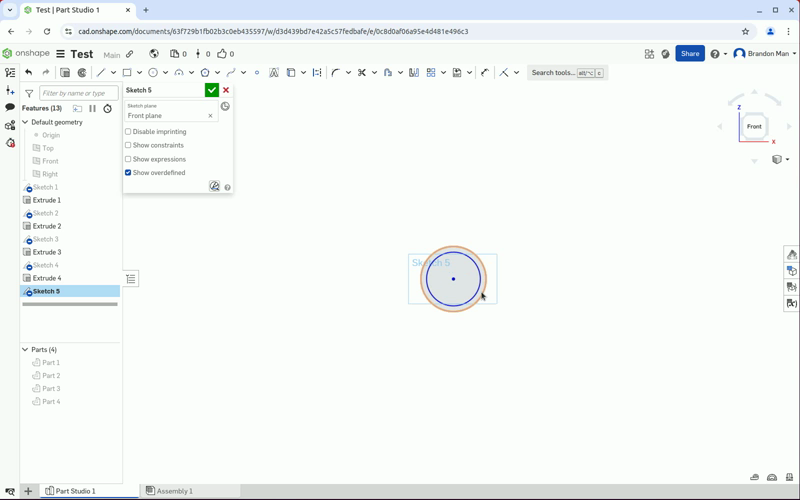
scroll(6)
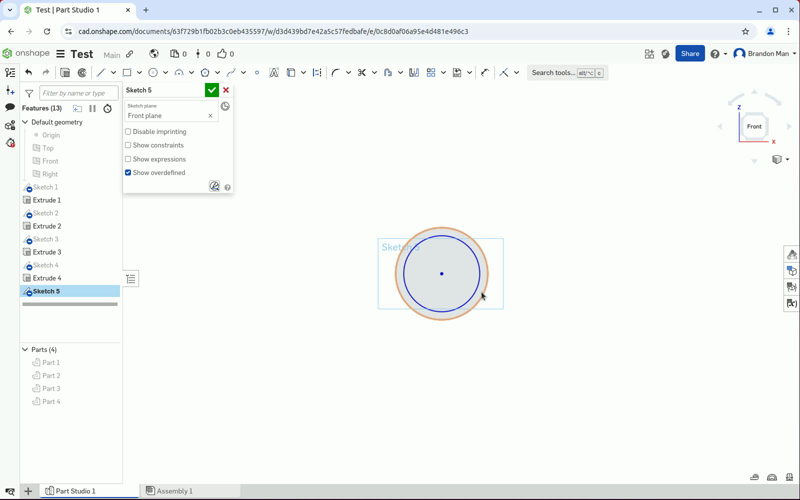
scroll(6)
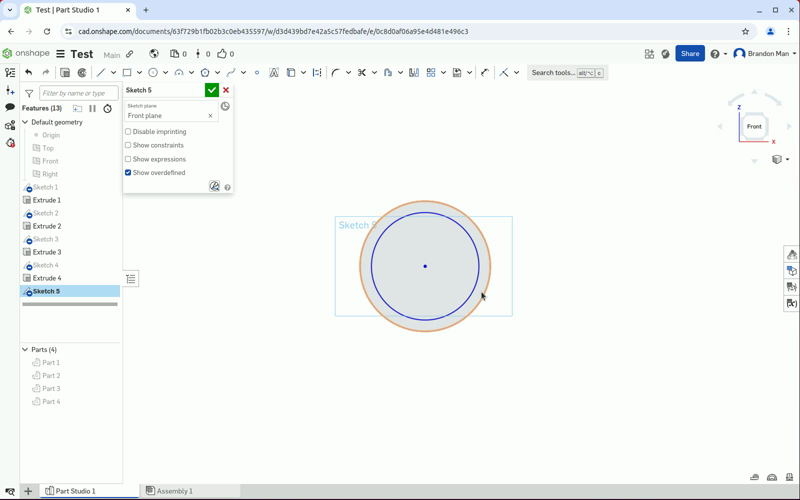
scroll(6)
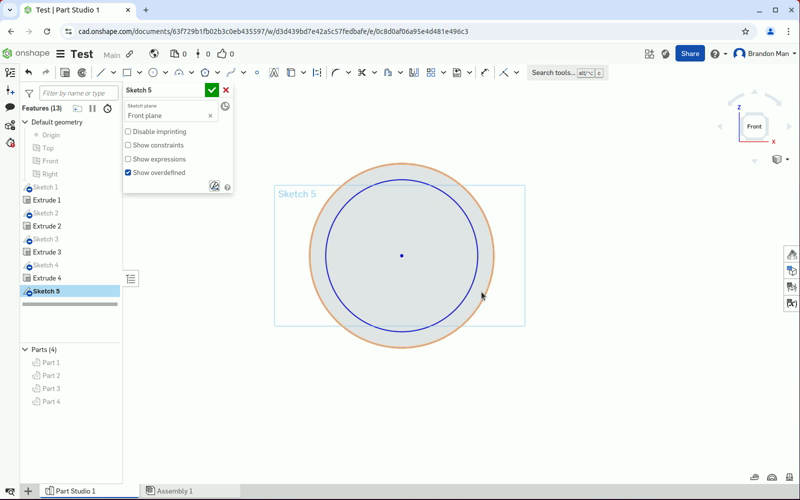
scroll(6)
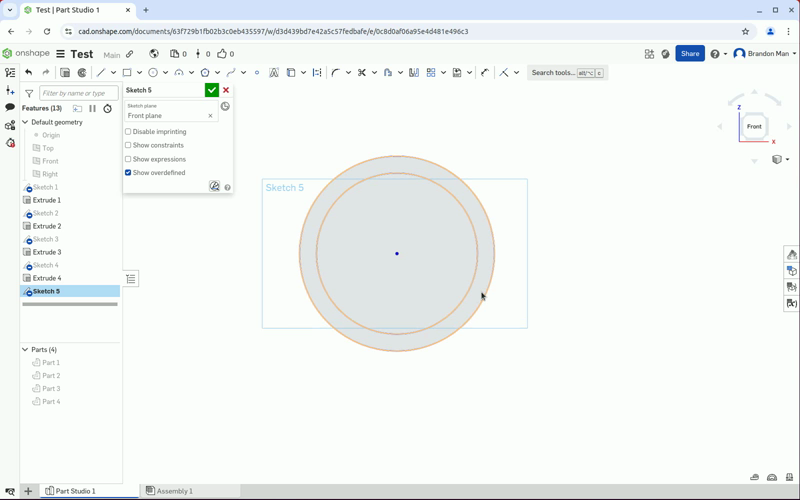
scroll(6)
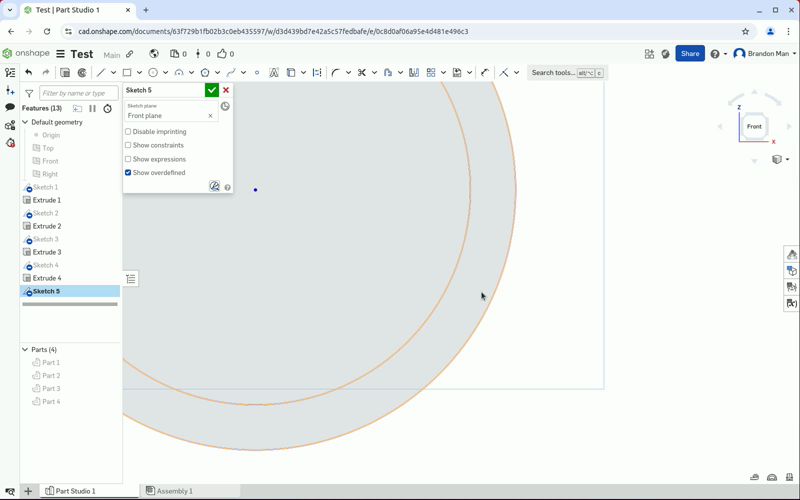
click(481, 291)
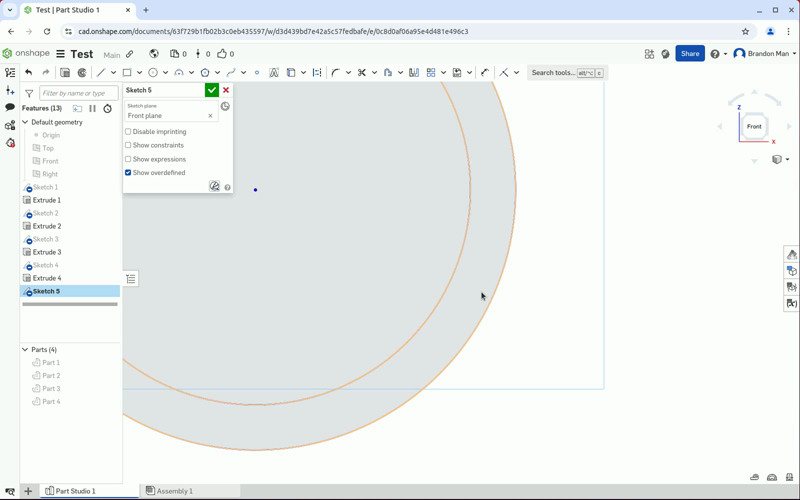
scroll(-6)
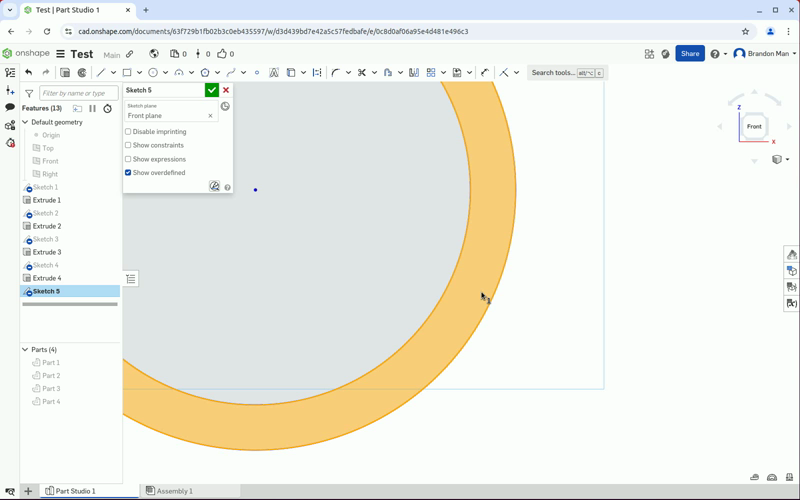
scroll(-6)
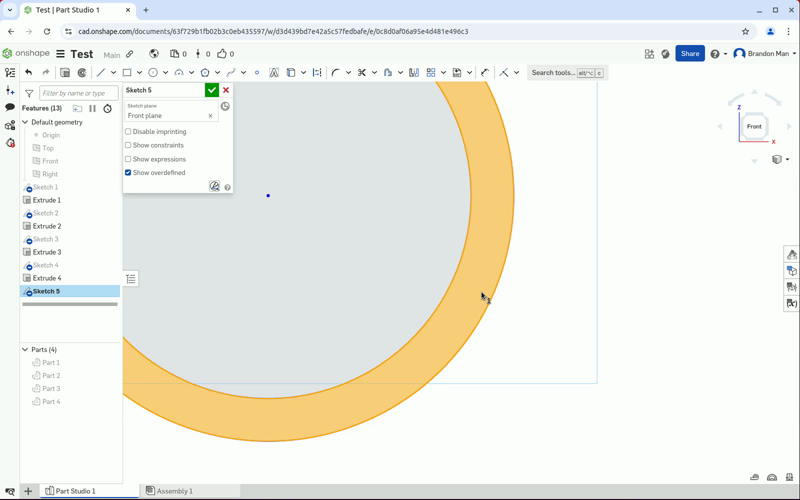
scroll(-6)
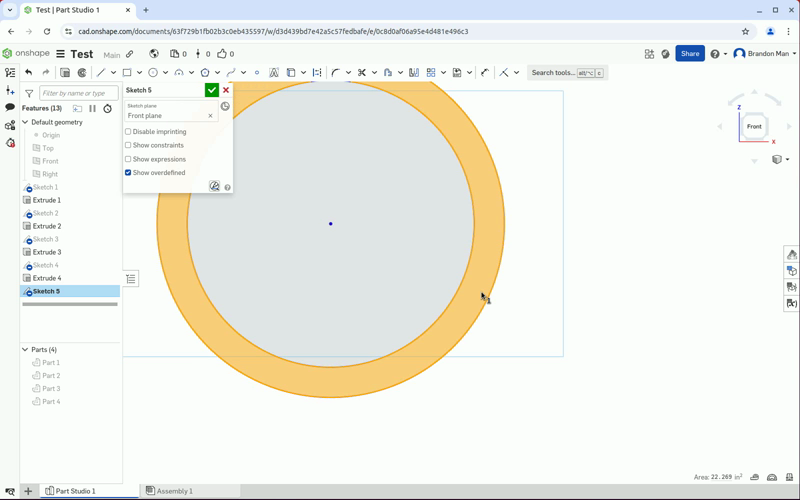
scroll(-6)
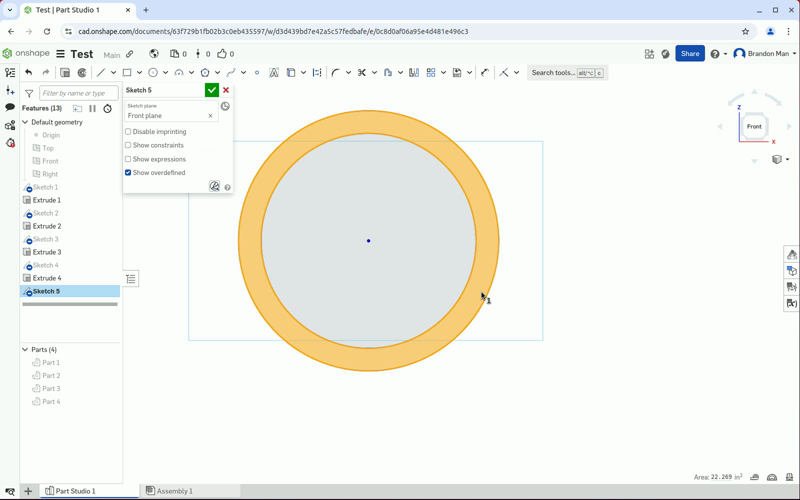
scroll(-6)
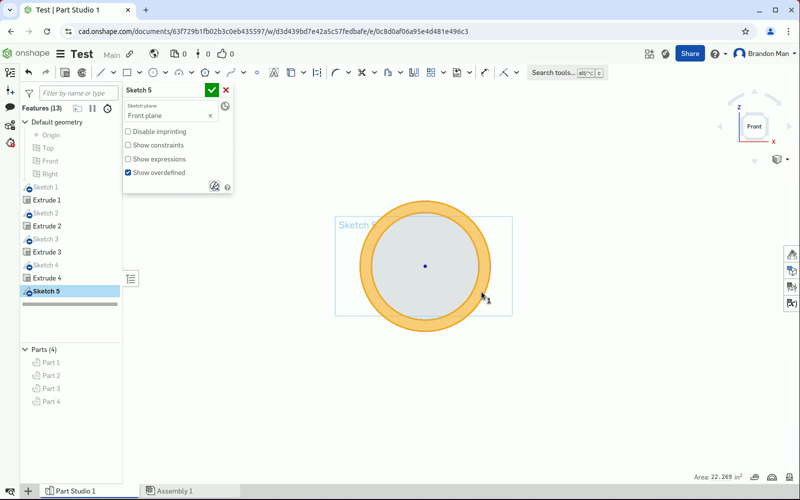
scroll(-6)
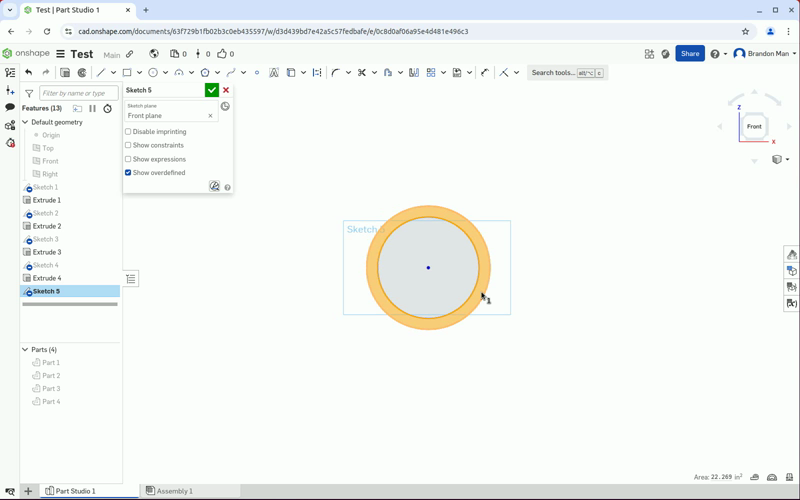
scroll(-6)
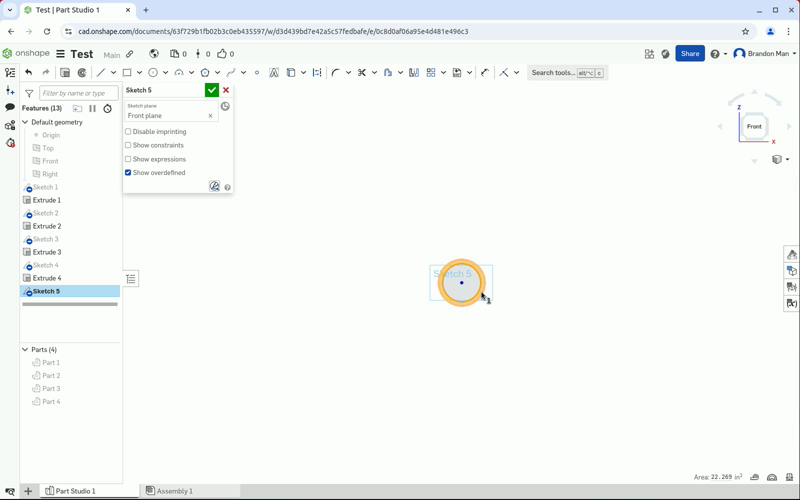
mouse_move(73, 352)
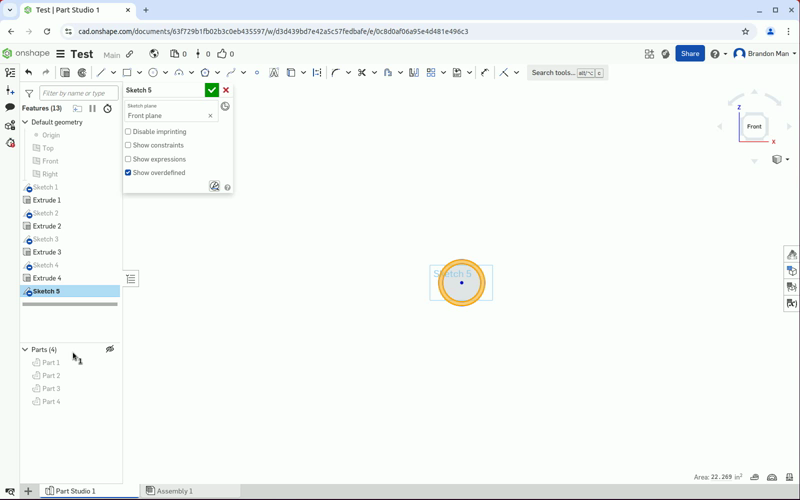
key(shift+y)
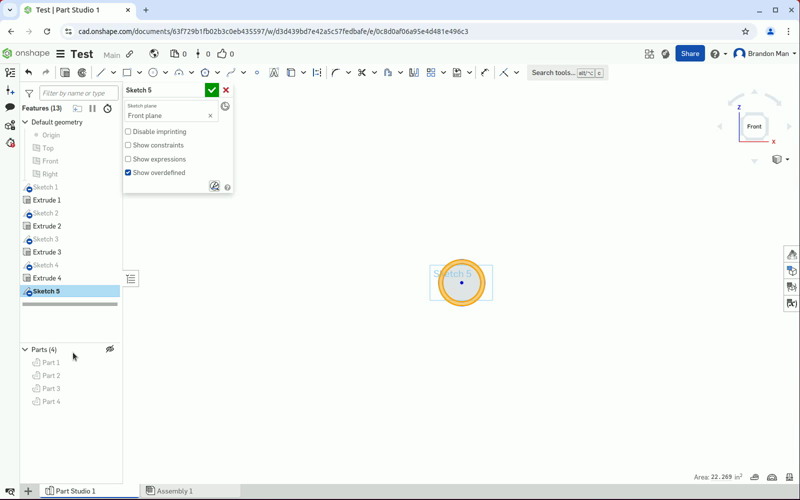
key(shift+e)
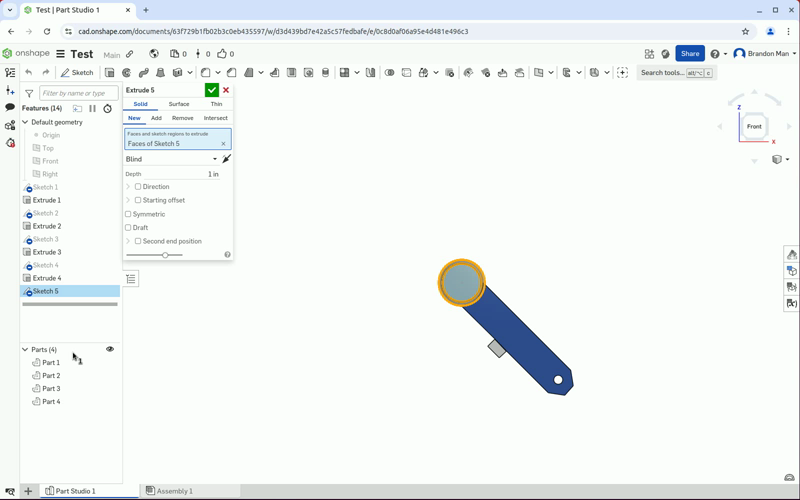
mouse_move(143, 106)
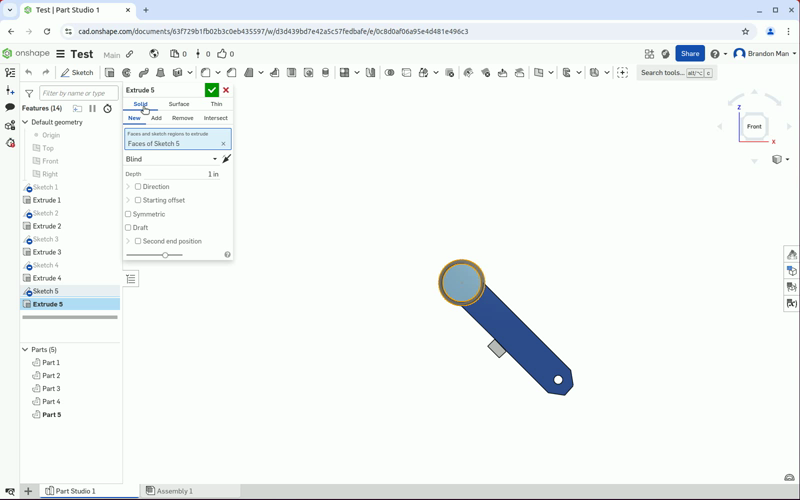
click(143, 106)
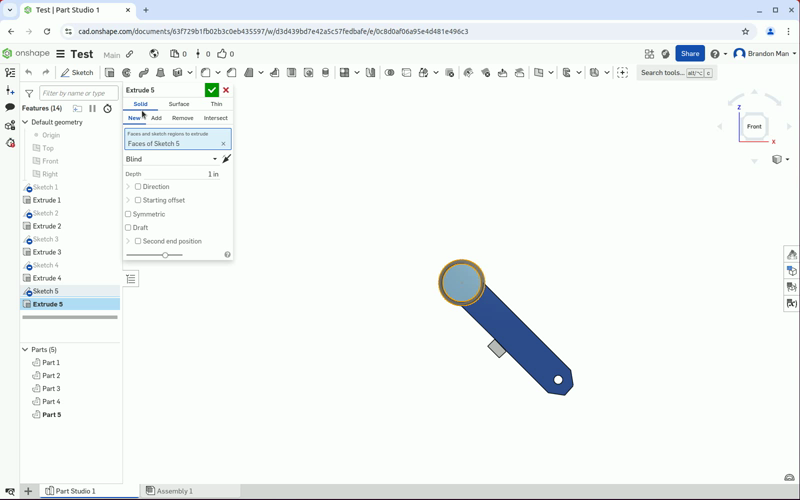
mouse_move(137, 120)
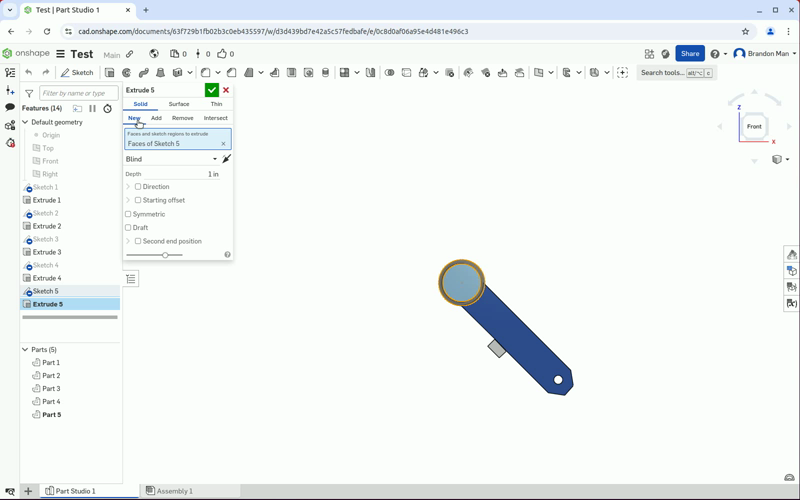
click(137, 120)
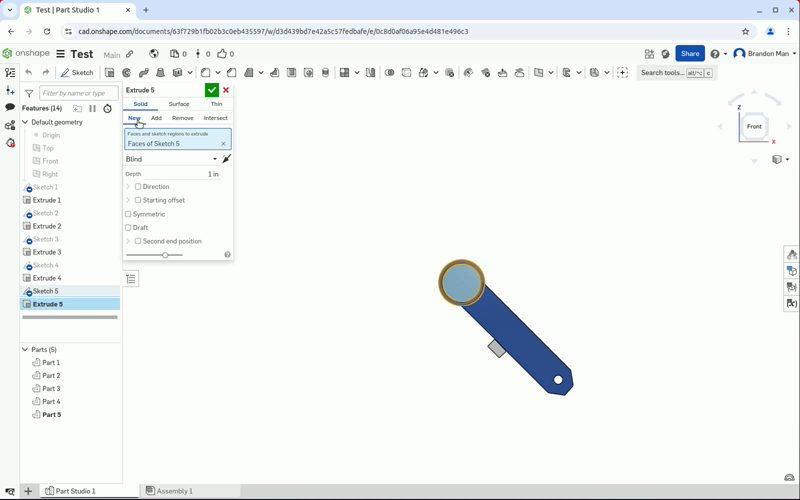
key(tab, 4)
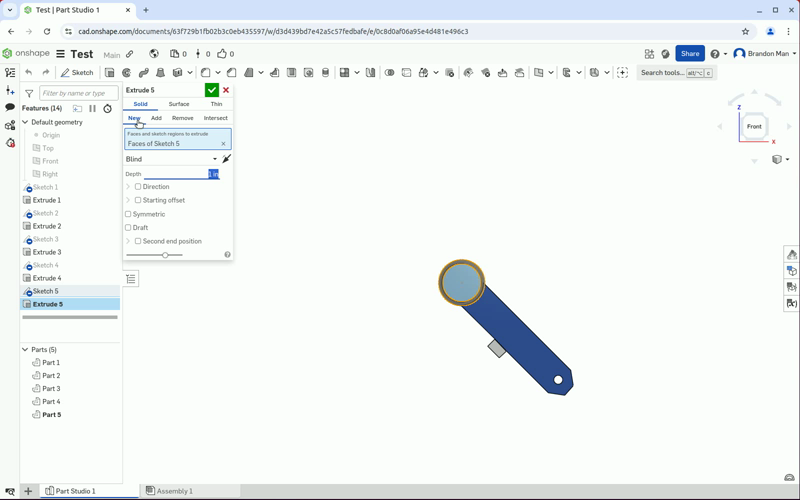
text(-0.963)
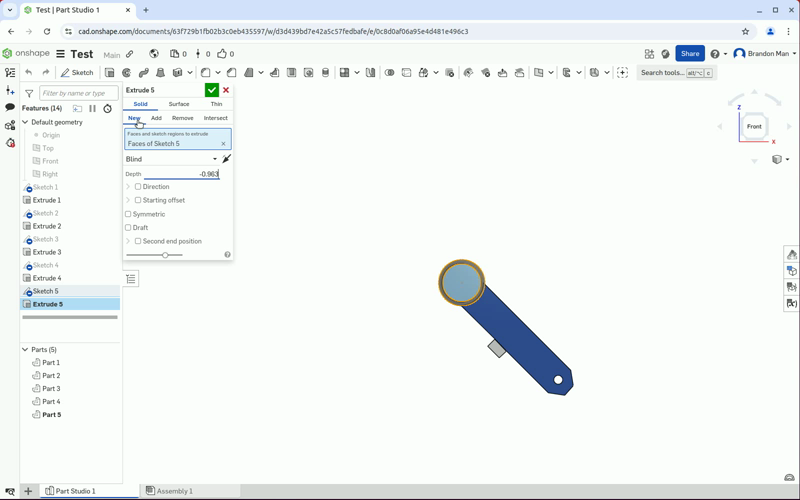
key(enter)
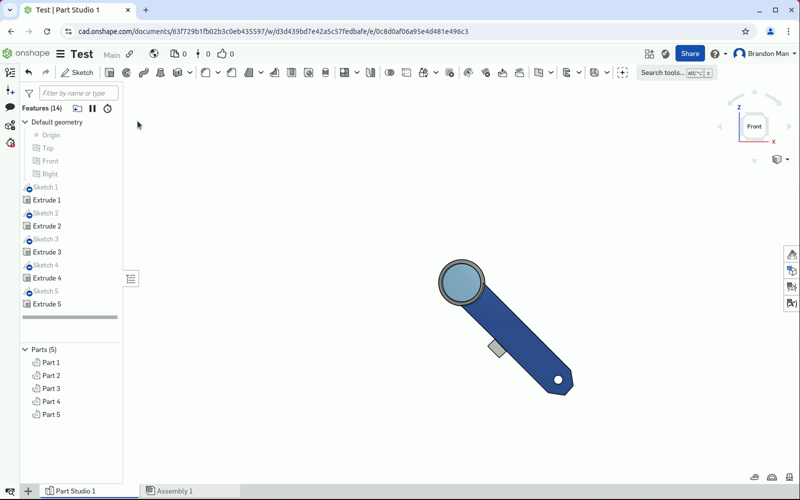
key(shift+h)
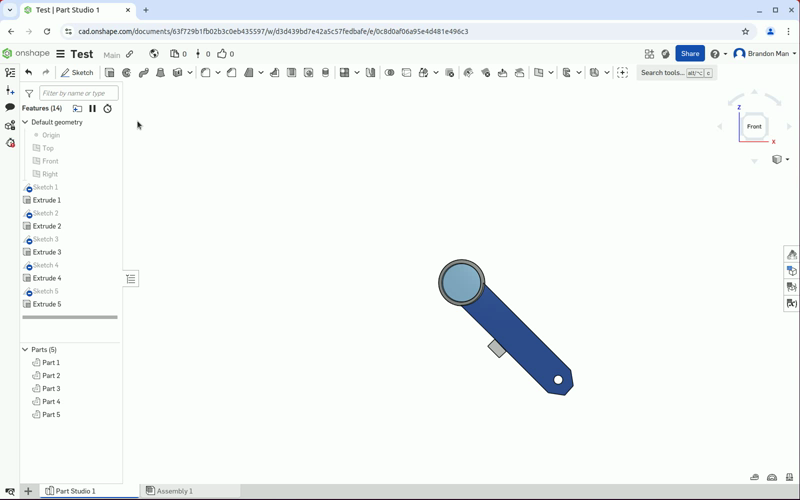
key(shift+h)
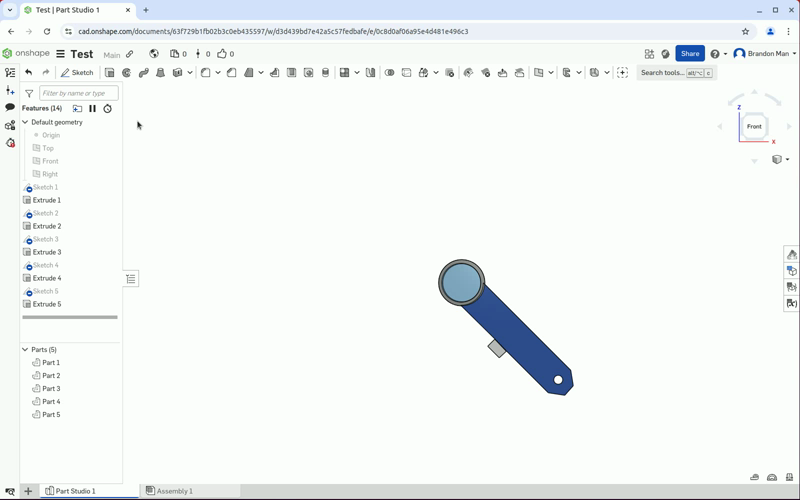
mouse_move(73, 189)
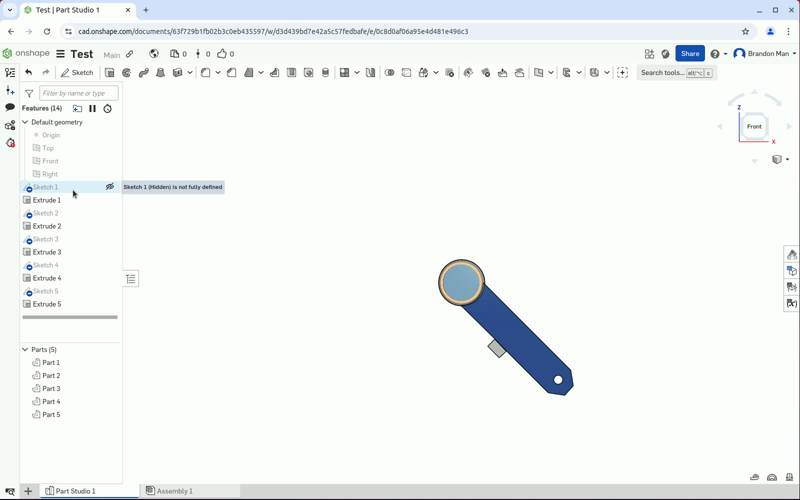
click(73, 189)
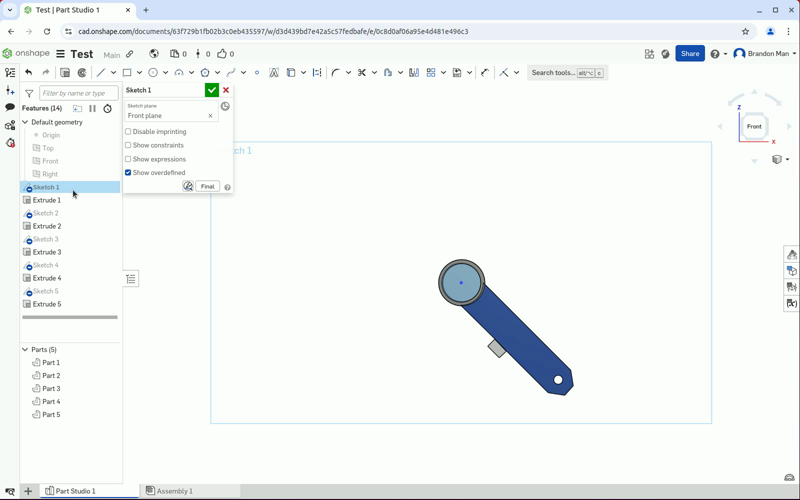
mouse_move(229, 92)
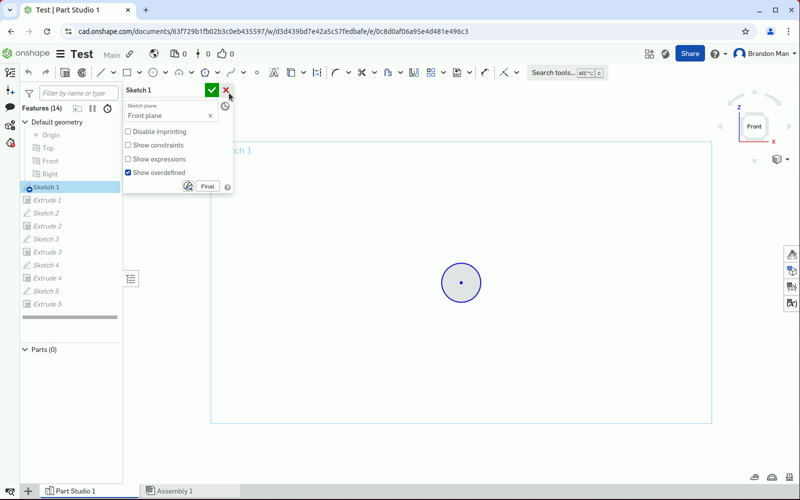
click(229, 92)
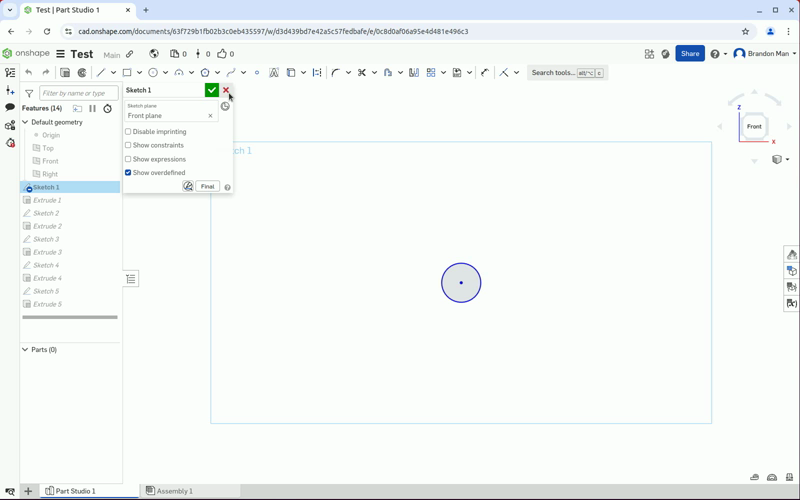
key(shift+s)
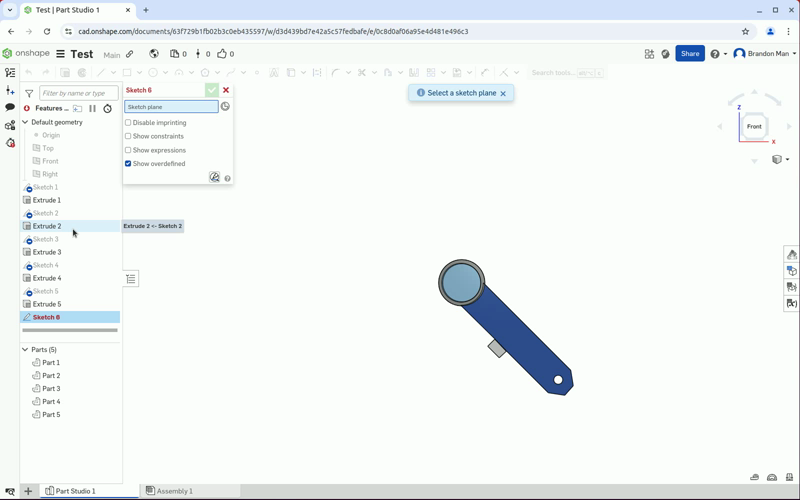
scroll(3)
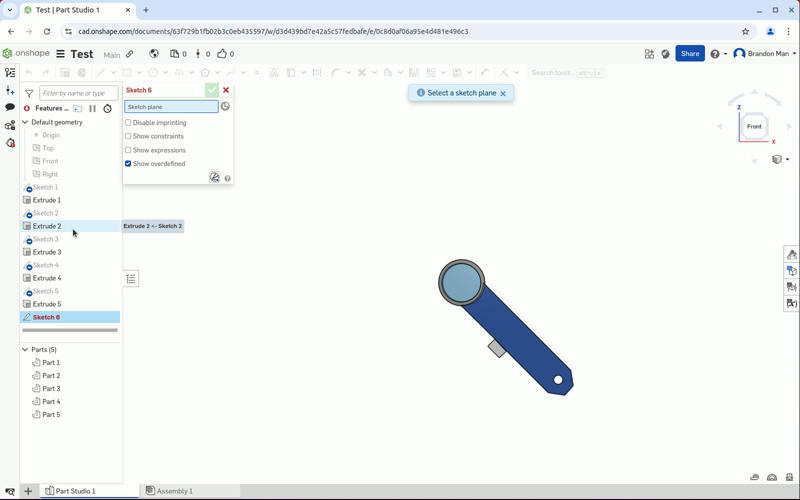
mouse_move(73, 163)
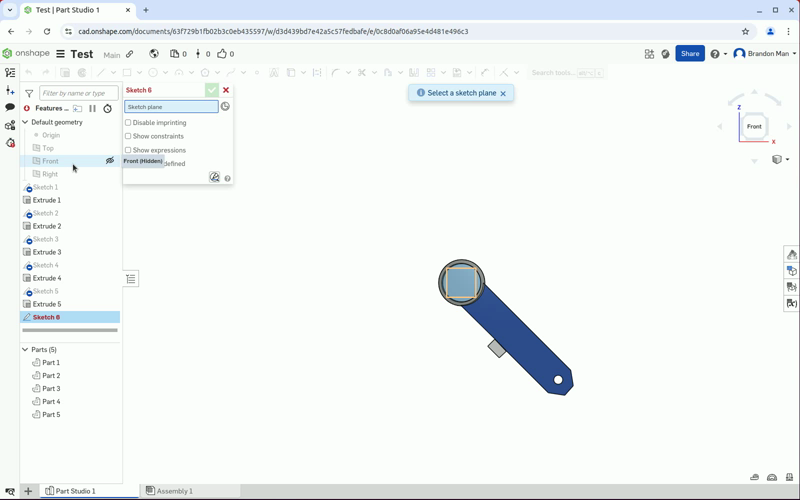
click(73, 163)
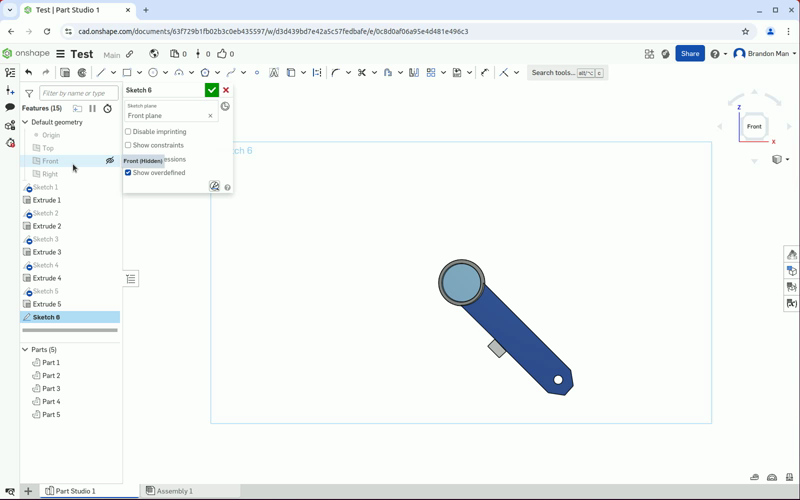
mouse_move(73, 352)
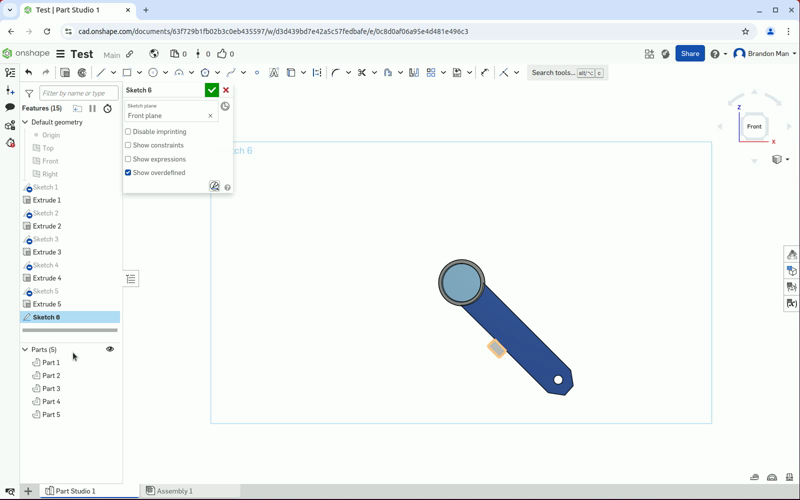
key(y)
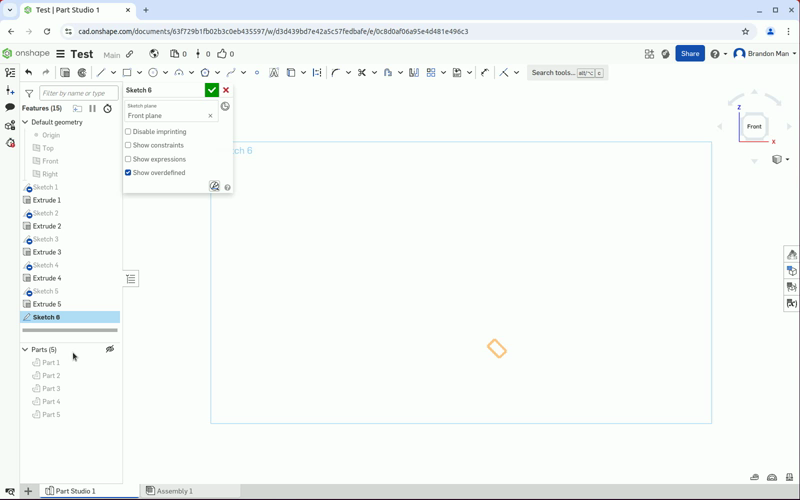
key(c)
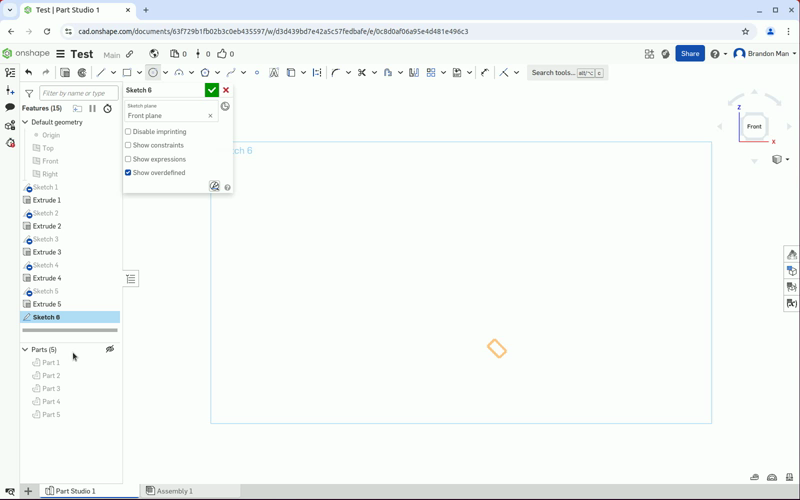
key_down(shift)
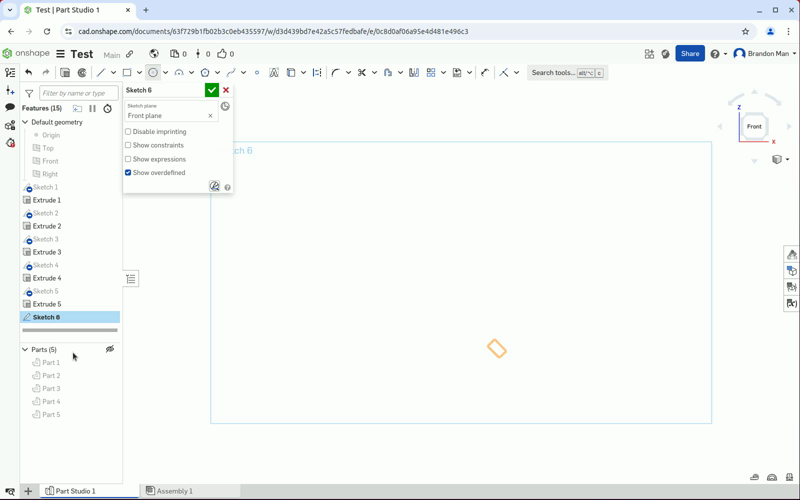
mouse_move(461, 282)
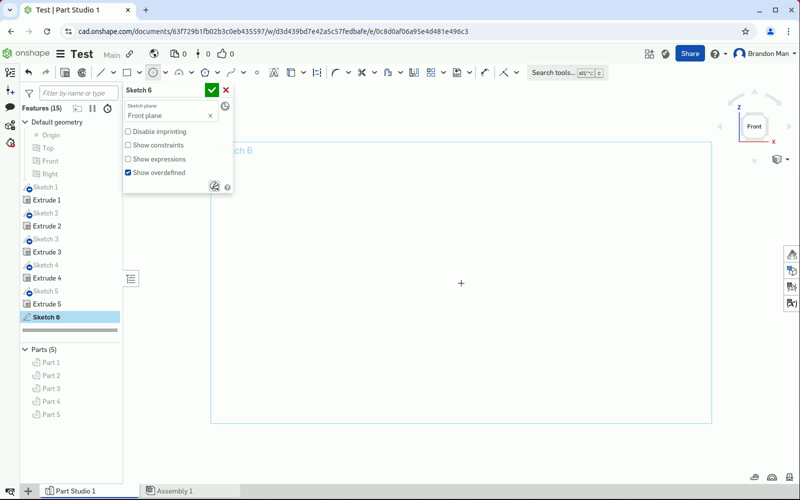
click(461, 282)
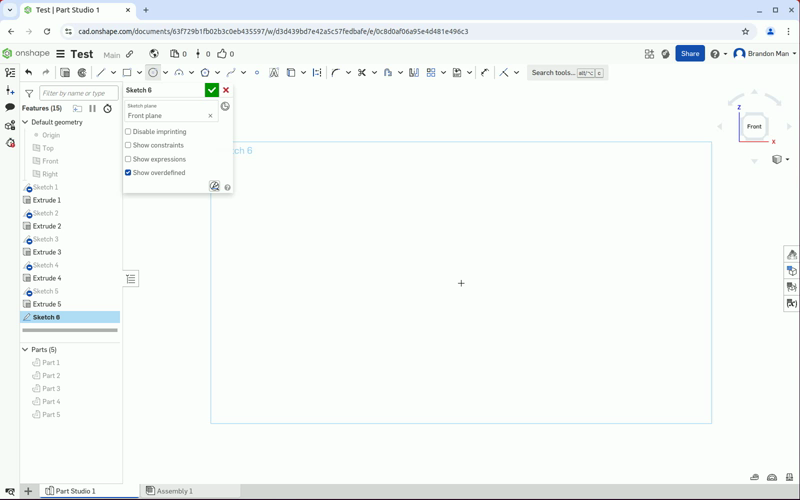
key_up(shift)
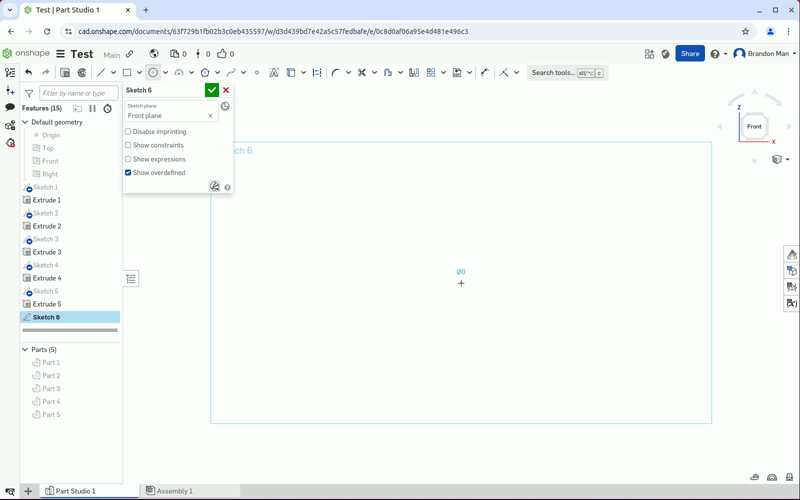
mouse_move(480, 282)
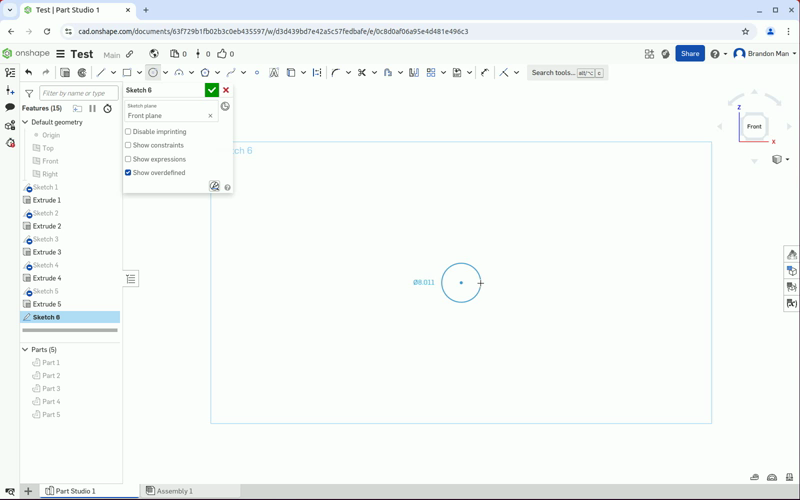
click(480, 282)
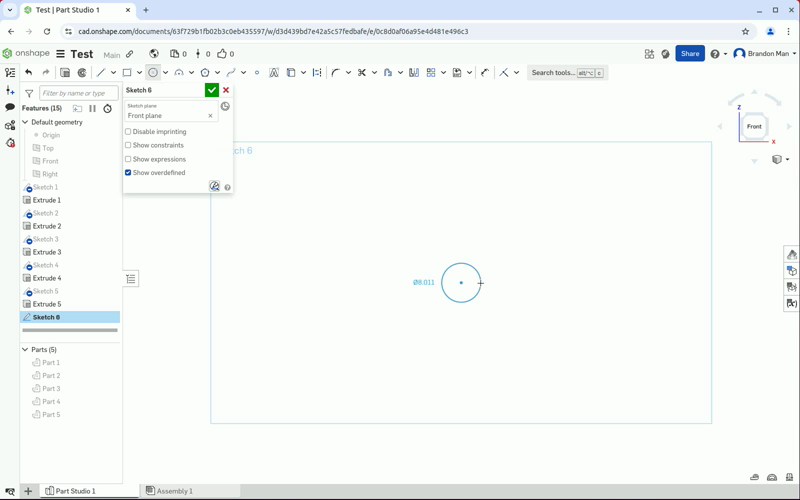
key(esc)
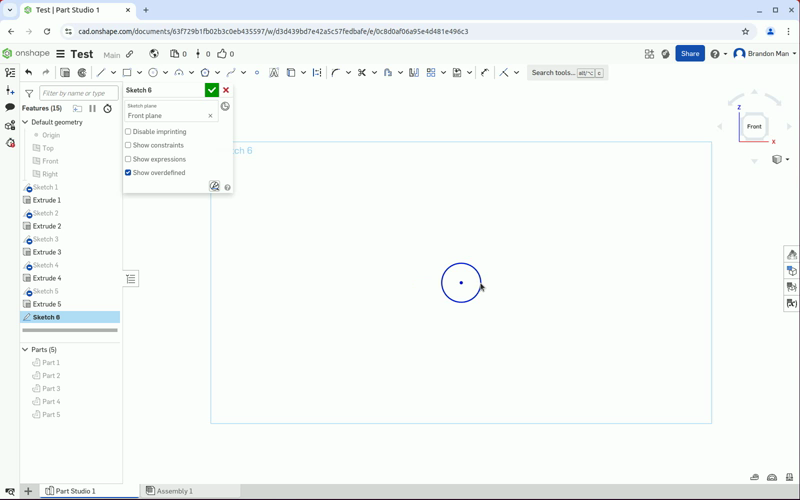
mouse_move(464, 286)
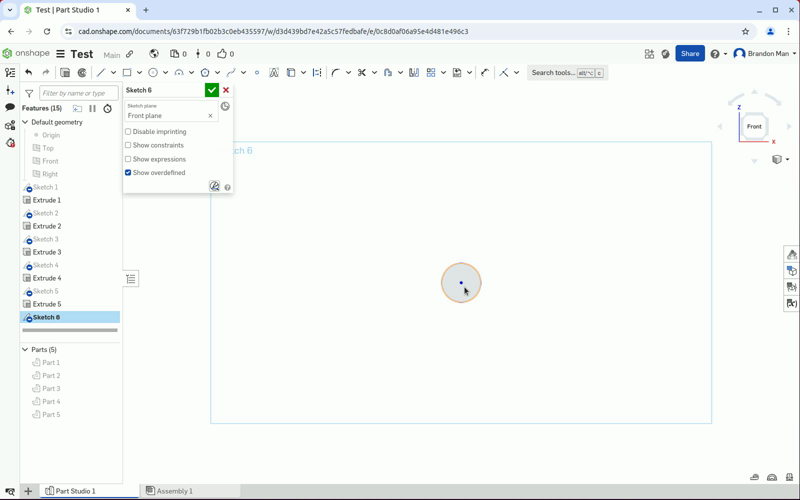
scroll(6)
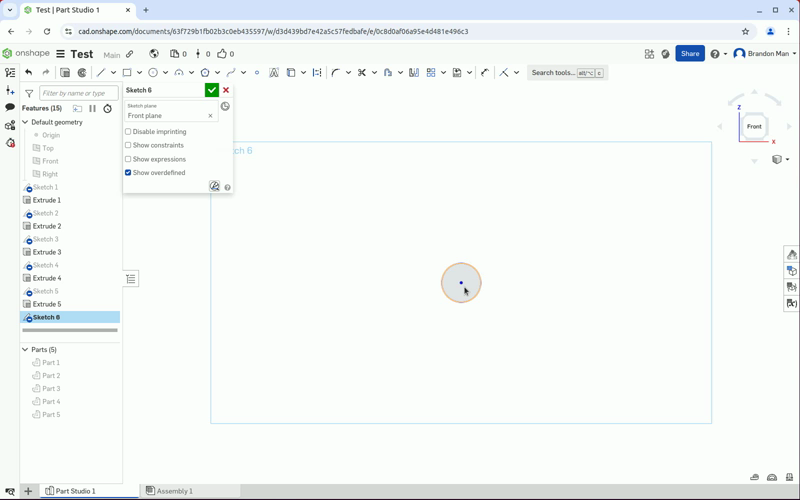
scroll(6)
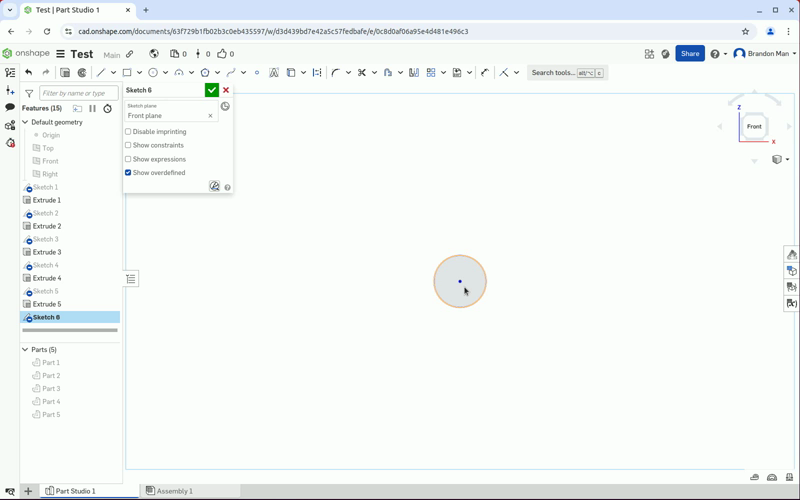
scroll(6)
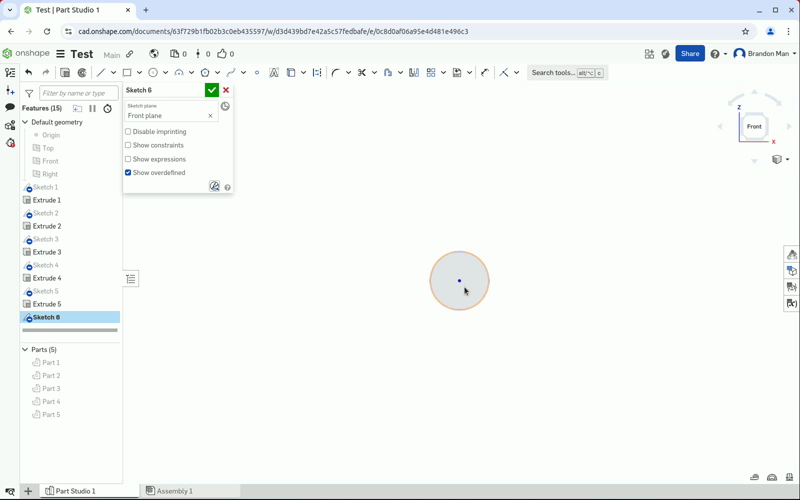
scroll(6)
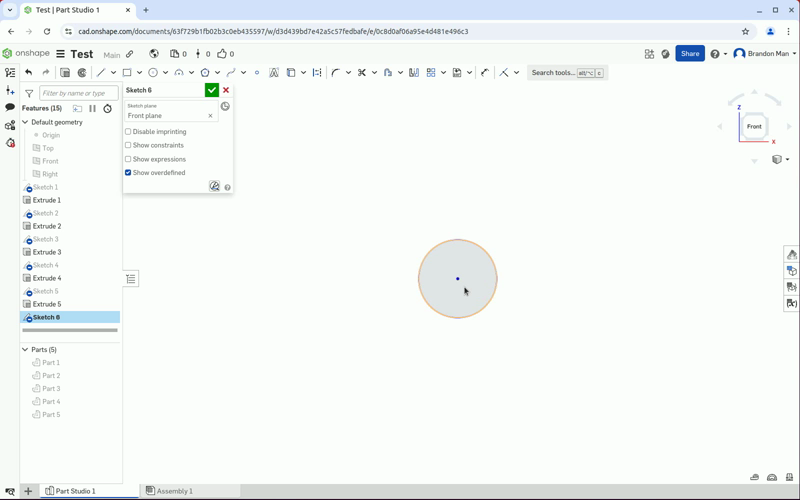
scroll(6)
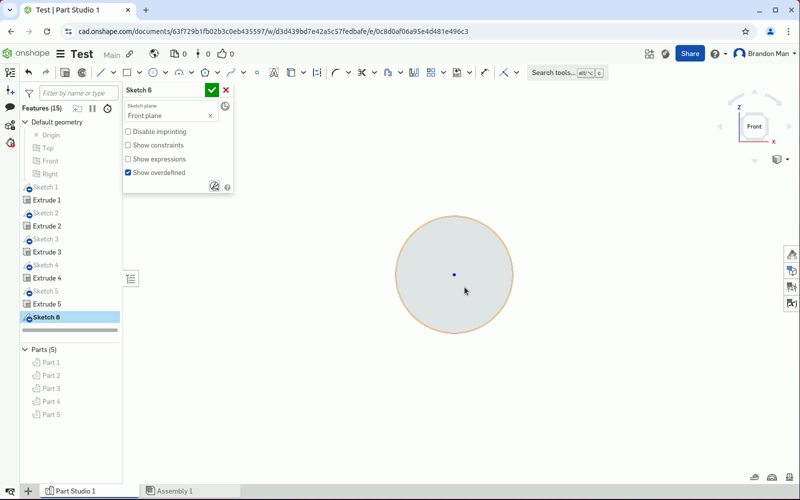
scroll(6)
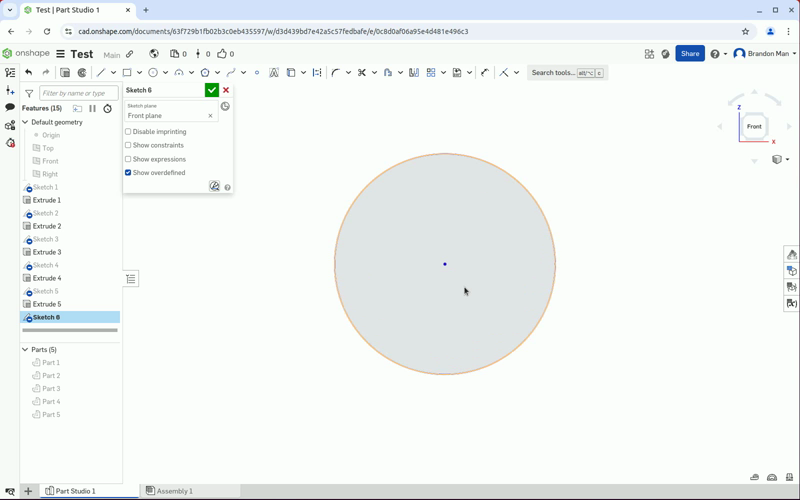
scroll(6)
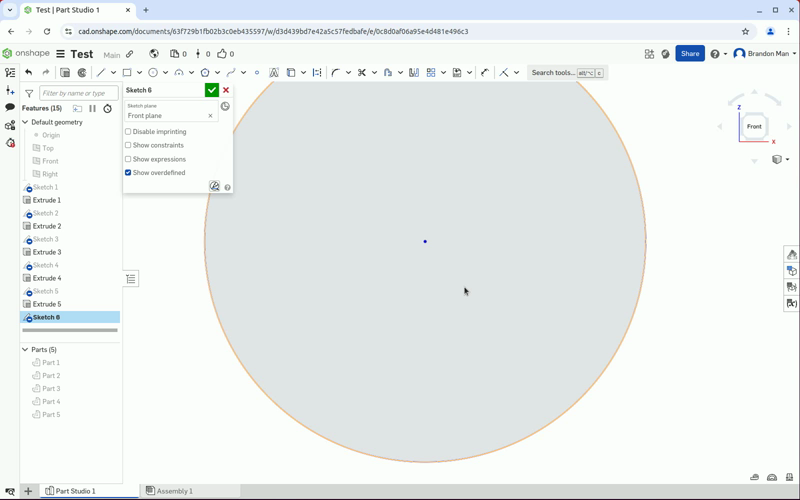
click(464, 286)
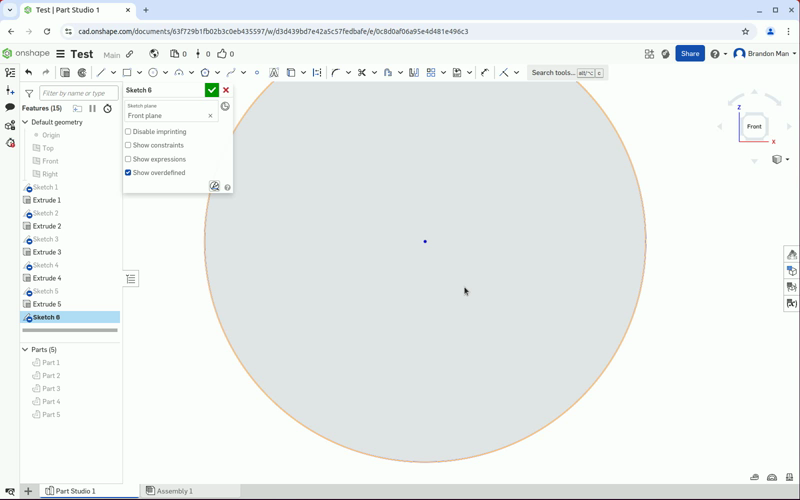
scroll(-6)
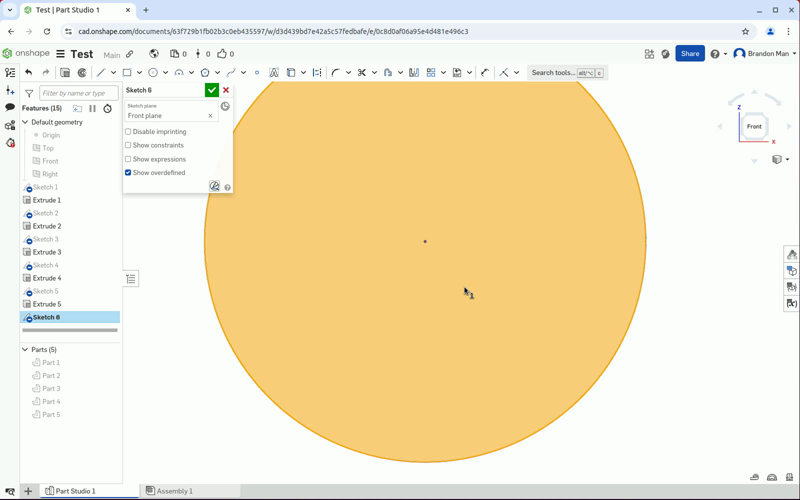
scroll(-6)
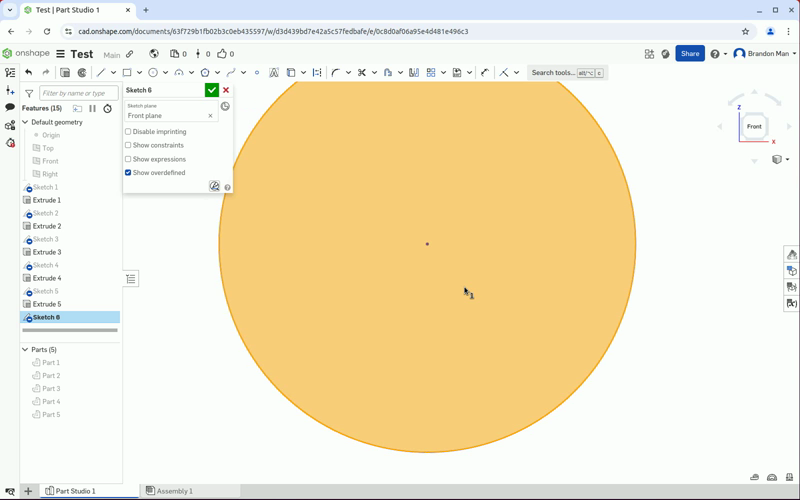
scroll(-6)
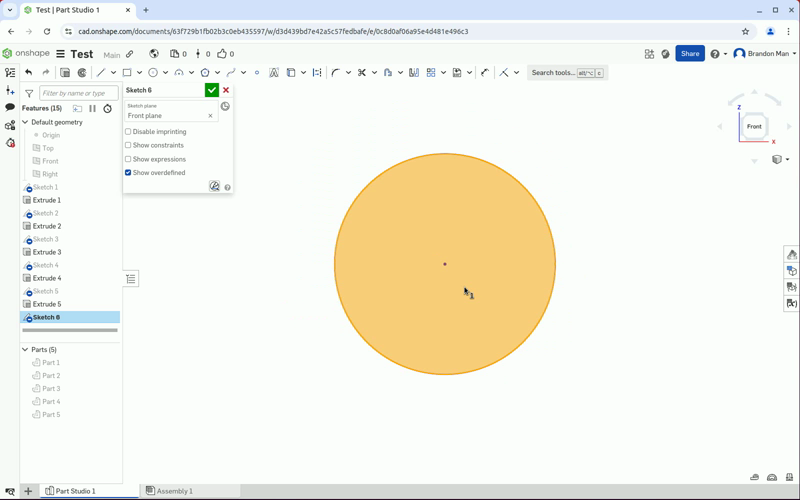
scroll(-6)
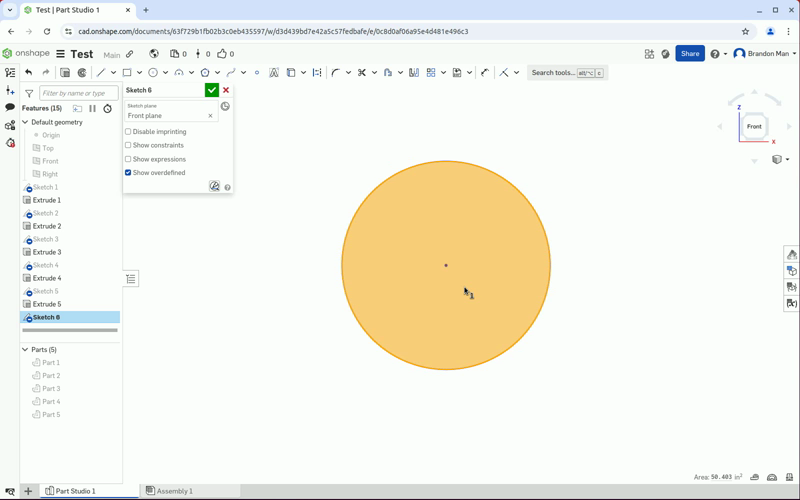
scroll(-6)
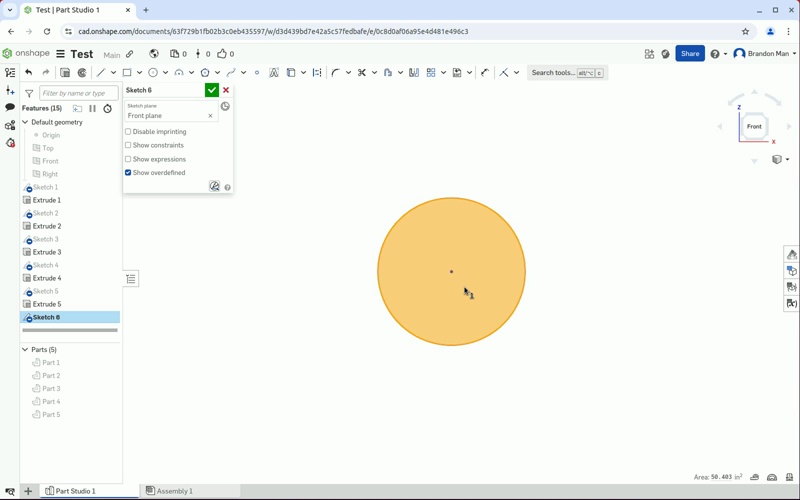
scroll(-6)
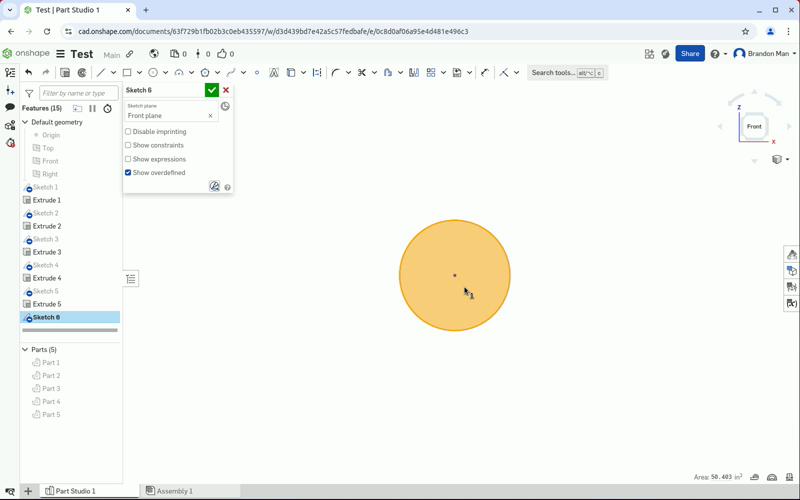
scroll(-6)
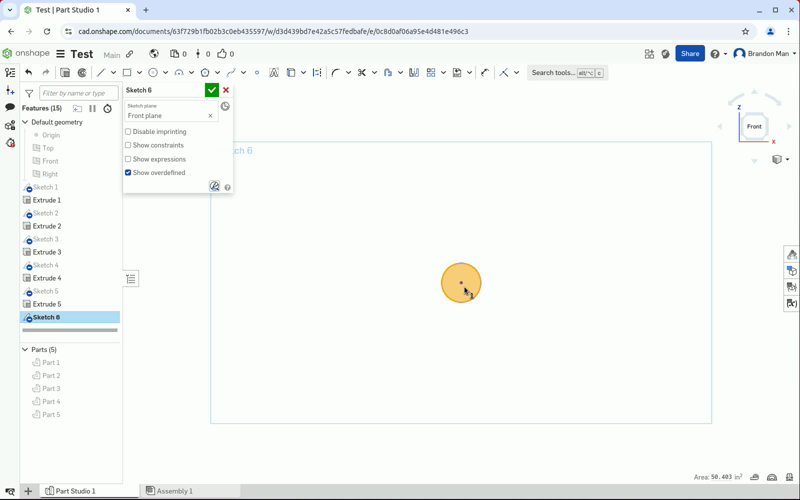
mouse_move(73, 352)
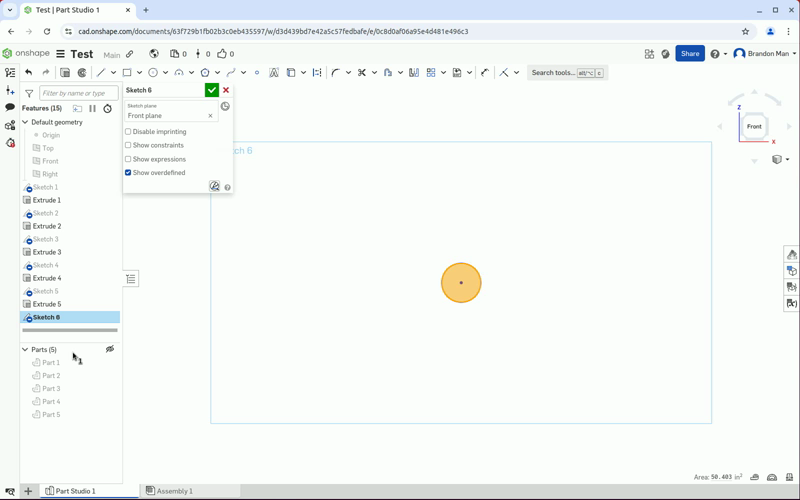
key(shift+y)
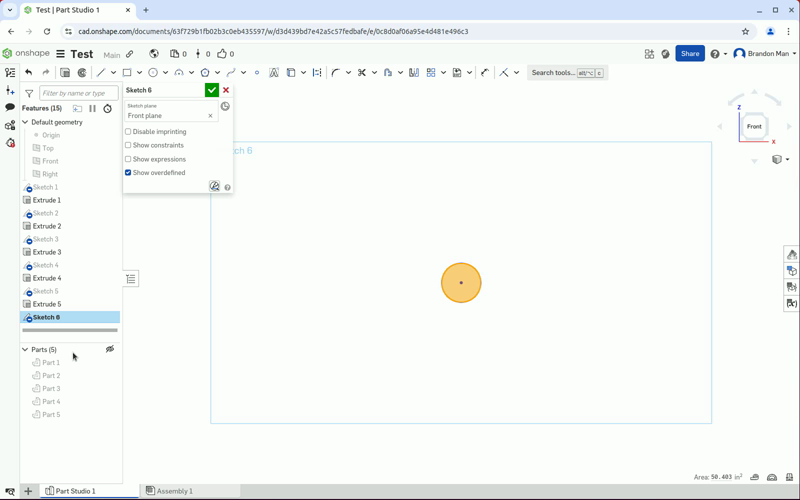
key(shift+e)
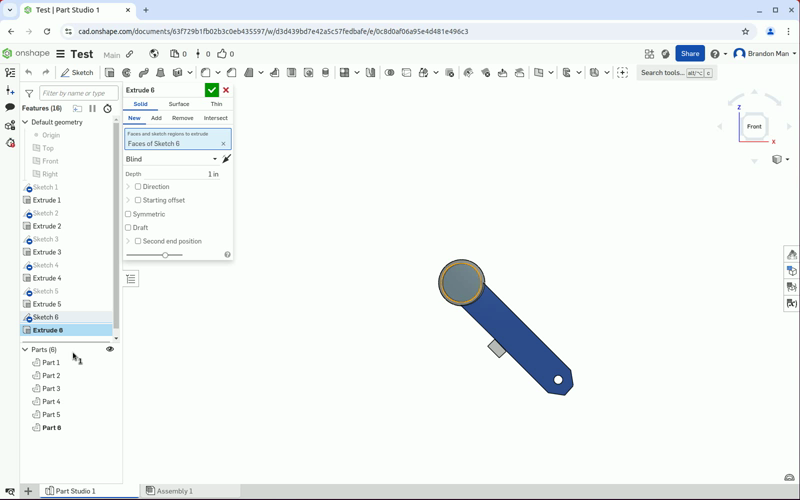
mouse_move(143, 106)
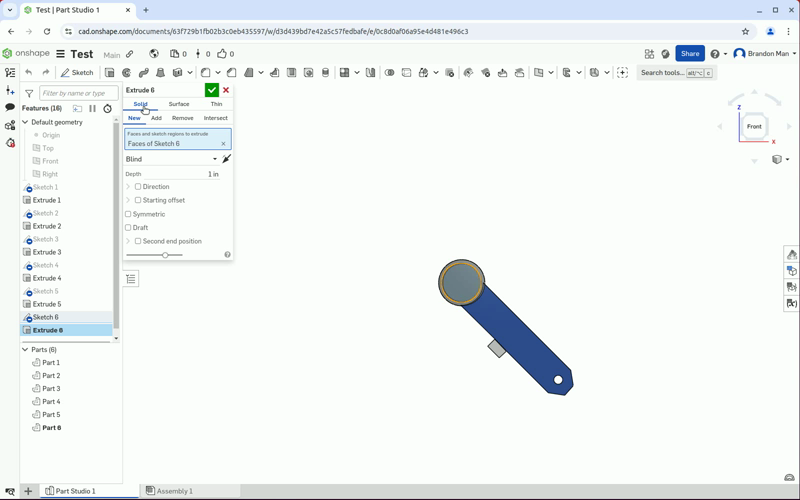
click(143, 106)
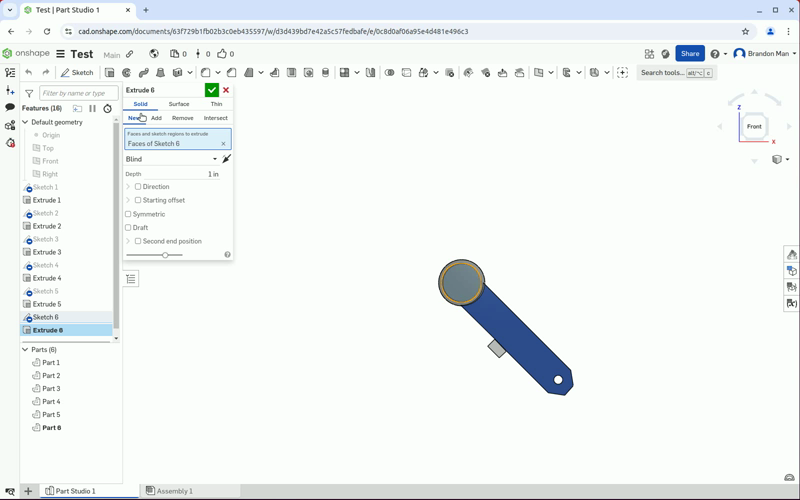
mouse_move(137, 120)
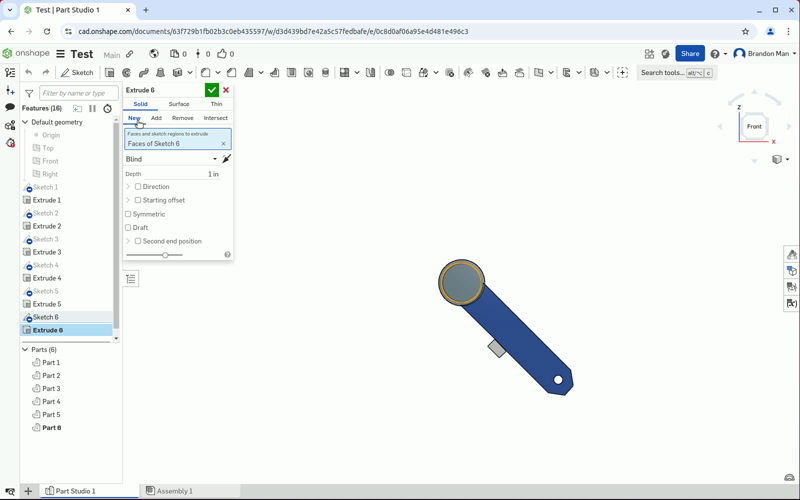
click(137, 120)
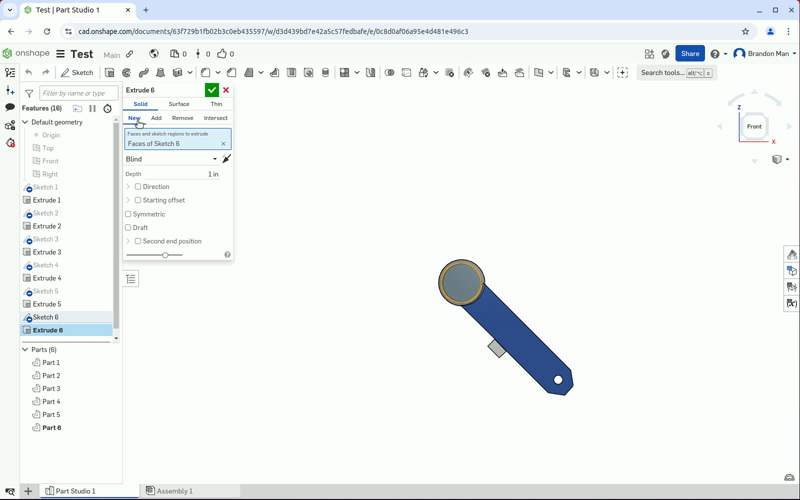
key(tab, 4)
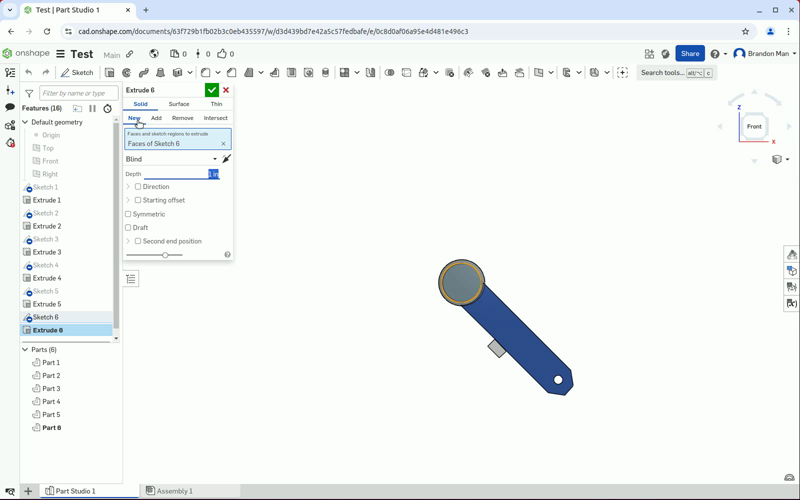
text(-0.963)
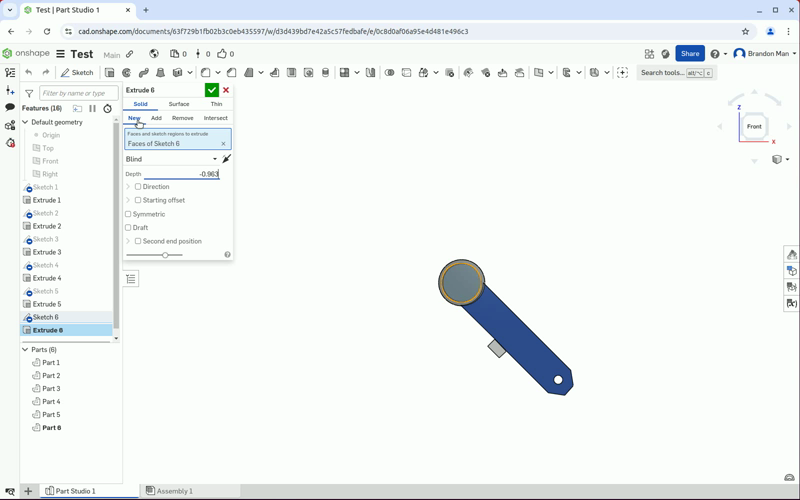
key(enter)
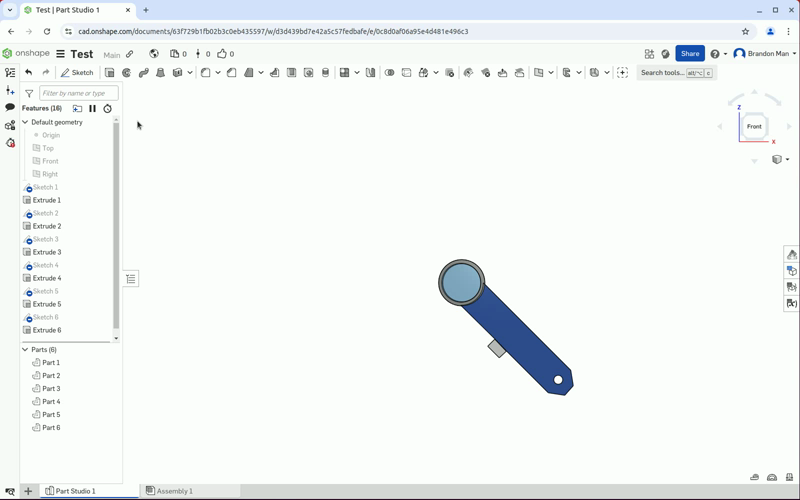
key(shift+h)
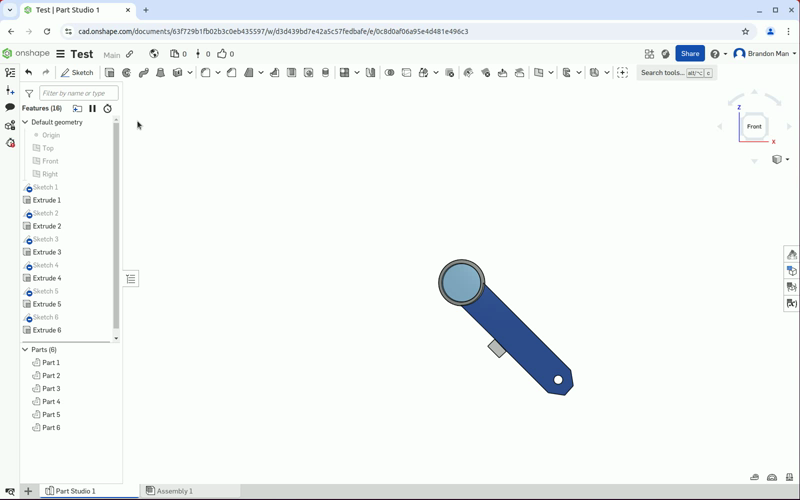
key(shift+h)
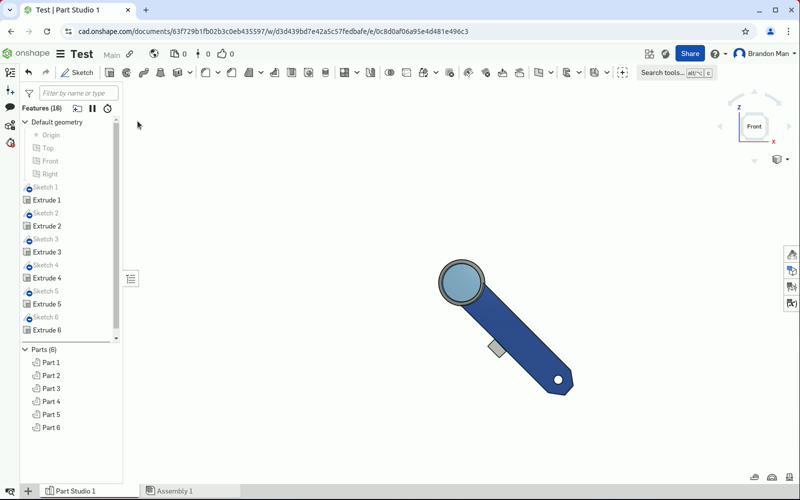
mouse_move(69, 189)
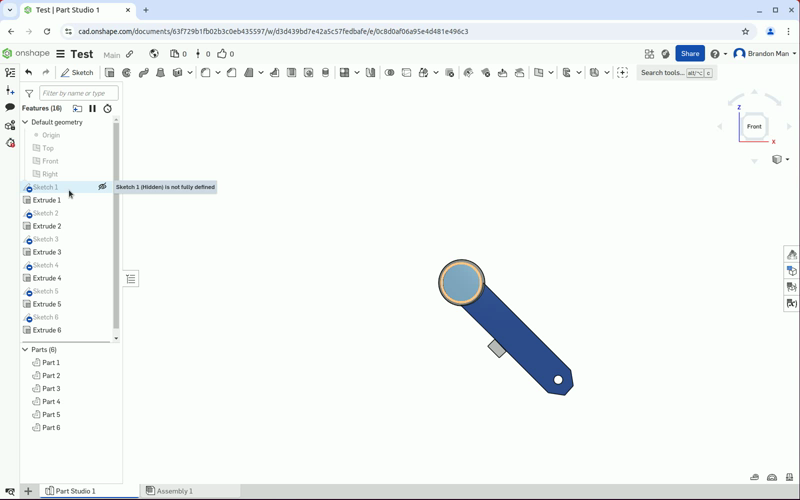
click(69, 189)
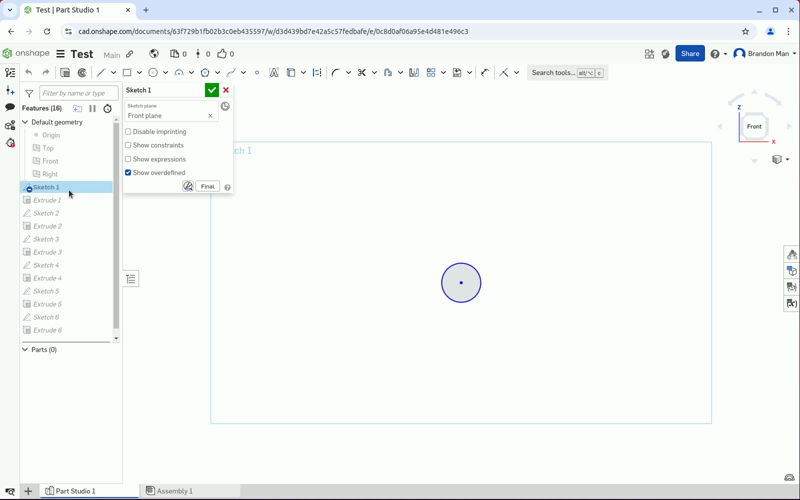
mouse_move(229, 92)
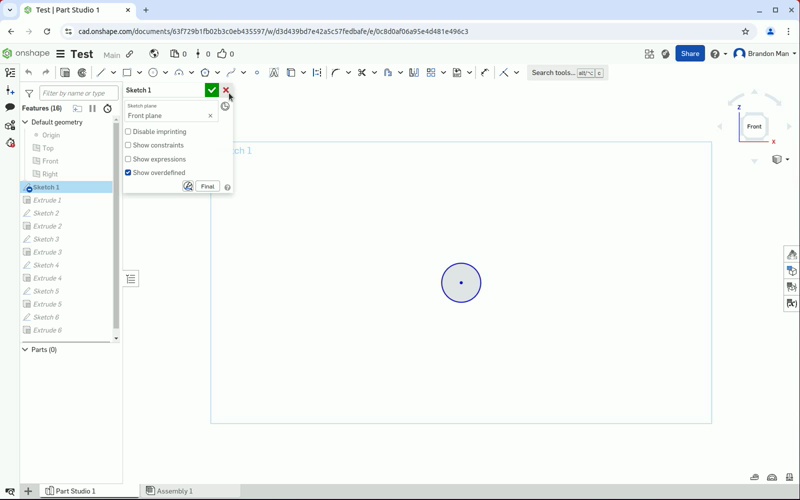
click(229, 92)
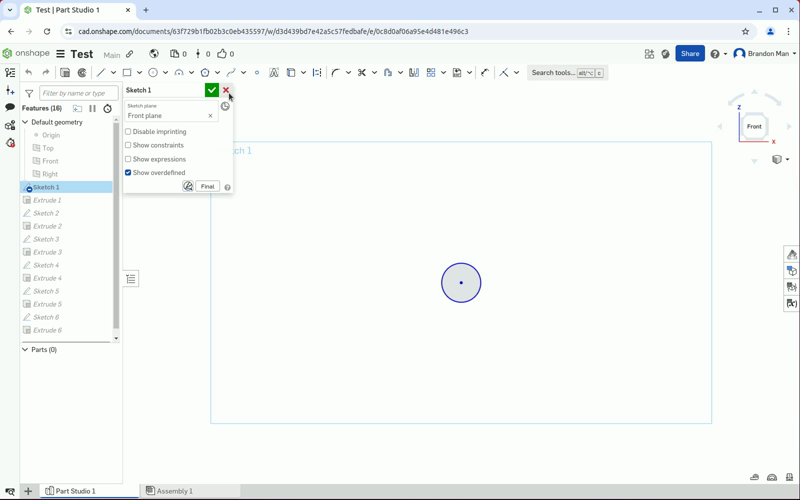
key(shift+s)
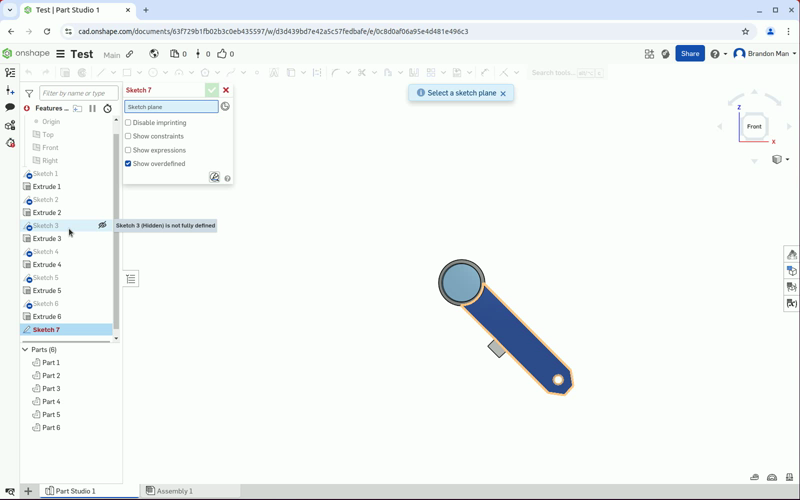
scroll(3)
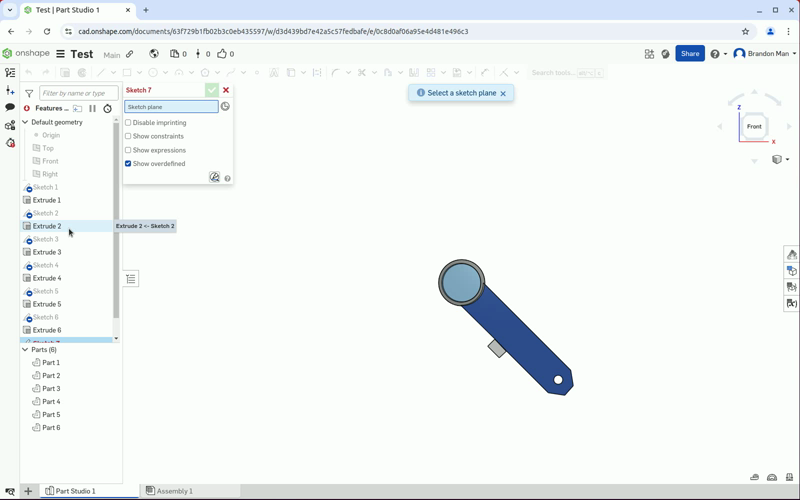
mouse_move(69, 163)
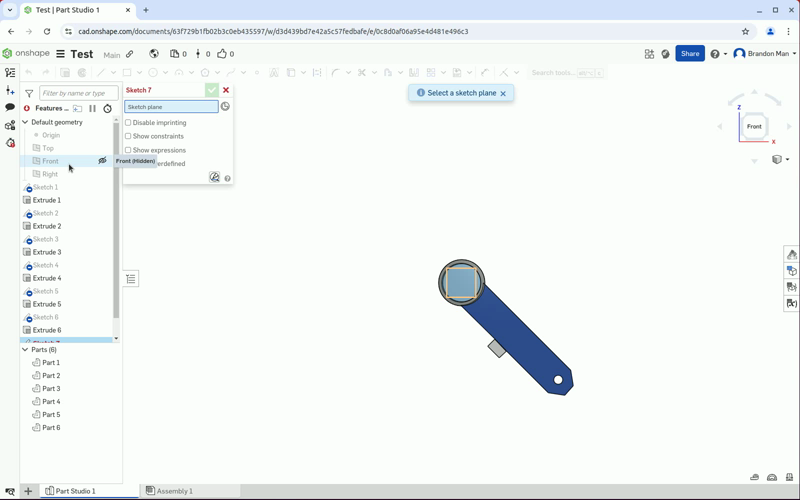
click(69, 163)
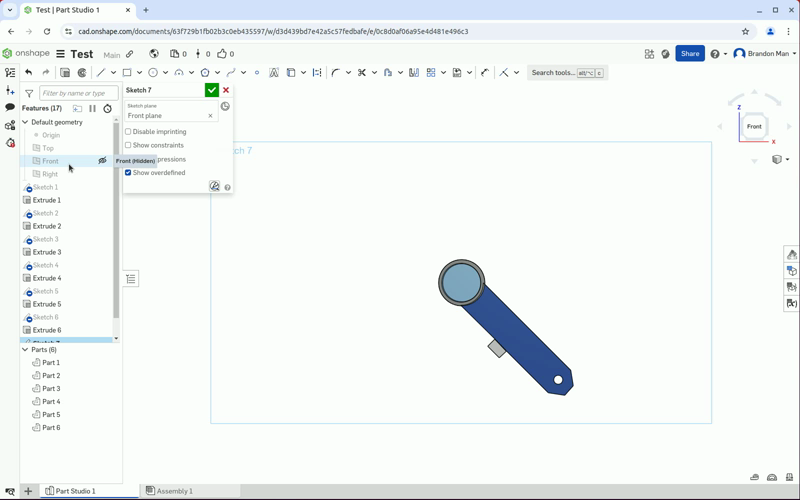
mouse_move(73, 352)
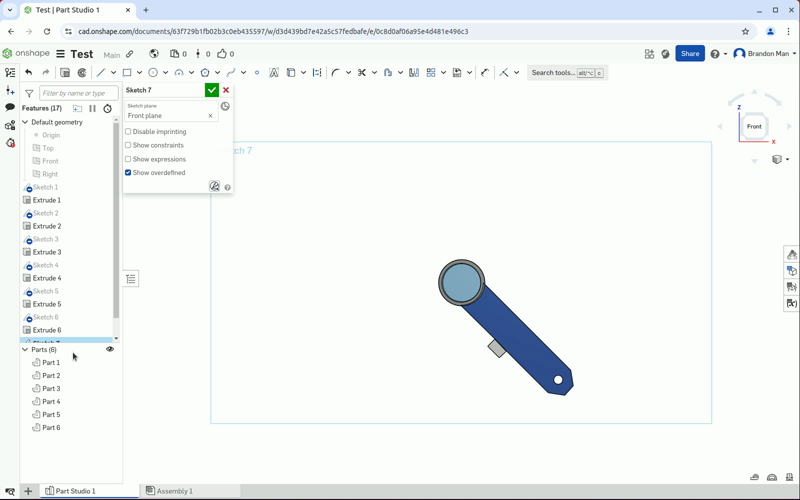
key(y)
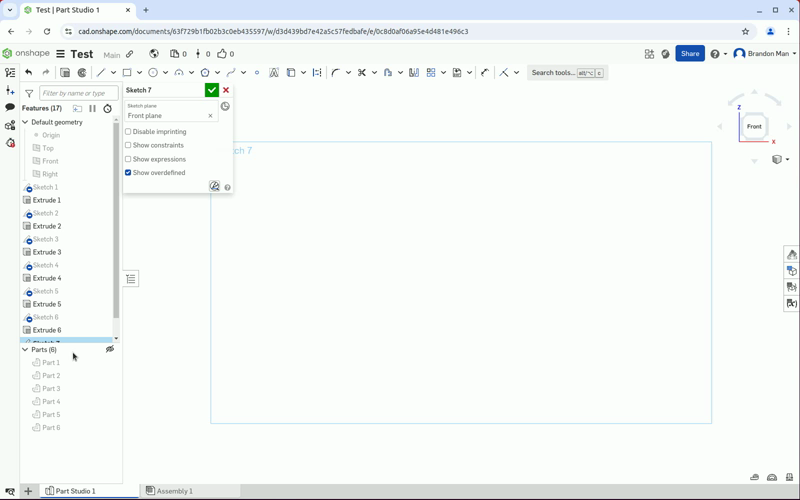
key(c)
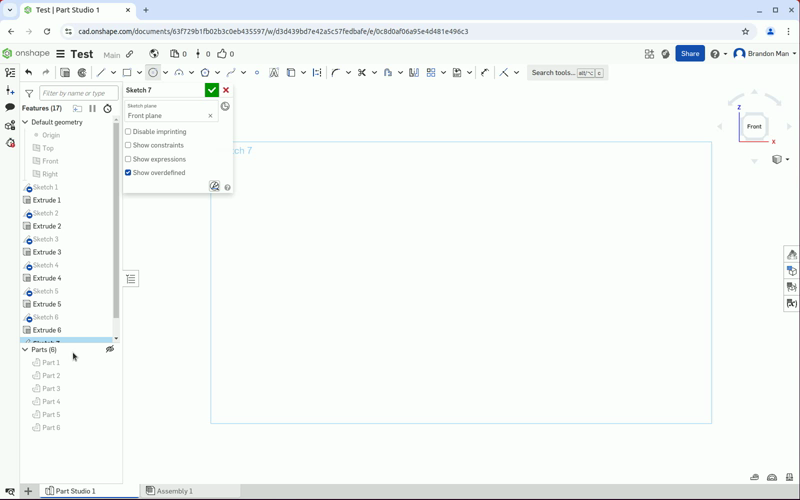
key_down(shift)
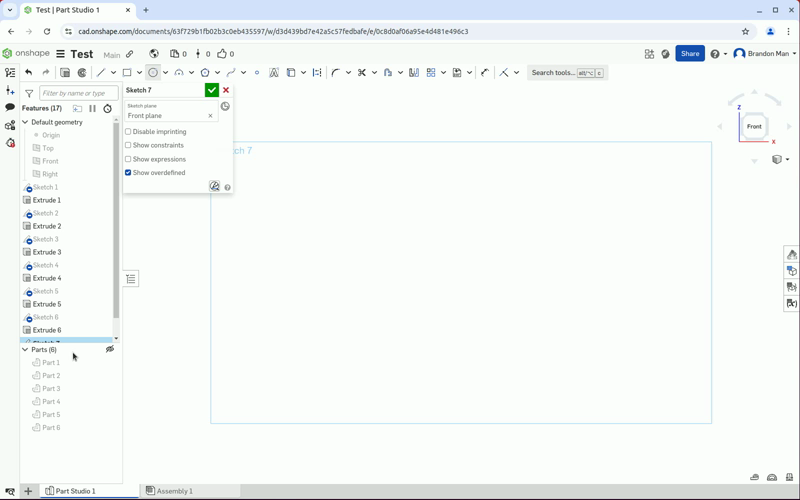
mouse_move(461, 282)
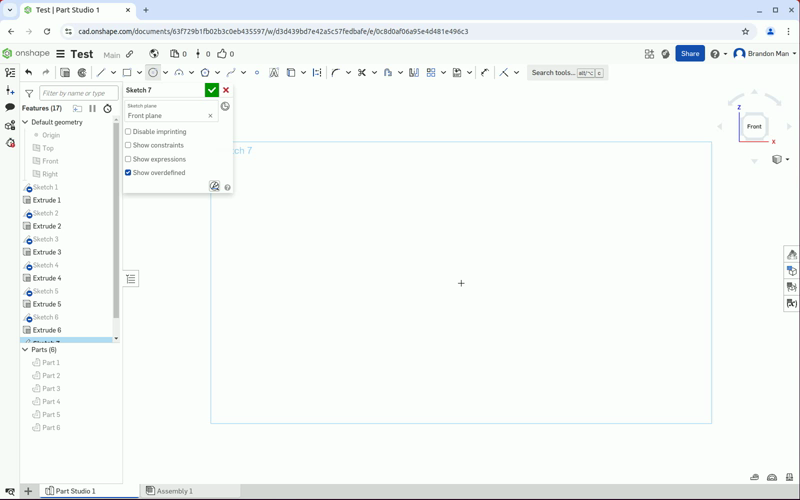
click(461, 282)
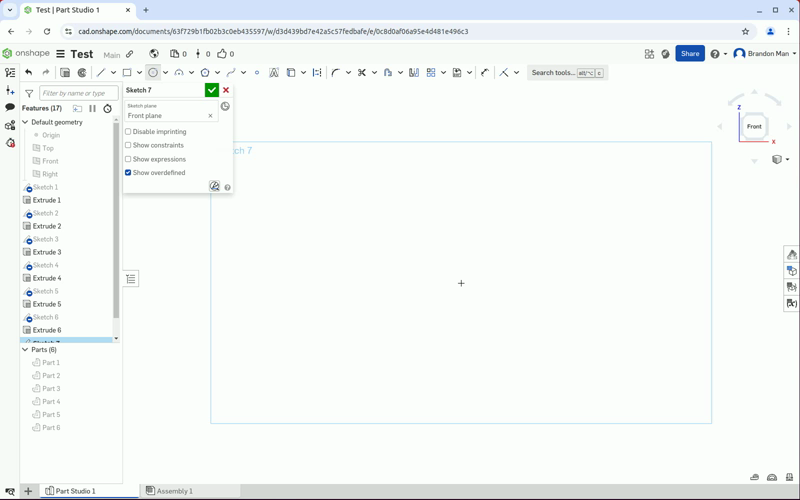
key_up(shift)
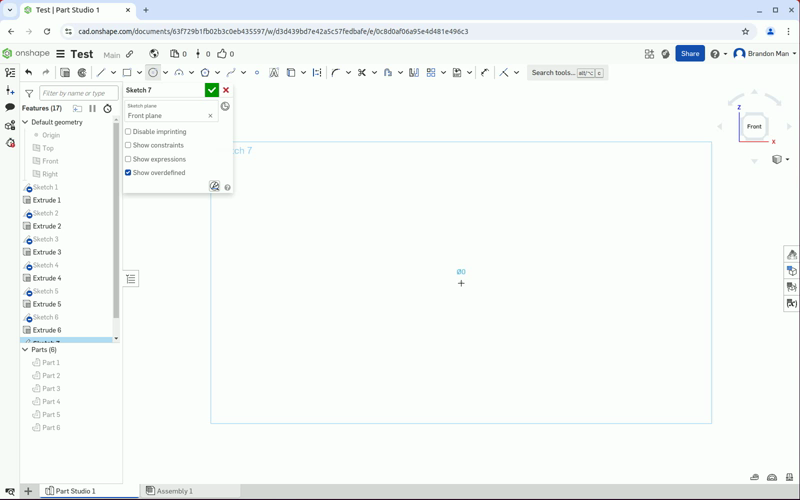
mouse_move(480, 282)
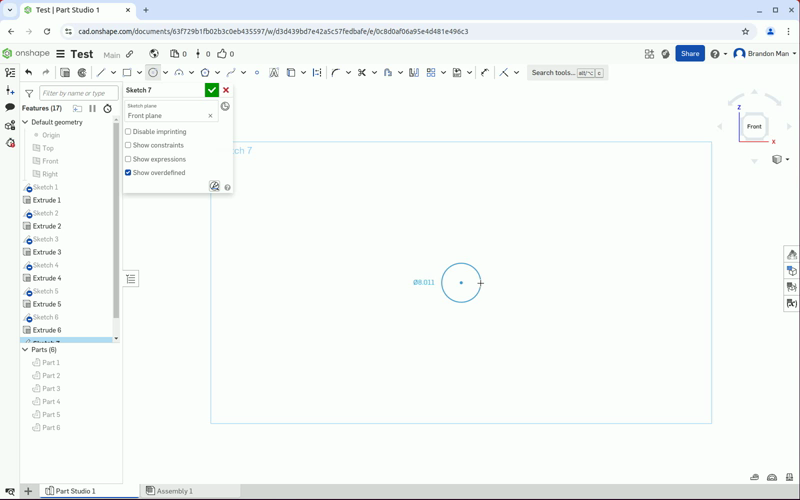
click(480, 282)
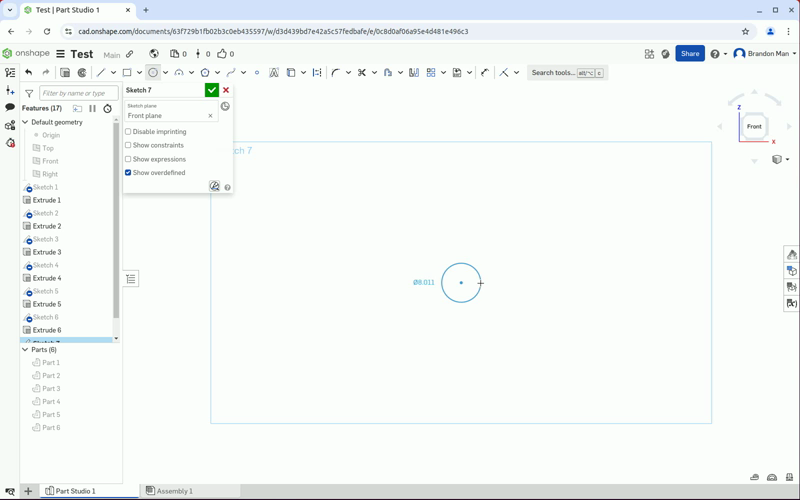
key(esc)
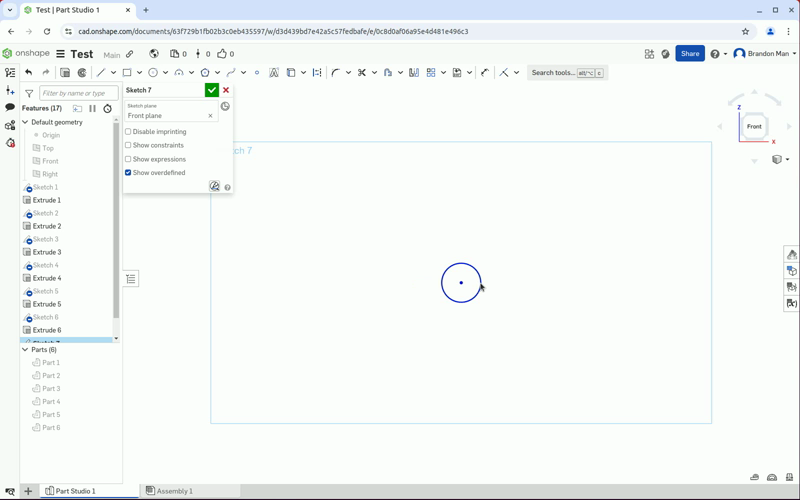
mouse_move(453, 281)
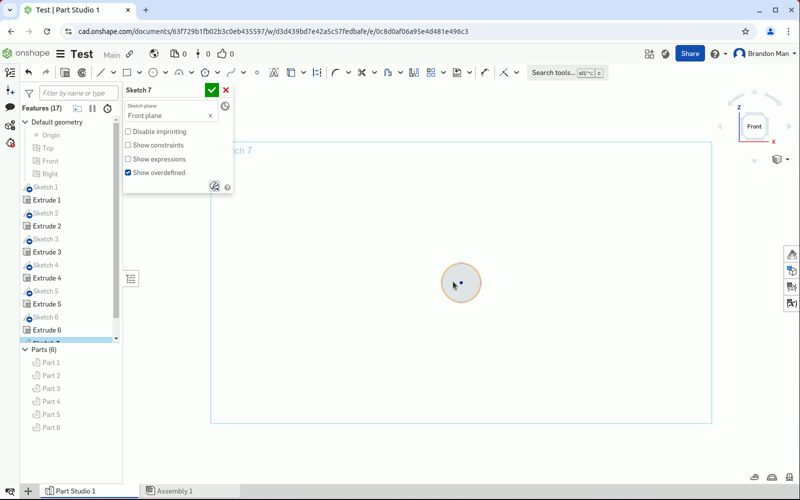
scroll(6)
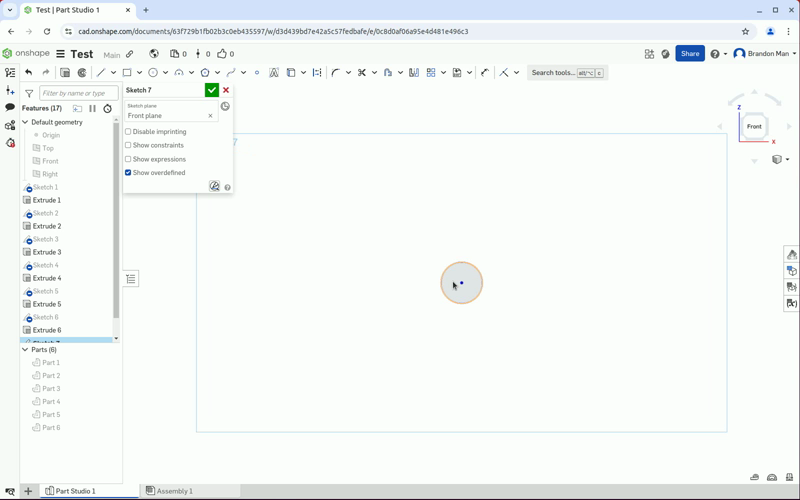
scroll(6)
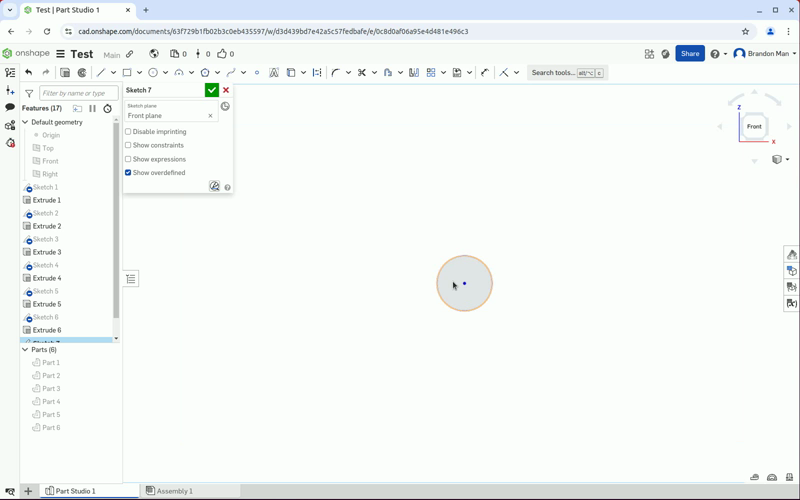
scroll(6)
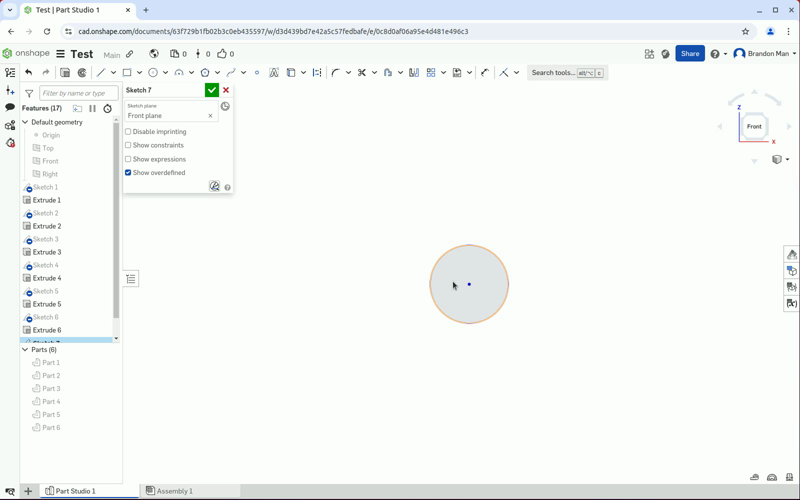
scroll(6)
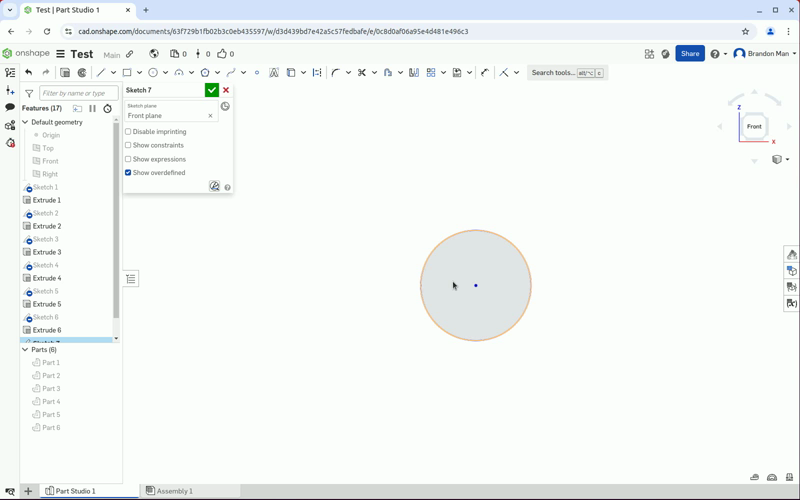
scroll(6)
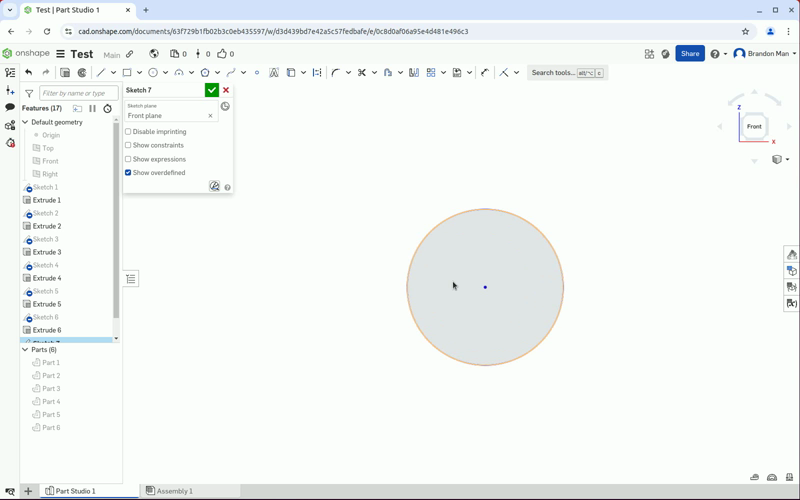
scroll(6)
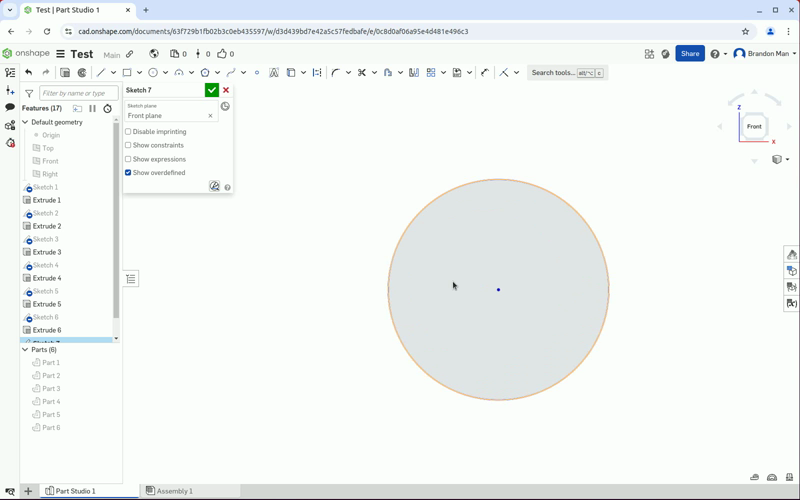
scroll(6)
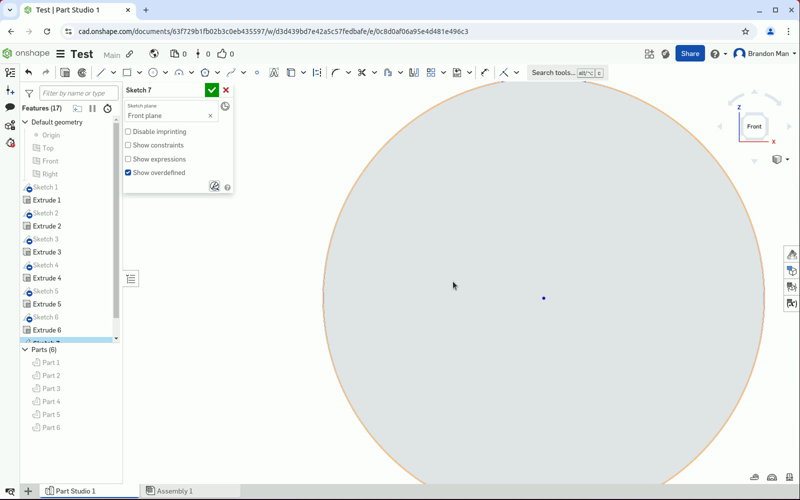
click(453, 281)
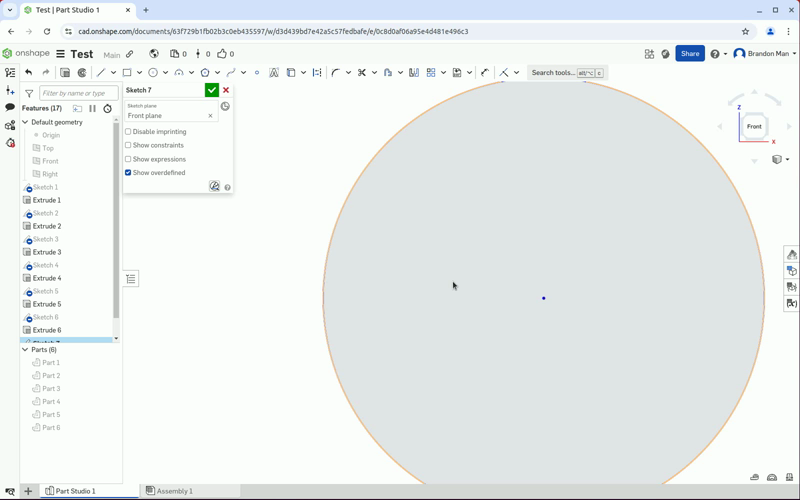
scroll(-6)
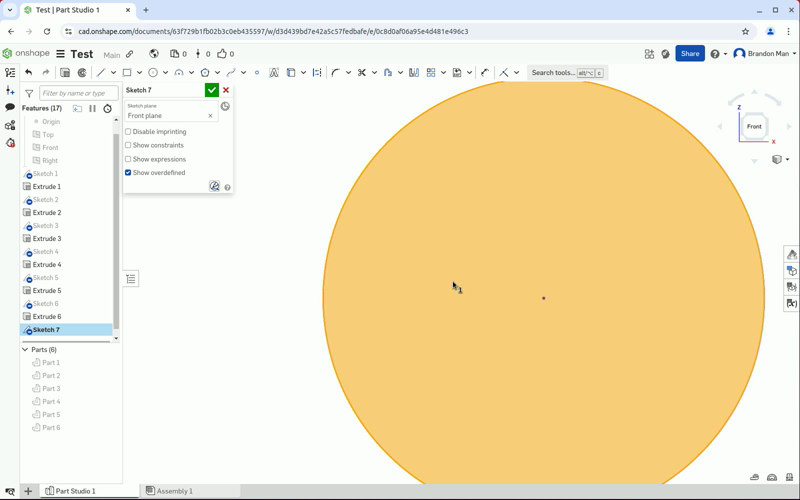
scroll(-6)
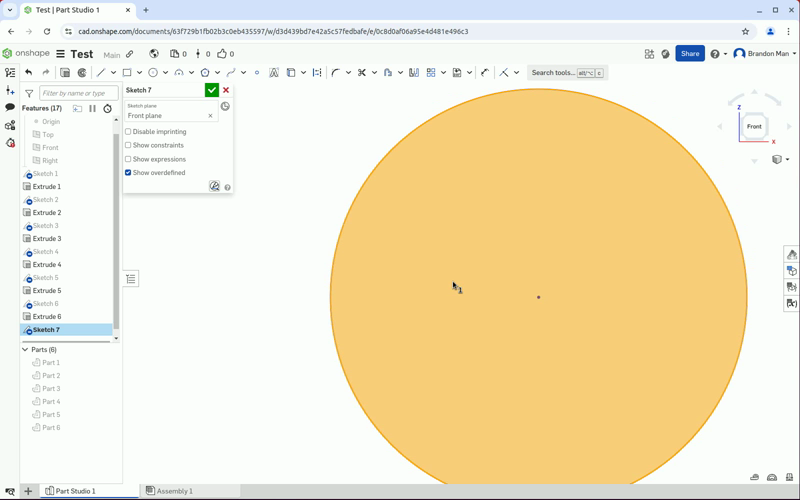
scroll(-6)
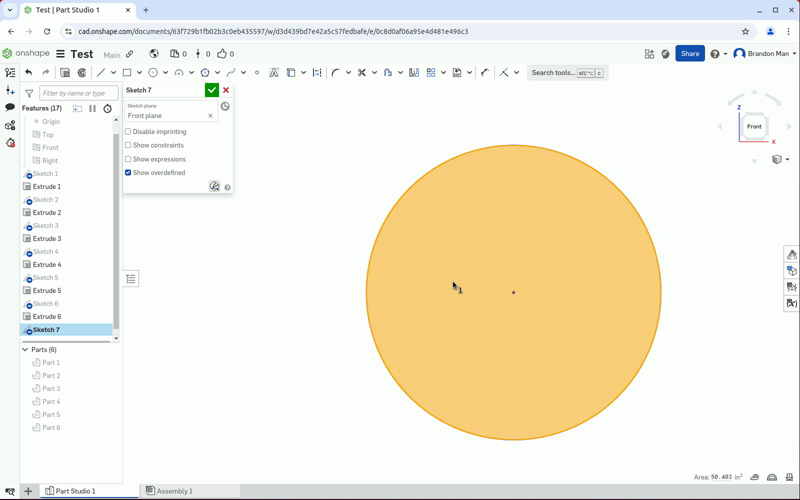
scroll(-6)
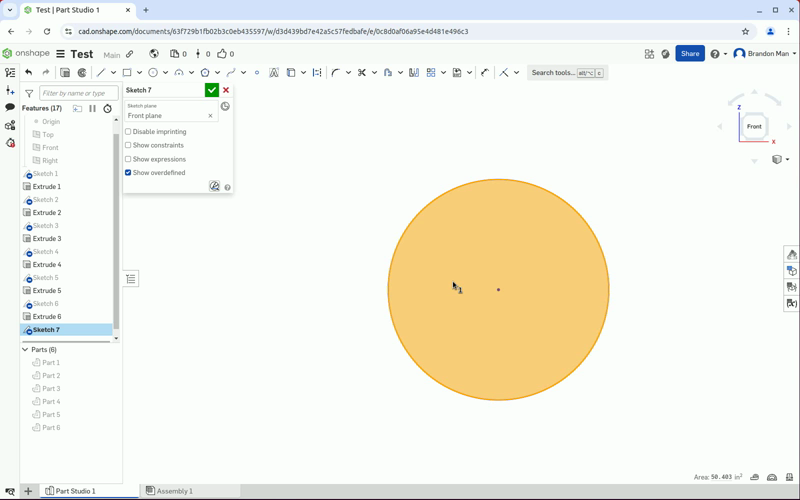
scroll(-6)
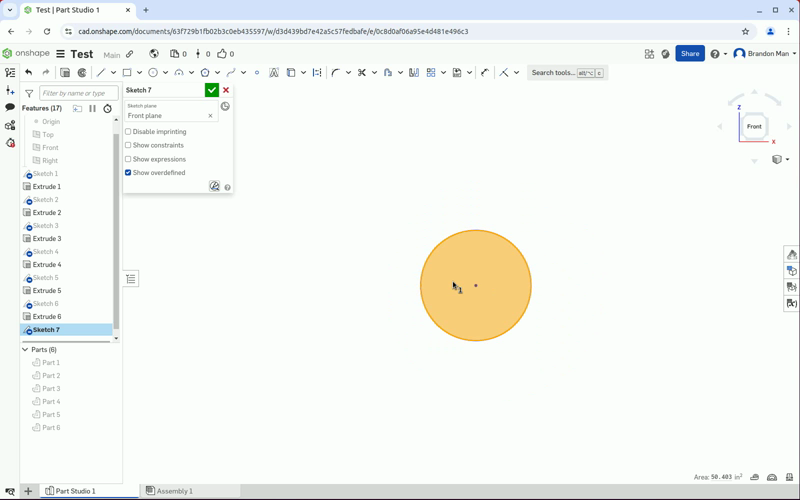
scroll(-6)
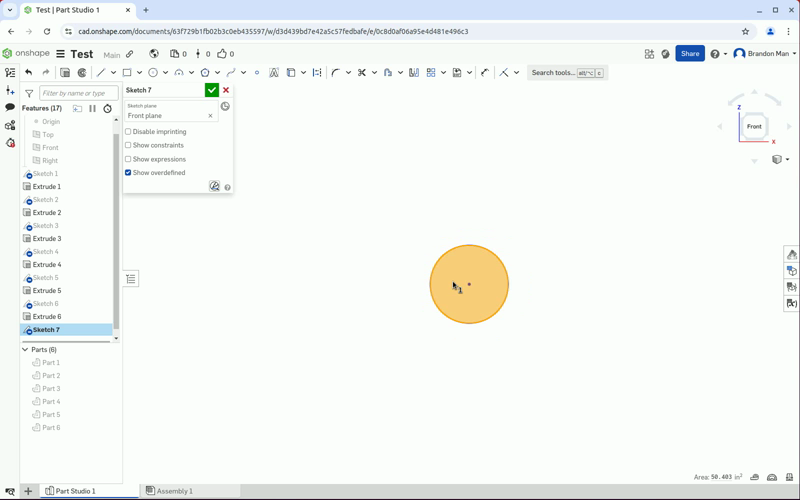
scroll(-6)
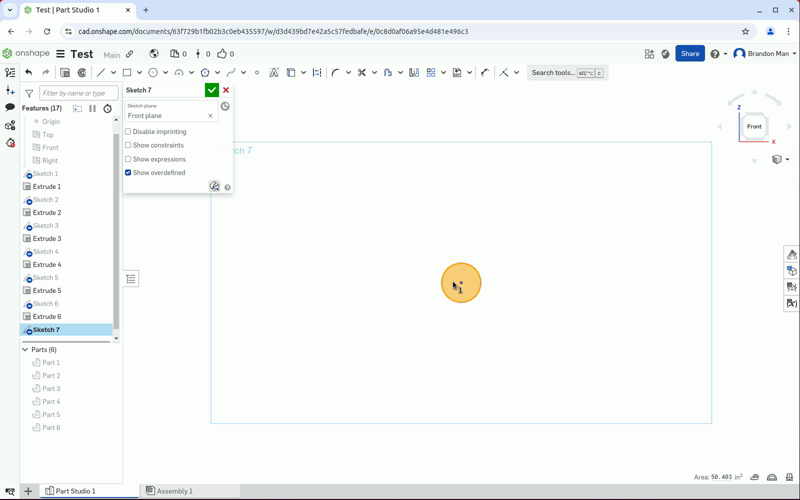
mouse_move(73, 352)
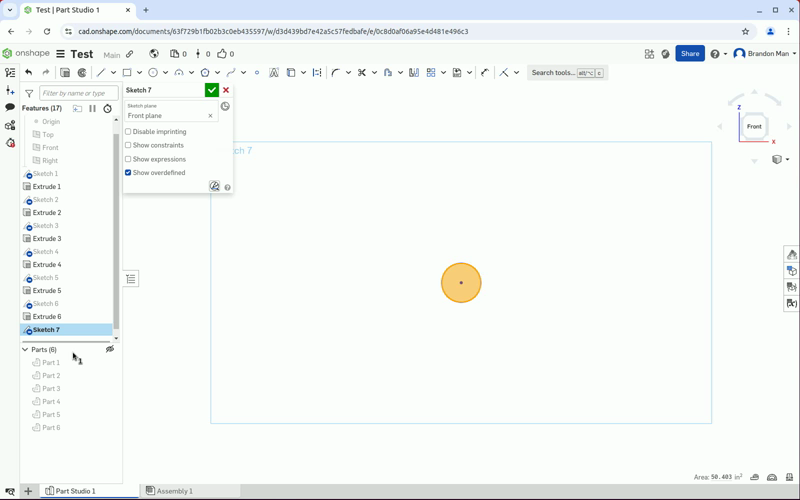
key(shift+y)
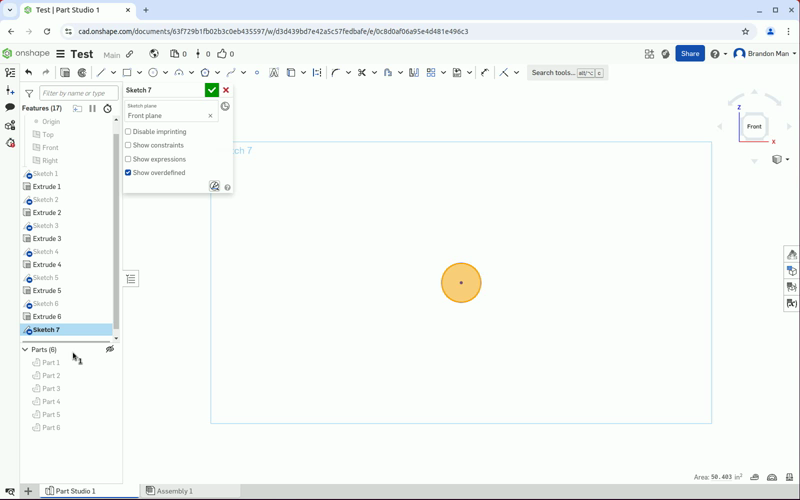
key(shift+e)
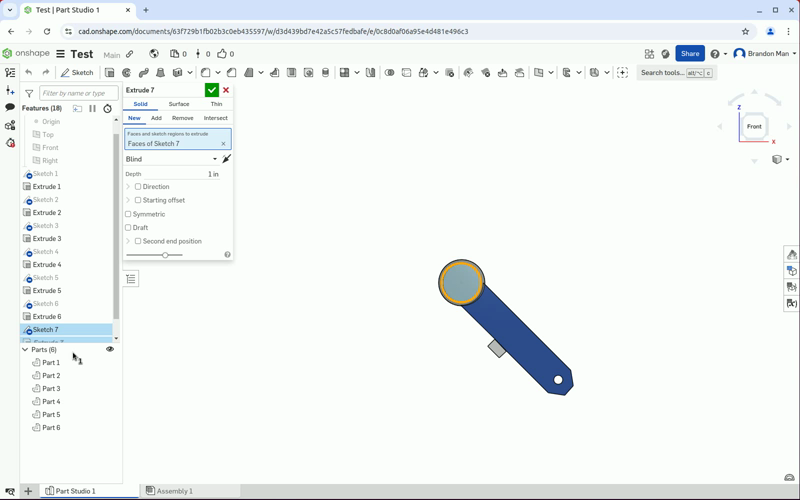
mouse_move(143, 106)
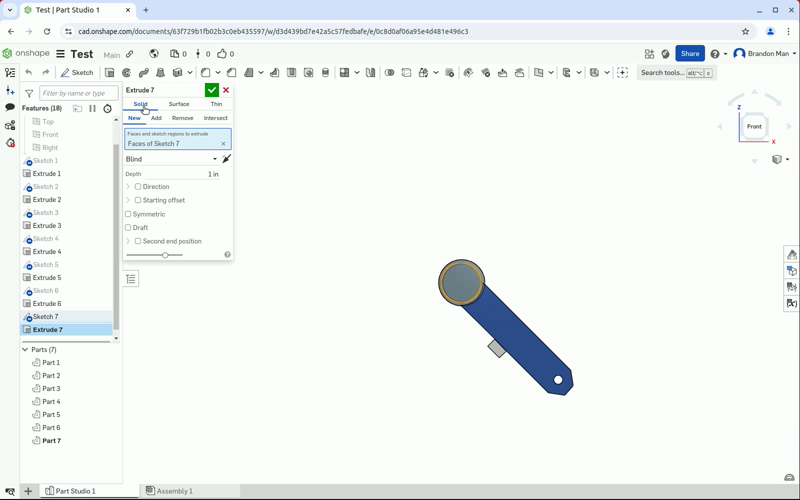
click(143, 106)
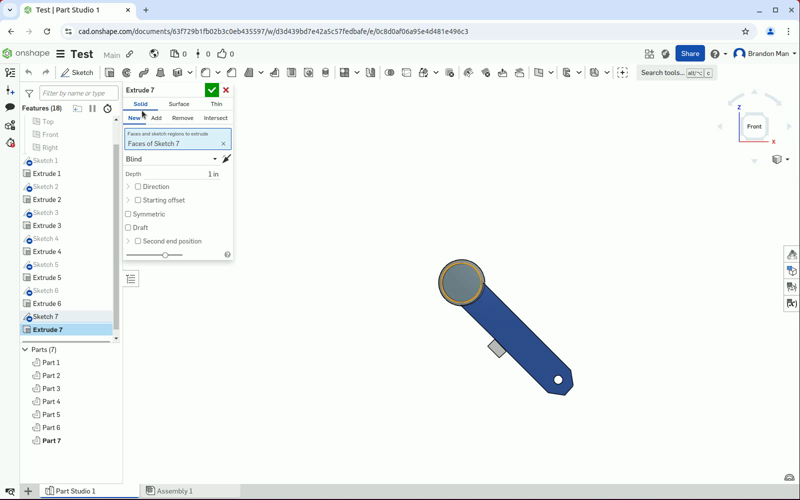
mouse_move(137, 120)
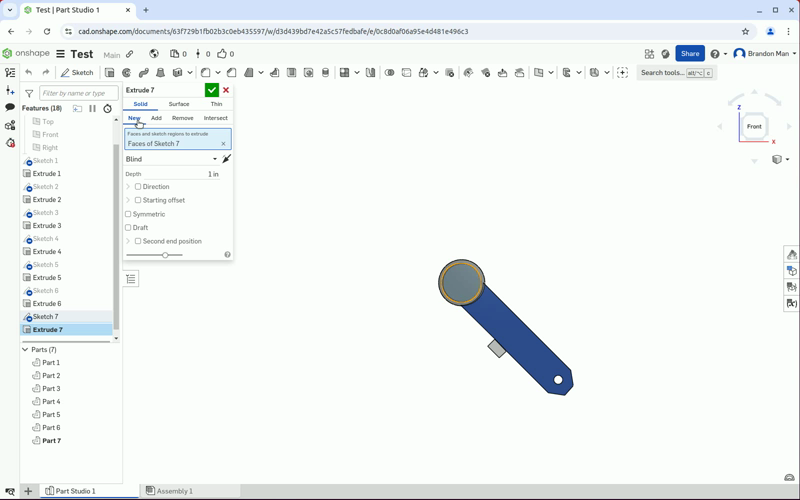
click(137, 120)
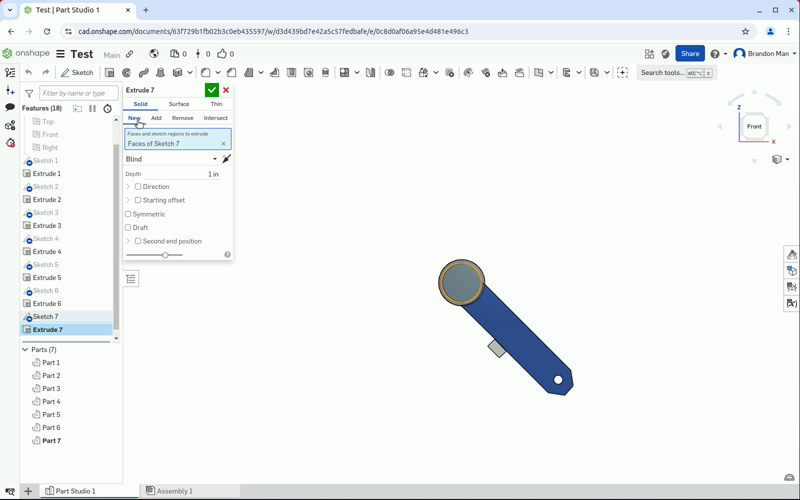
key(tab, 4)
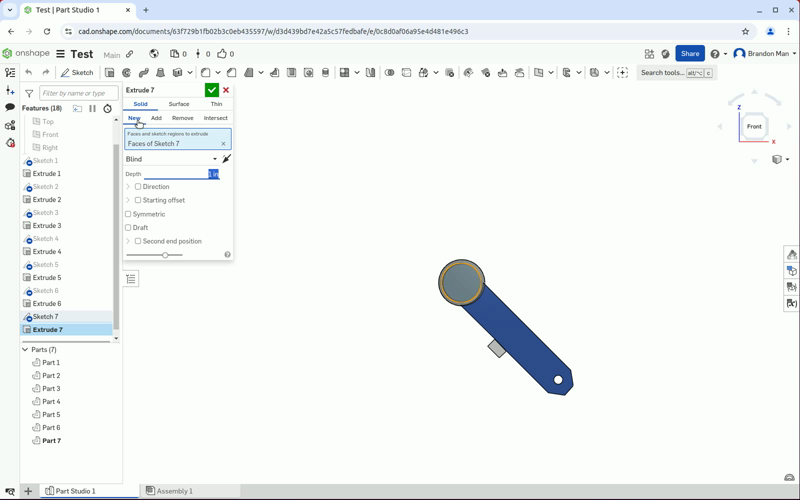
text(-6.74)
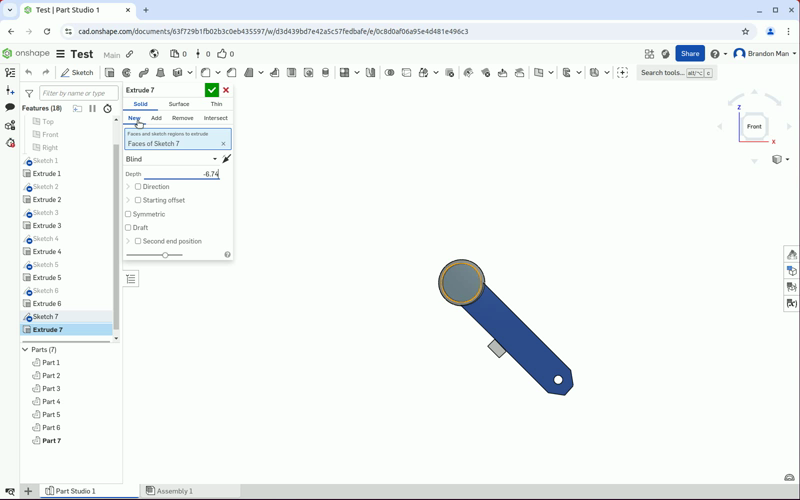
key(enter)
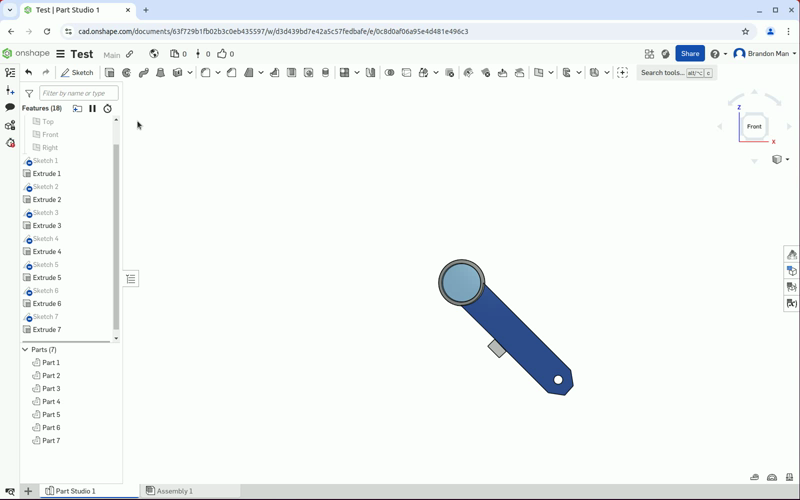
key(shift+h)
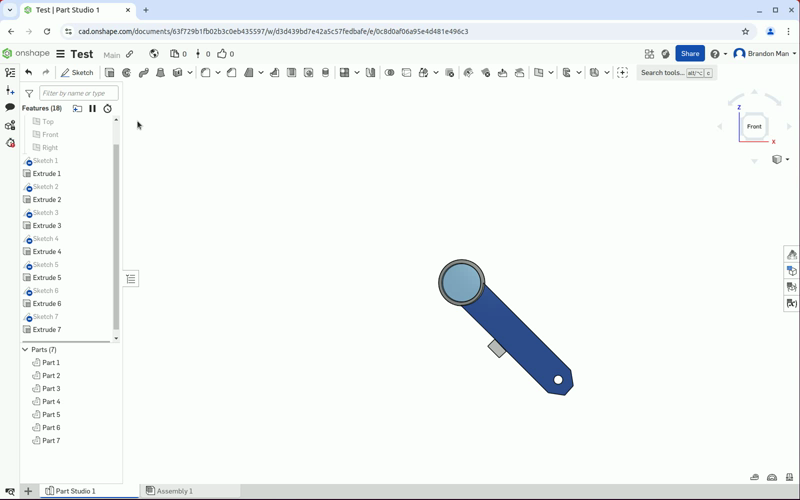
key(shift+h)
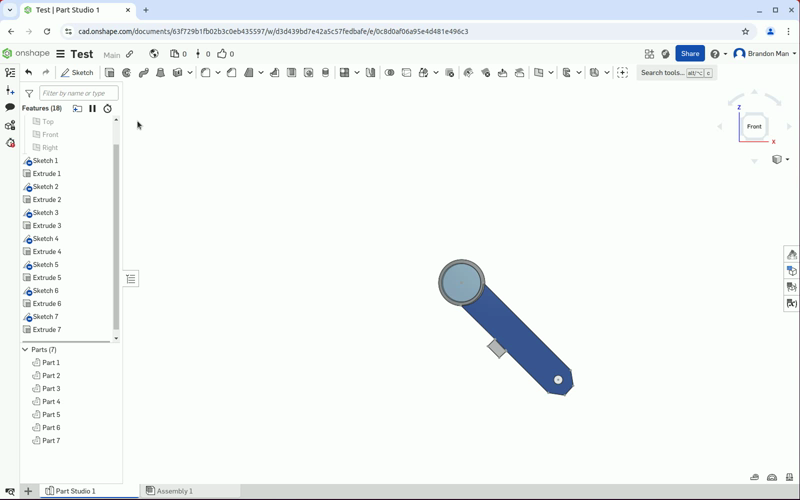
key(shift+7)
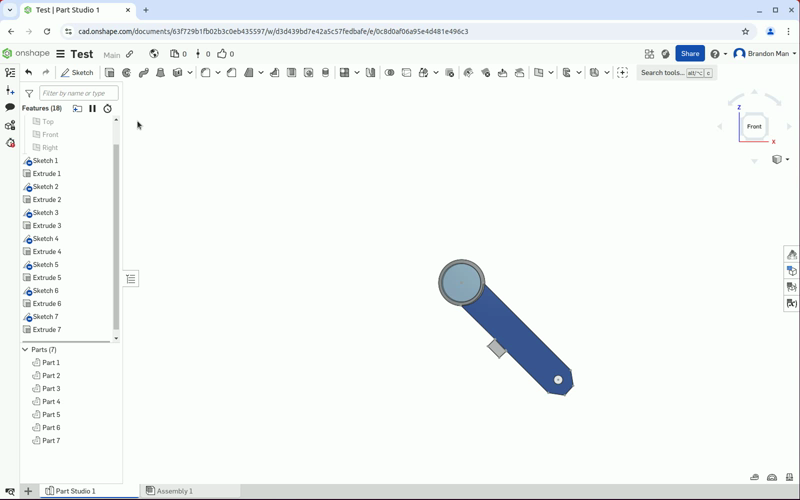
key(left, 2)
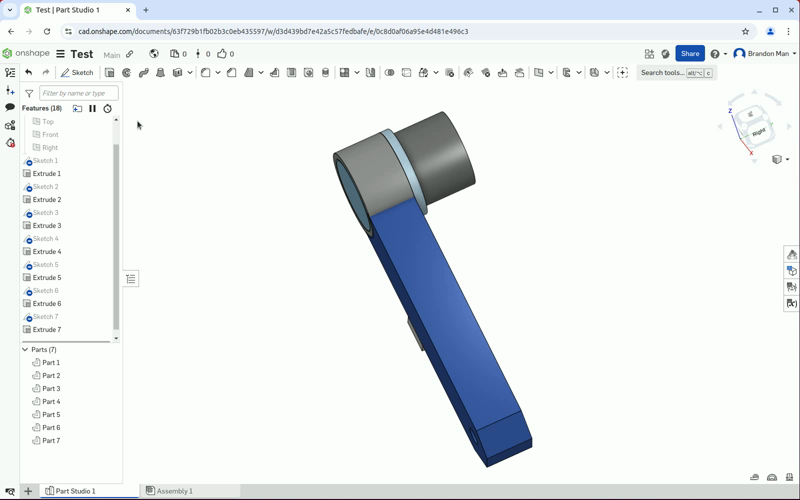
key(down, 2)
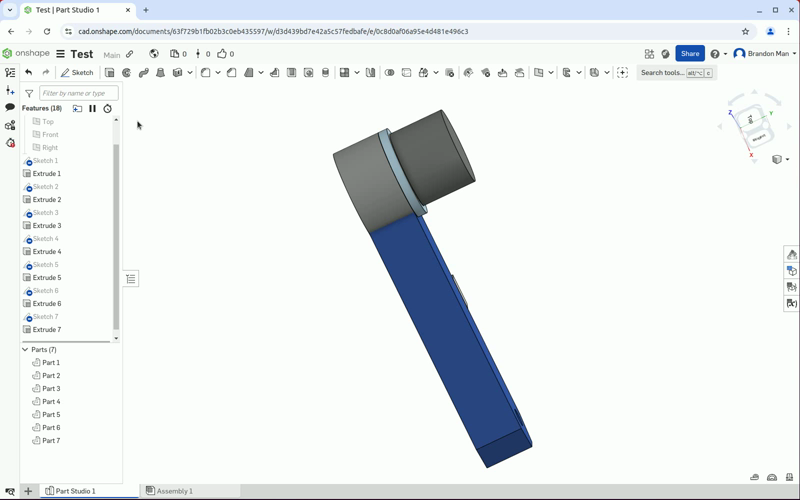
key(up, 2)
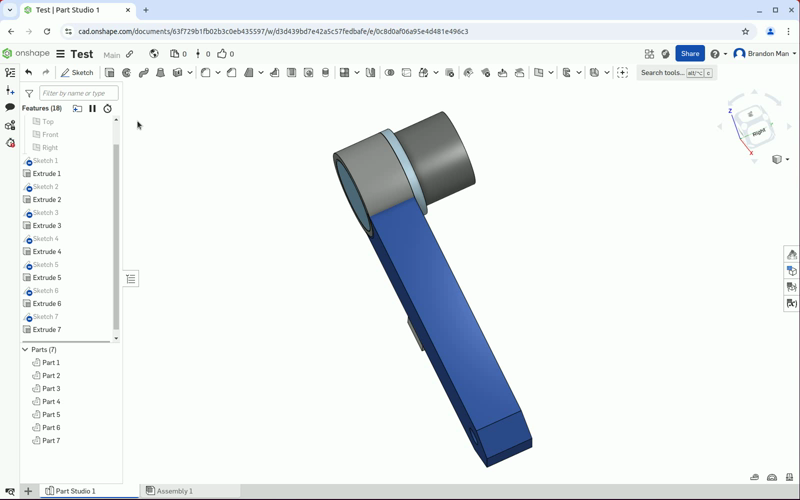
key(right, 2)
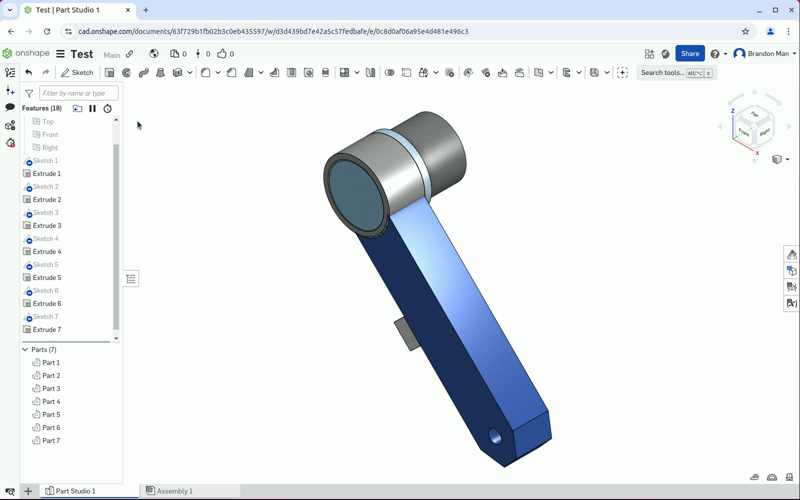
mouse_move(69, 163)
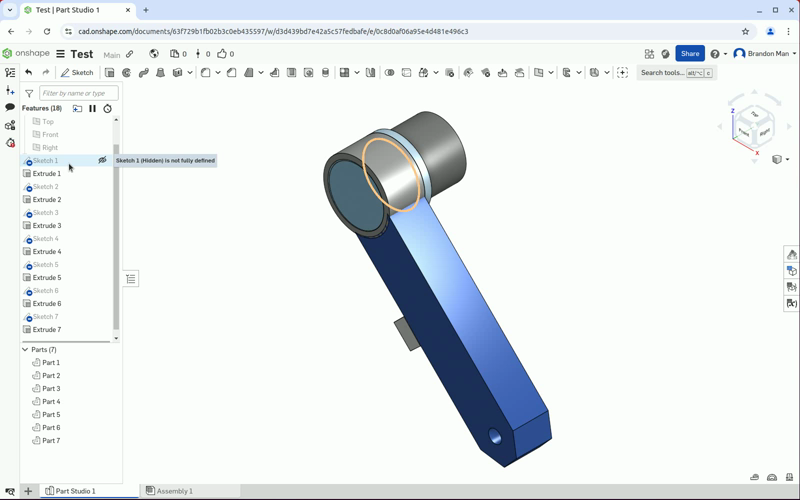
click(69, 163)